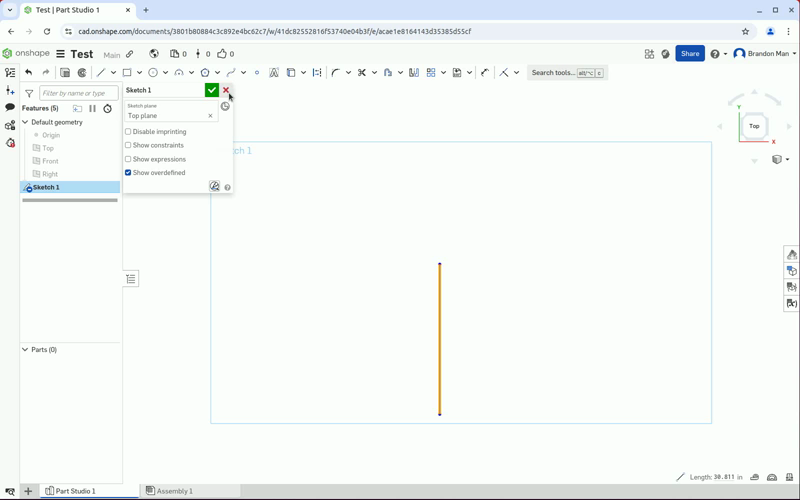
key(shift+h)
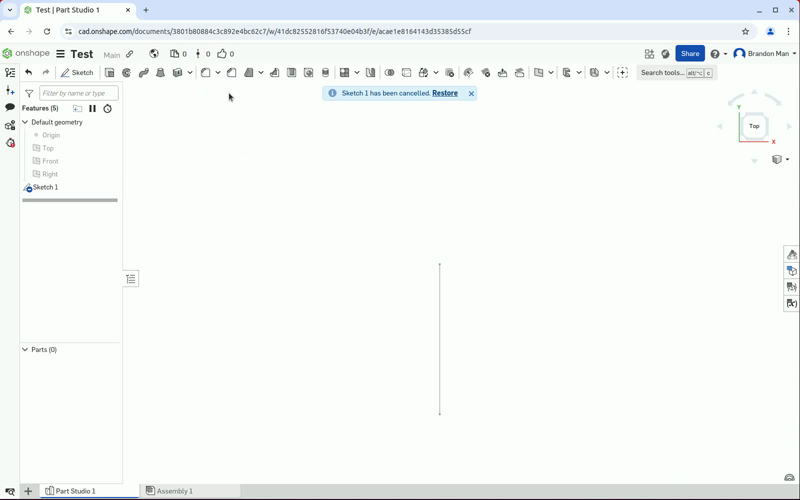
key(shift+s)
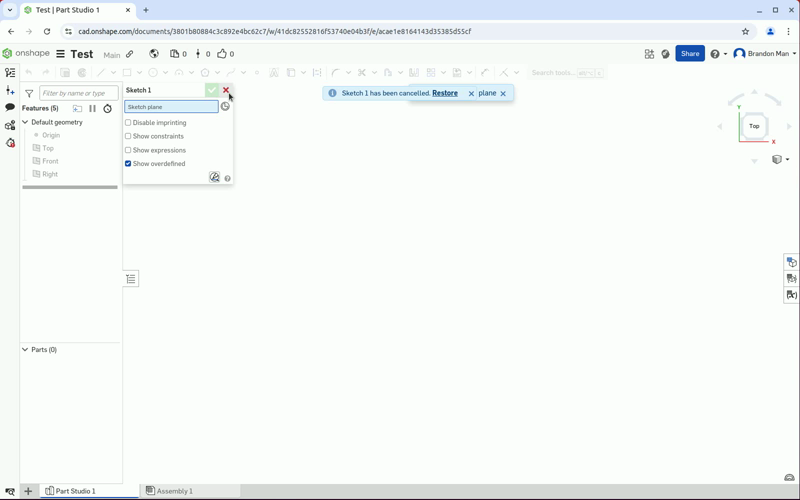
mouse_move(73, 150)
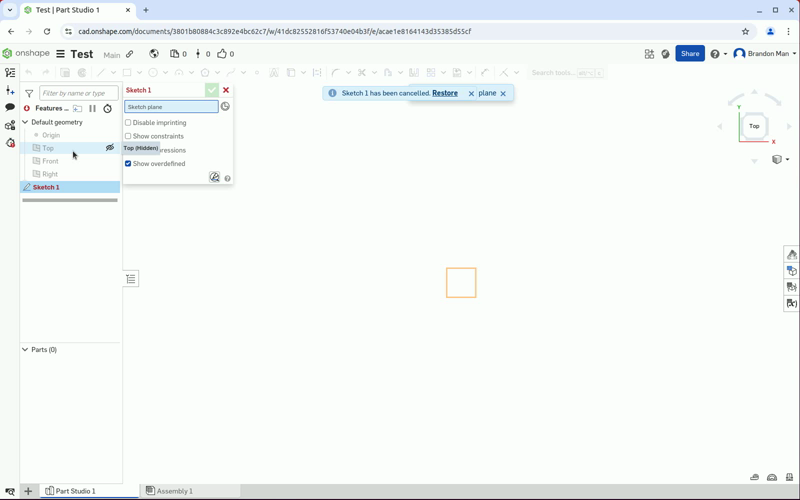
click(73, 150)
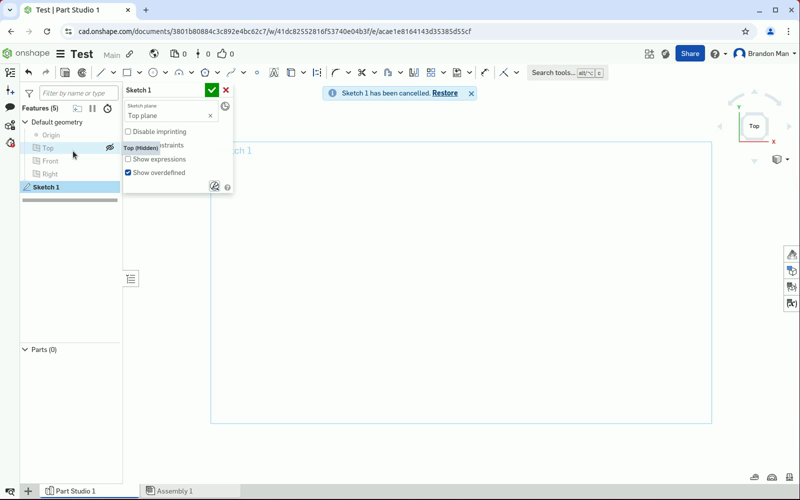
mouse_move(73, 352)
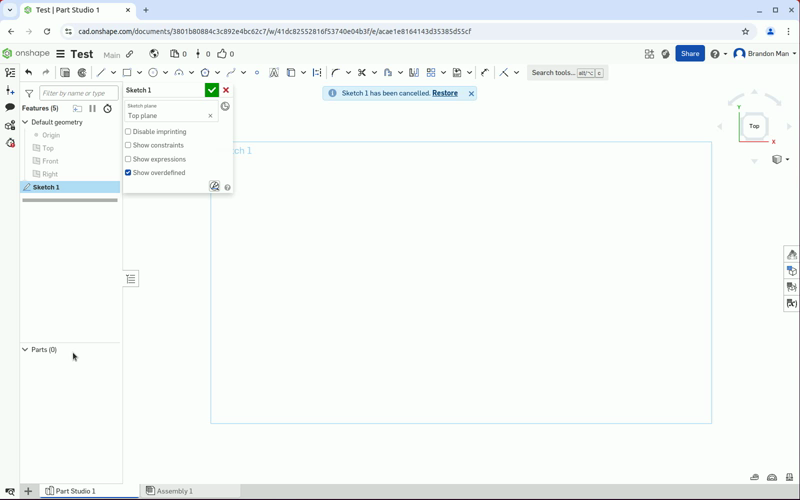
key(y)
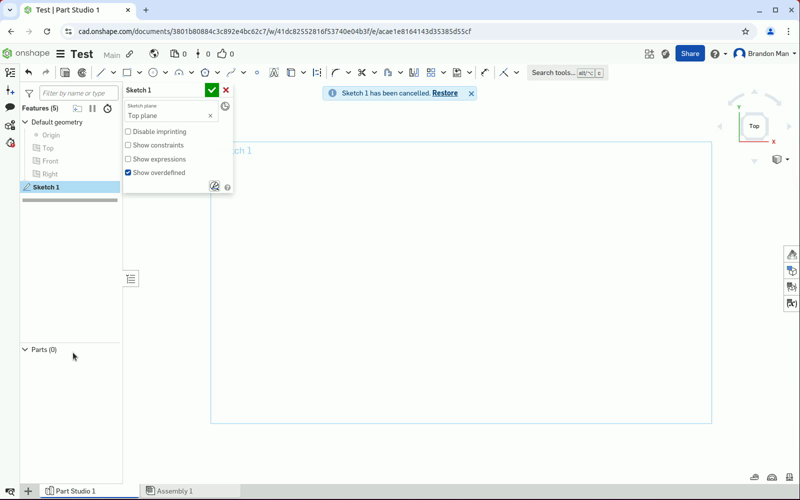
key(a)
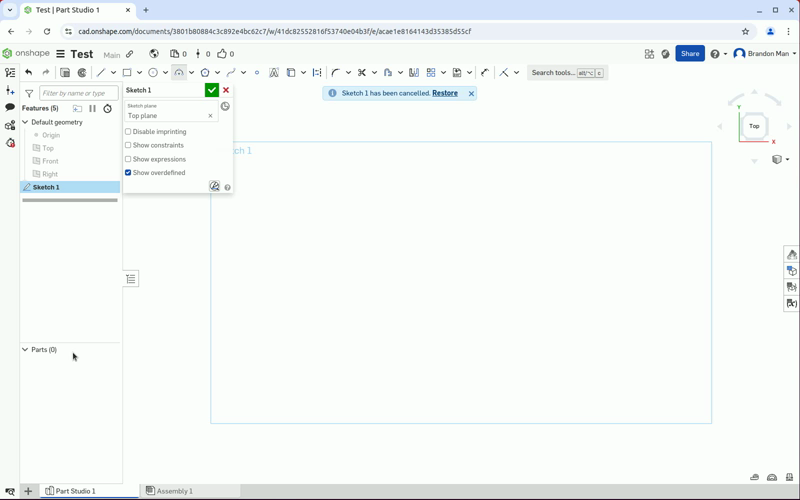
key_down(shift)
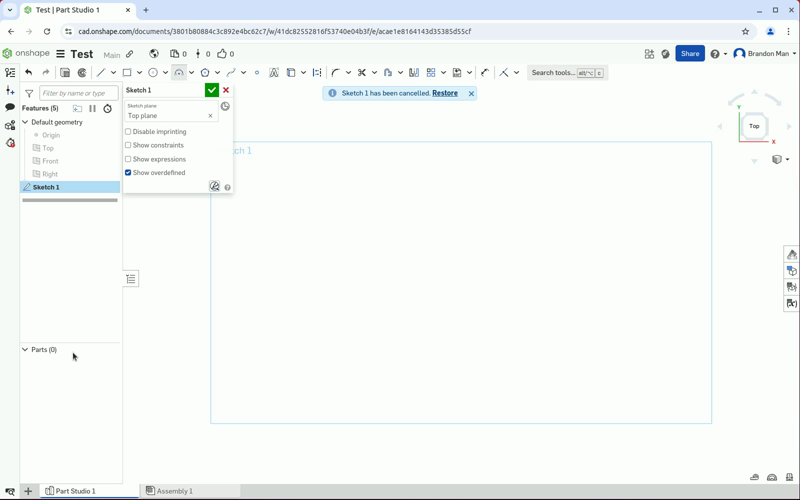
mouse_move(424, 217)
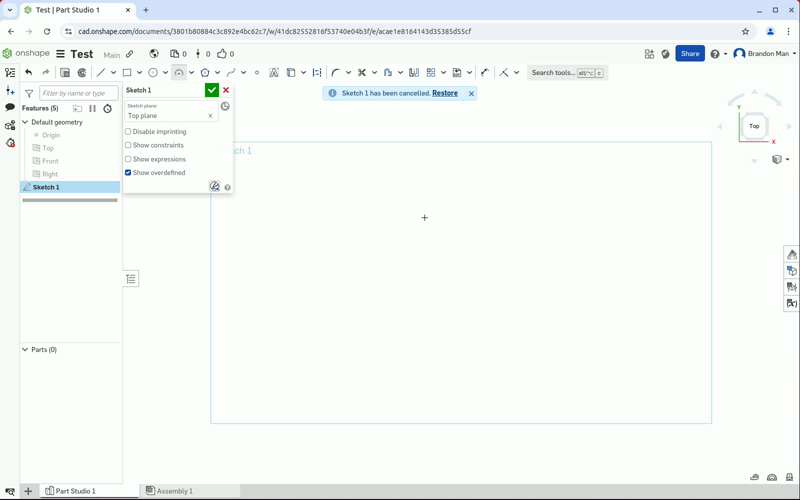
click(424, 217)
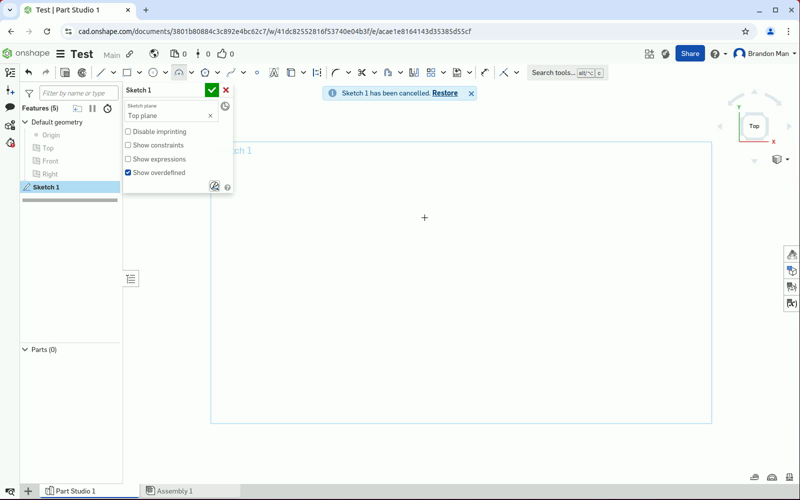
key_up(shift)
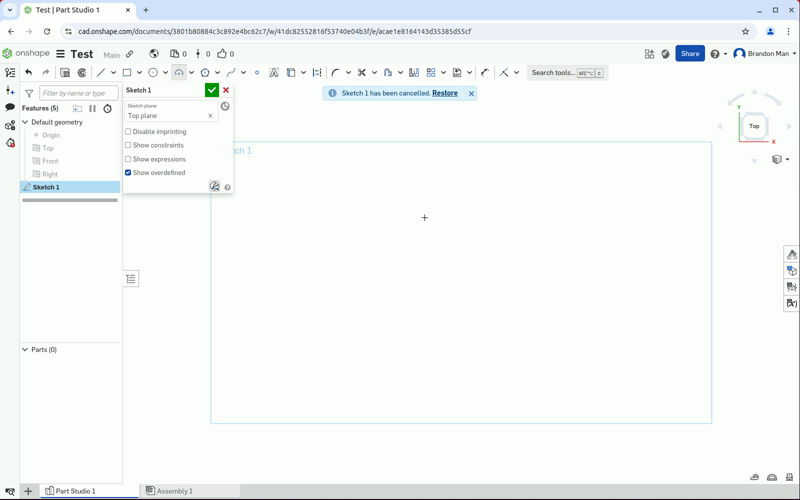
key_down(shift)
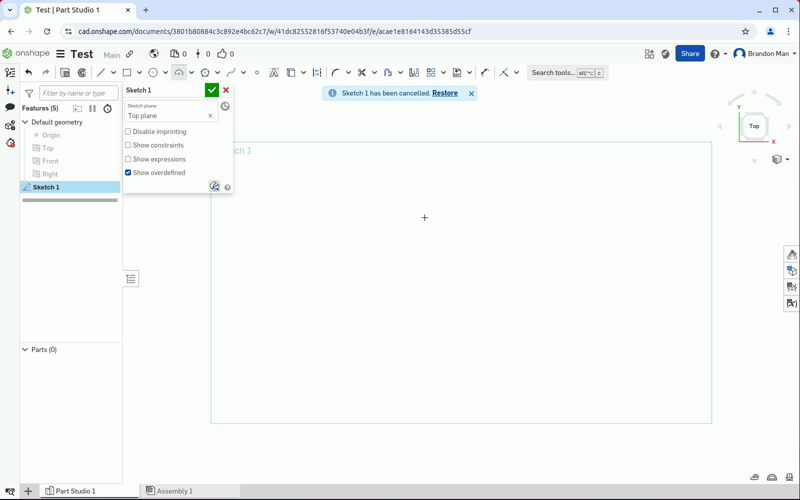
mouse_move(433, 233)
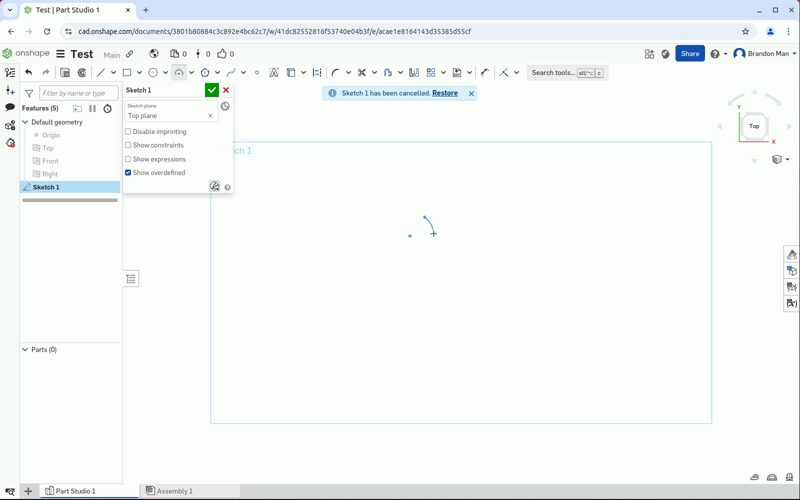
click(433, 233)
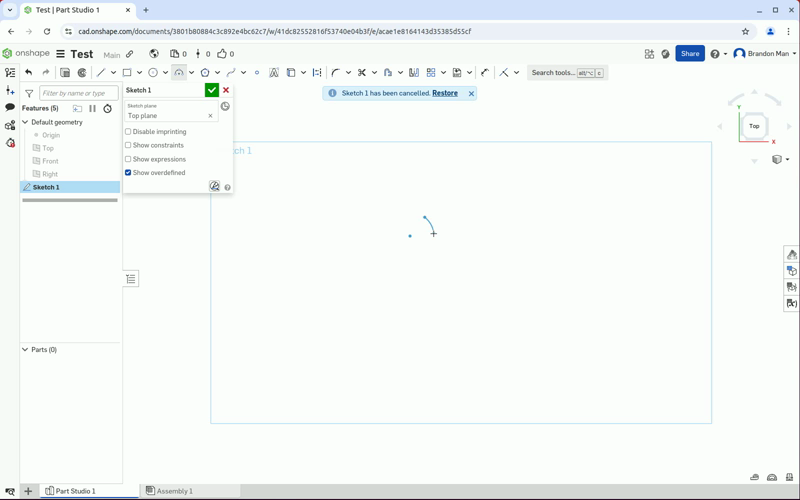
mouse_move(430, 224)
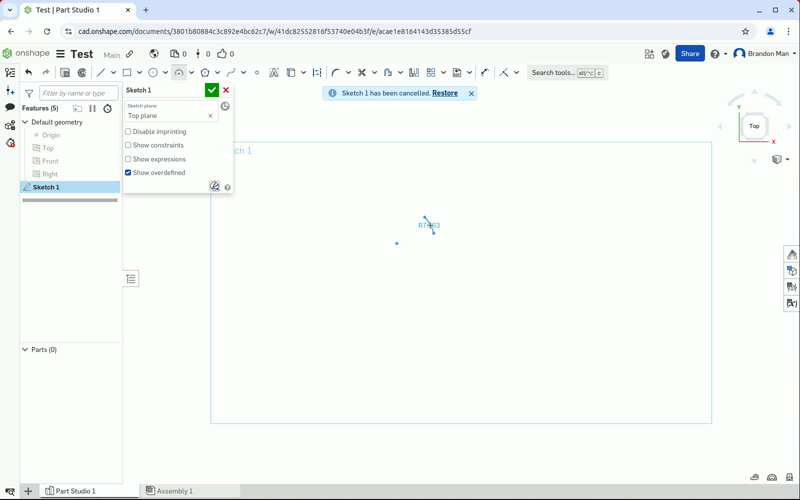
click(430, 224)
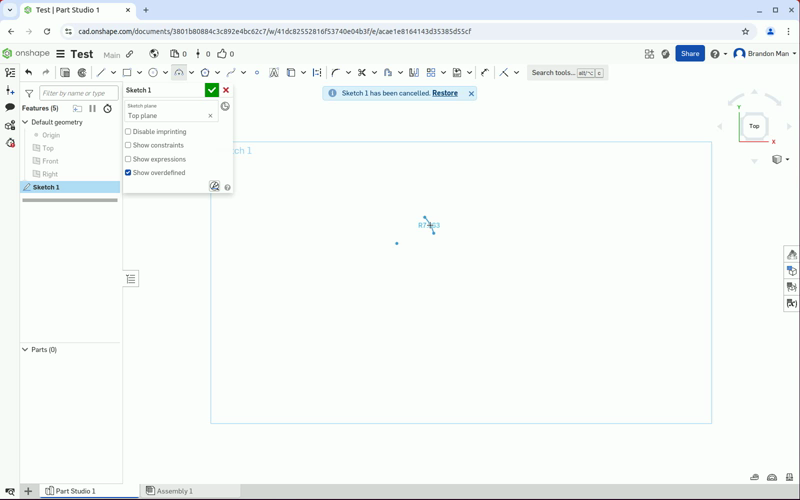
key_up(shift)
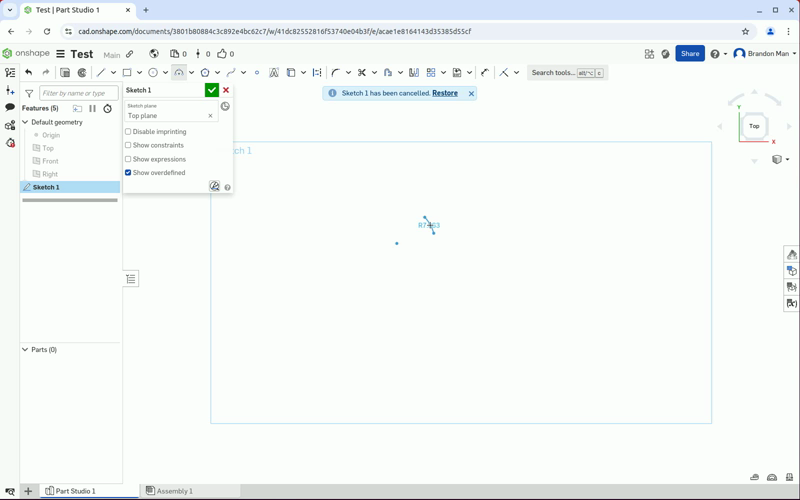
mouse_move(433, 233)
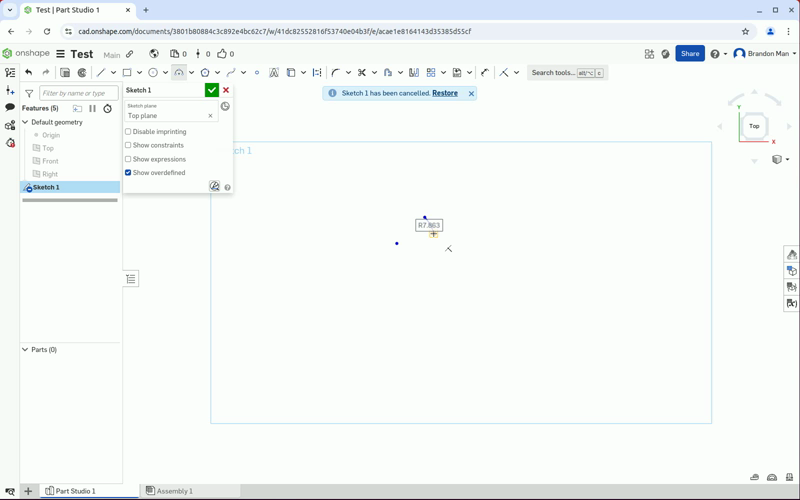
click(433, 233)
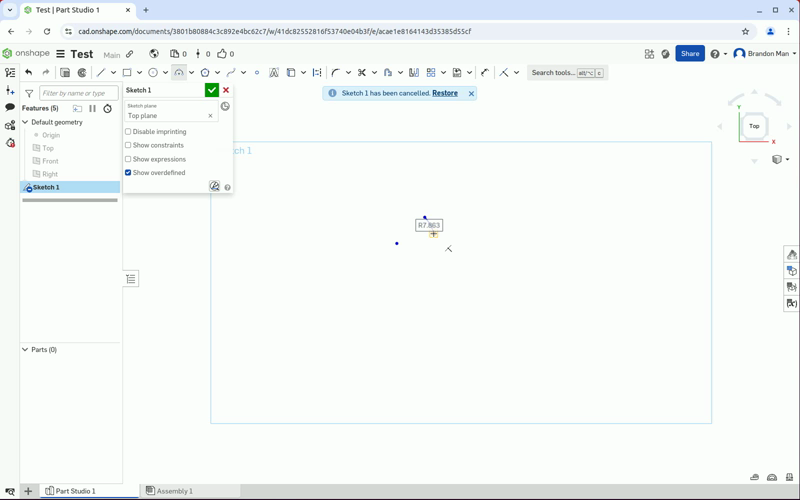
mouse_move(424, 217)
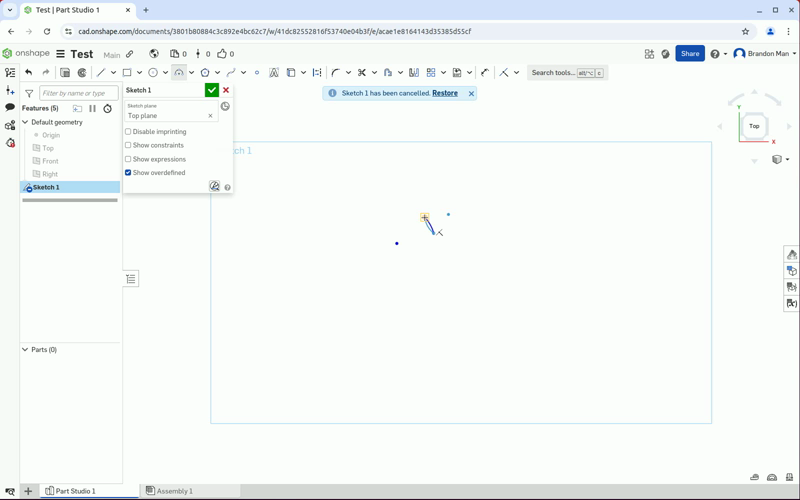
click(424, 217)
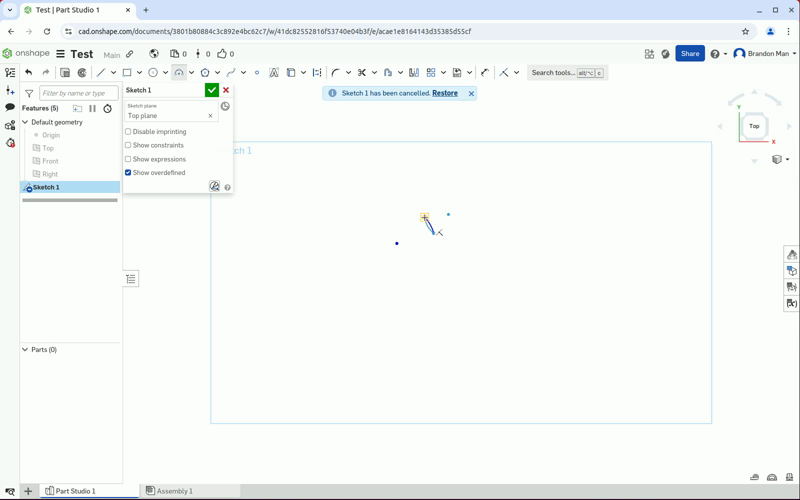
key_down(shift)
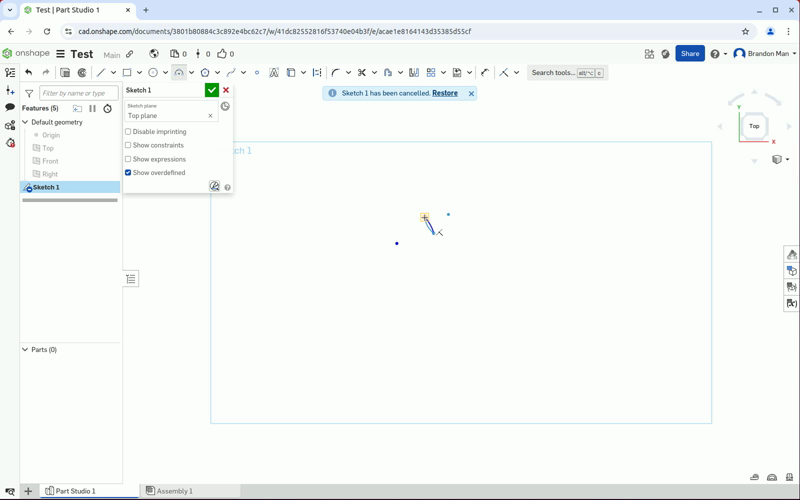
mouse_move(494, 187)
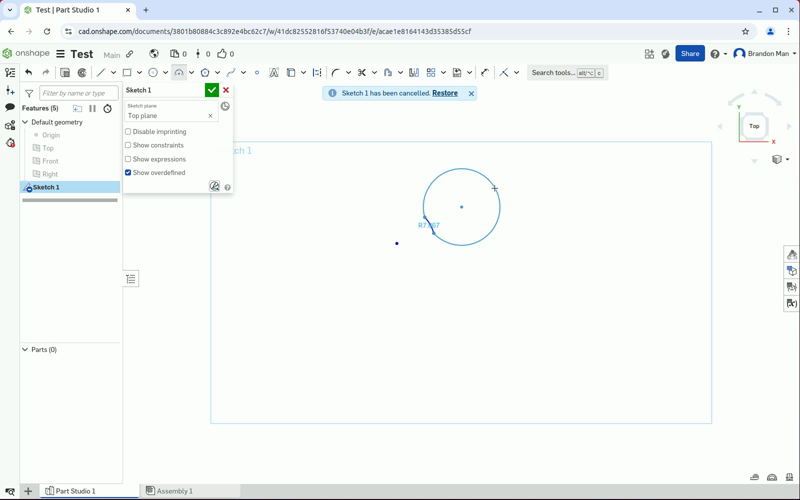
click(494, 187)
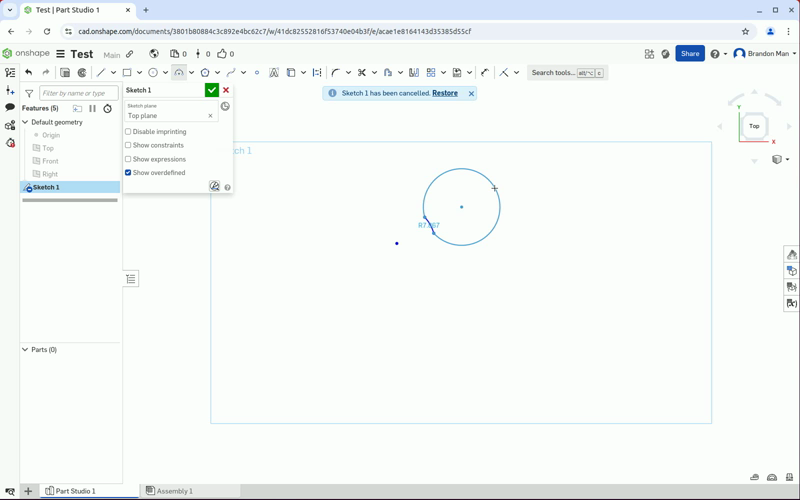
key_up(shift)
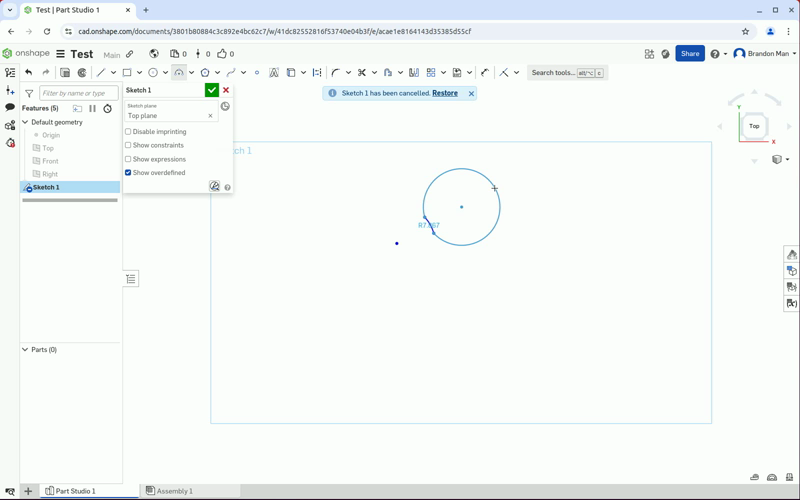
key(esc)
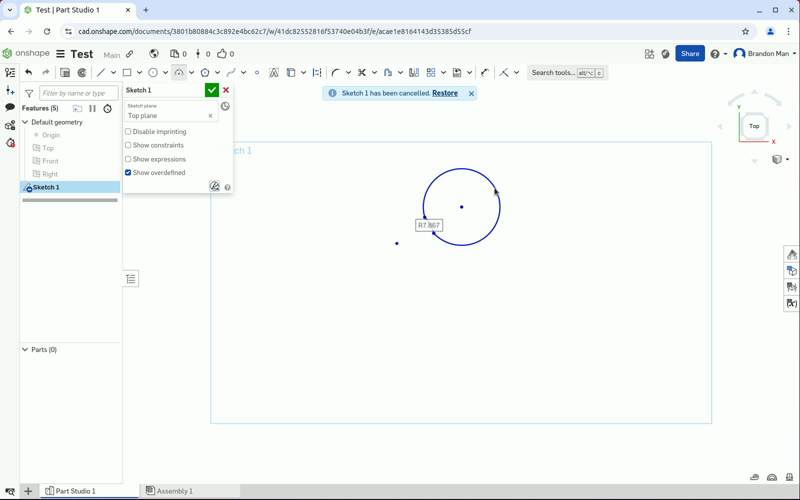
key(c)
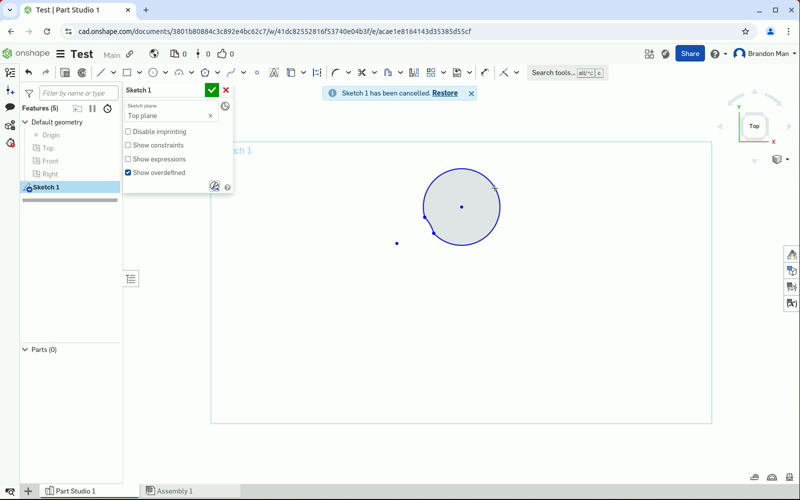
key_down(shift)
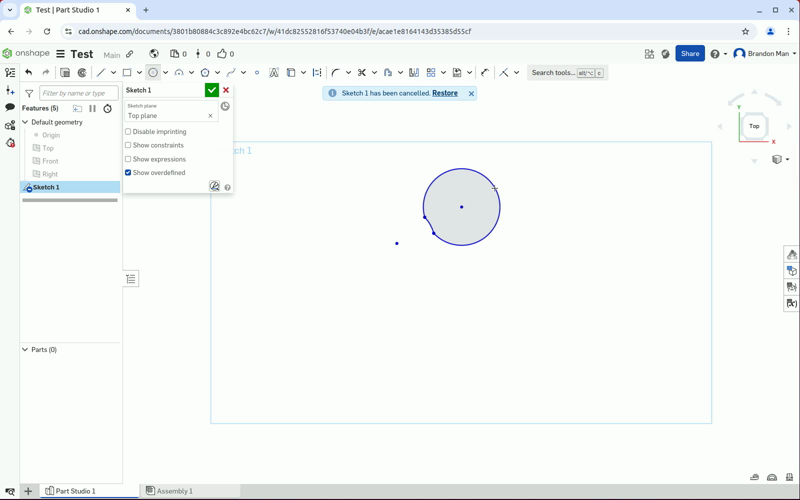
mouse_move(460, 207)
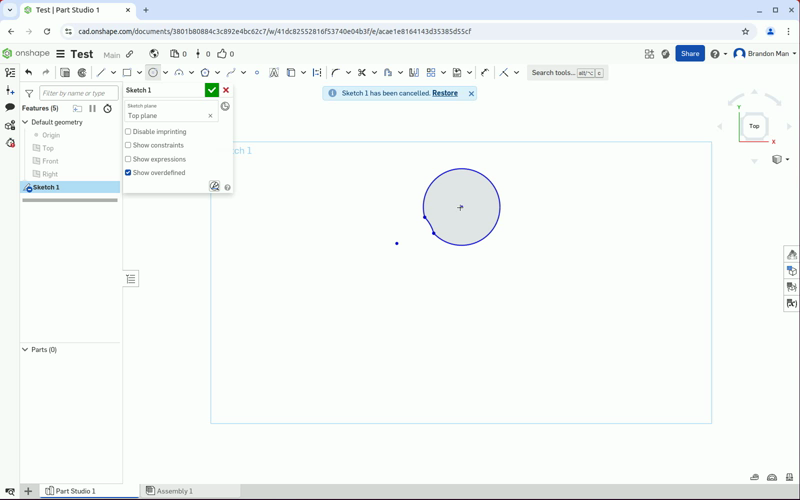
scroll(6)
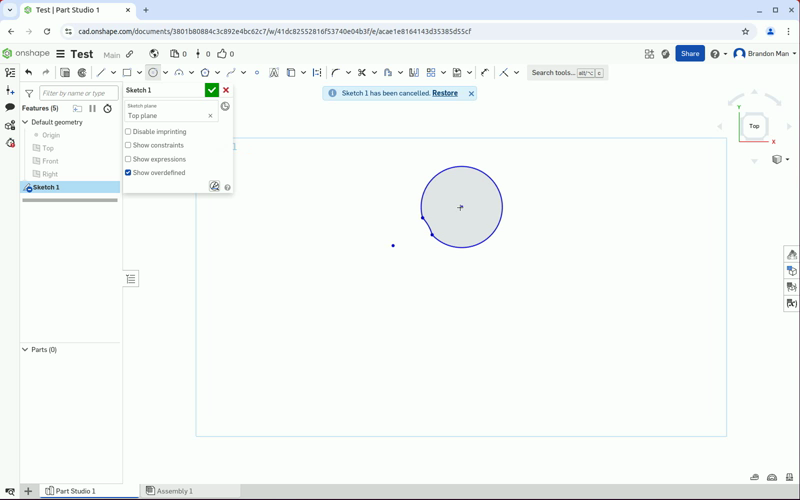
scroll(6)
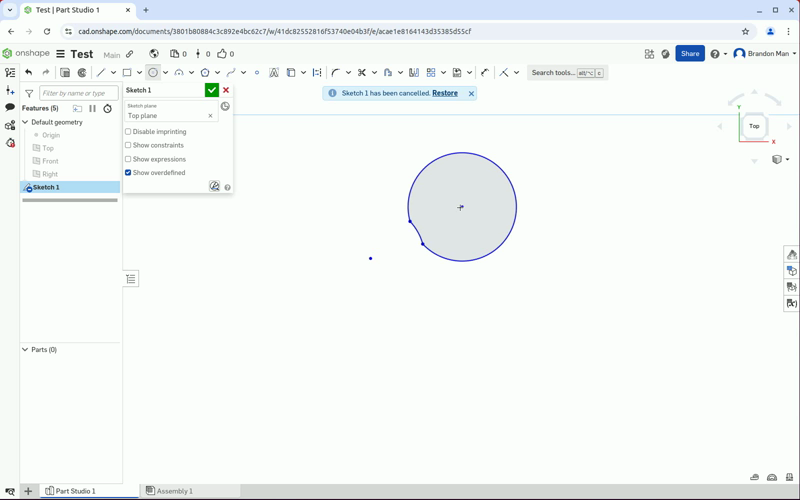
scroll(6)
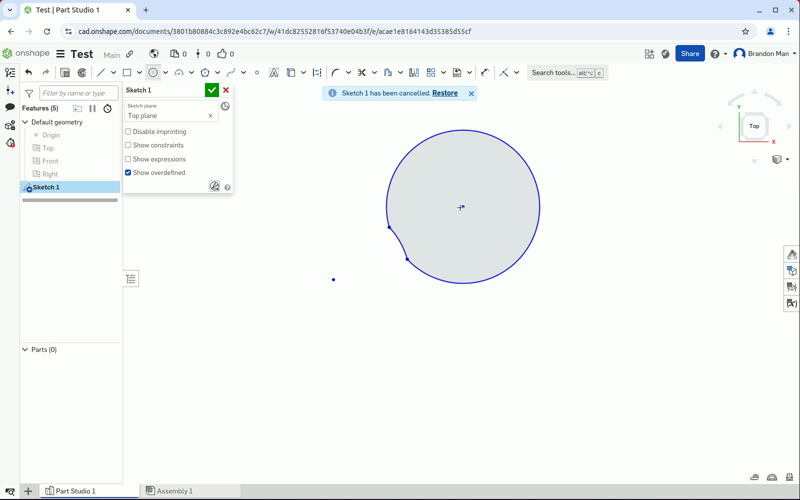
scroll(6)
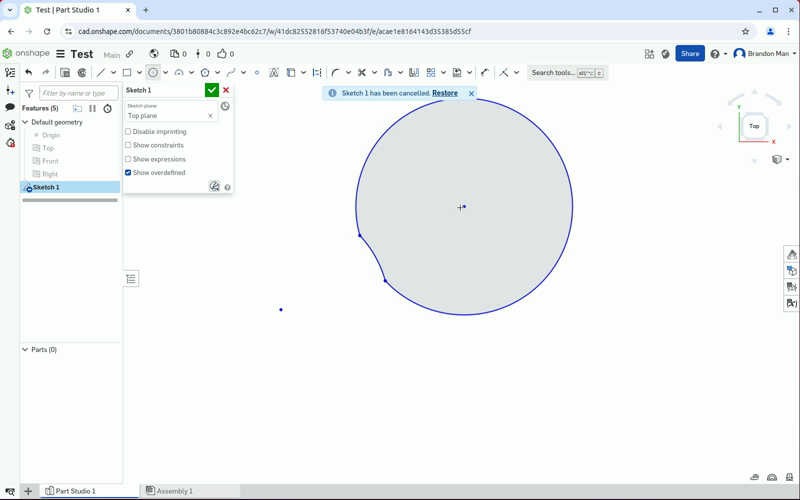
scroll(6)
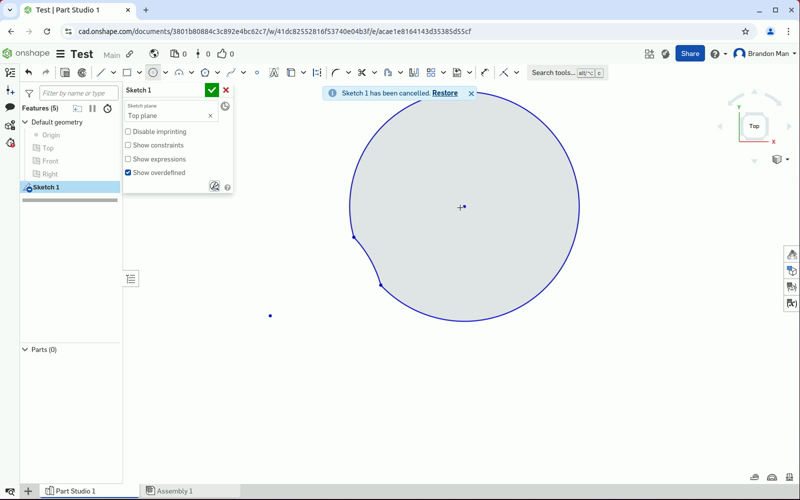
scroll(6)
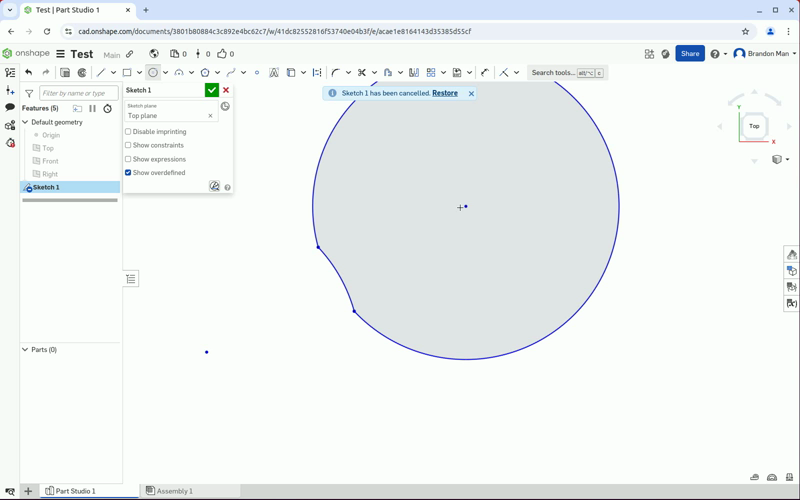
scroll(6)
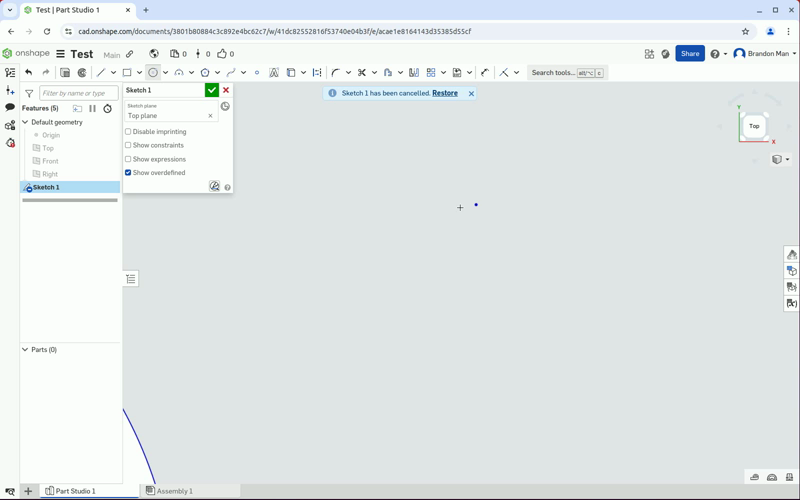
click(460, 207)
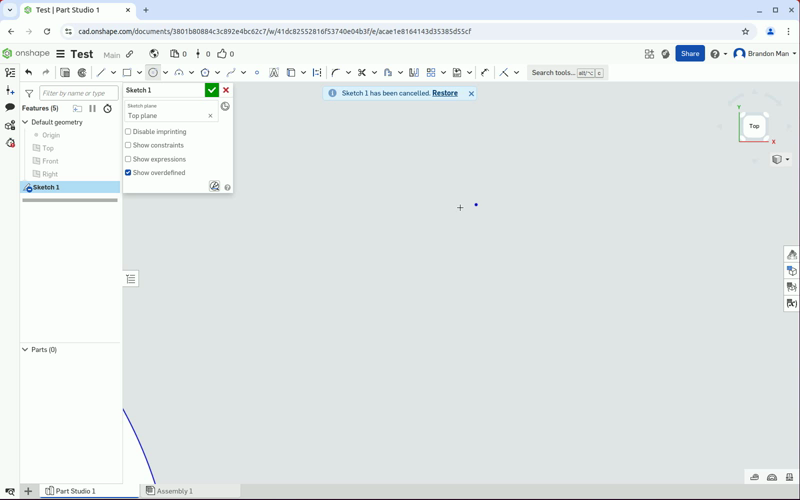
scroll(-6)
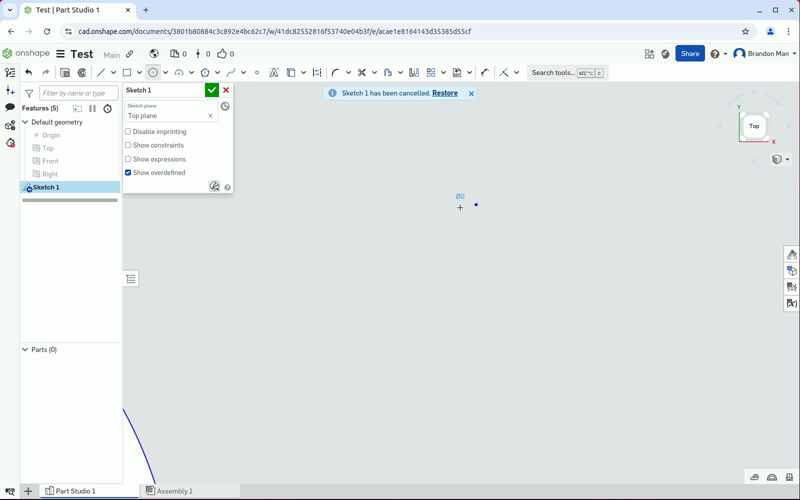
scroll(-6)
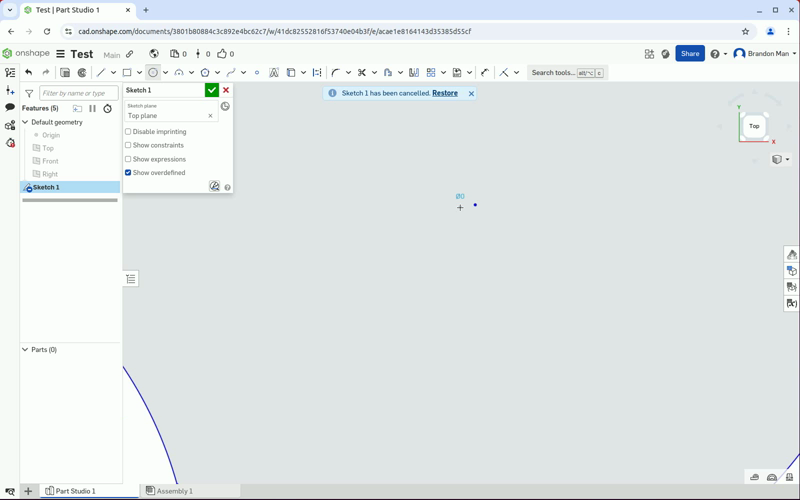
scroll(-6)
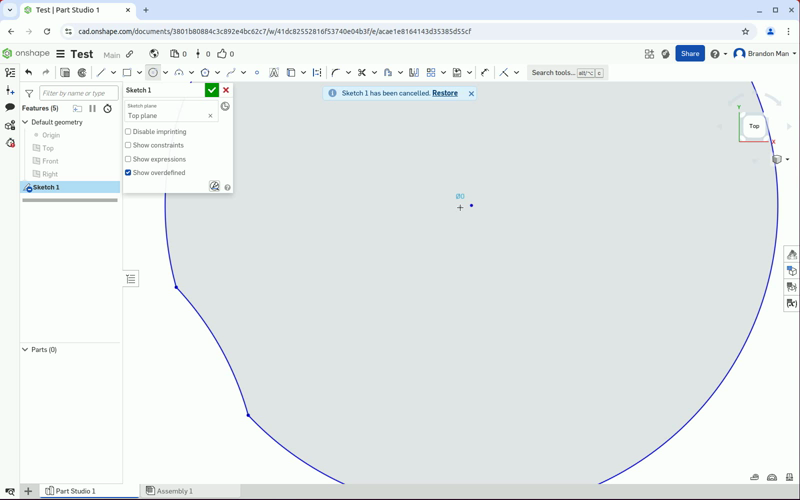
scroll(-6)
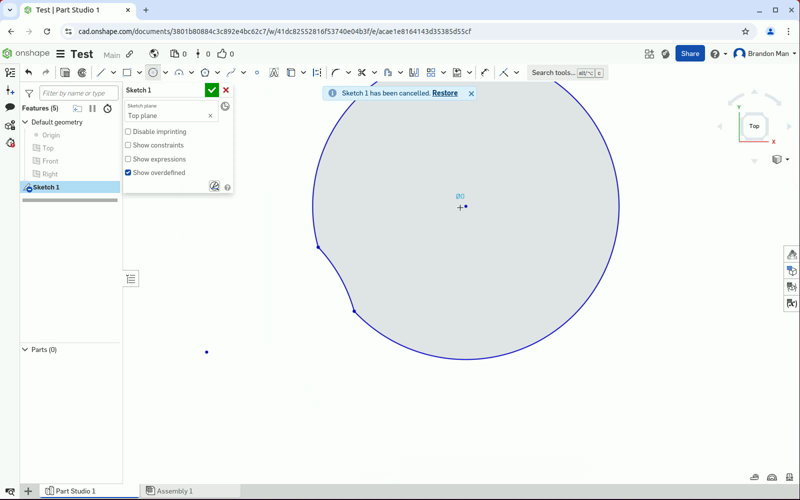
scroll(-6)
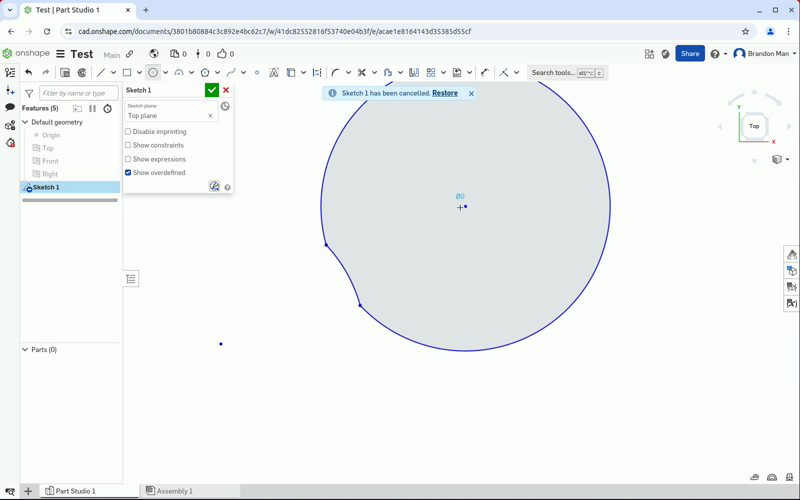
scroll(-6)
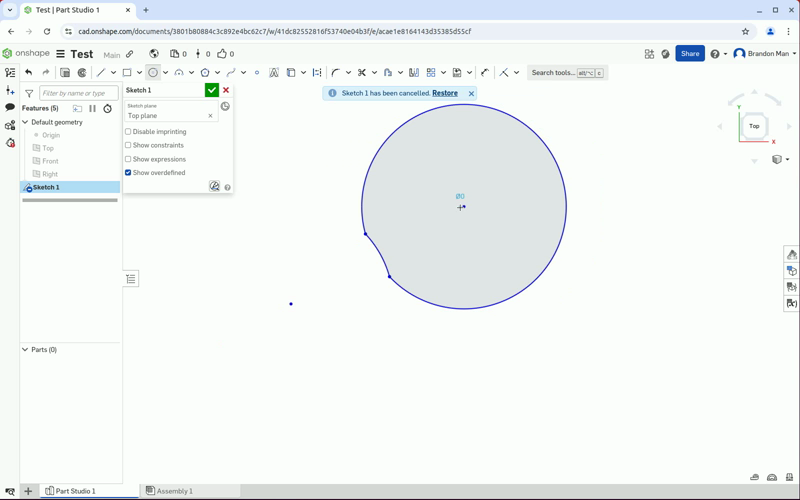
scroll(-6)
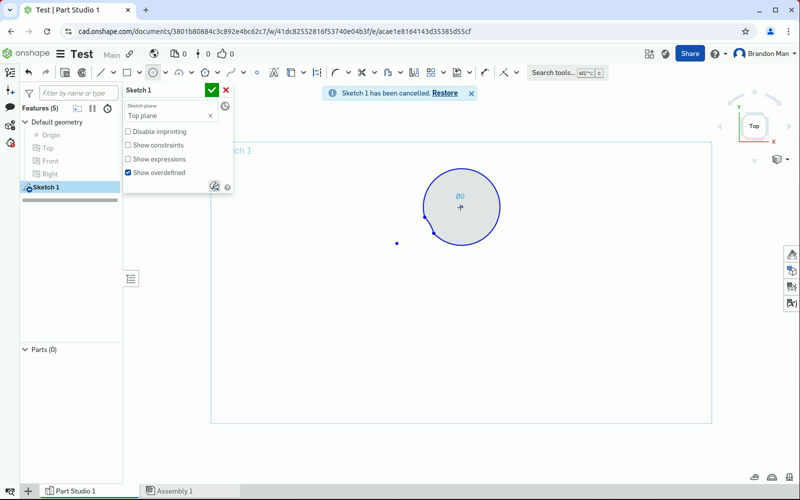
key_up(shift)
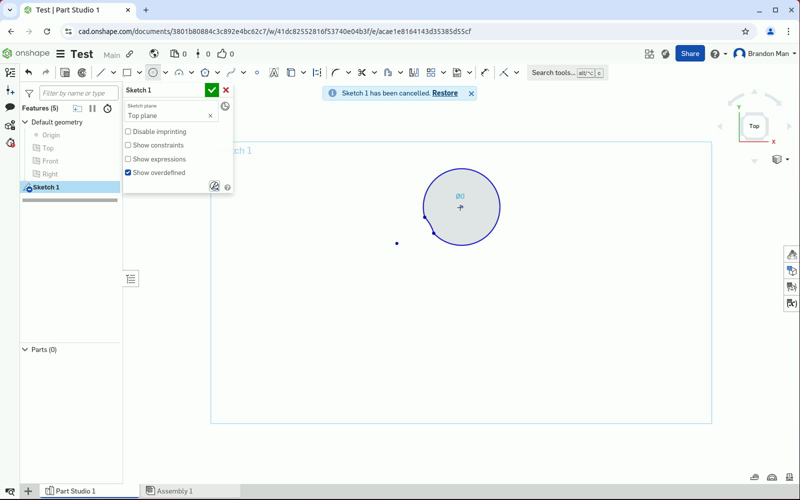
mouse_move(492, 207)
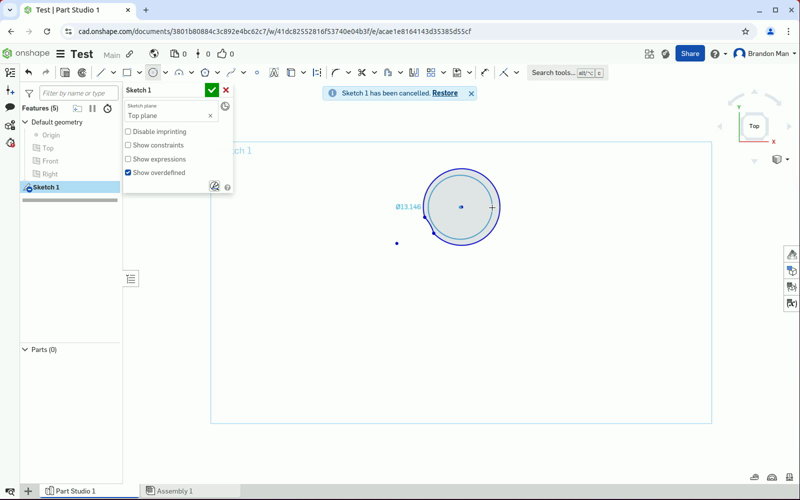
click(492, 207)
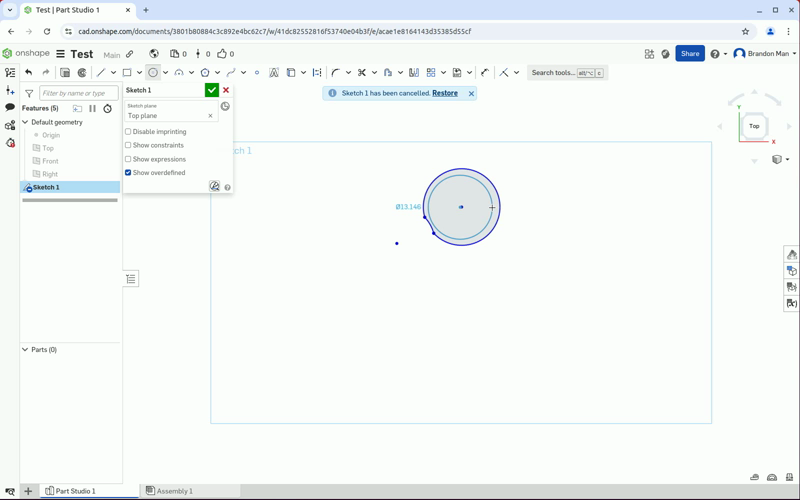
key(esc)
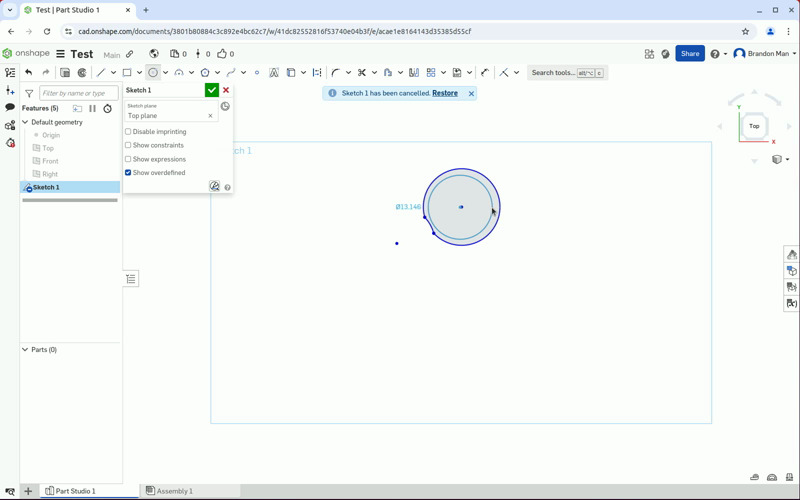
mouse_move(427, 199)
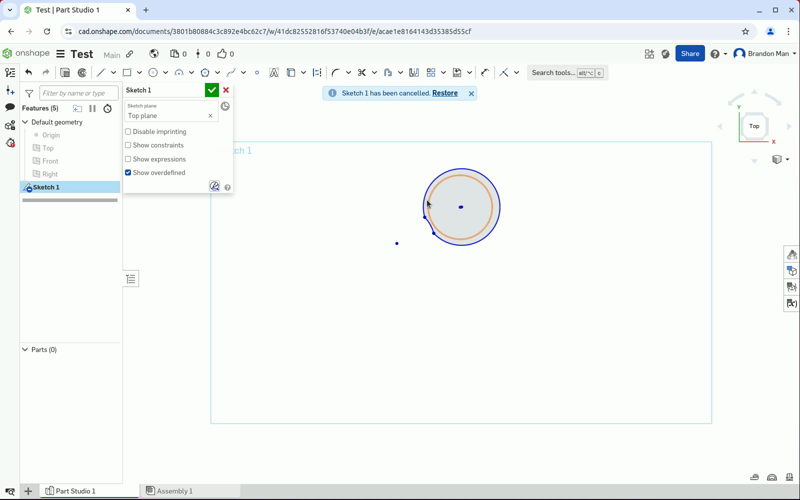
scroll(6)
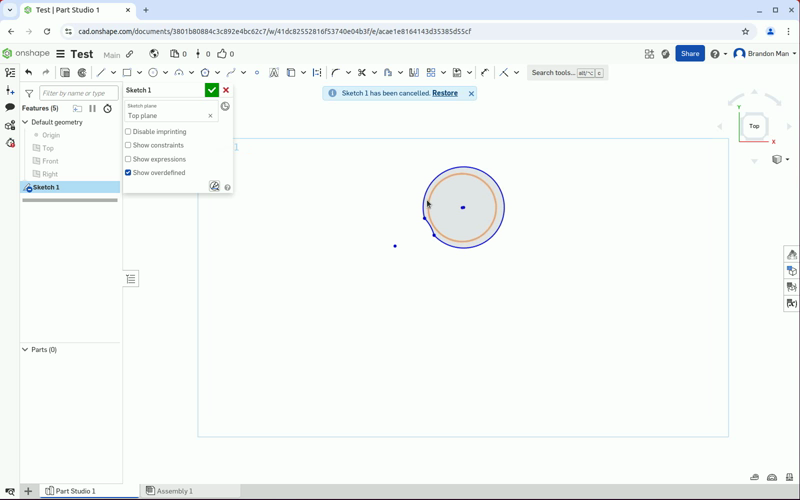
scroll(6)
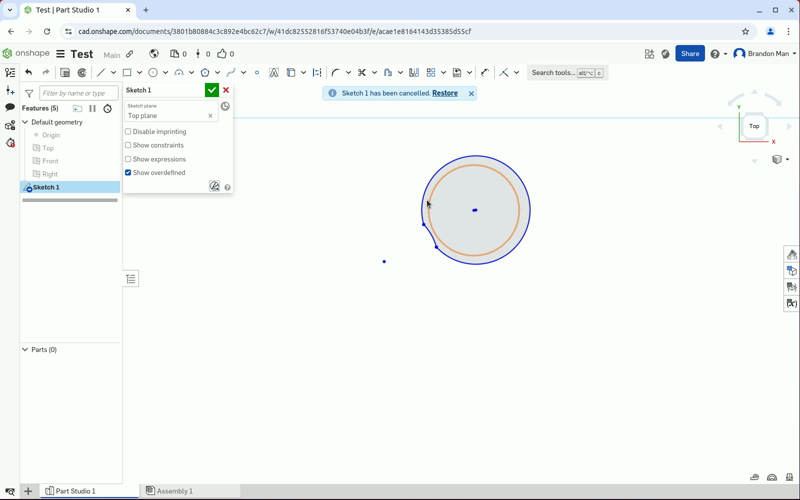
scroll(6)
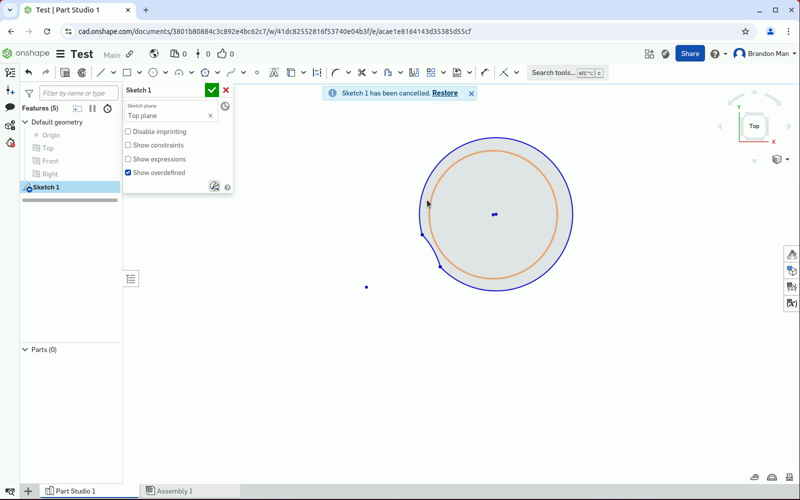
scroll(6)
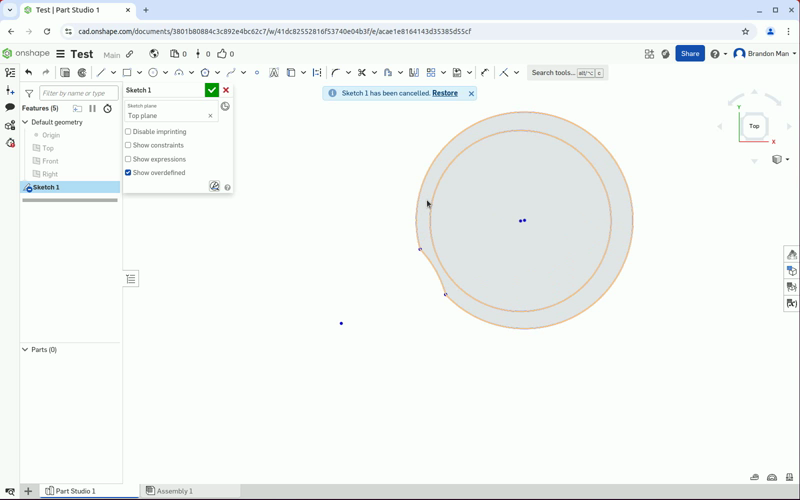
scroll(6)
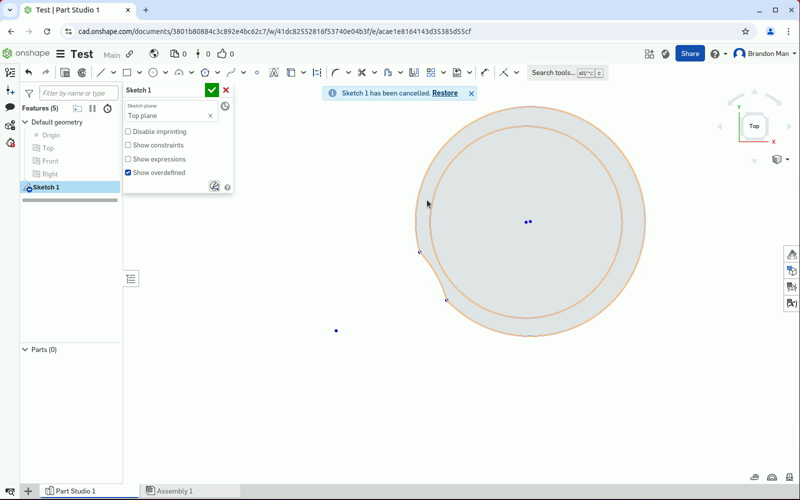
scroll(6)
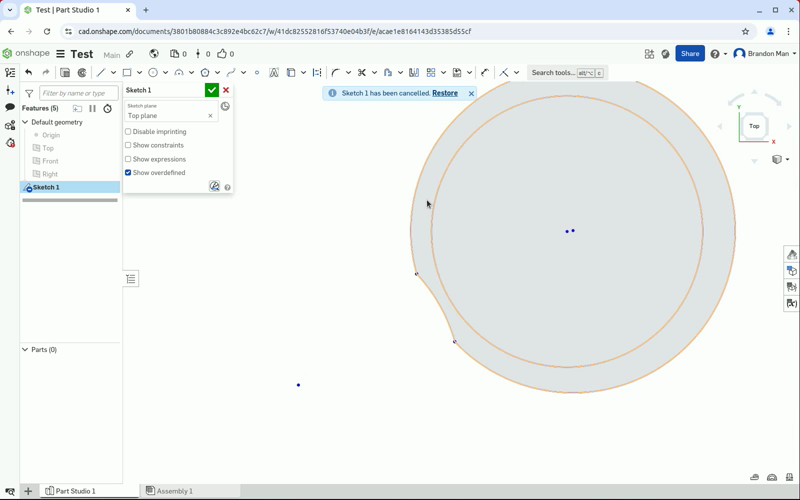
scroll(6)
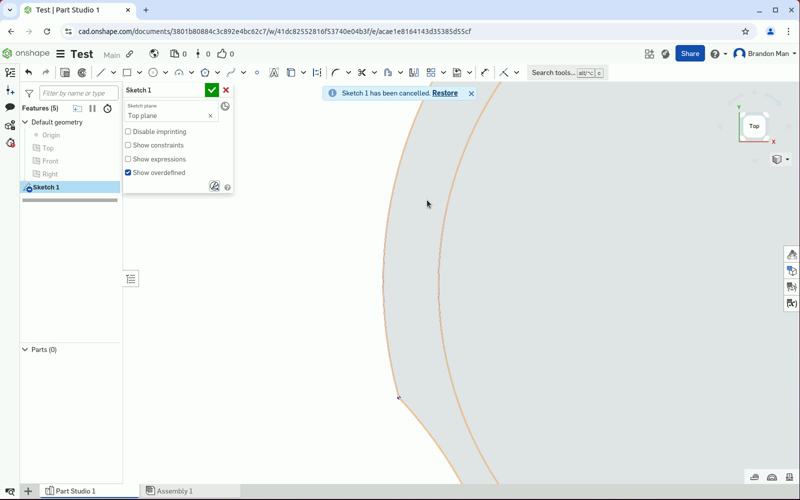
click(427, 199)
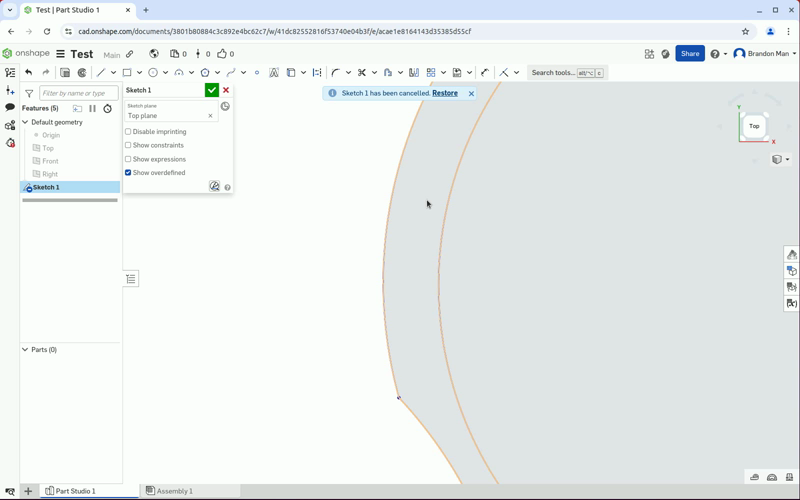
scroll(-6)
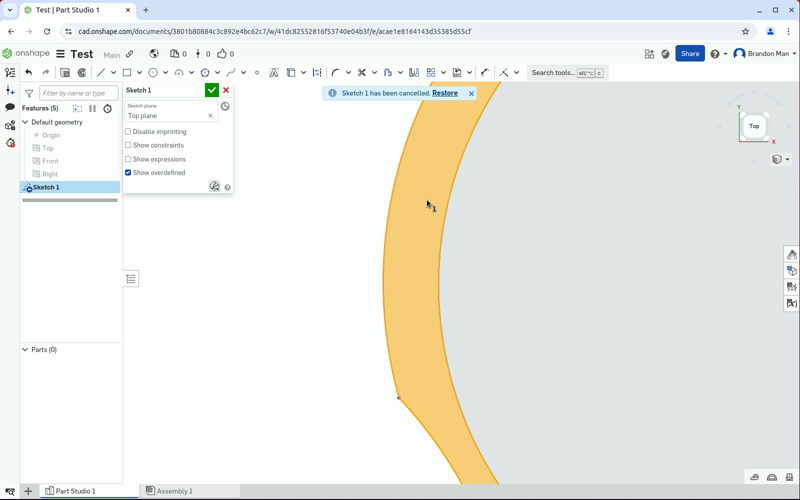
scroll(-6)
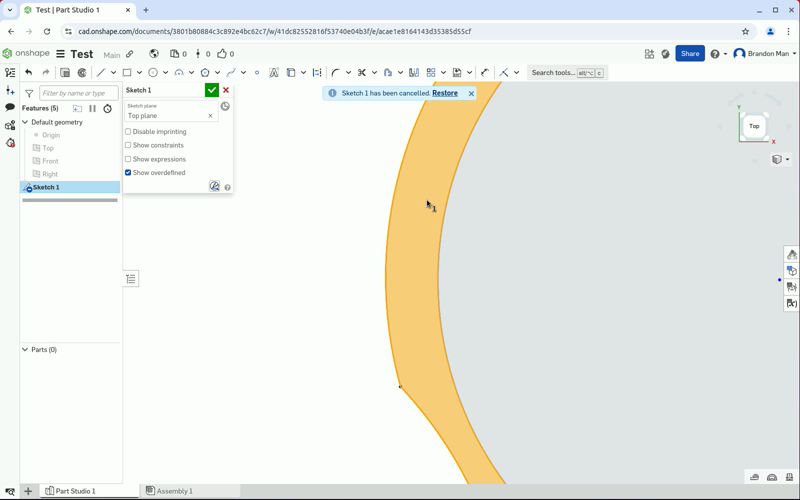
scroll(-6)
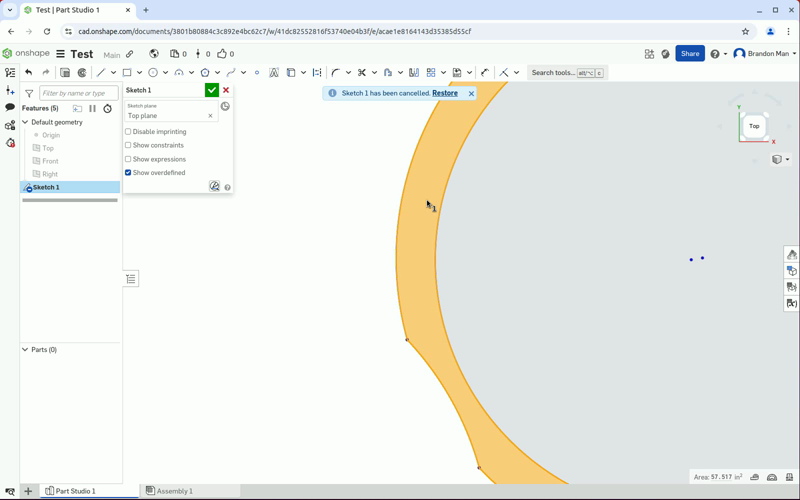
scroll(-6)
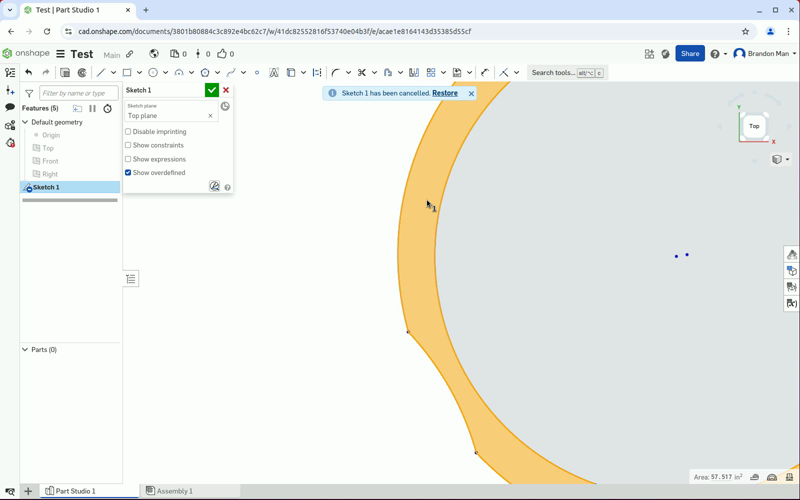
scroll(-6)
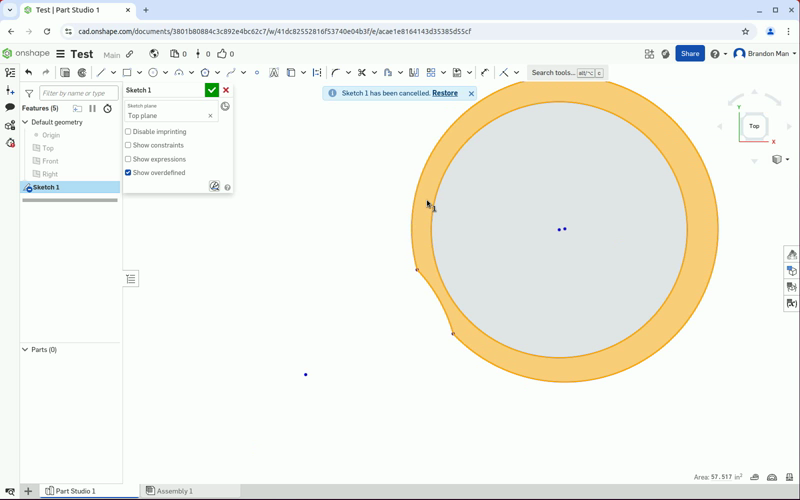
scroll(-6)
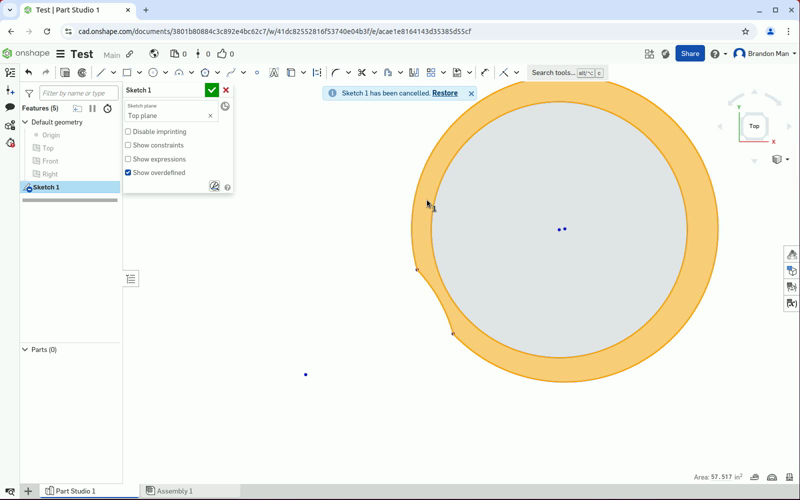
scroll(-6)
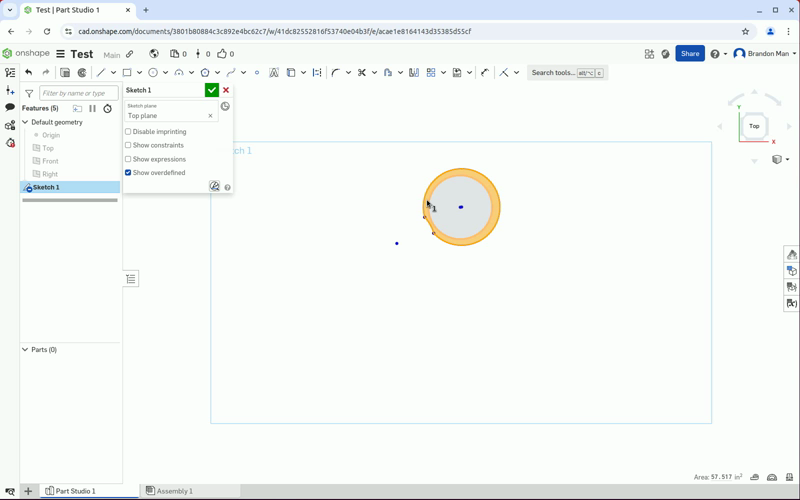
mouse_move(73, 352)
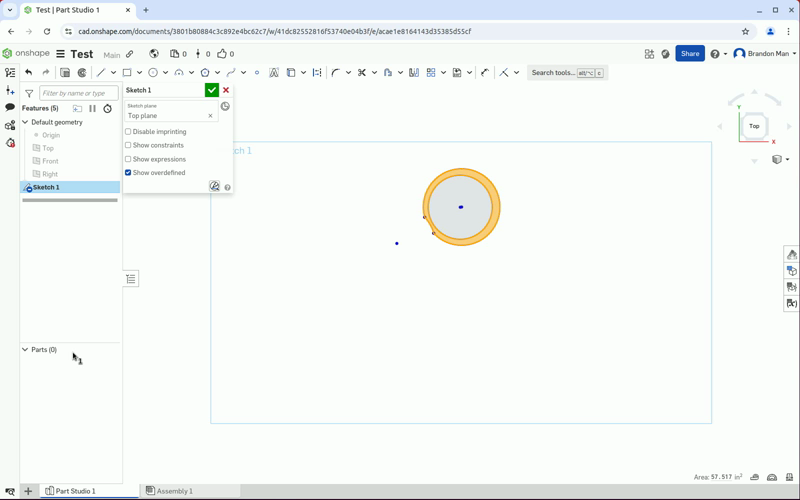
key(shift+y)
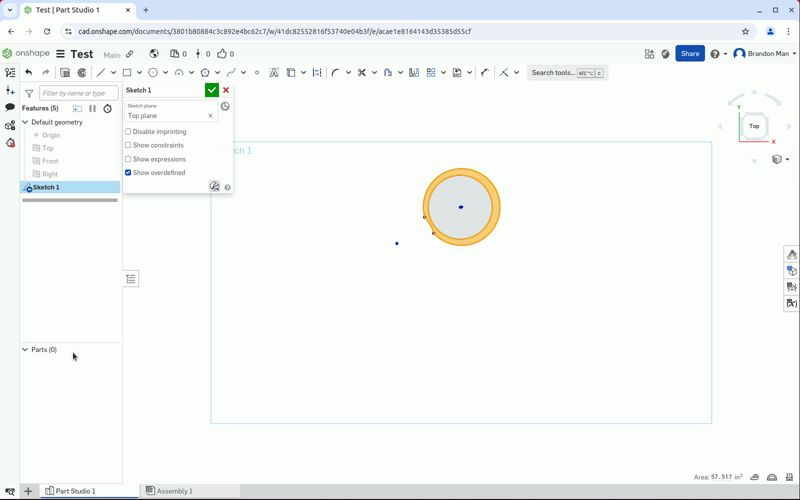
key(shift+e)
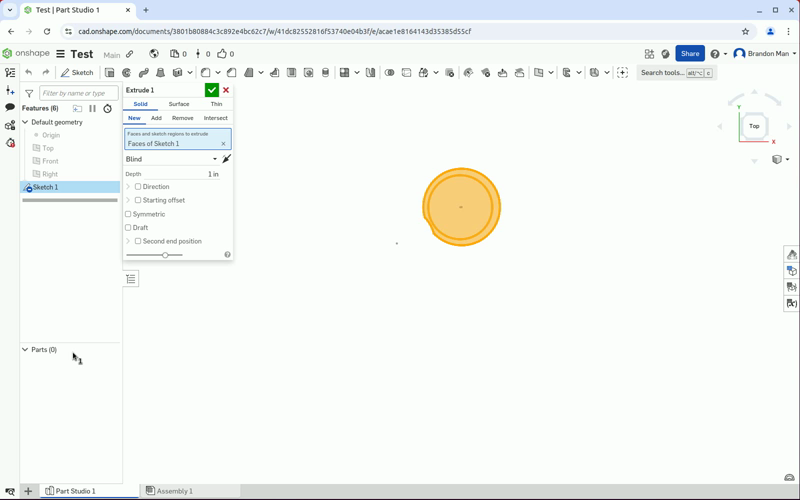
mouse_move(143, 106)
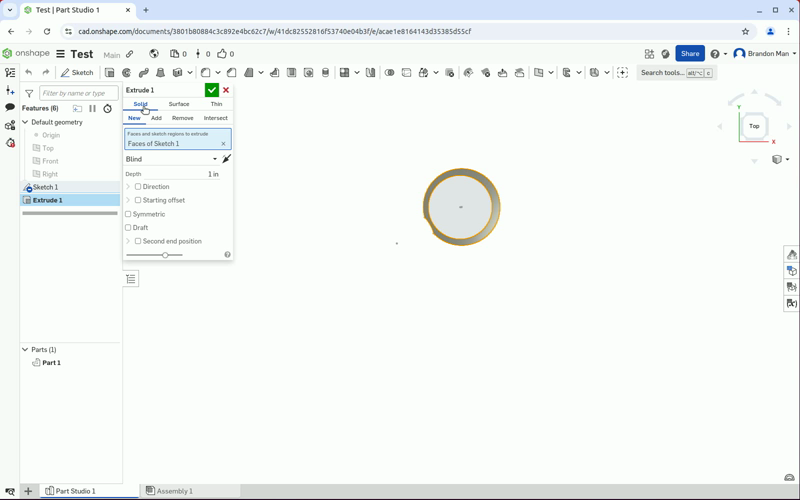
click(143, 106)
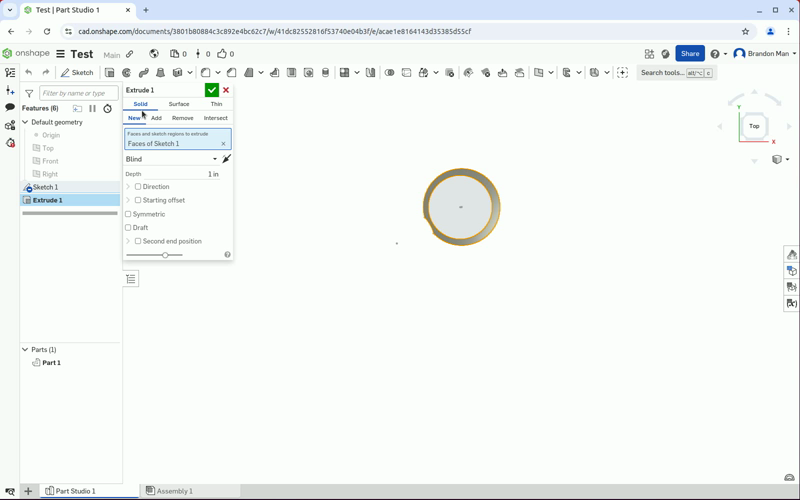
mouse_move(137, 120)
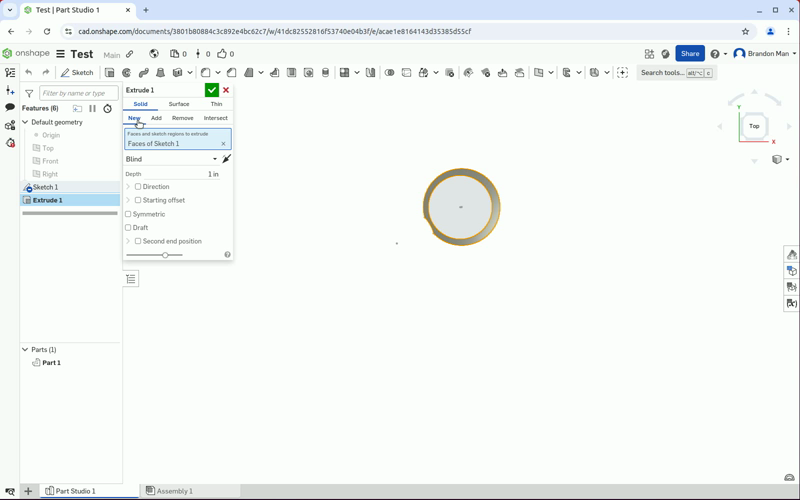
click(137, 120)
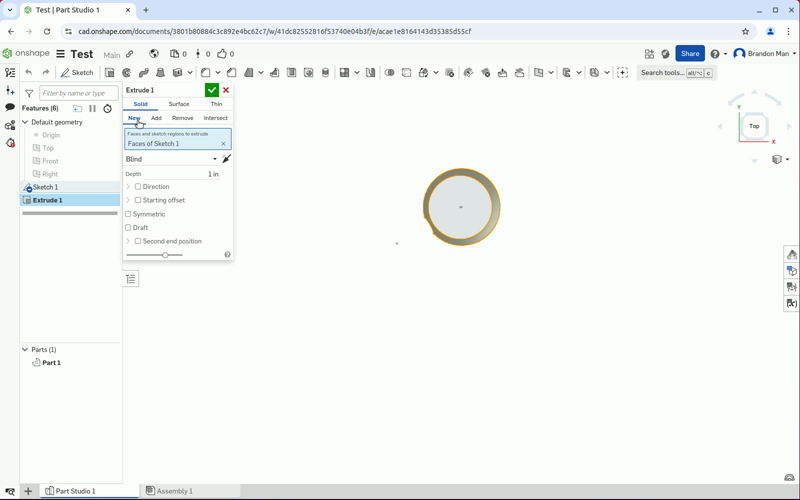
key(tab, 4)
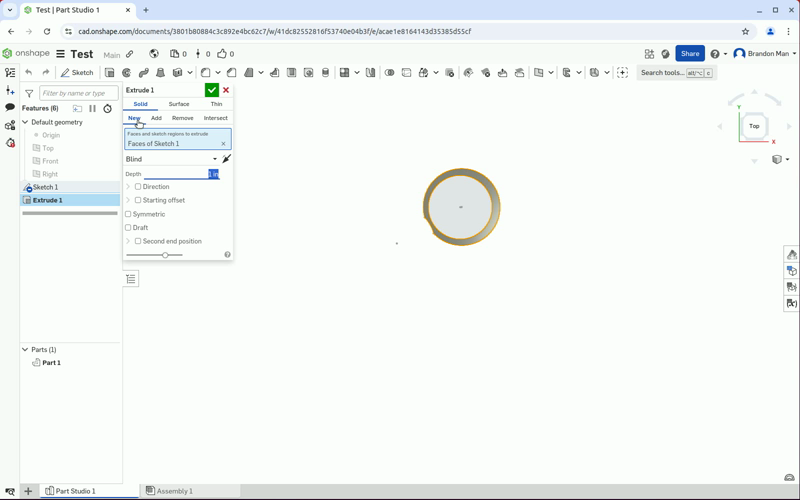
text(4.092)
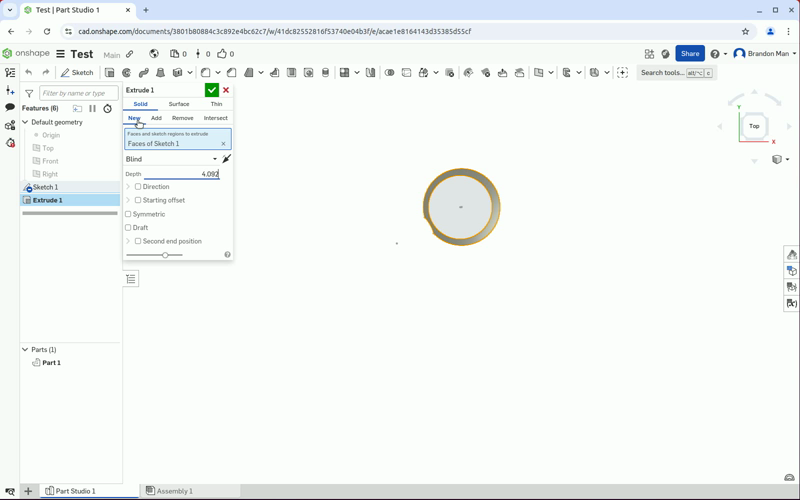
key(enter)
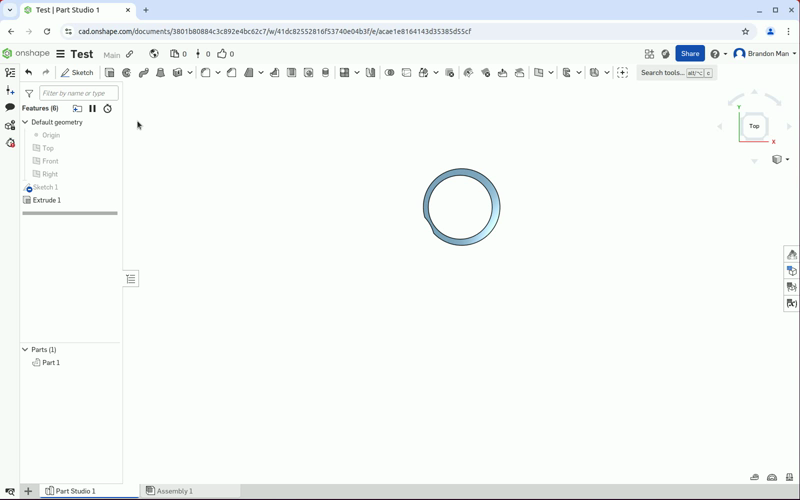
key(shift+h)
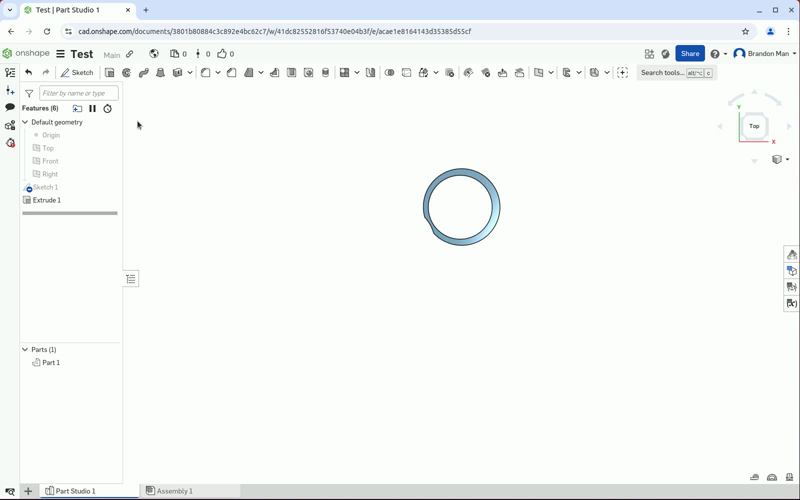
key(shift+h)
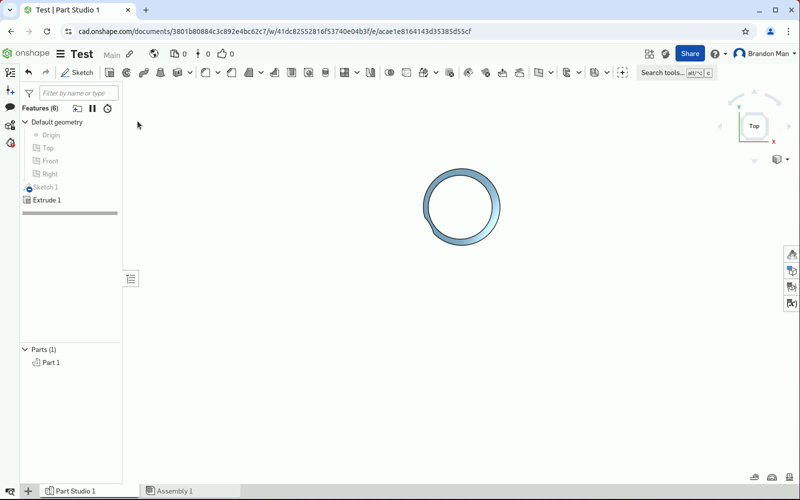
mouse_move(73, 189)
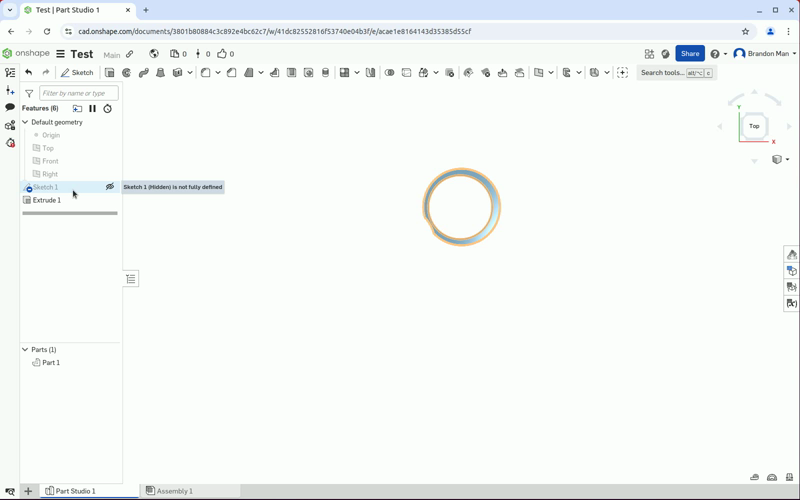
click(73, 189)
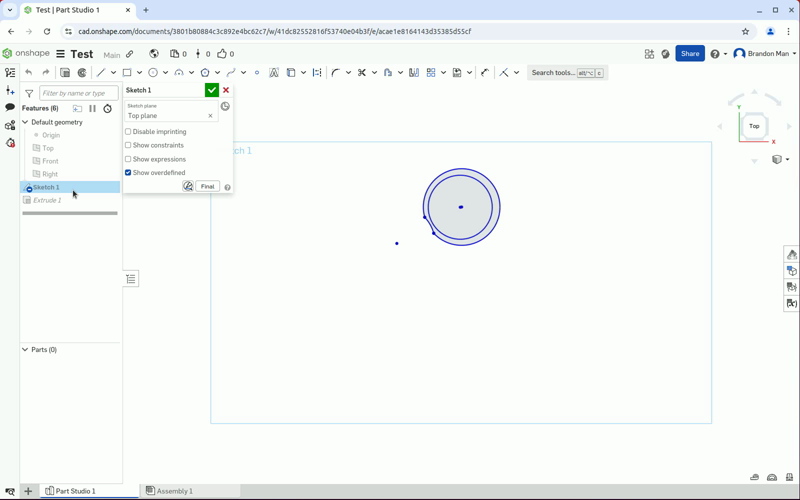
mouse_move(229, 92)
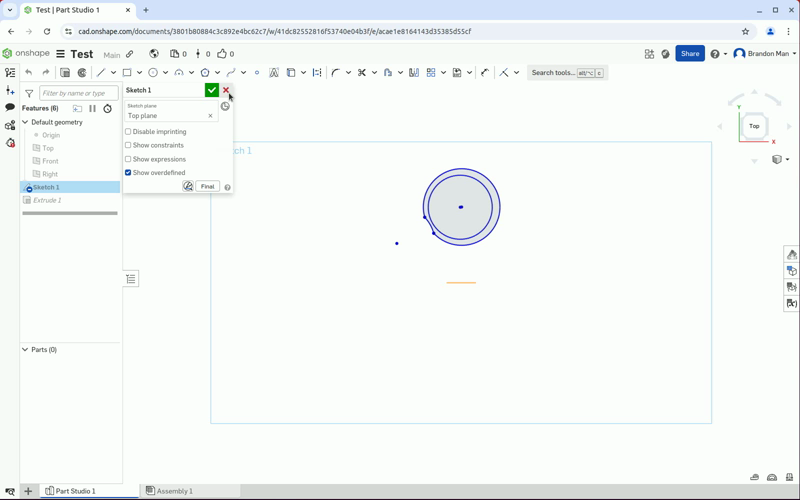
click(229, 92)
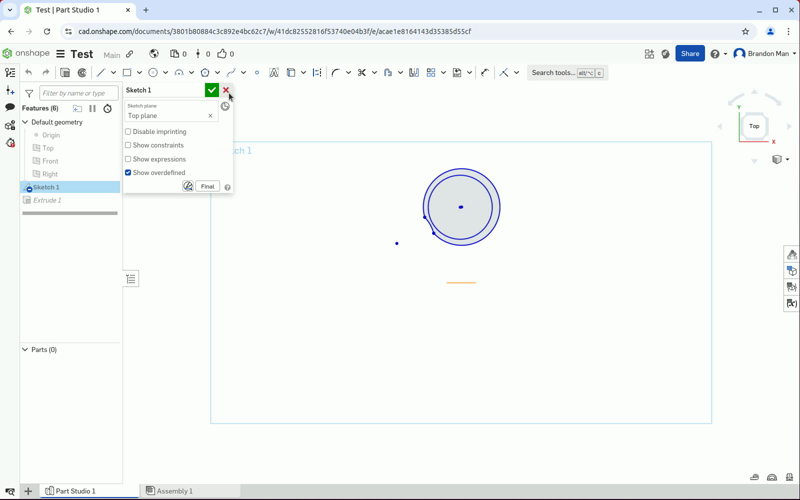
key(shift+s)
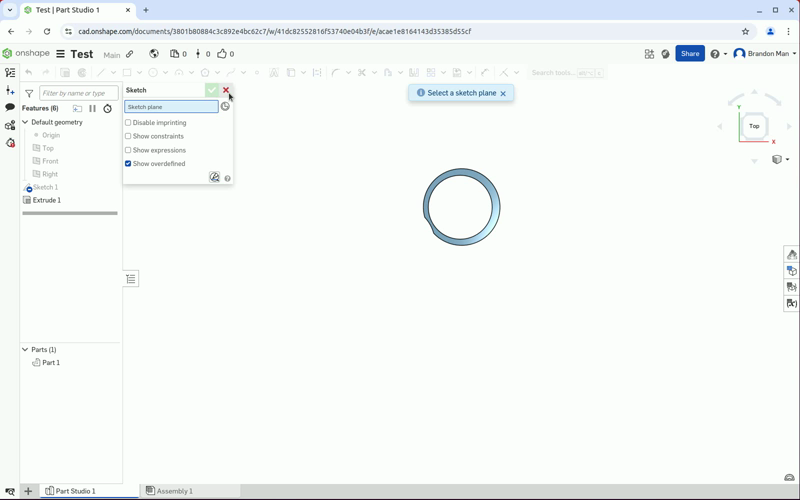
mouse_move(73, 150)
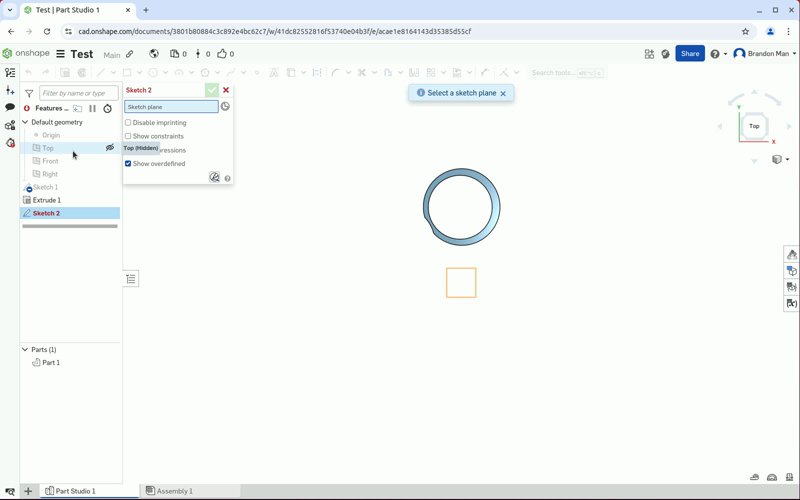
click(73, 150)
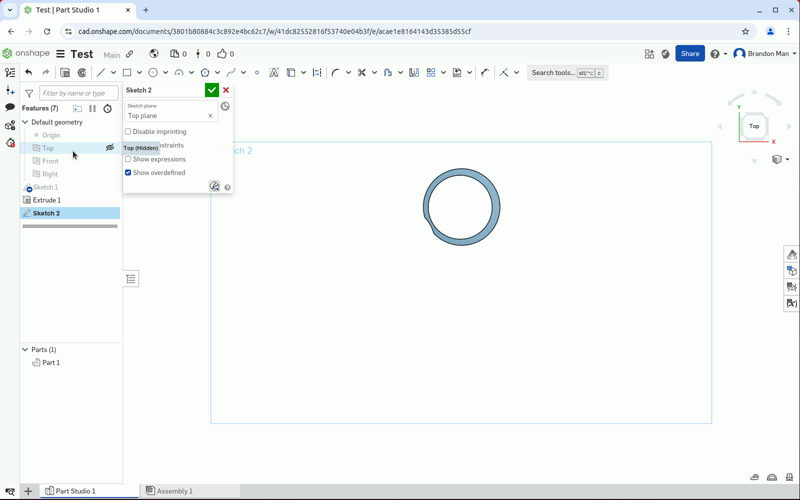
mouse_move(73, 352)
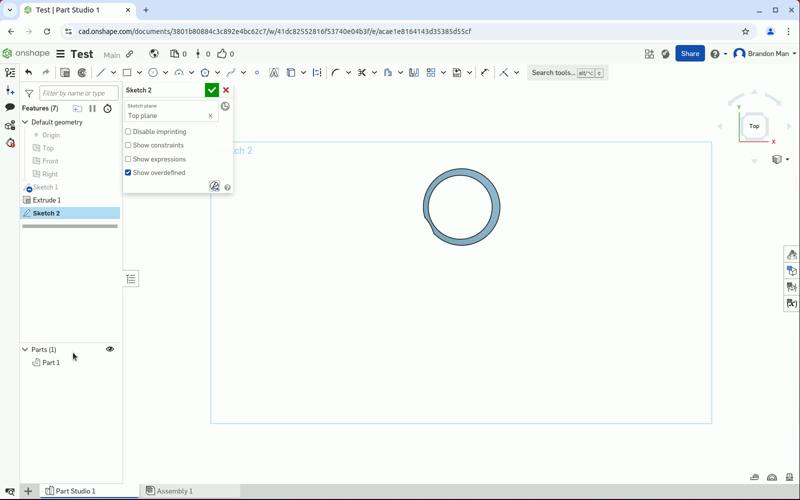
key(y)
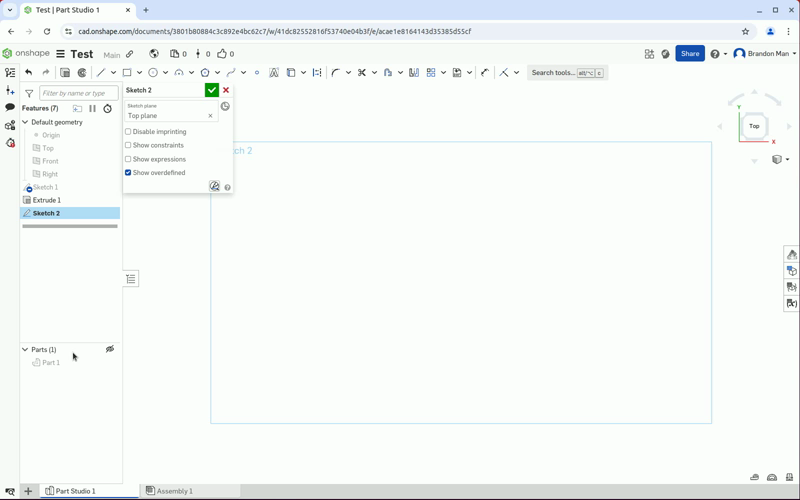
key(a)
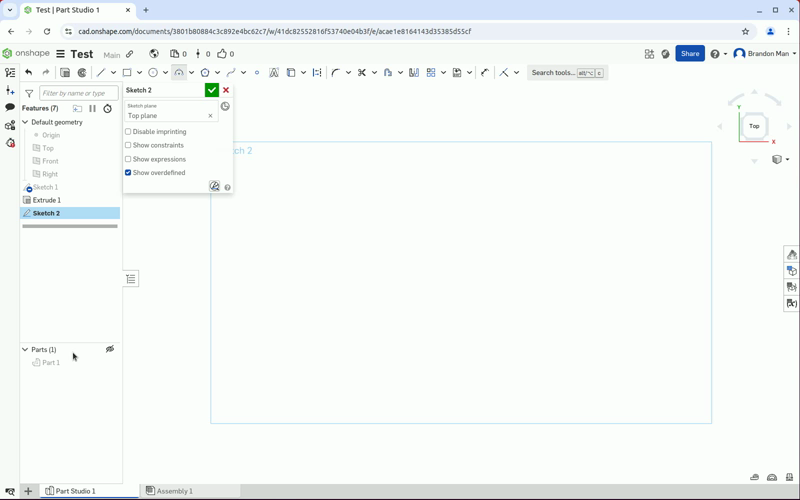
key_down(shift)
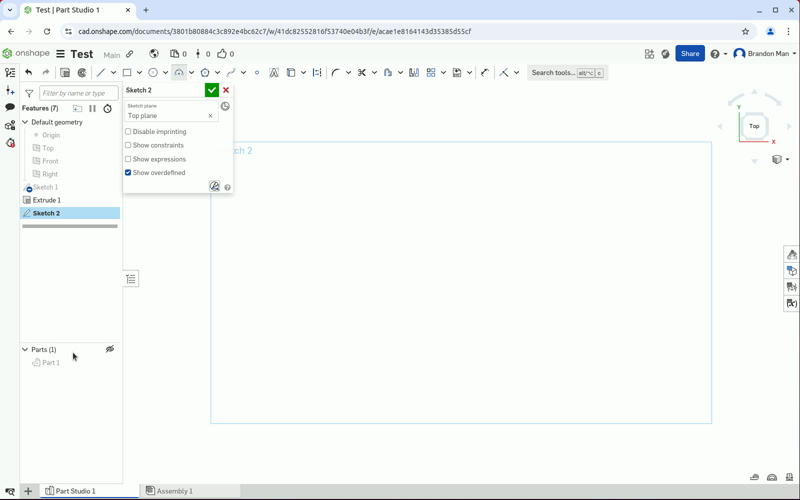
mouse_move(458, 320)
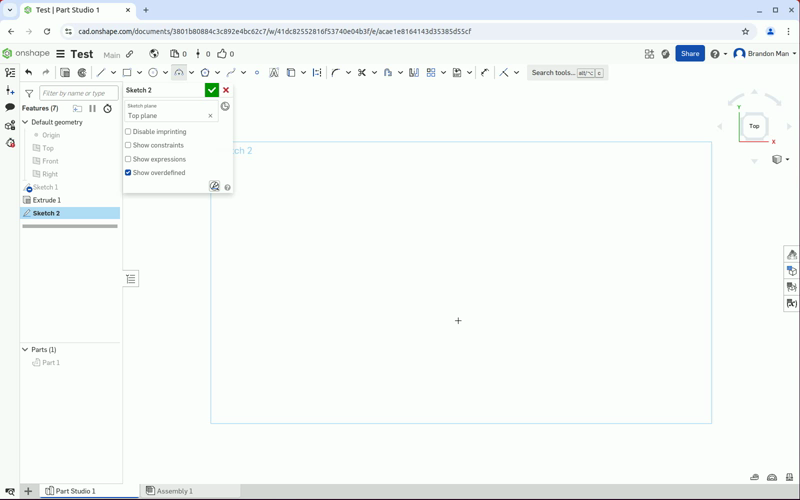
click(458, 320)
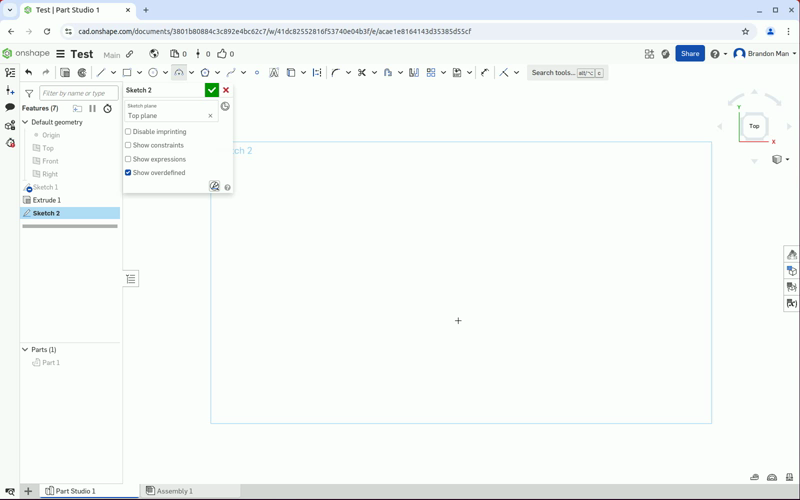
key_up(shift)
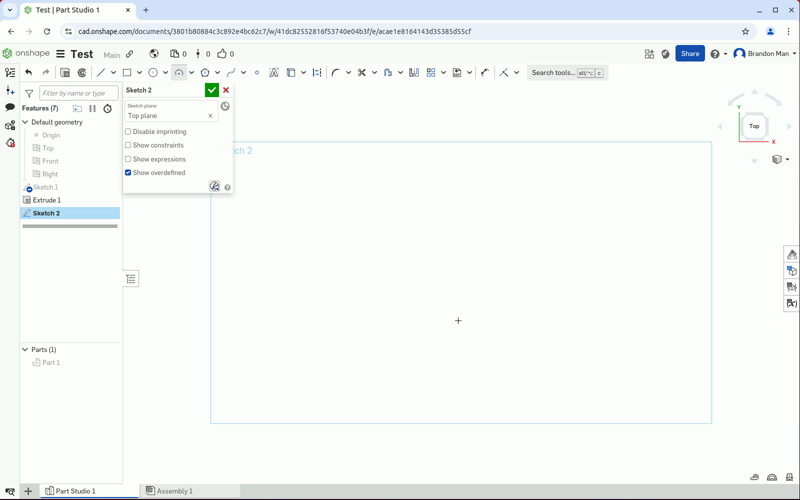
key_down(shift)
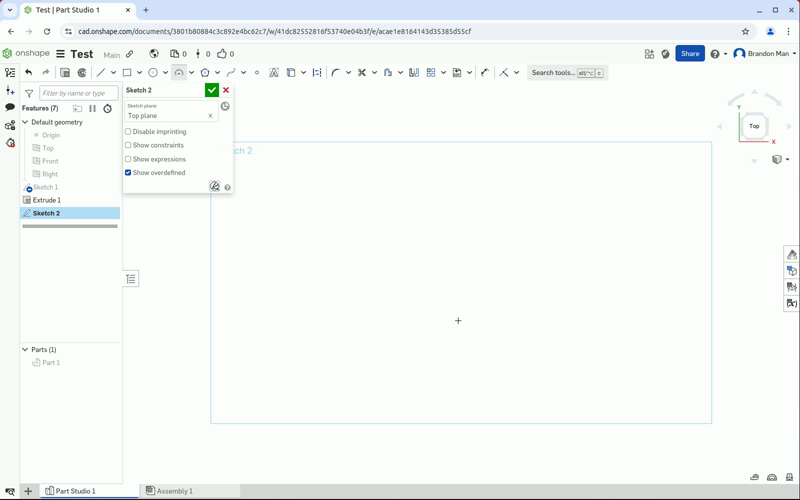
mouse_move(497, 353)
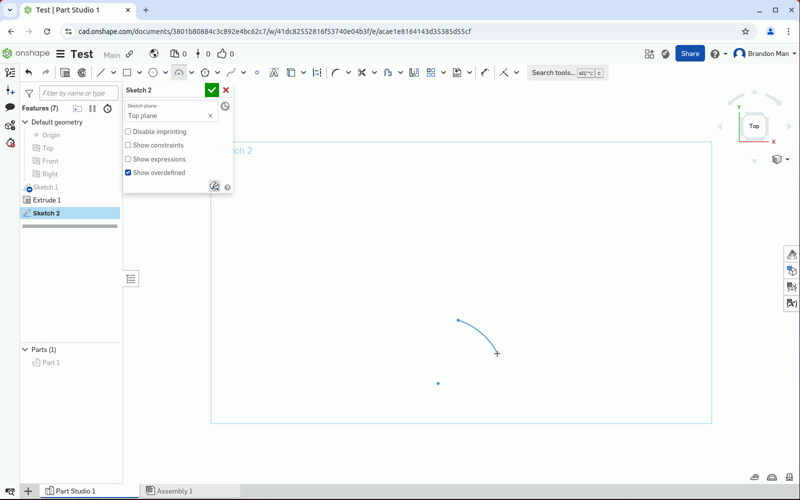
click(497, 353)
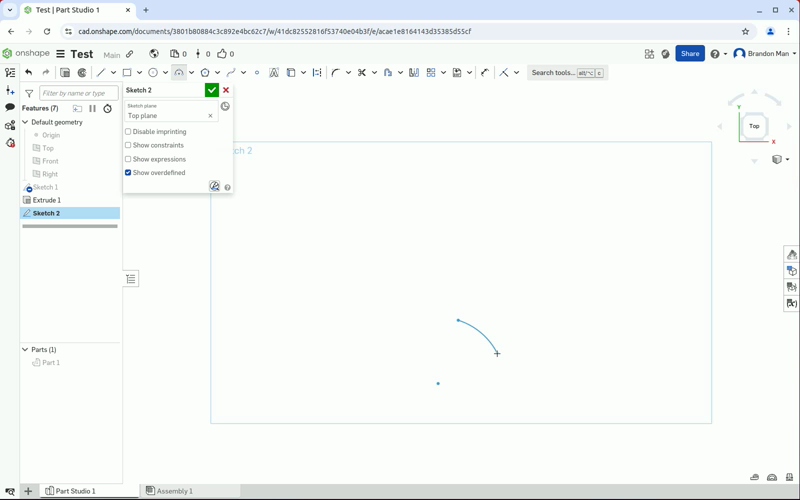
mouse_move(436, 385)
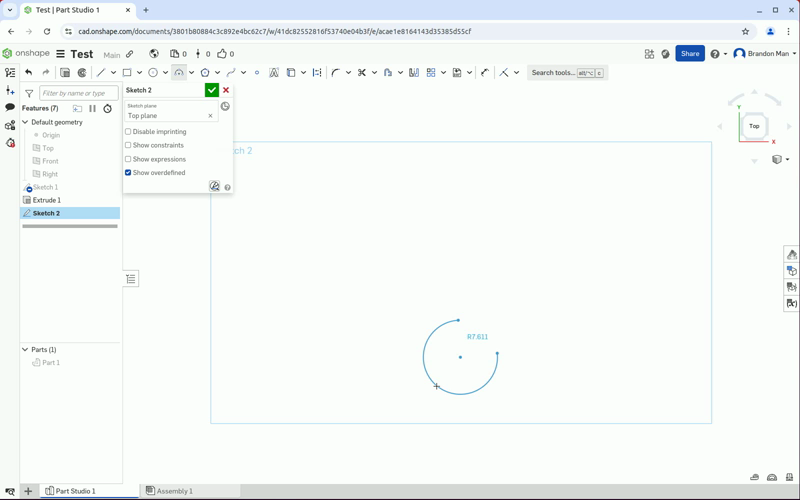
click(436, 385)
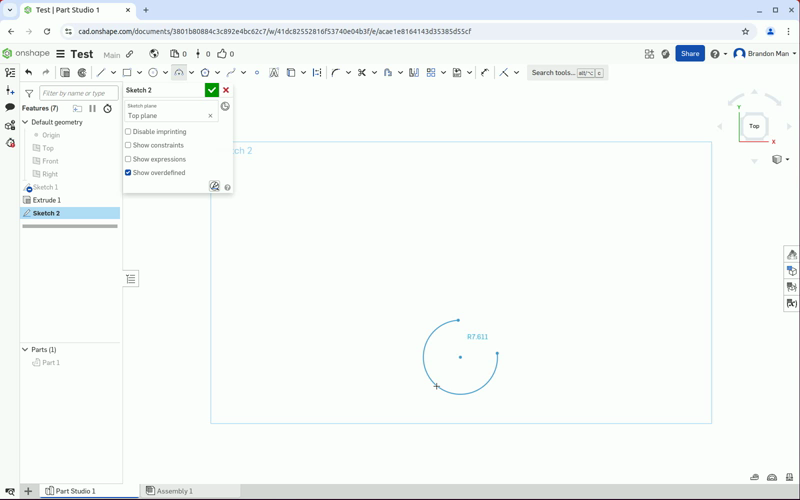
key_up(shift)
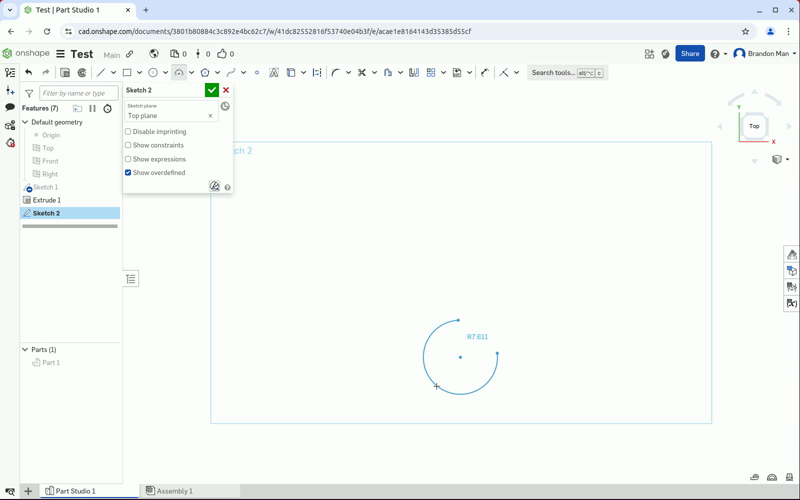
mouse_move(497, 353)
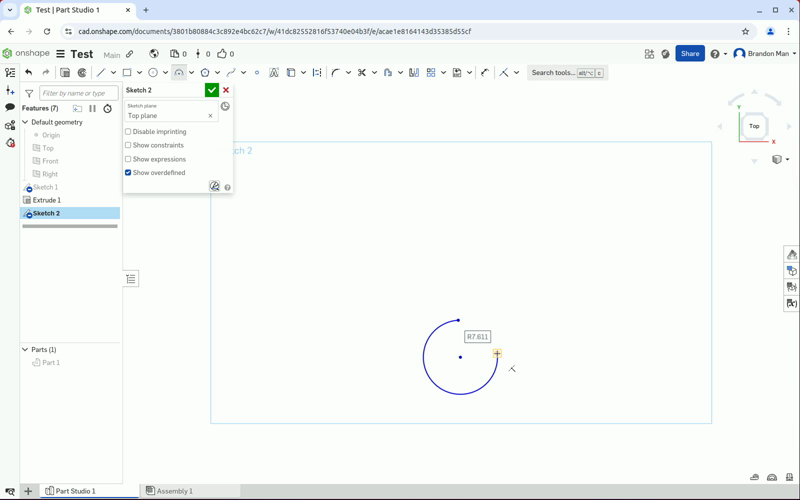
click(497, 353)
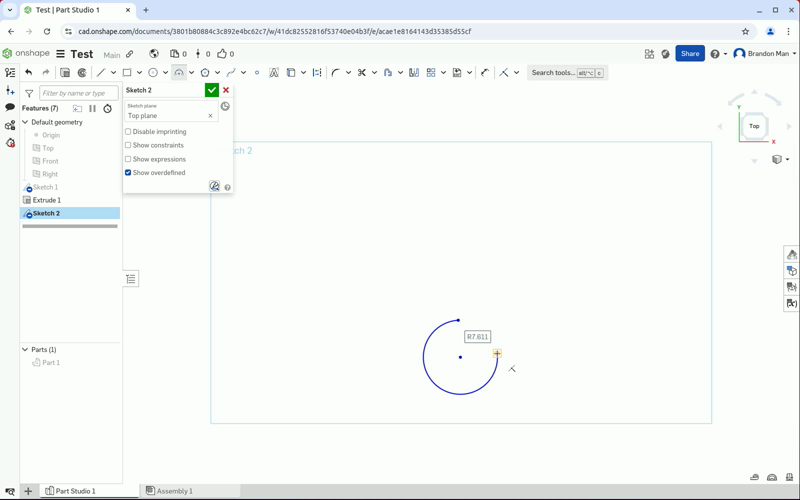
key_down(shift)
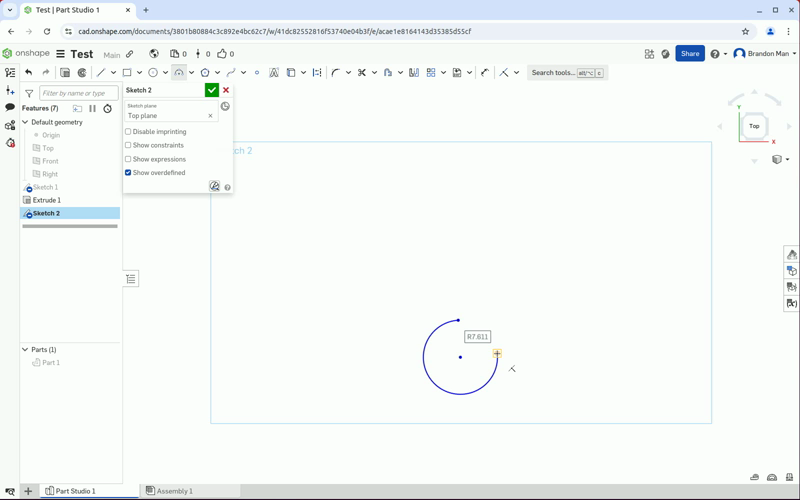
mouse_move(490, 334)
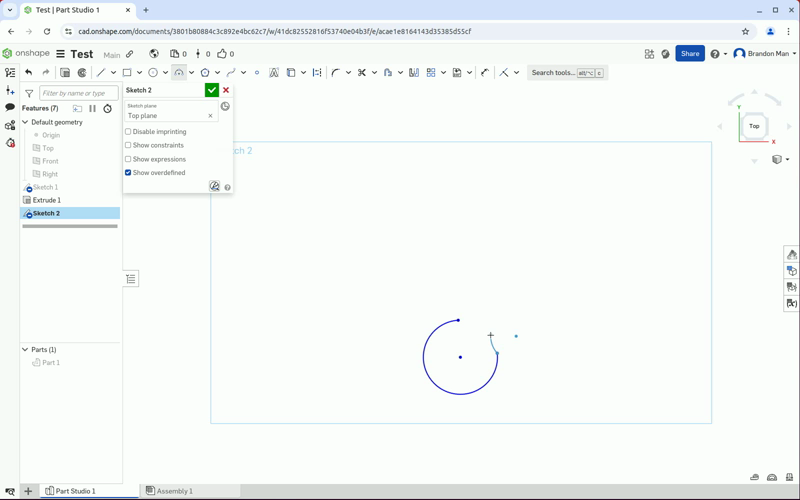
click(490, 334)
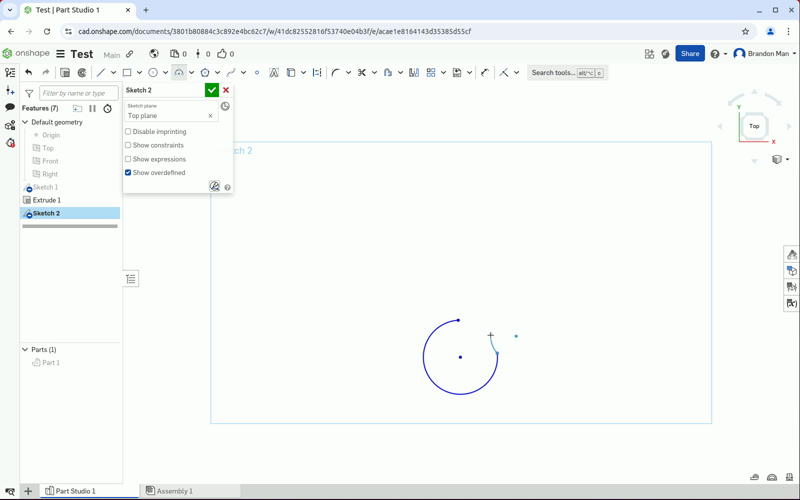
mouse_move(493, 344)
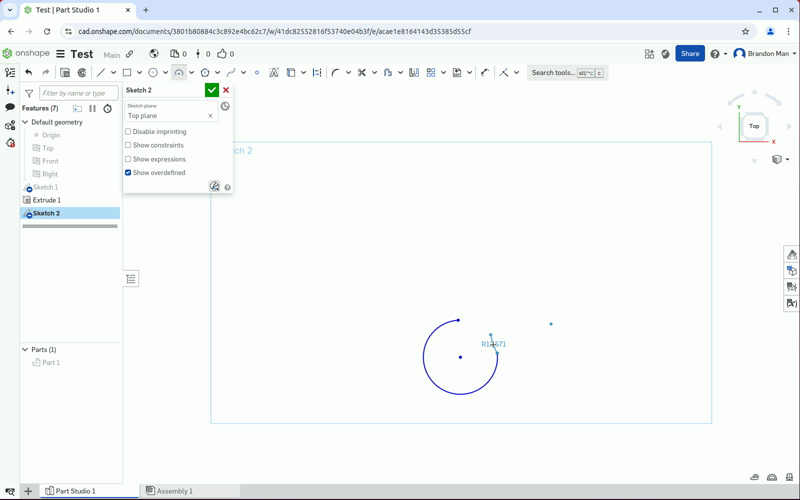
click(493, 344)
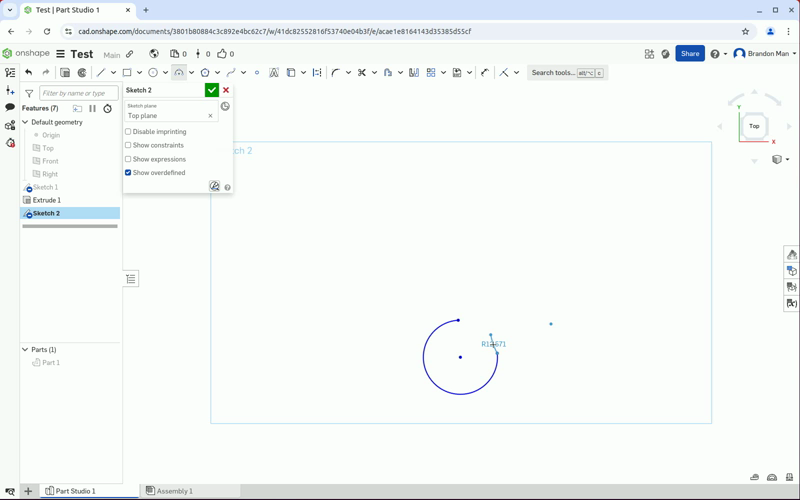
key_up(shift)
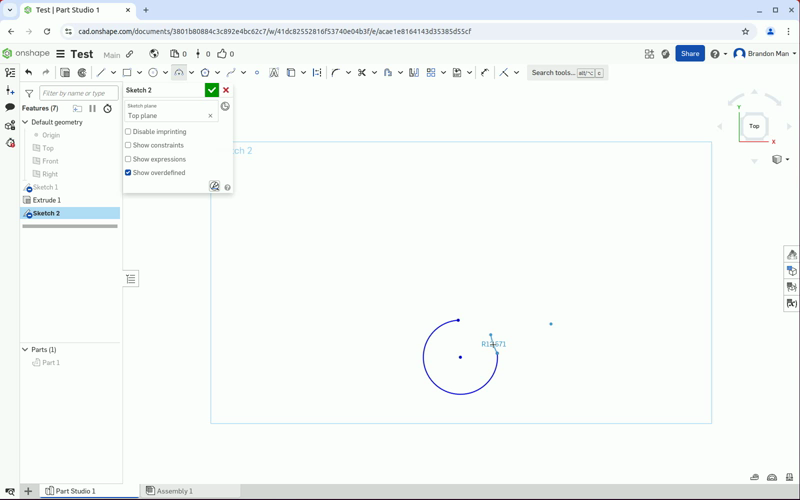
mouse_move(490, 334)
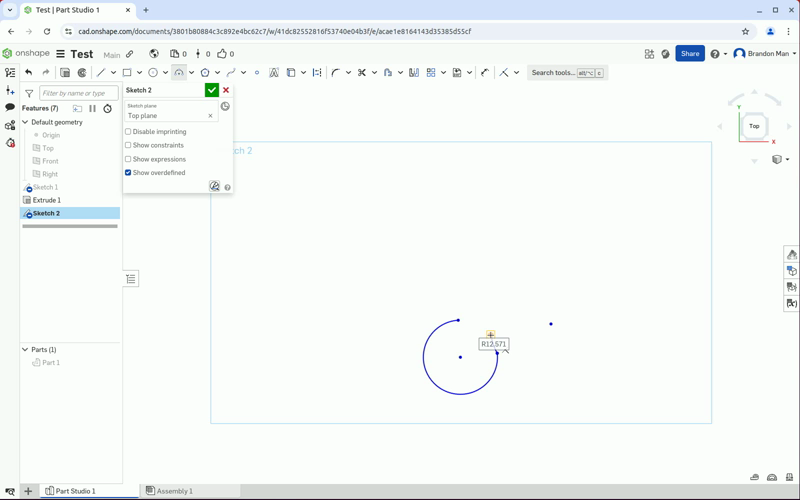
click(490, 334)
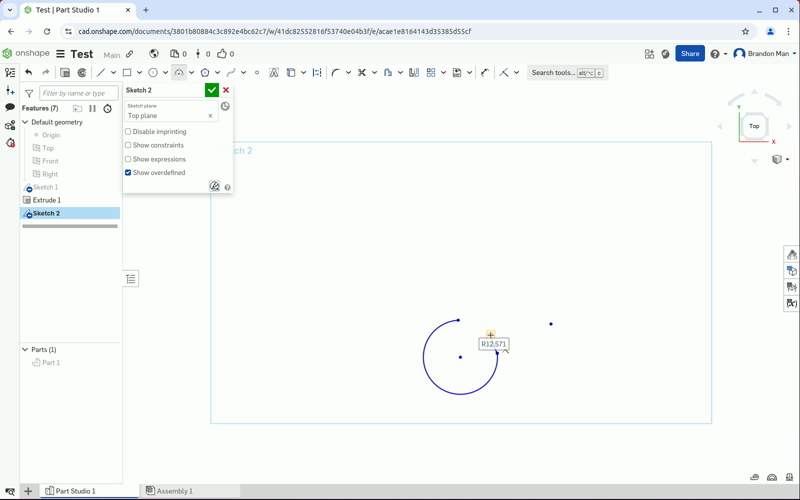
key_down(shift)
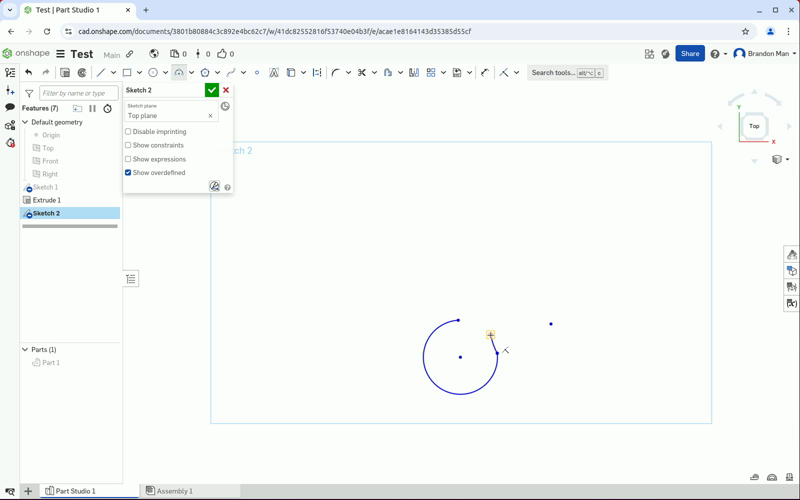
mouse_move(463, 320)
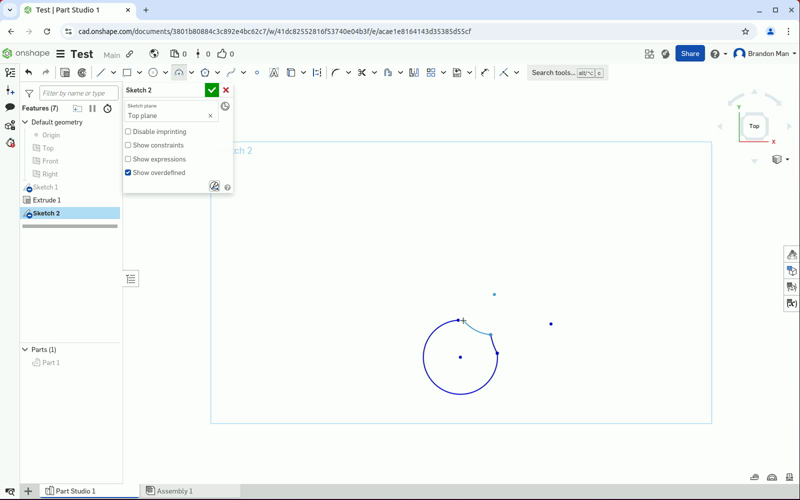
click(463, 320)
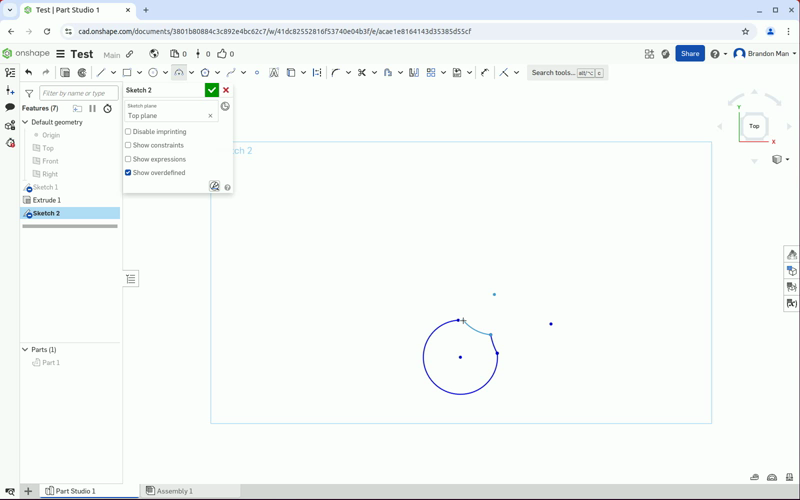
mouse_move(478, 324)
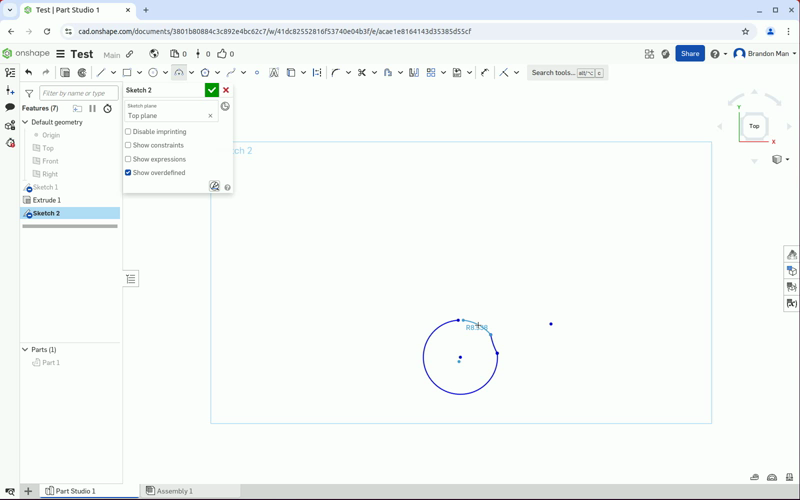
click(478, 324)
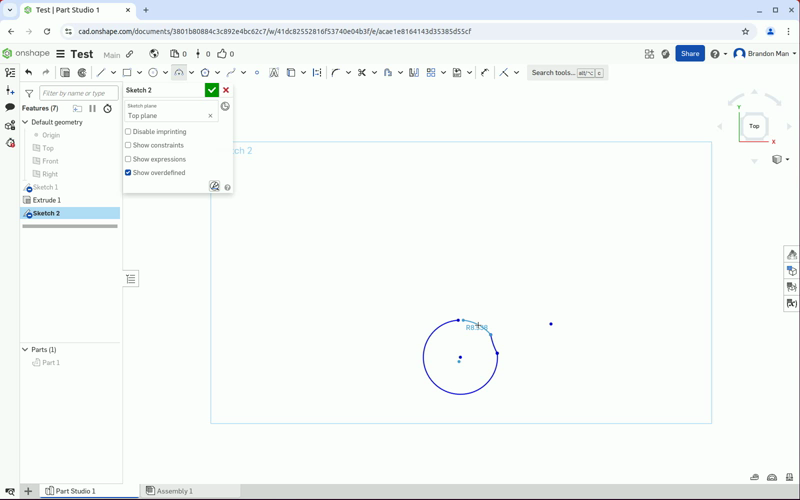
key_up(shift)
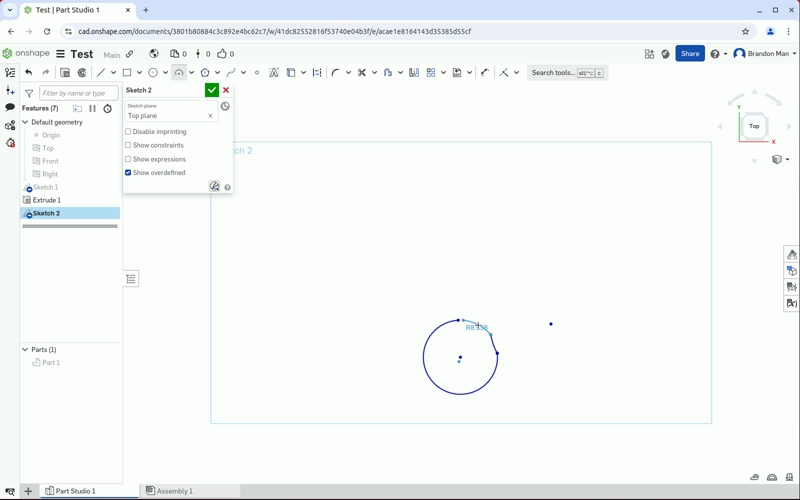
mouse_move(463, 320)
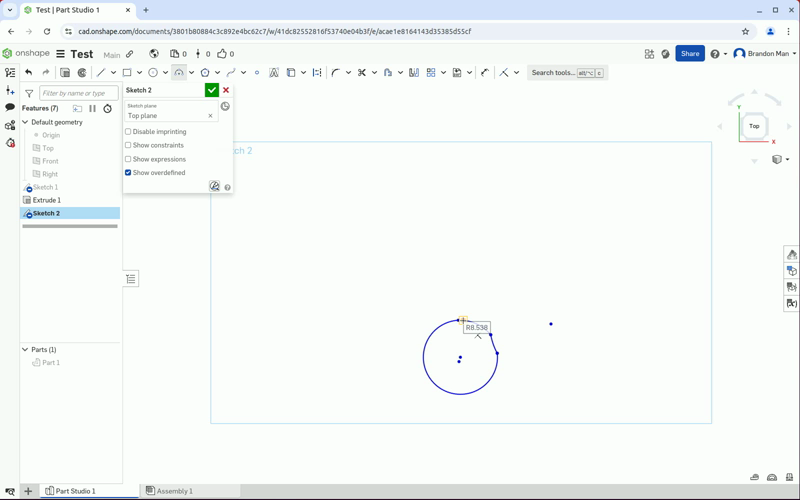
click(463, 320)
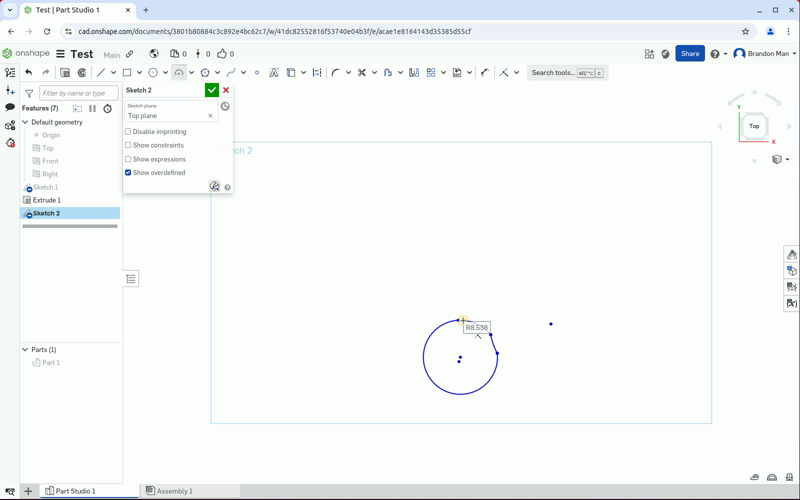
mouse_move(458, 320)
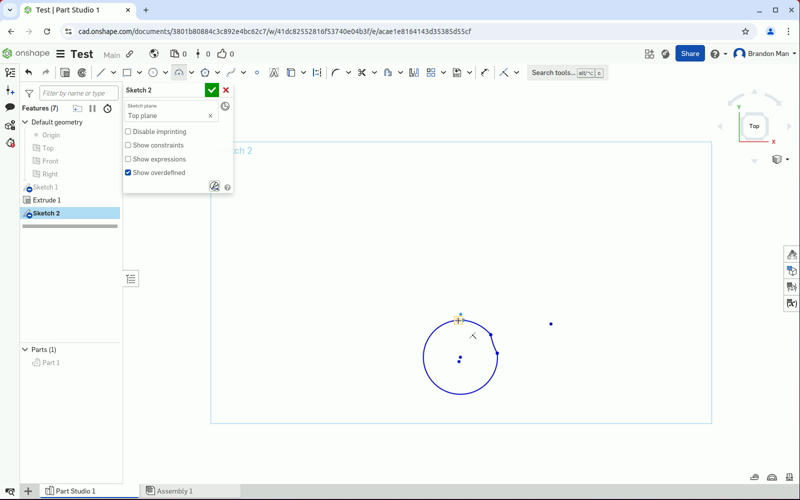
scroll(6)
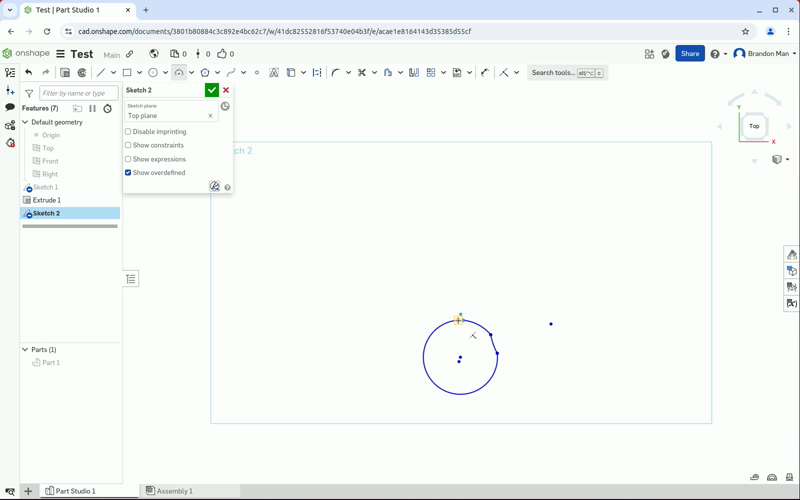
scroll(6)
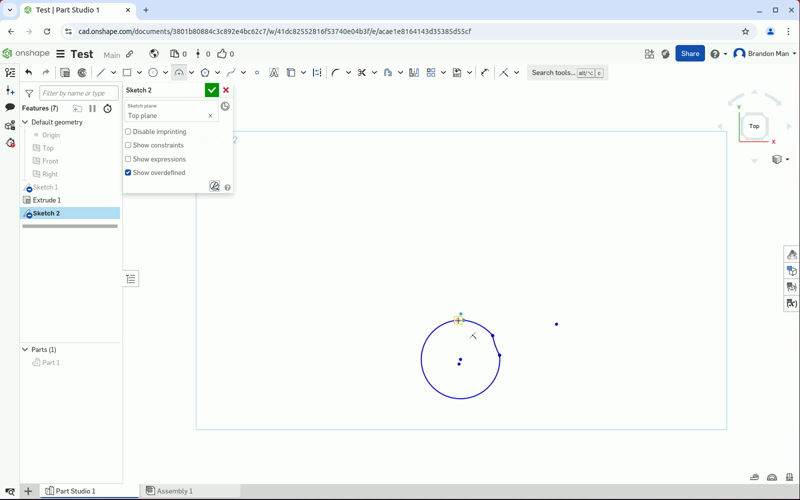
scroll(6)
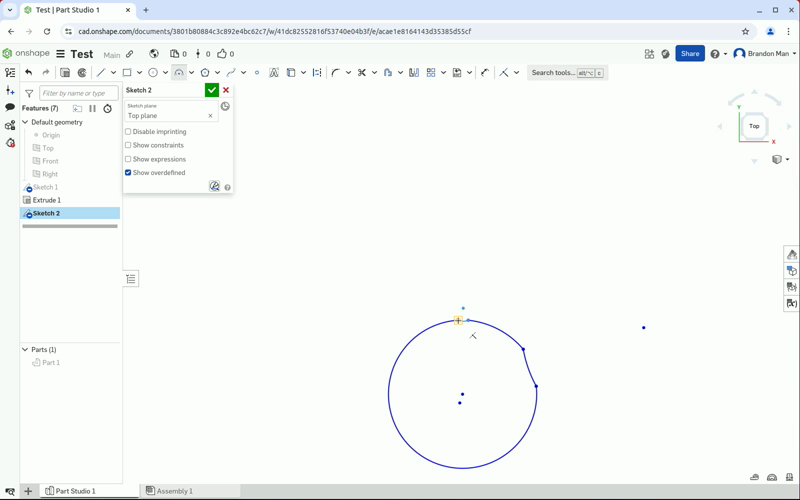
scroll(6)
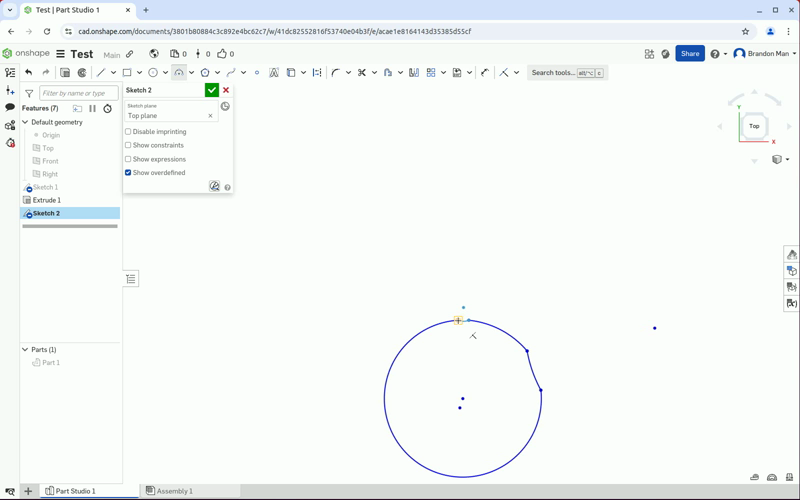
scroll(6)
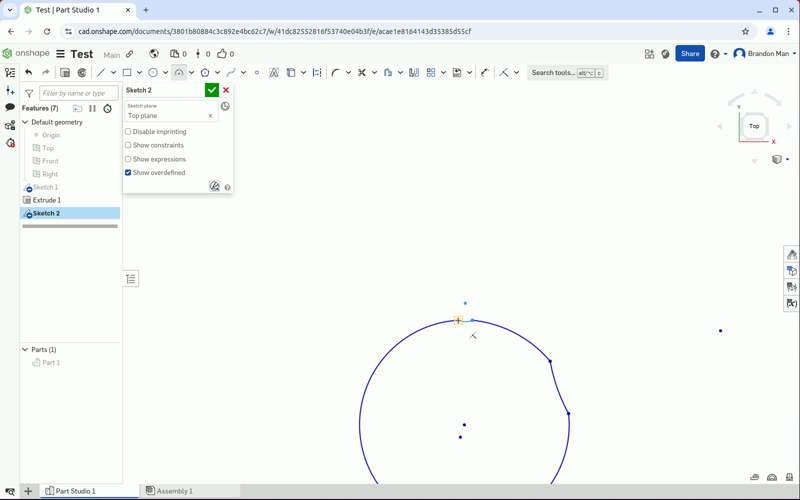
scroll(6)
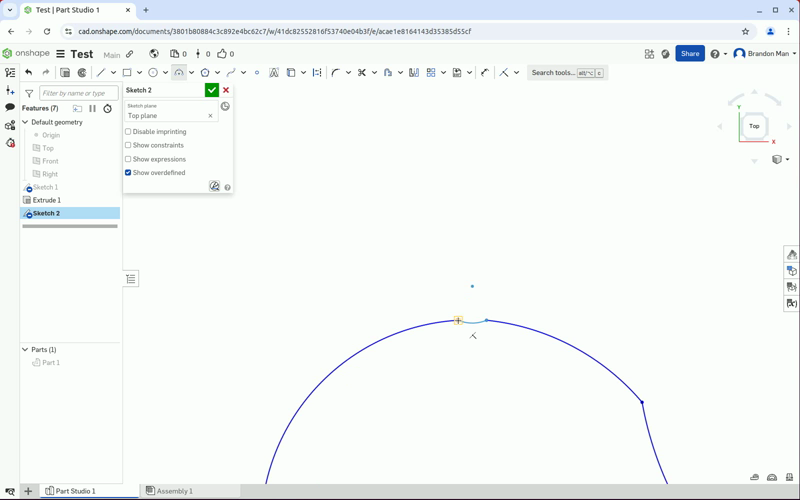
scroll(6)
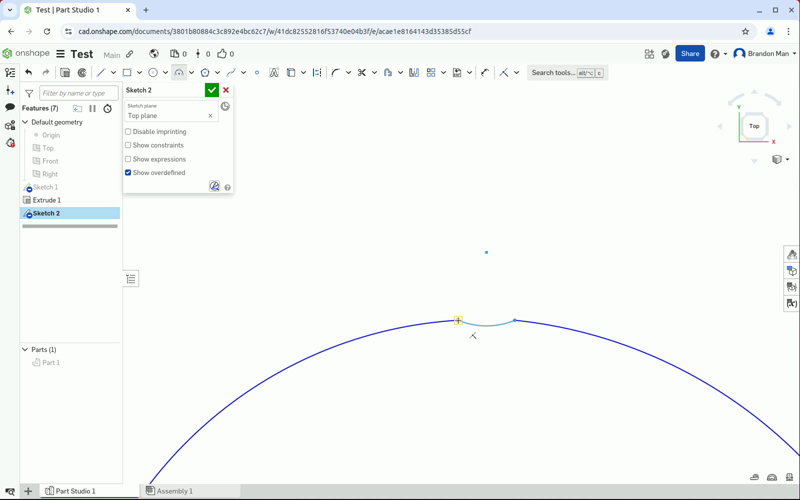
click(458, 320)
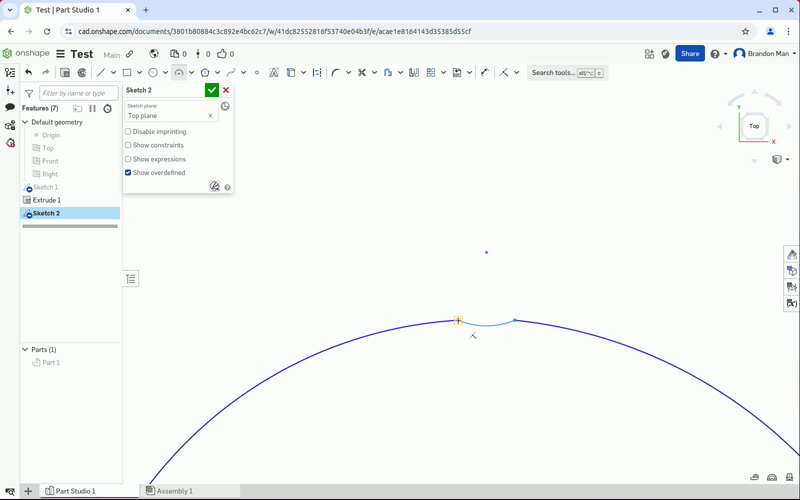
scroll(-6)
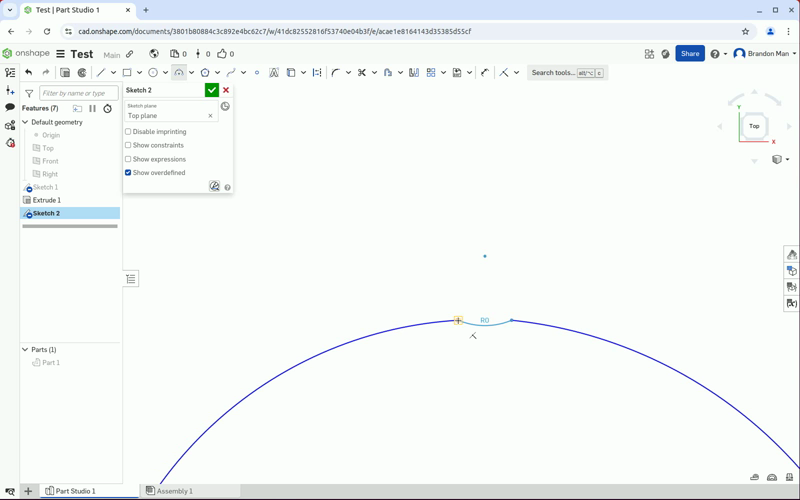
scroll(-6)
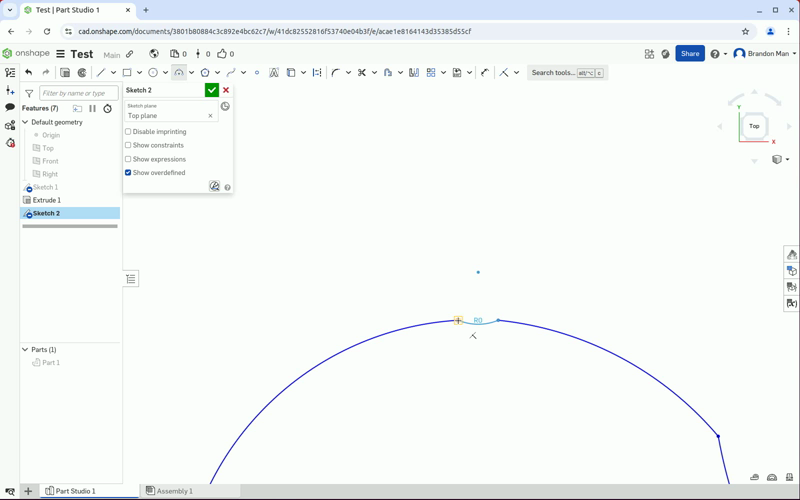
scroll(-6)
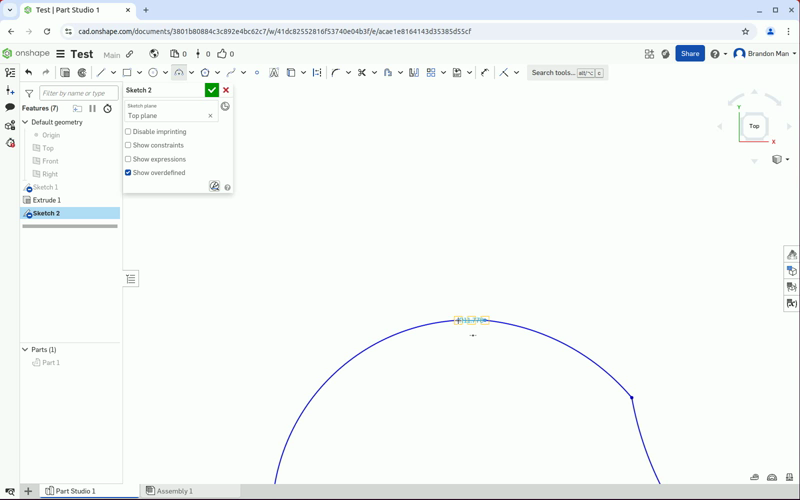
scroll(-6)
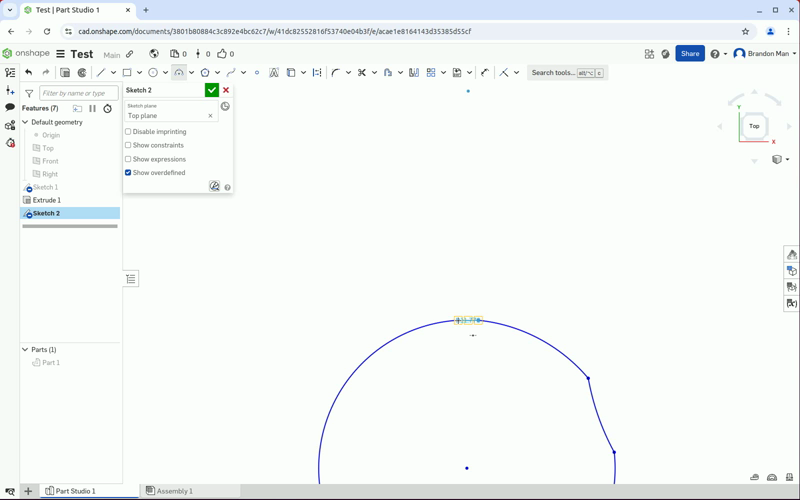
scroll(-6)
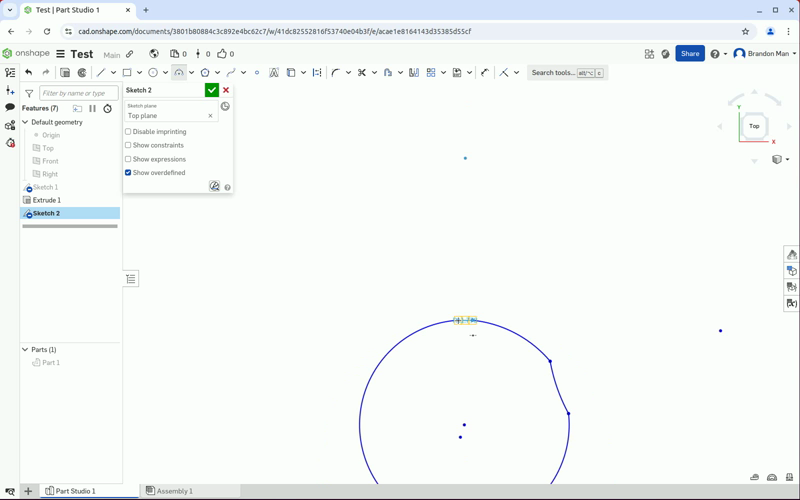
scroll(-6)
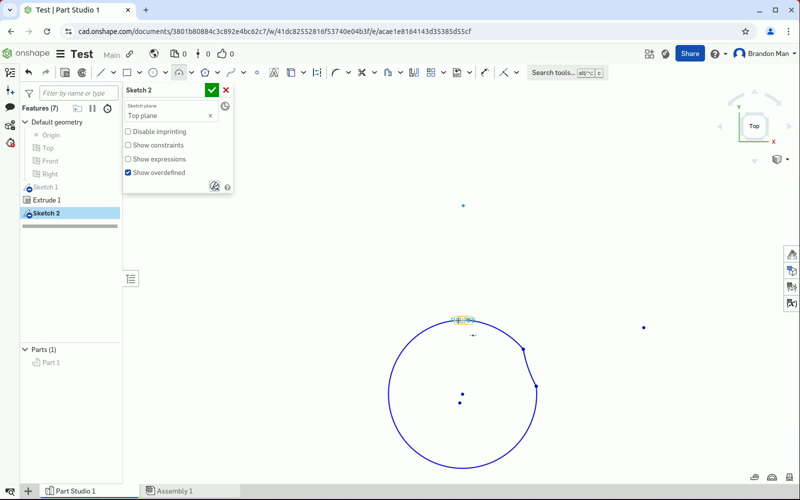
scroll(-6)
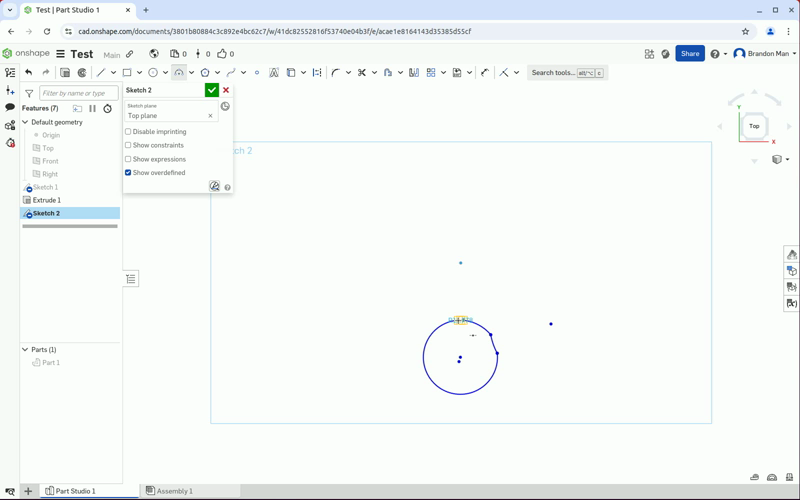
key_down(shift)
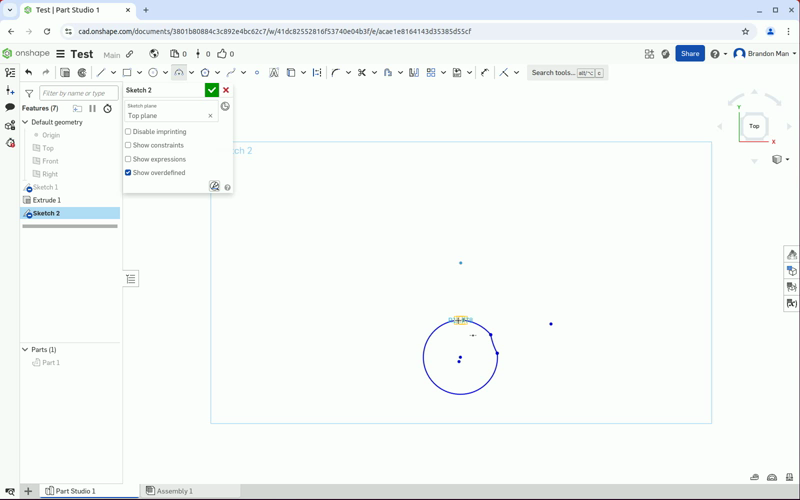
mouse_move(460, 319)
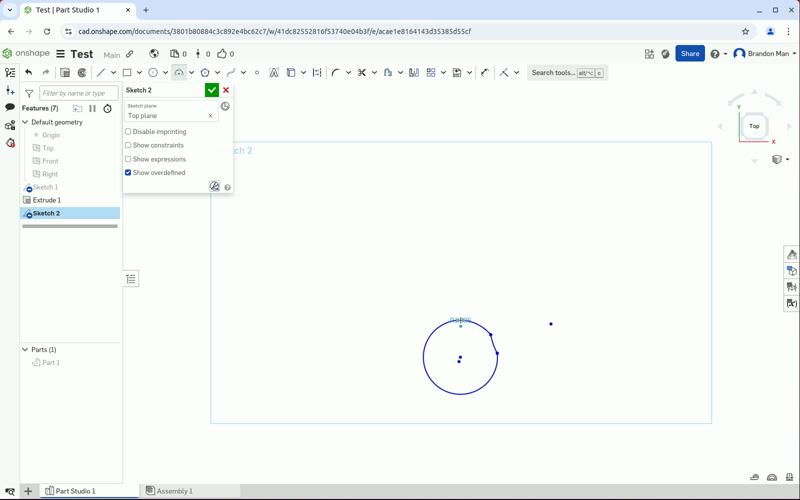
scroll(6)
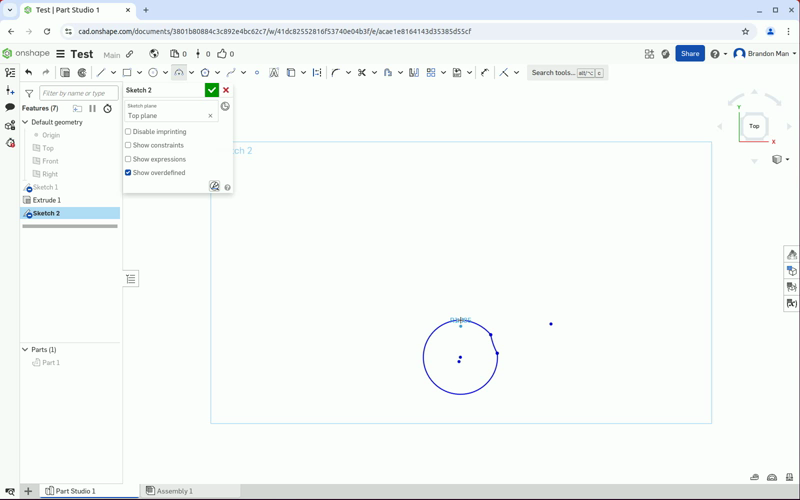
scroll(6)
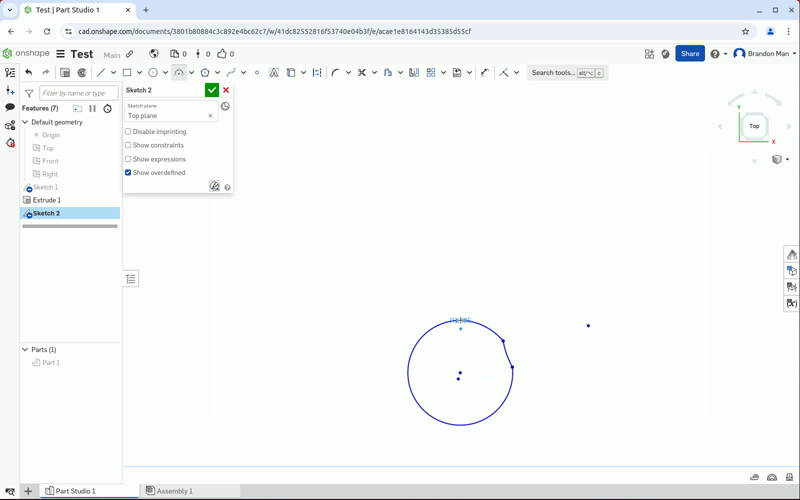
scroll(6)
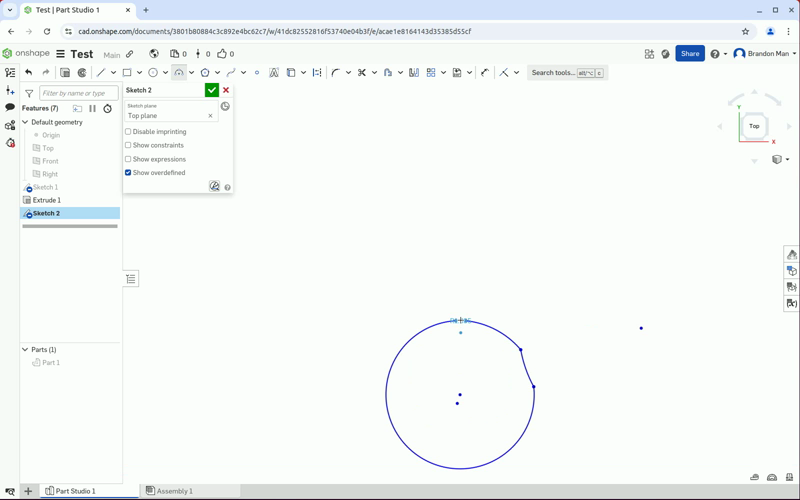
scroll(6)
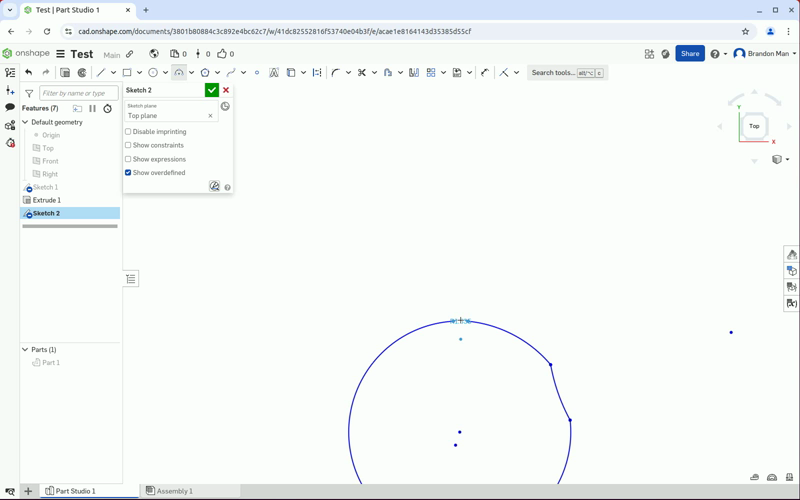
scroll(6)
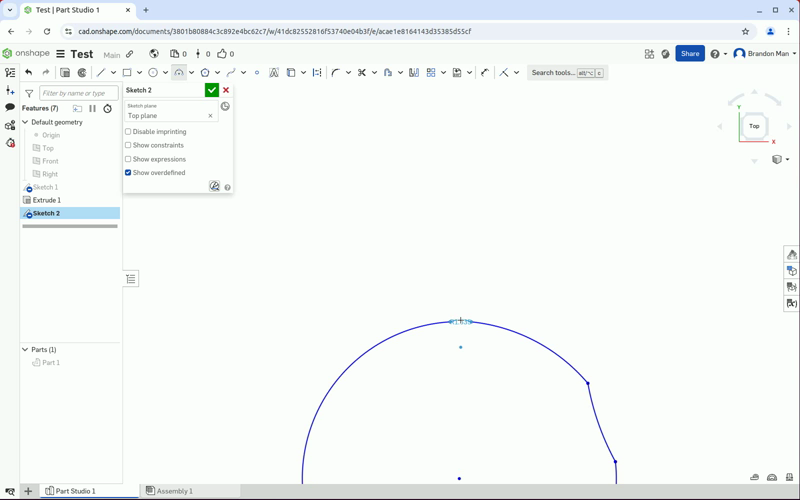
scroll(6)
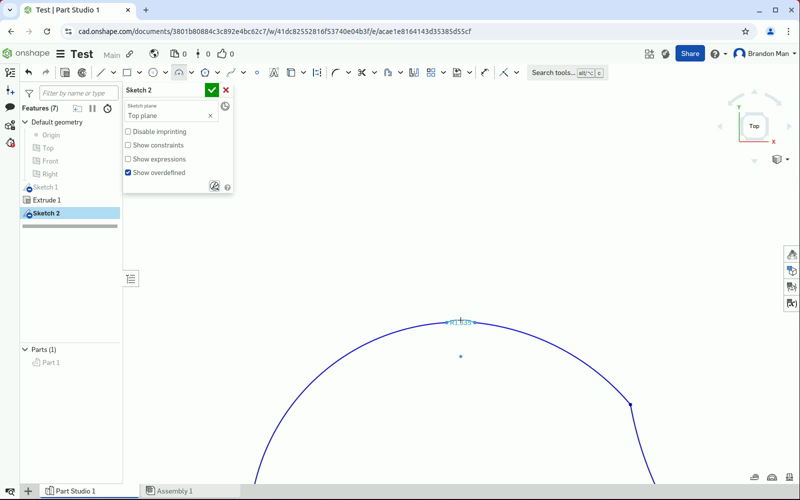
scroll(6)
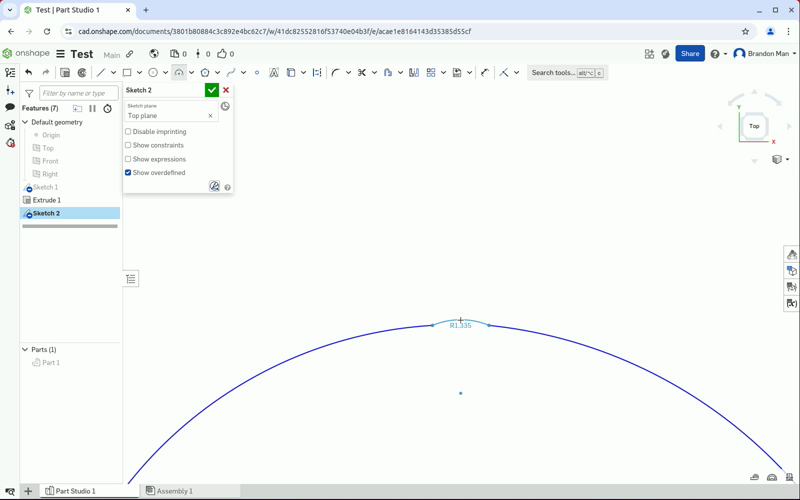
click(460, 319)
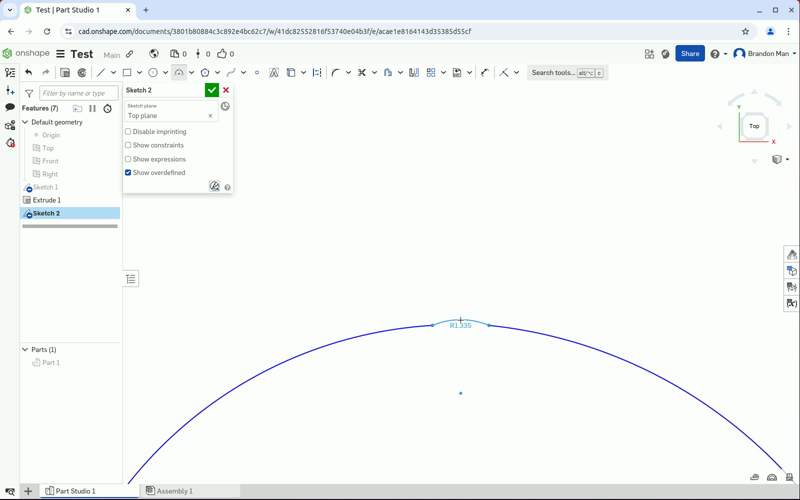
scroll(-6)
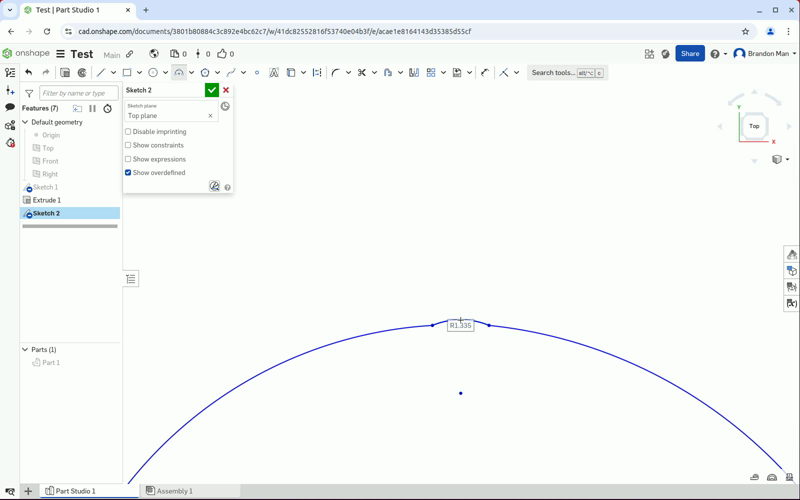
scroll(-6)
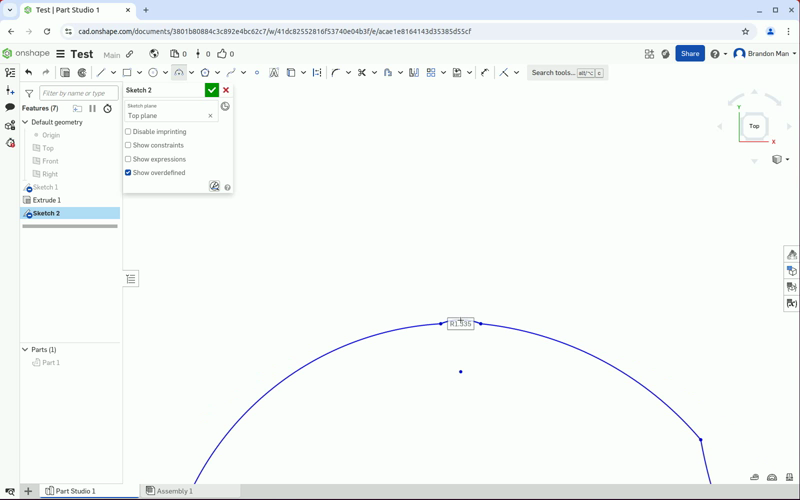
scroll(-6)
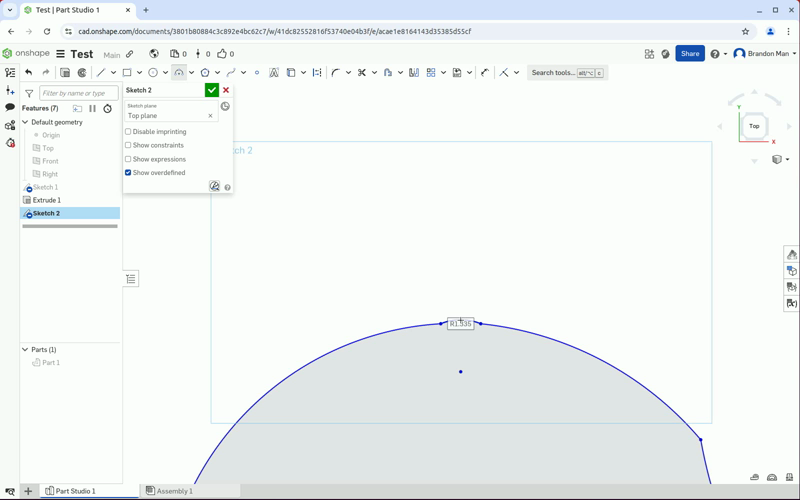
scroll(-6)
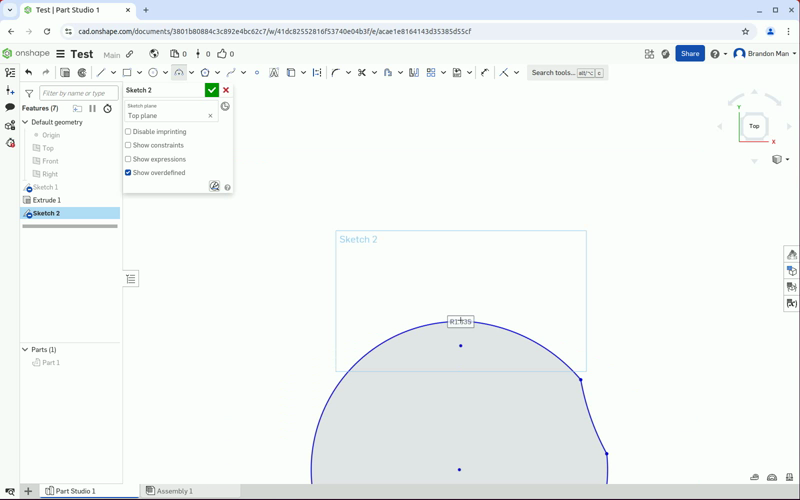
scroll(-6)
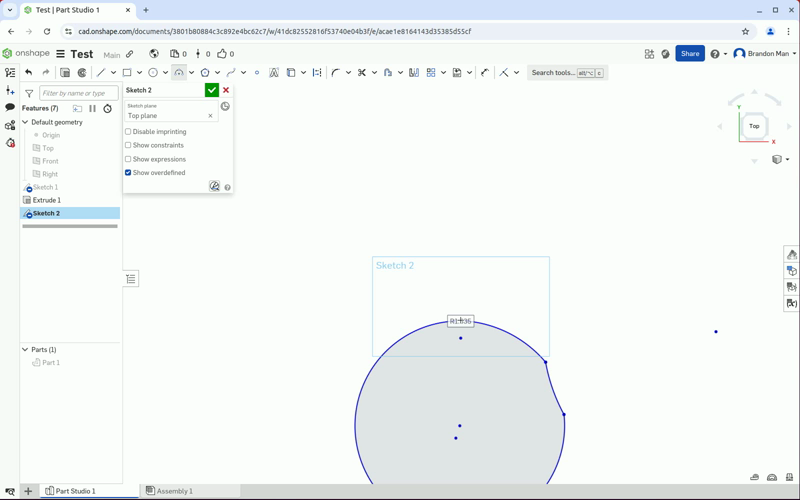
scroll(-6)
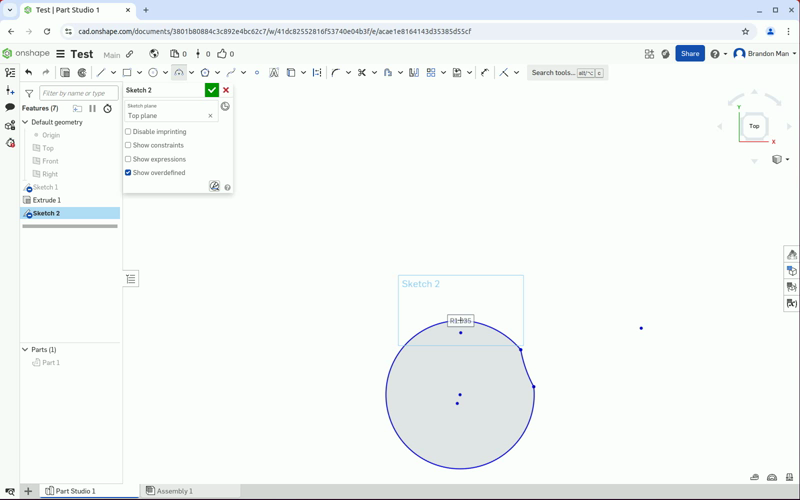
scroll(-6)
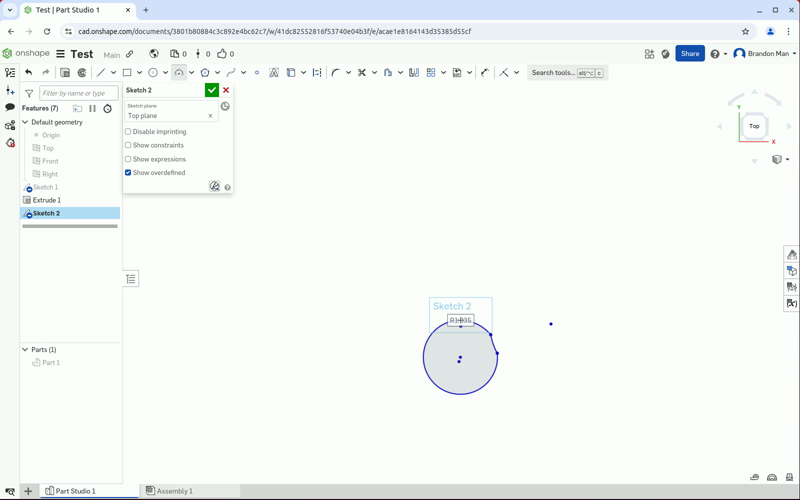
key_up(shift)
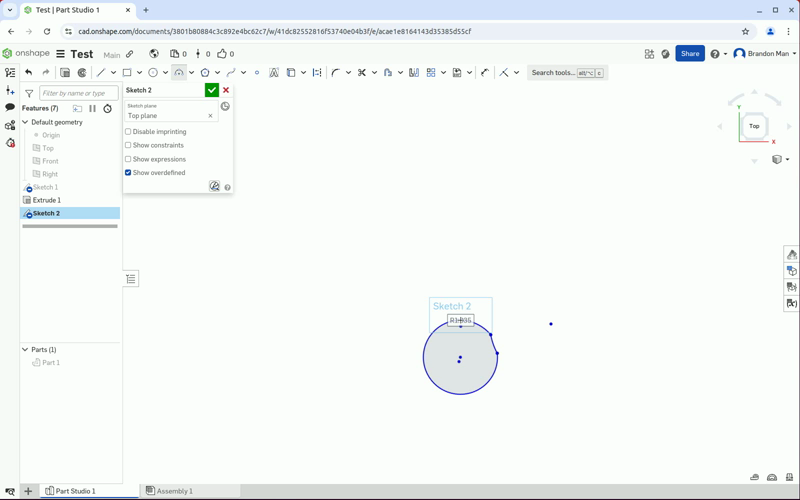
key(esc)
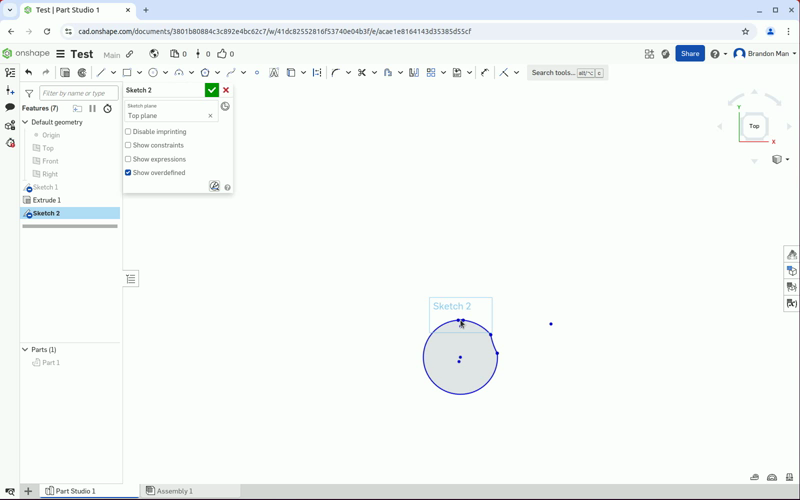
key(c)
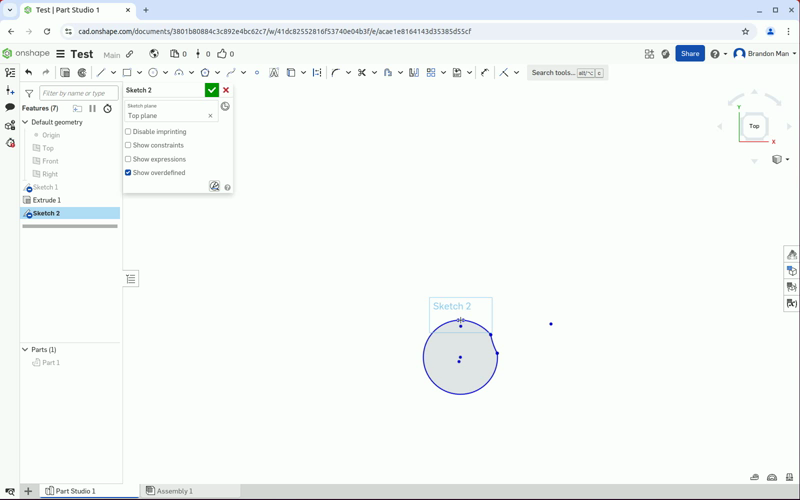
key_down(shift)
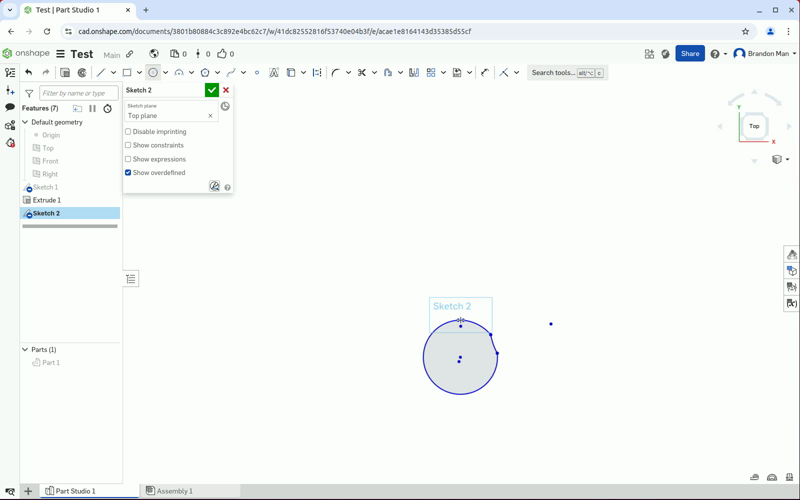
mouse_move(460, 357)
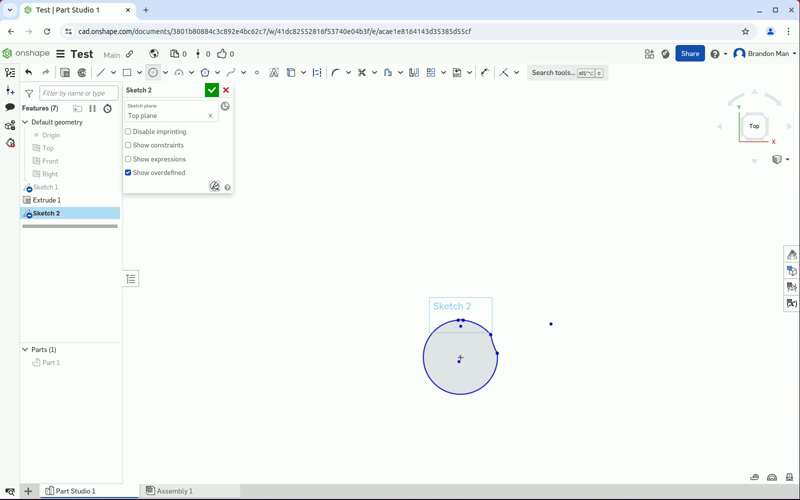
scroll(6)
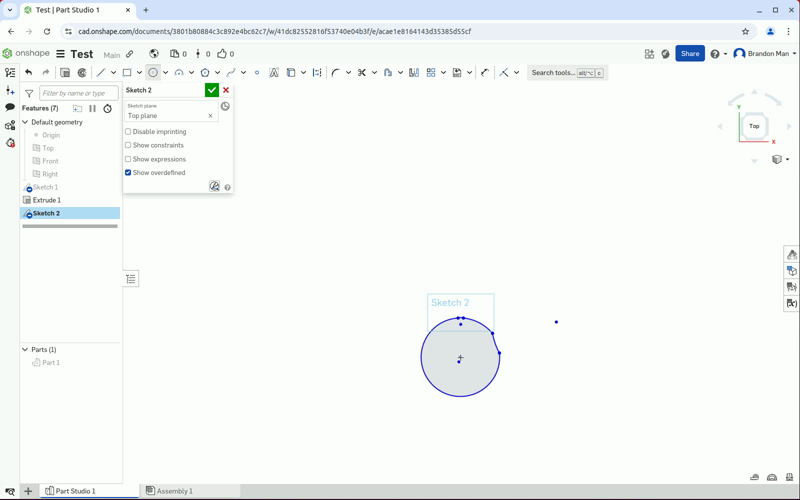
scroll(6)
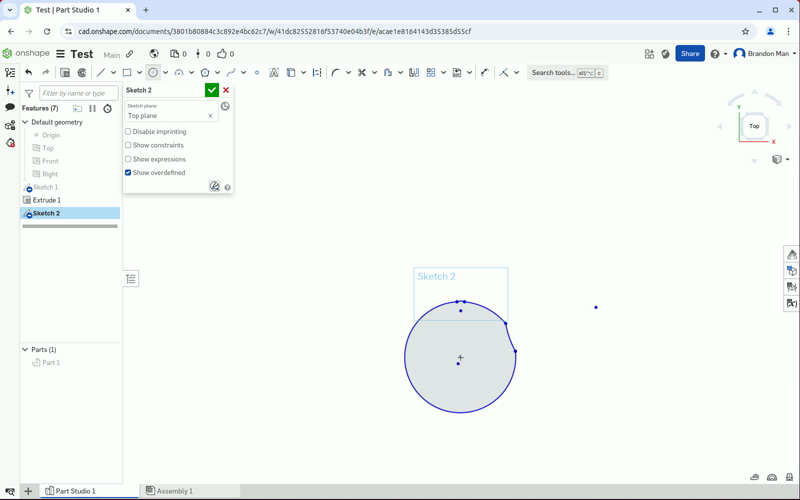
scroll(6)
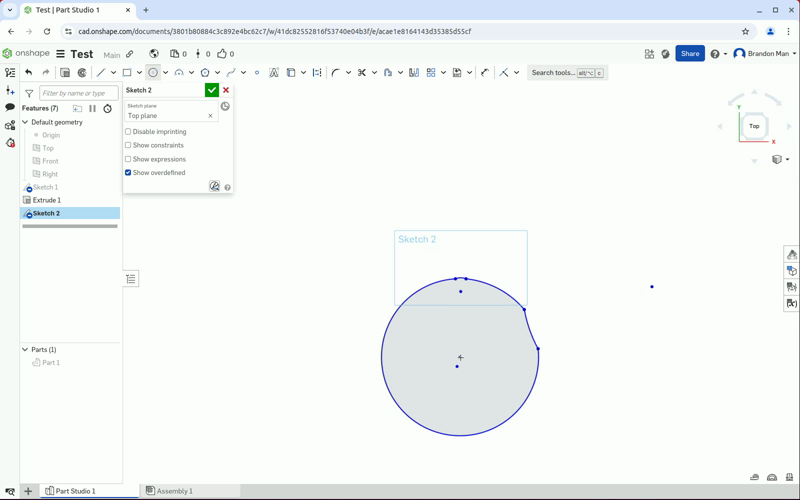
scroll(6)
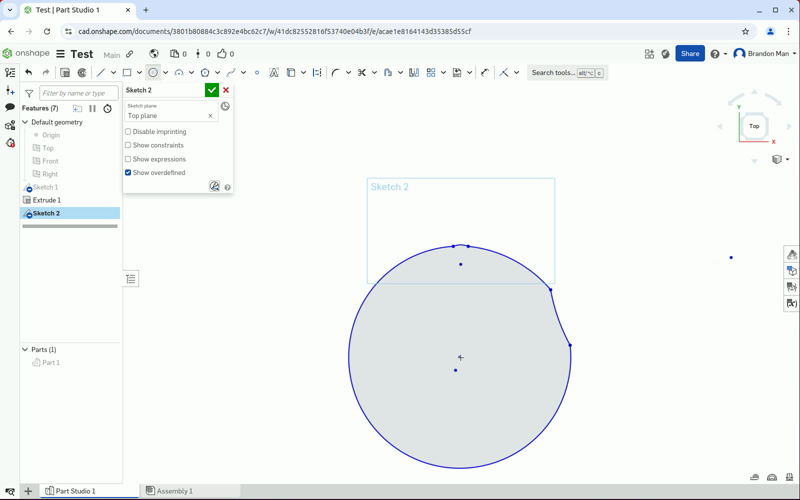
scroll(6)
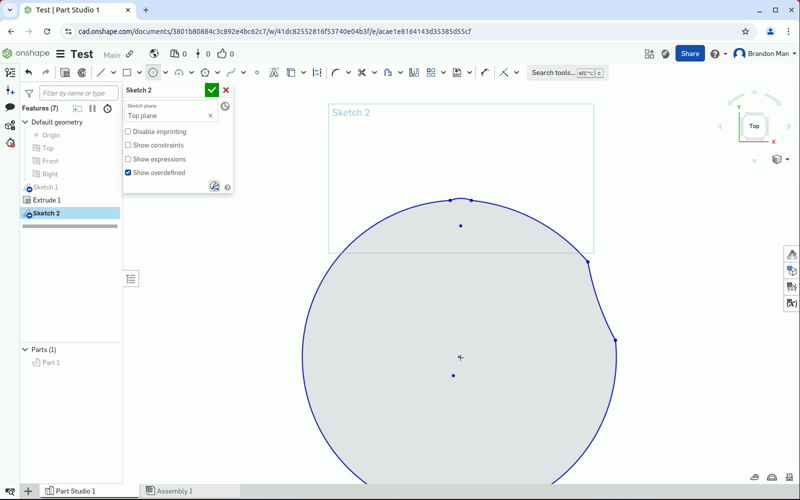
scroll(6)
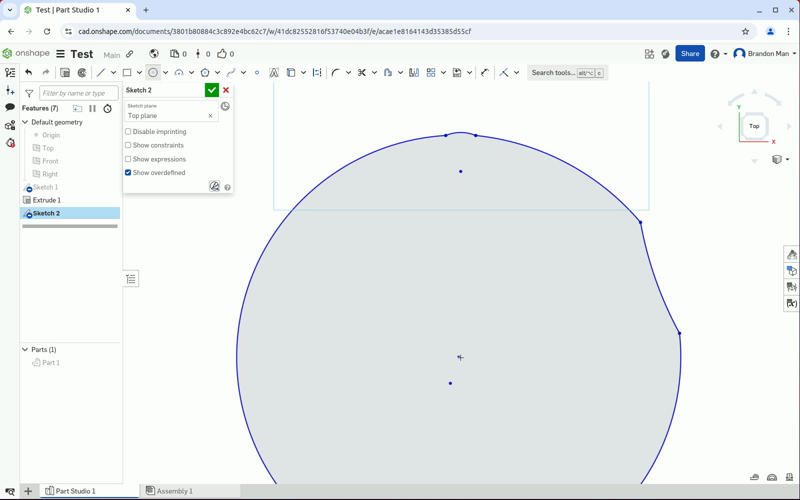
scroll(6)
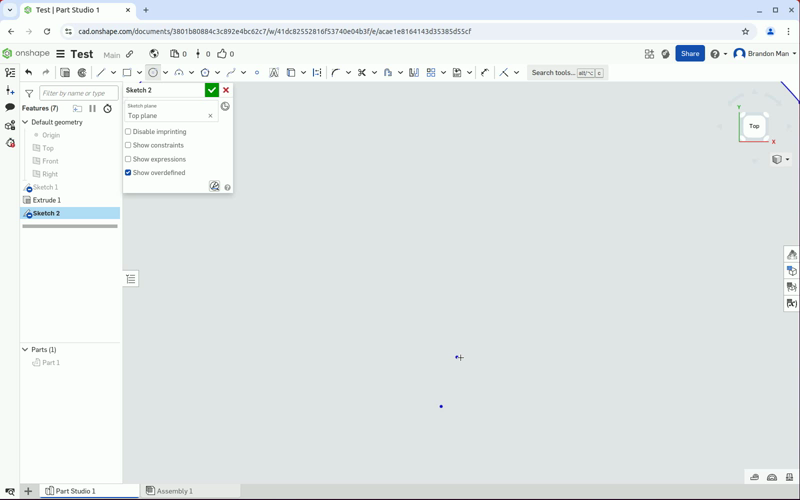
click(460, 357)
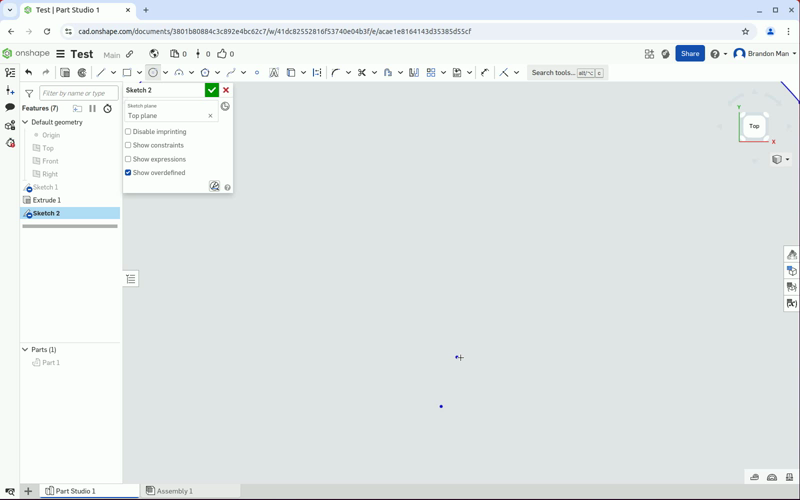
scroll(-6)
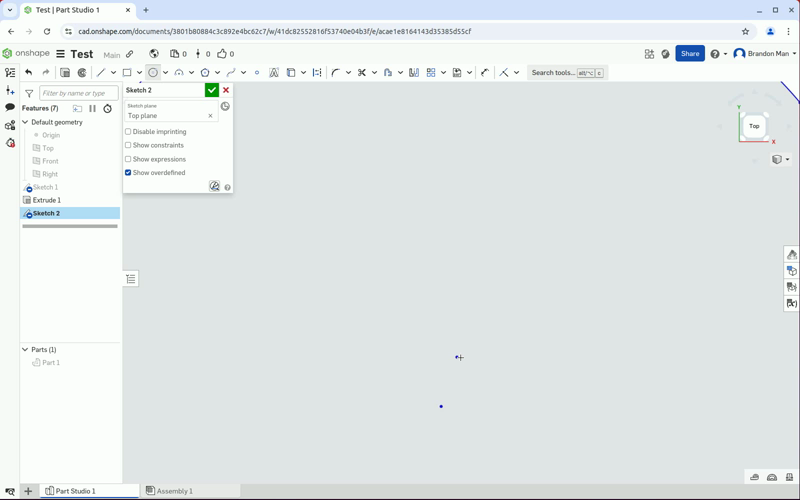
scroll(-6)
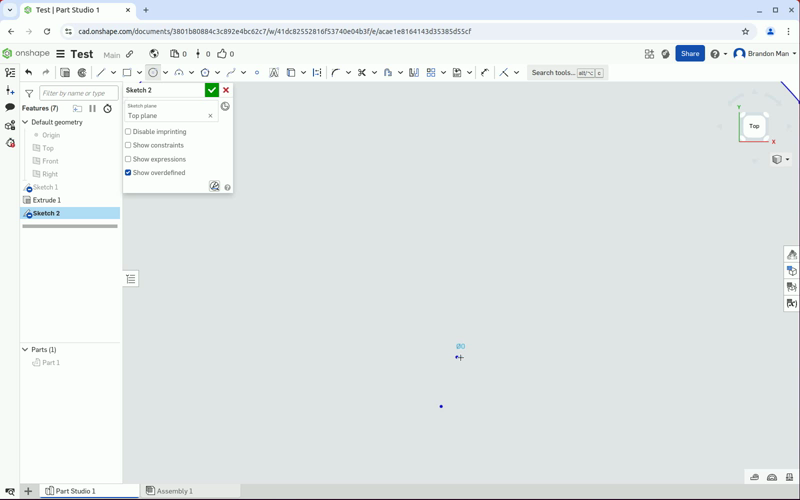
scroll(-6)
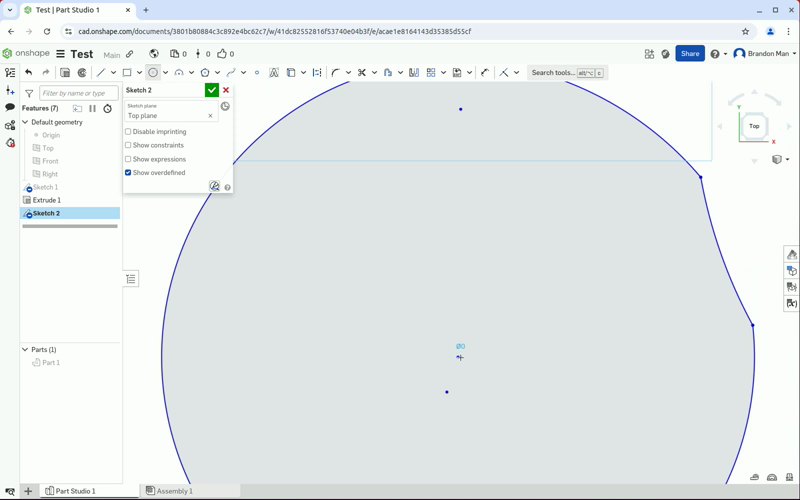
scroll(-6)
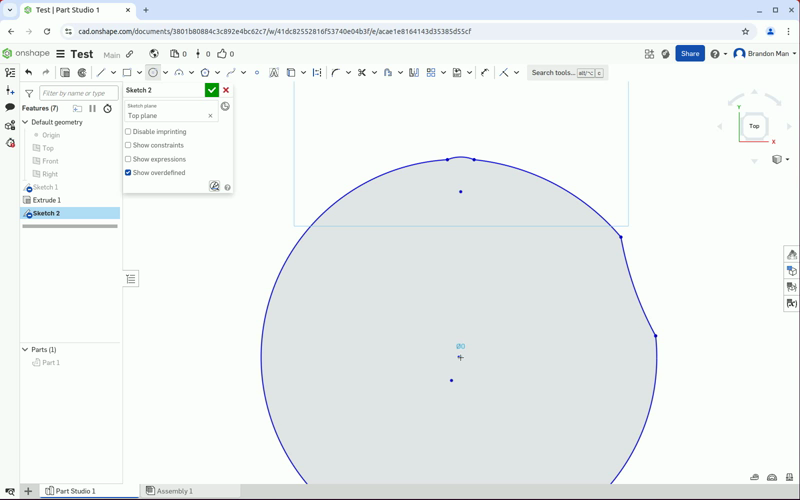
scroll(-6)
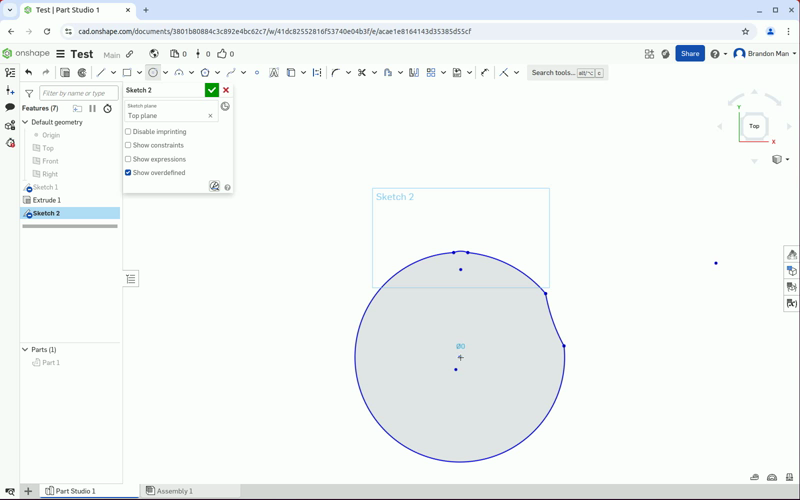
scroll(-6)
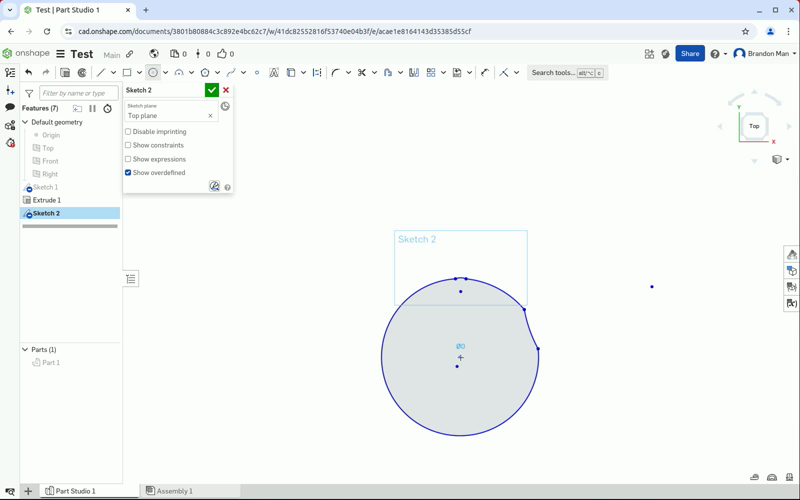
scroll(-6)
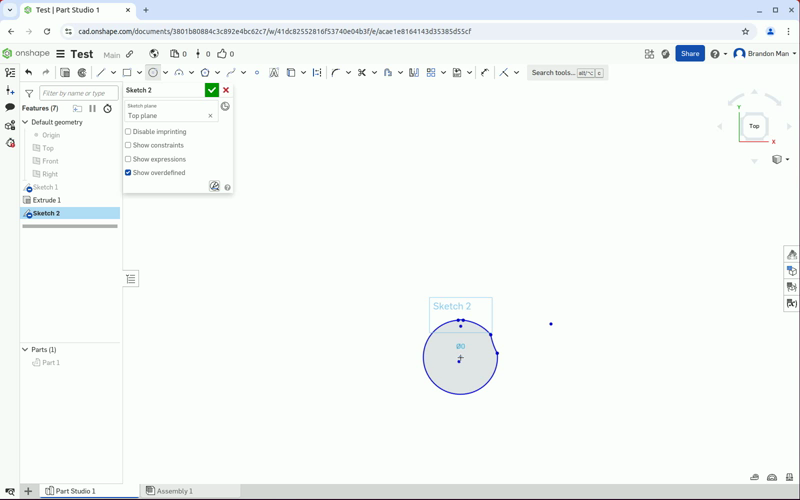
key_up(shift)
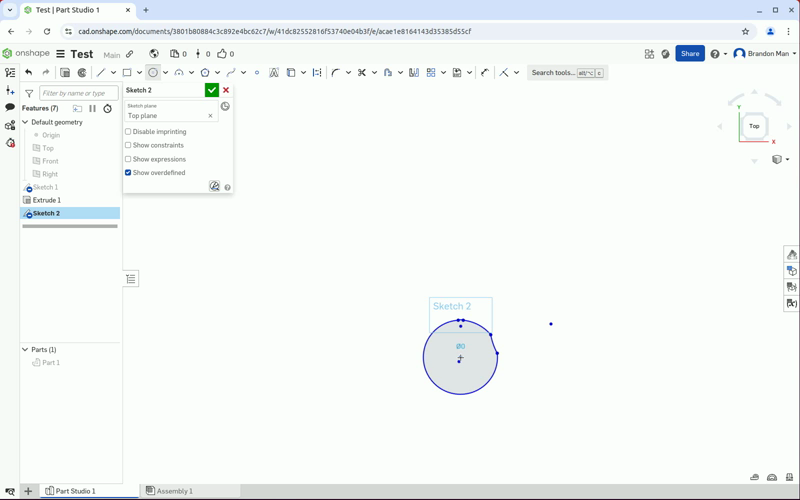
mouse_move(492, 357)
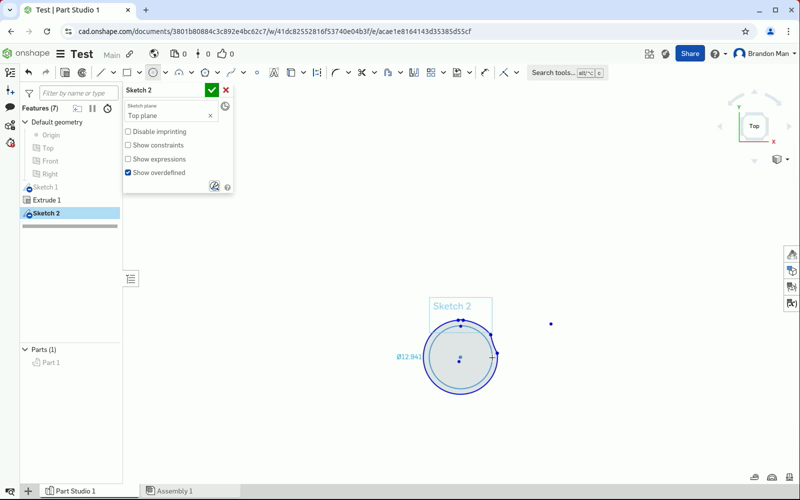
click(492, 357)
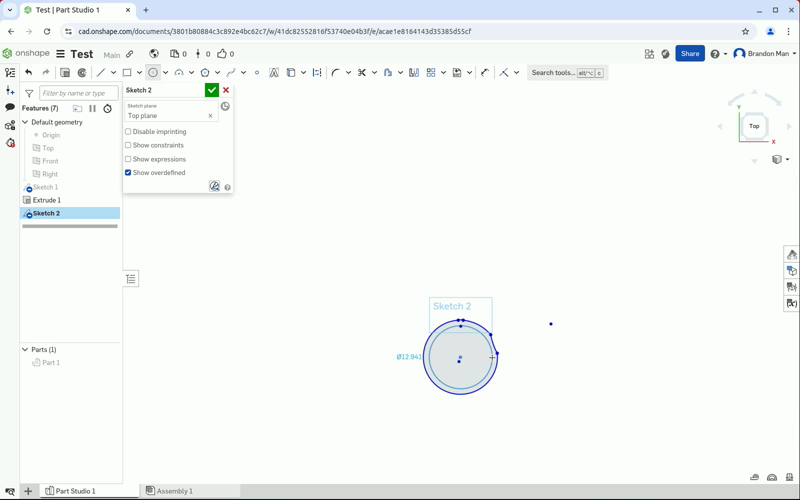
key(esc)
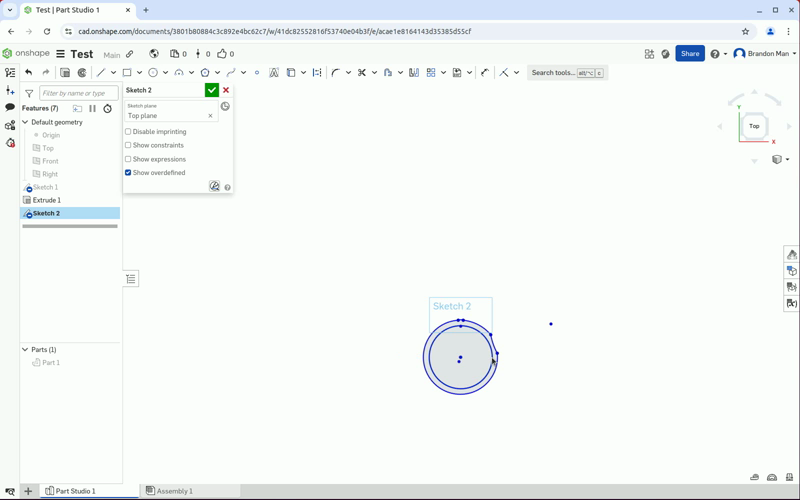
mouse_move(433, 375)
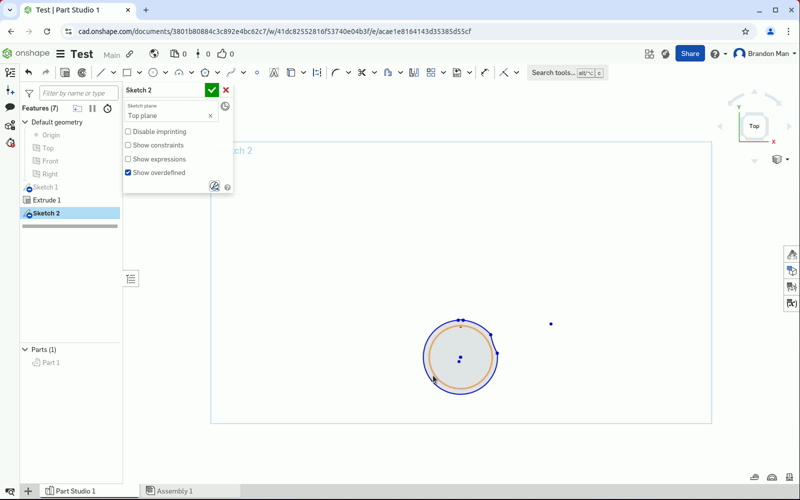
scroll(6)
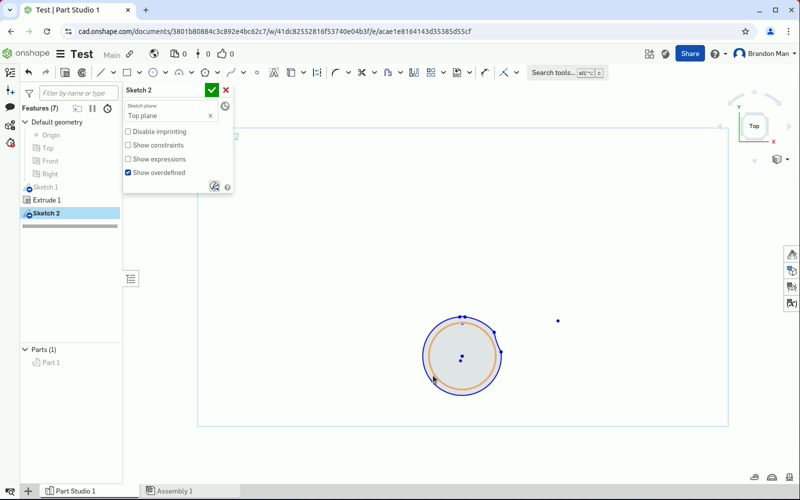
scroll(6)
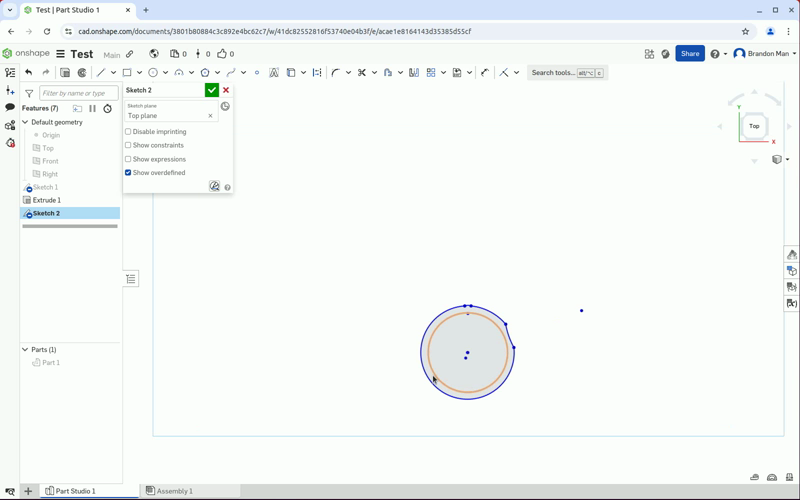
scroll(6)
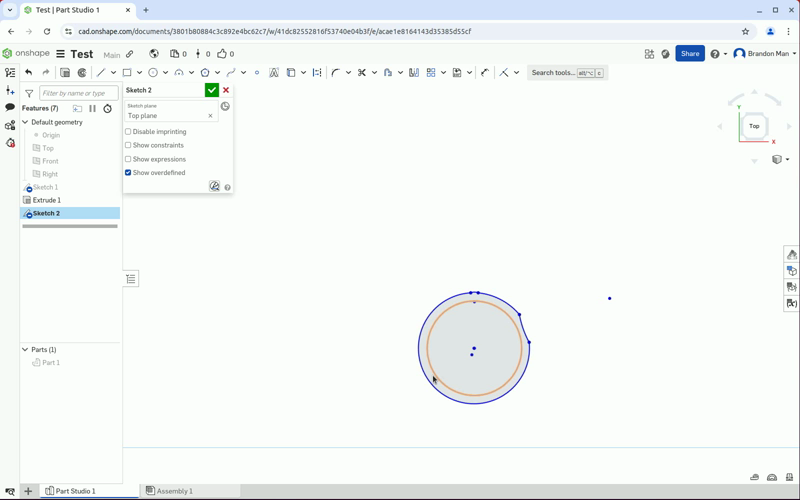
scroll(6)
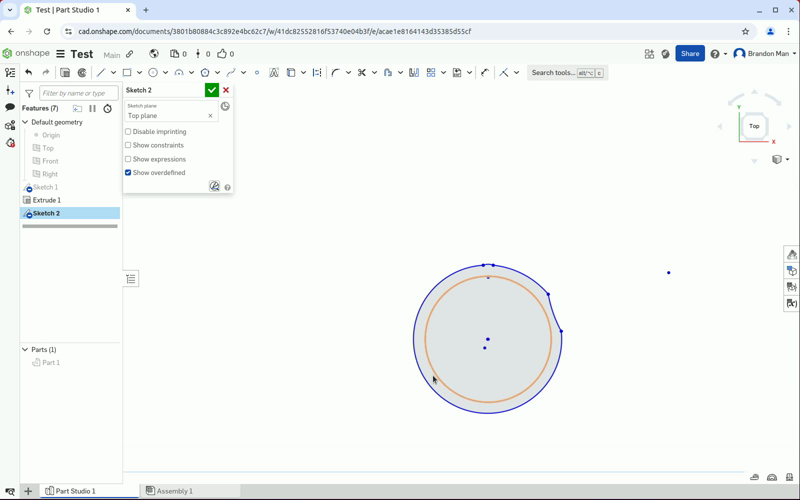
scroll(6)
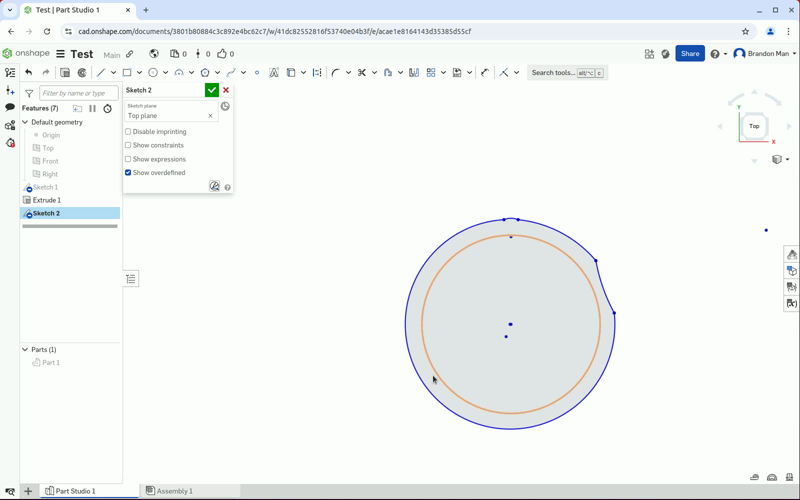
scroll(6)
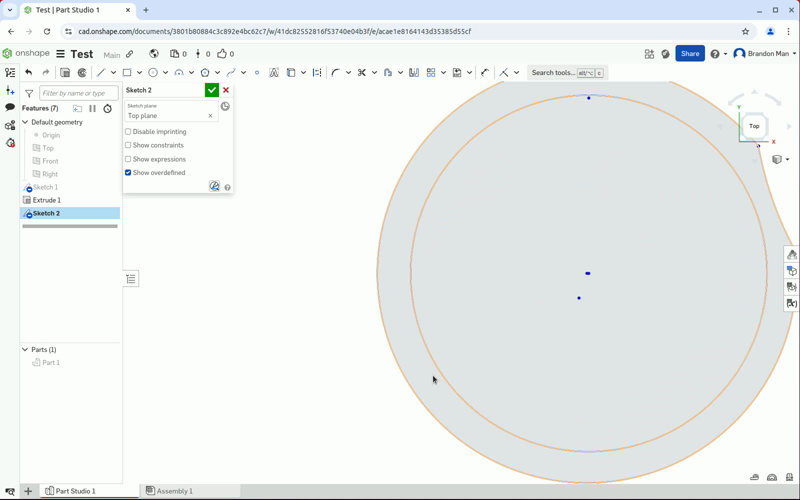
scroll(6)
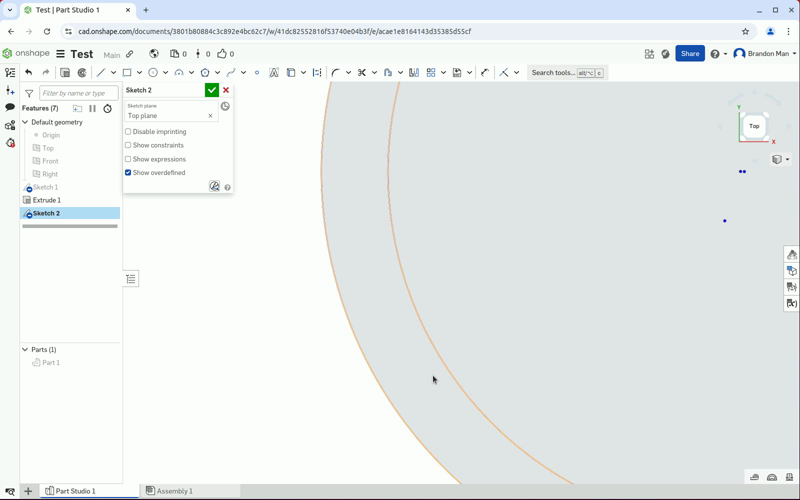
click(433, 375)
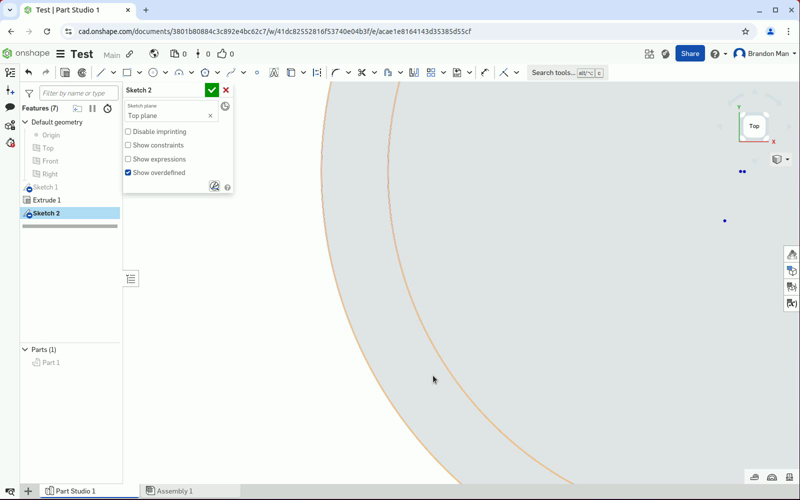
scroll(-6)
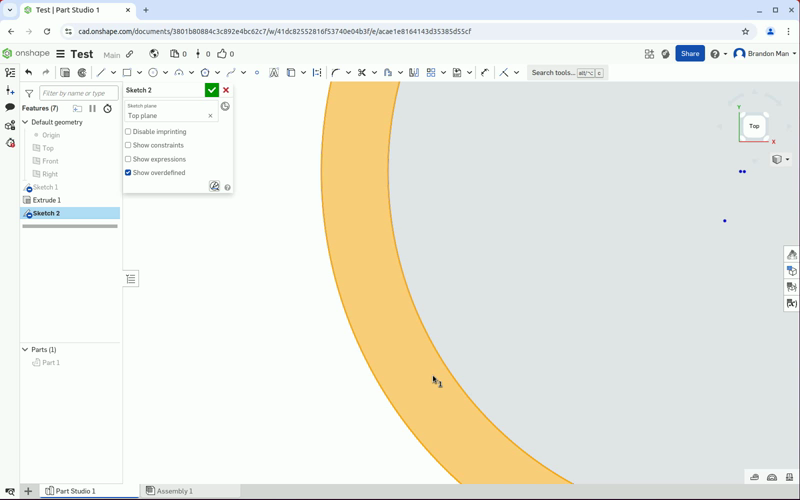
scroll(-6)
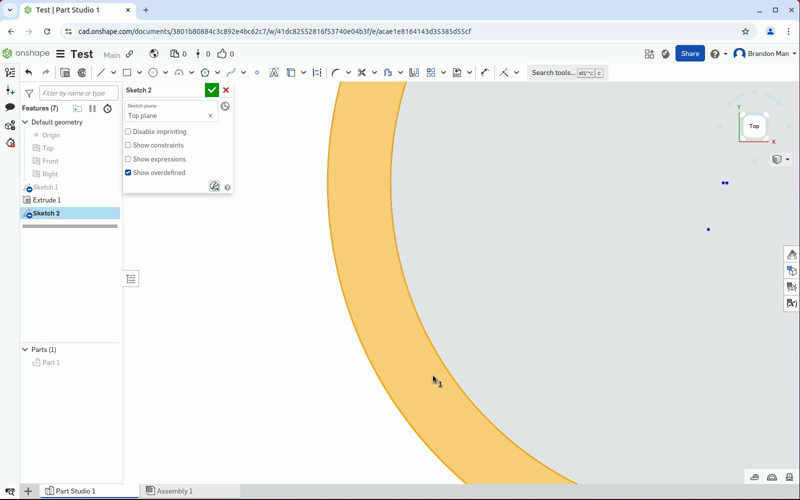
scroll(-6)
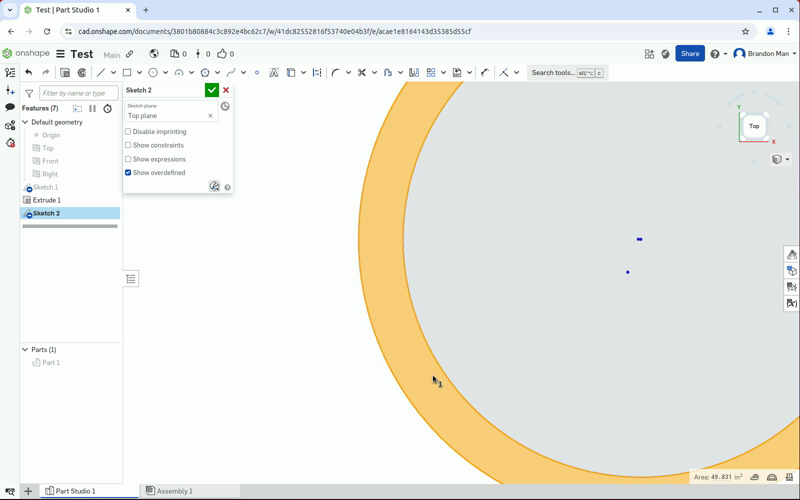
scroll(-6)
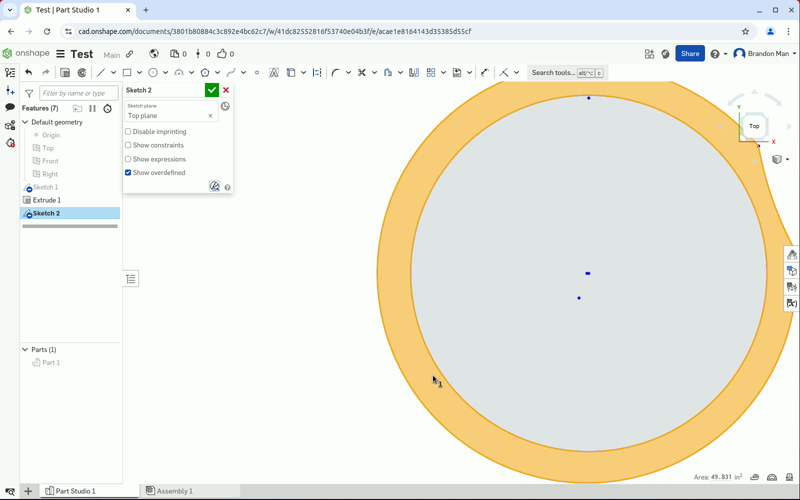
scroll(-6)
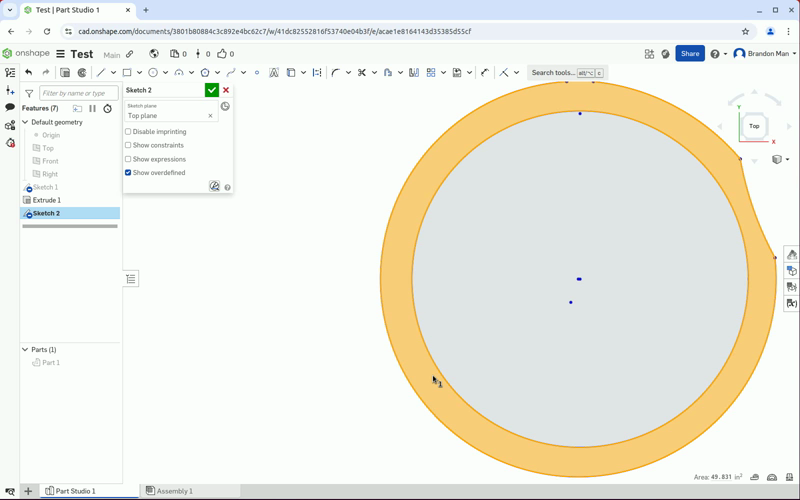
scroll(-6)
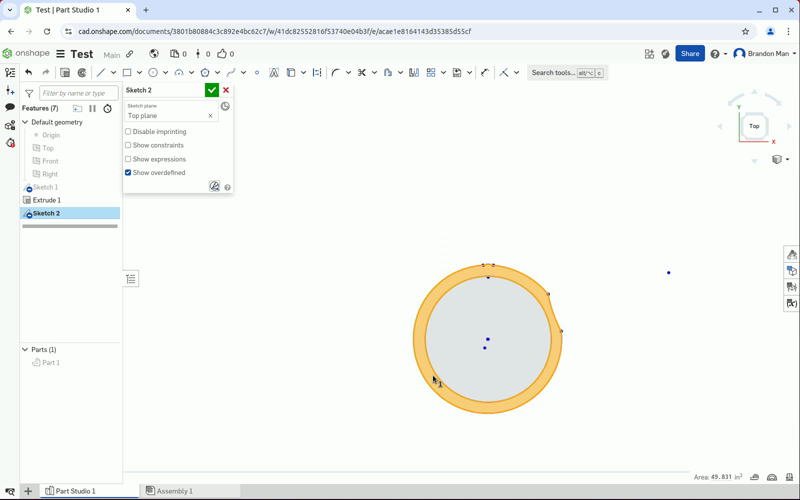
scroll(-6)
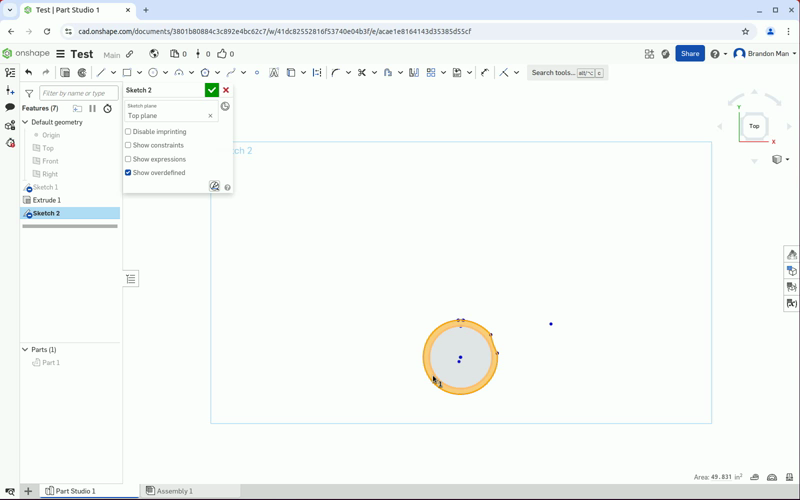
mouse_move(73, 352)
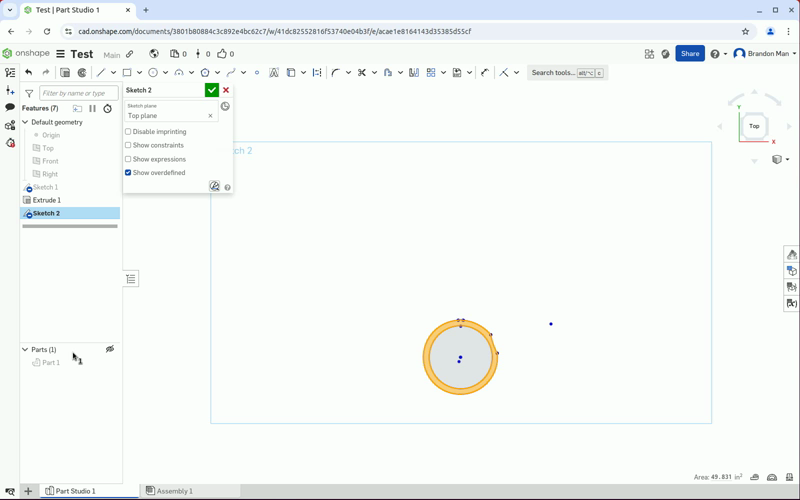
key(shift+y)
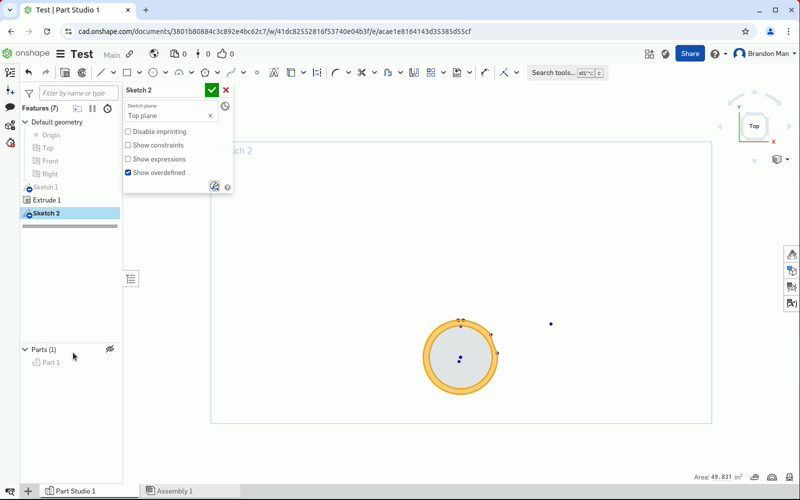
key(shift+e)
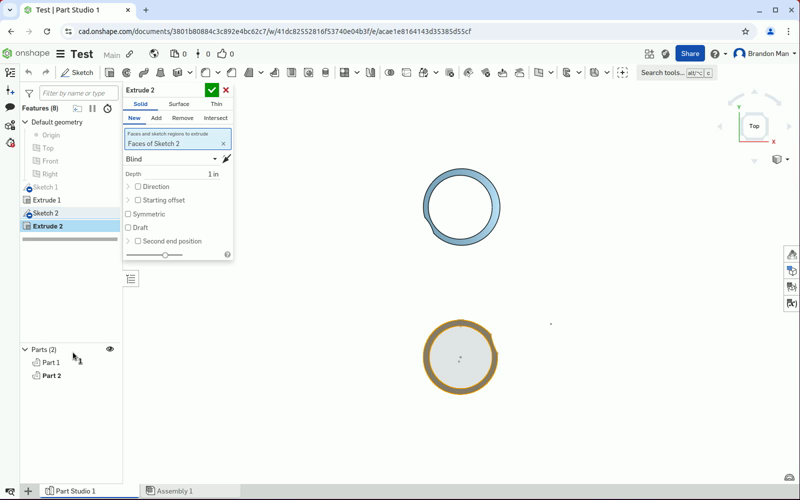
mouse_move(143, 106)
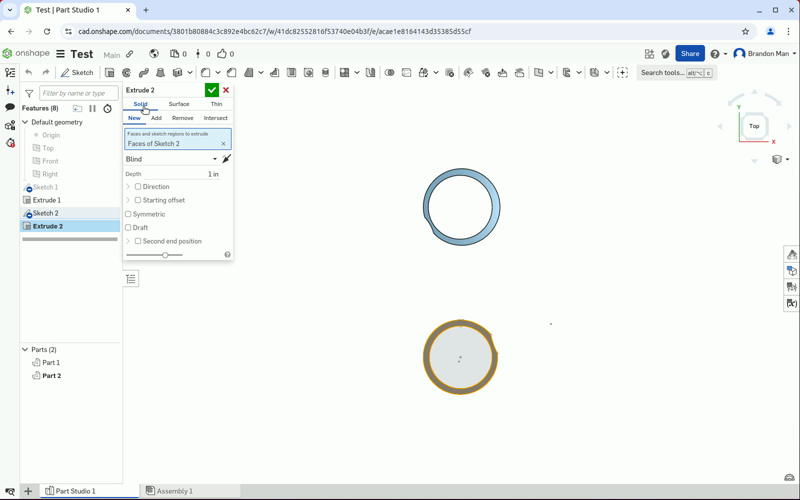
click(143, 106)
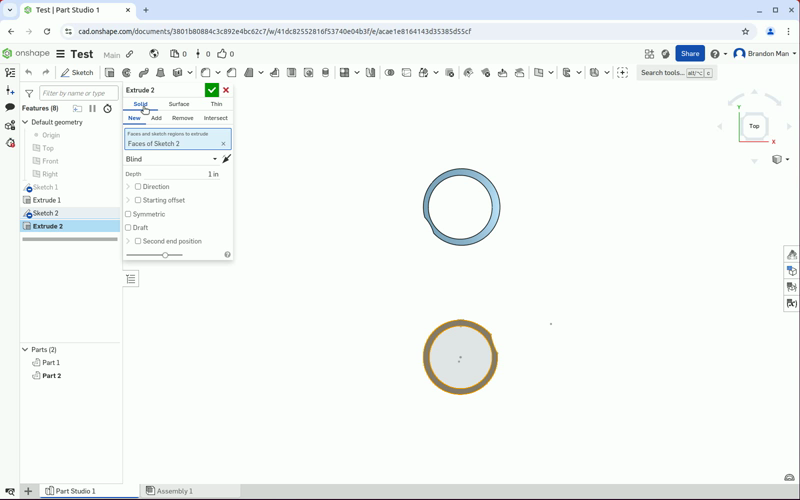
mouse_move(137, 120)
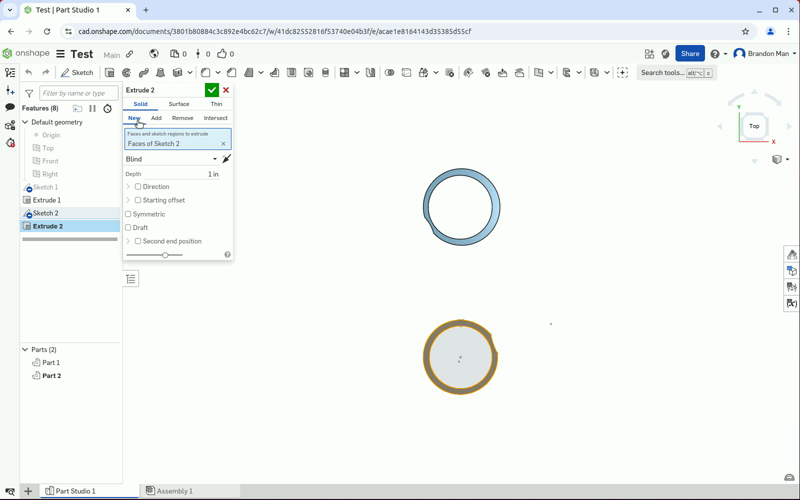
click(137, 120)
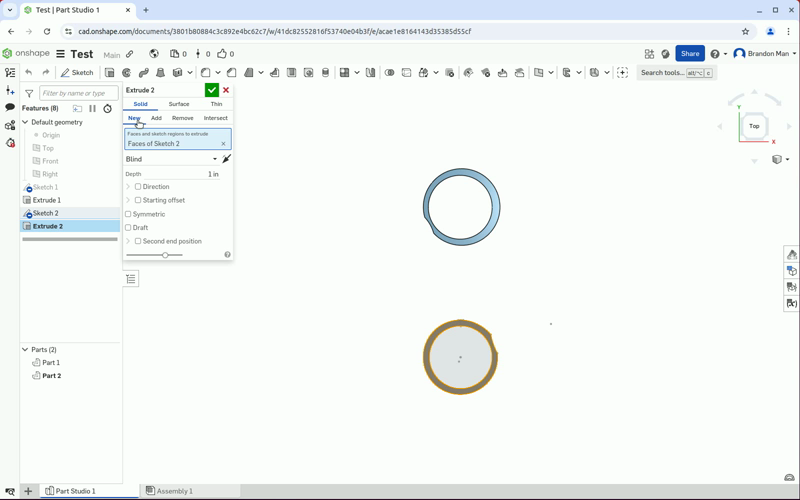
key(tab, 4)
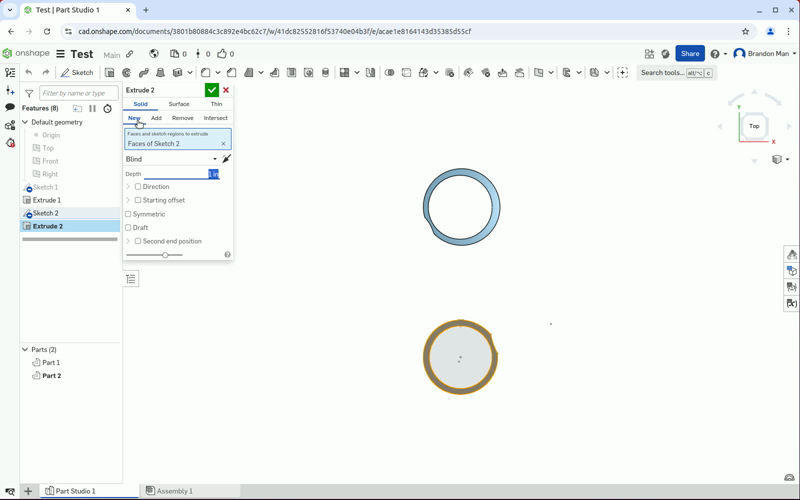
text(4.092)
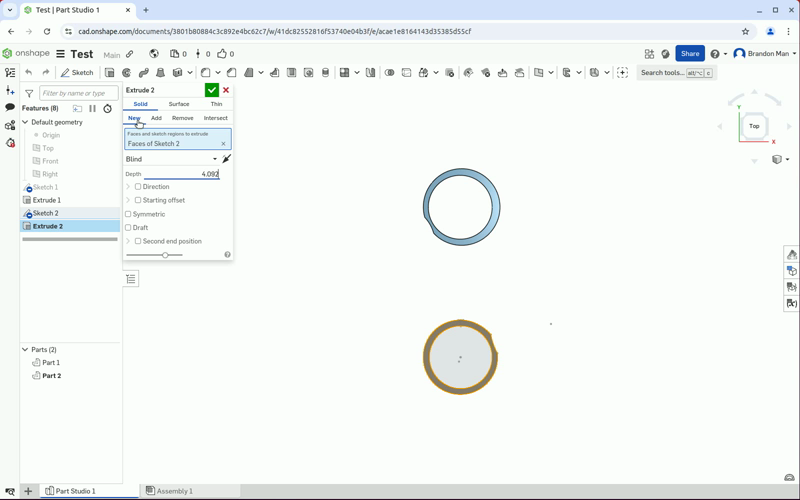
key(enter)
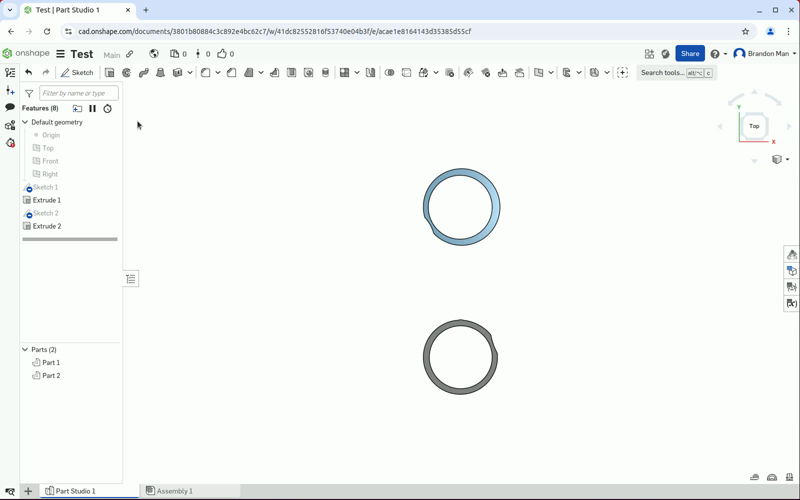
key(shift+h)
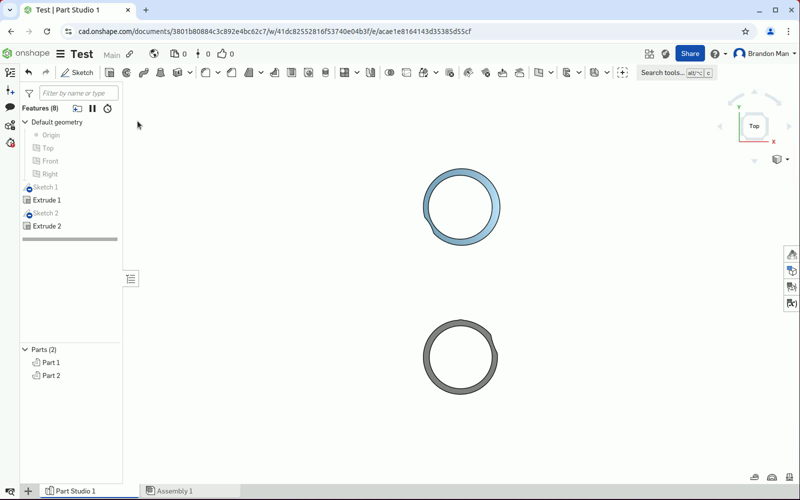
key(shift+h)
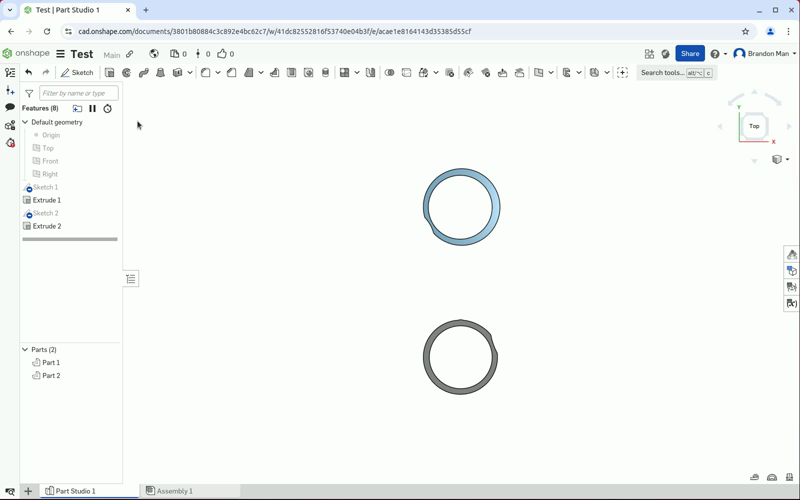
mouse_move(73, 189)
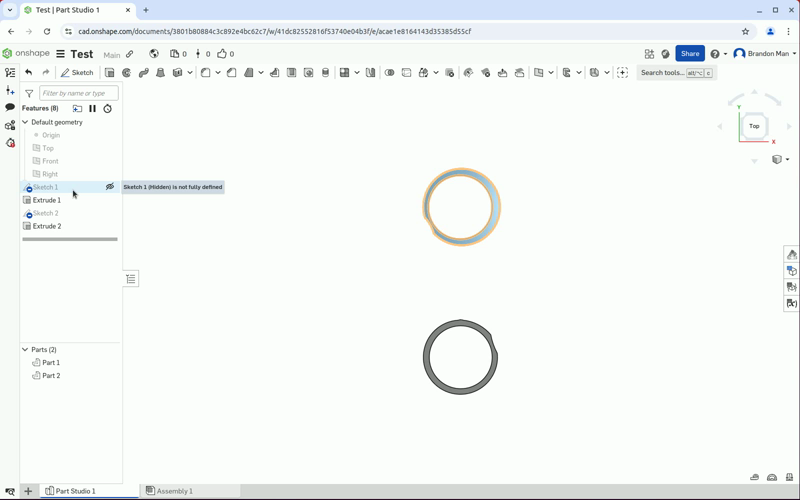
click(73, 189)
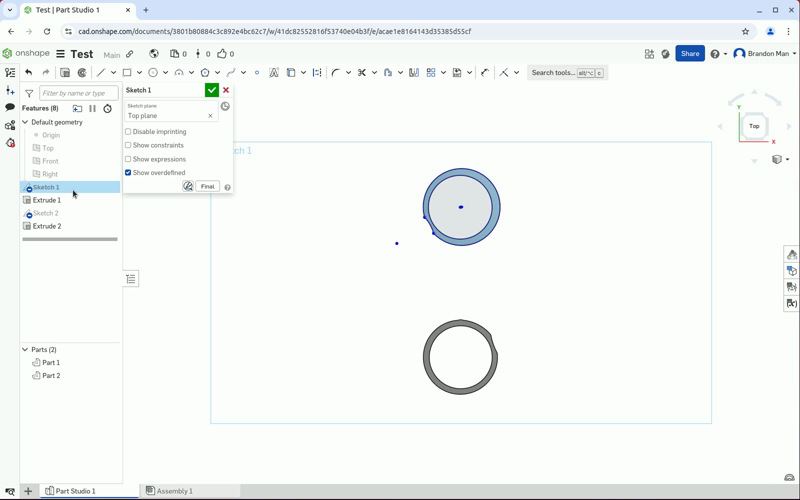
mouse_move(229, 92)
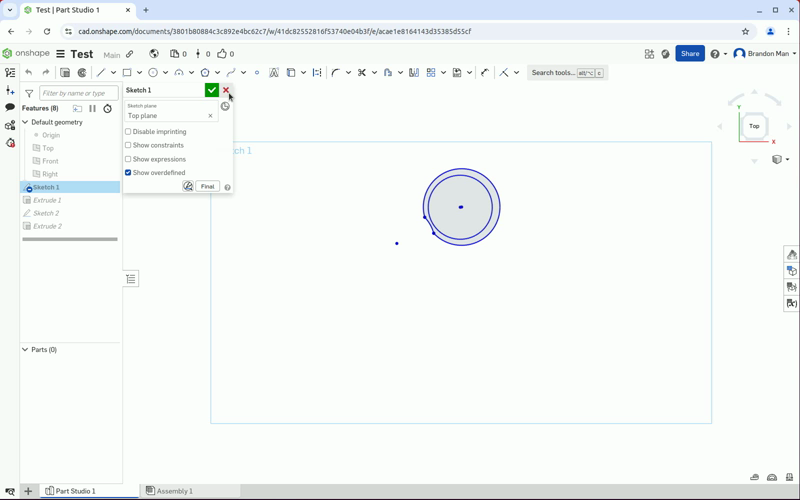
click(229, 92)
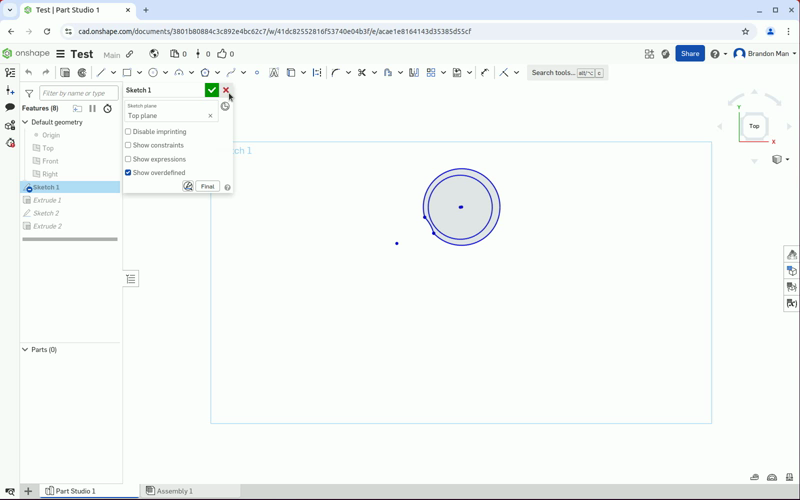
key(shift+s)
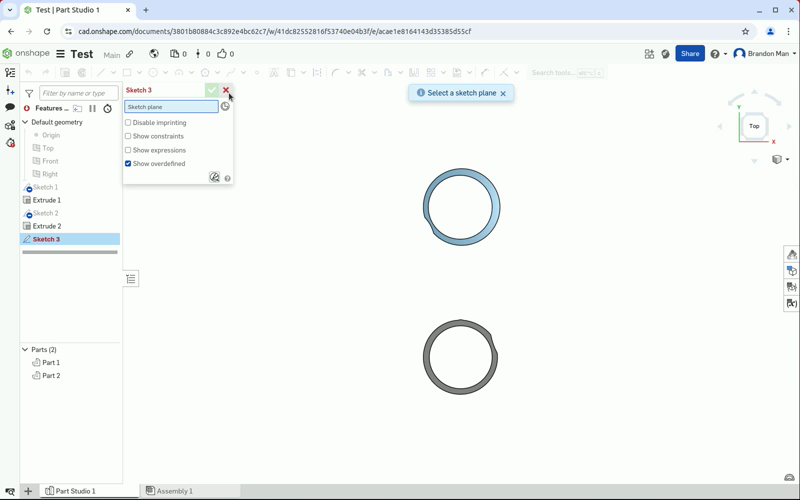
mouse_move(73, 150)
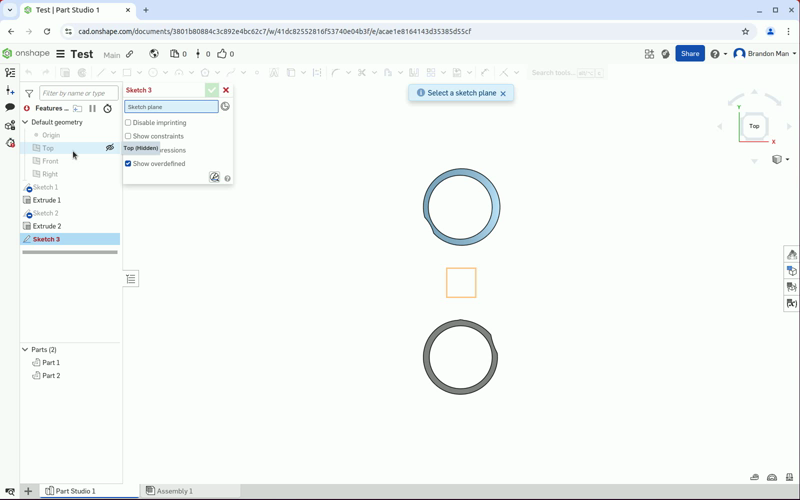
click(73, 150)
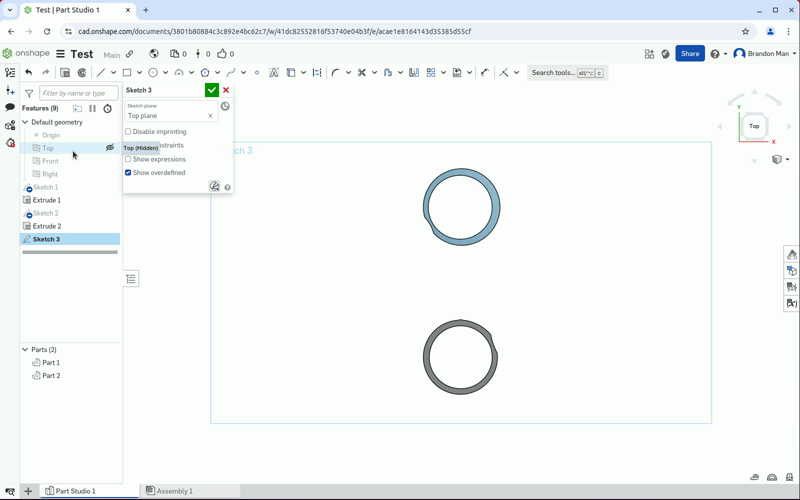
mouse_move(73, 352)
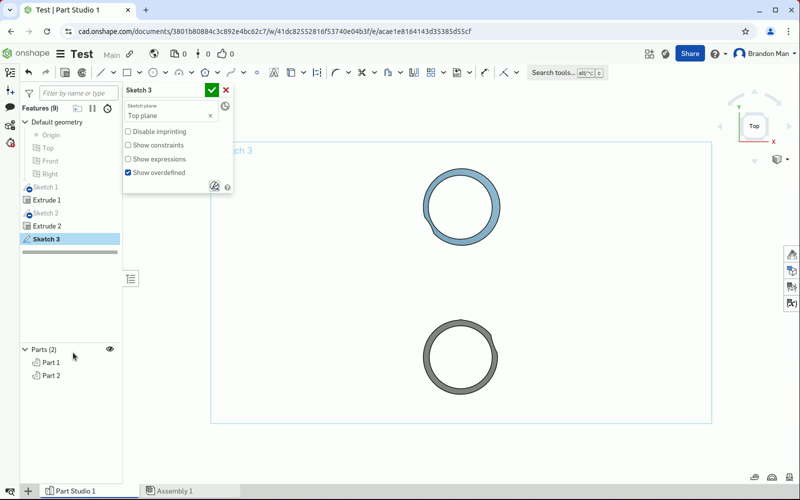
key(y)
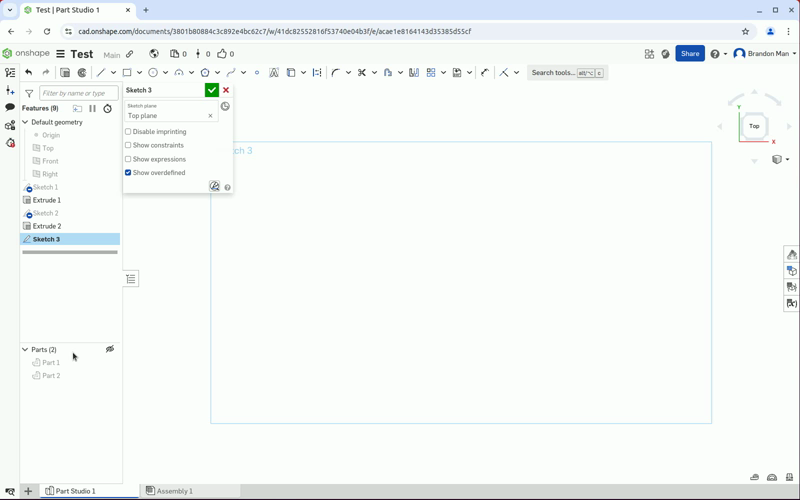
key(a)
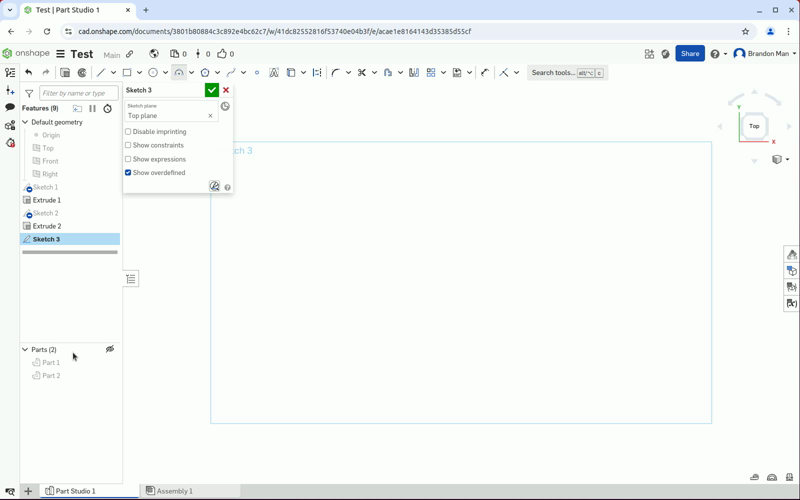
key_down(shift)
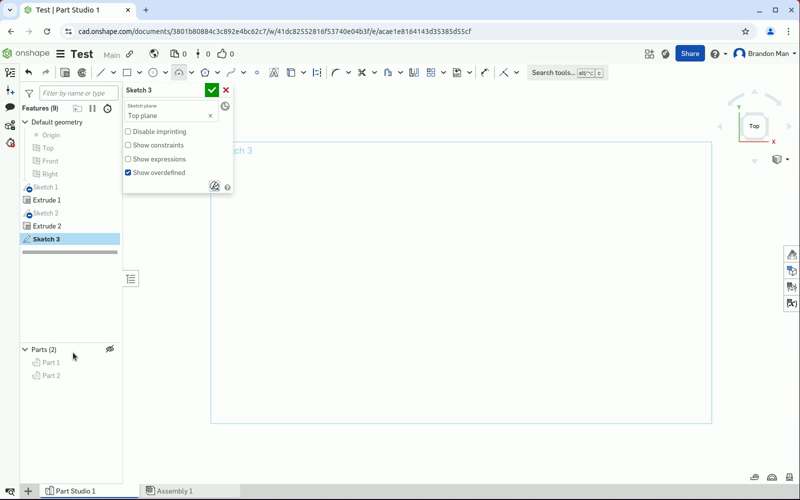
mouse_move(433, 257)
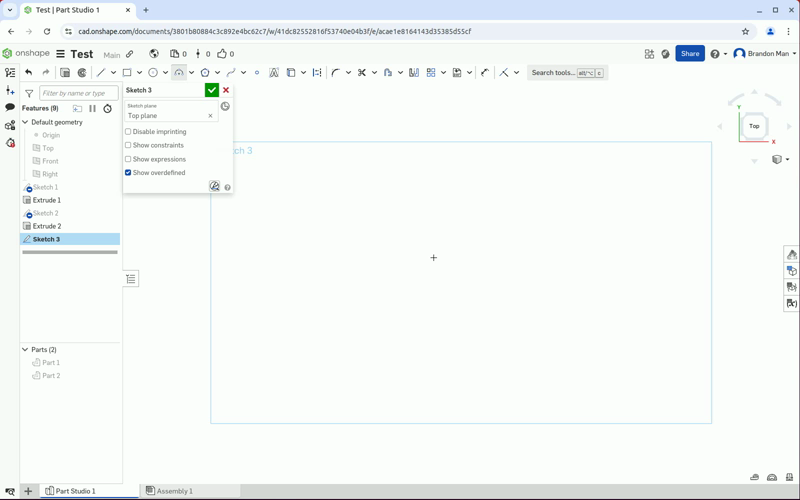
click(433, 257)
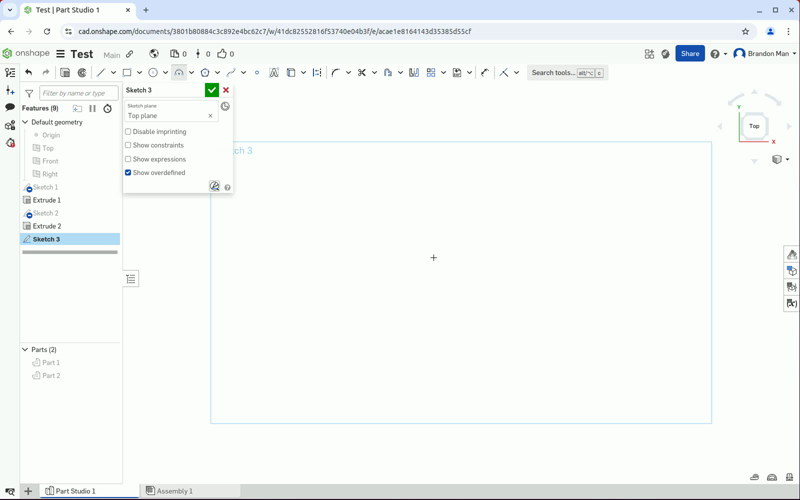
key_up(shift)
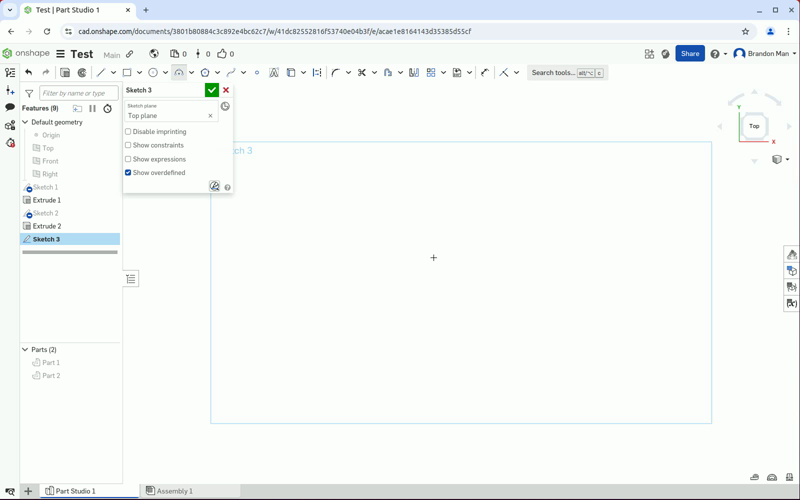
key_down(shift)
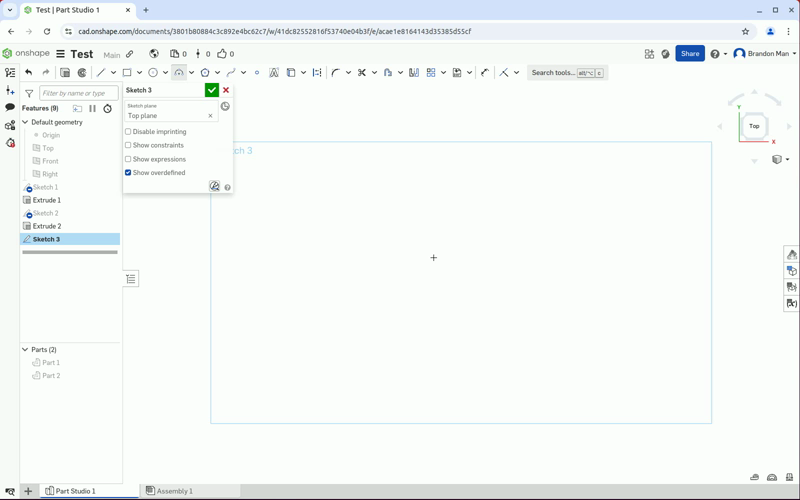
mouse_move(494, 264)
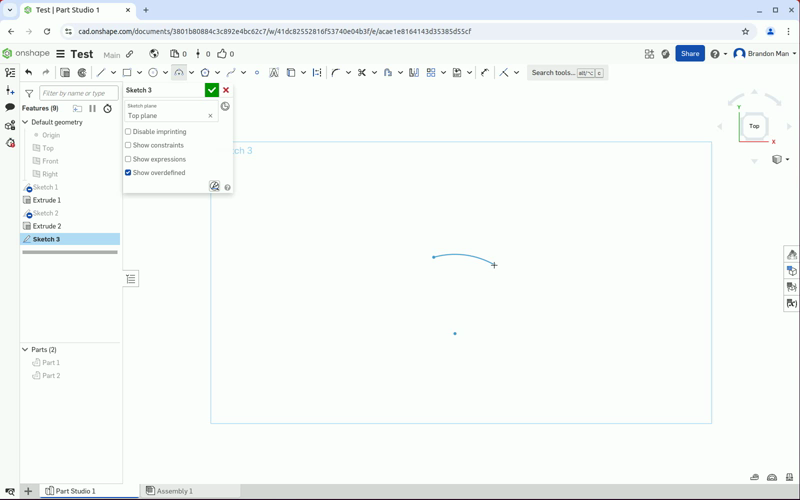
click(494, 264)
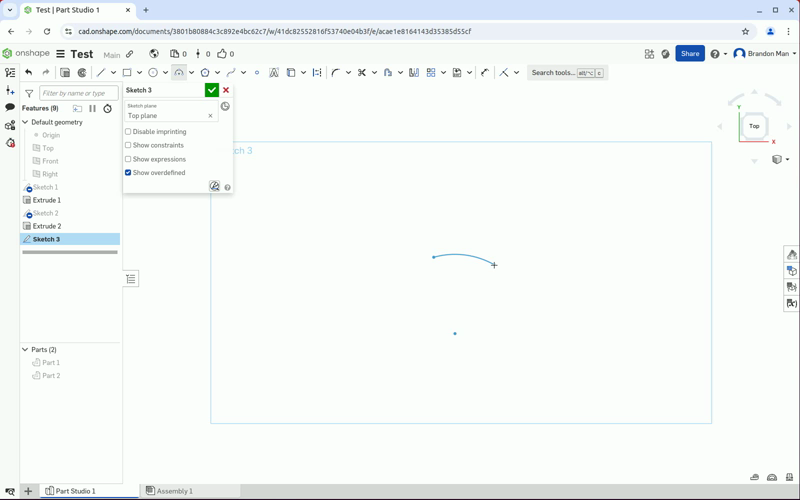
mouse_move(465, 245)
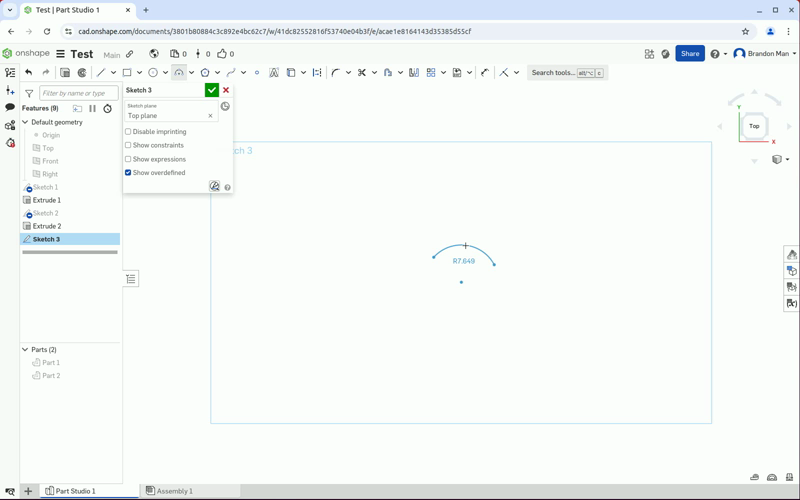
click(465, 245)
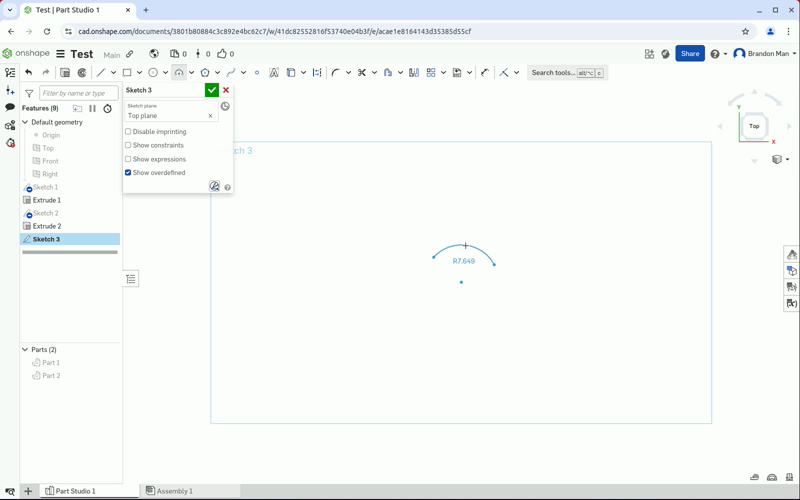
key_up(shift)
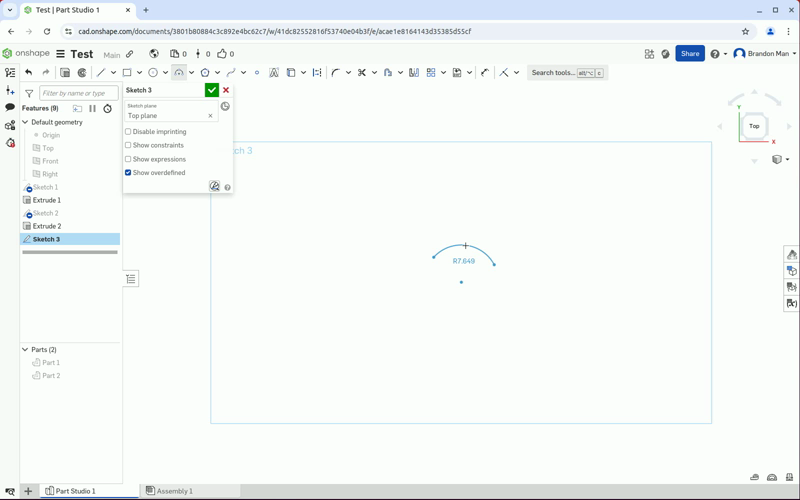
mouse_move(494, 264)
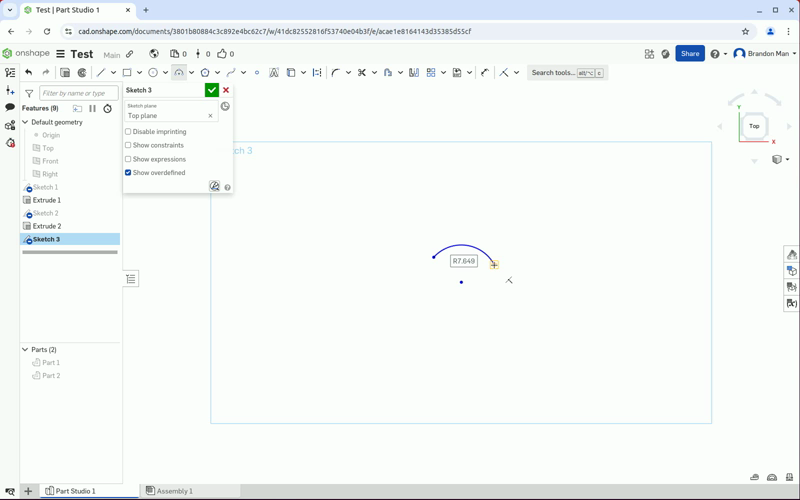
click(494, 264)
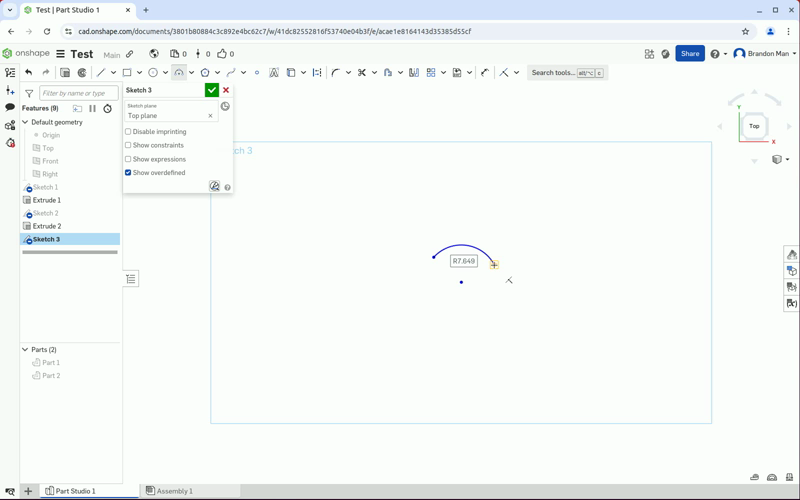
key_down(shift)
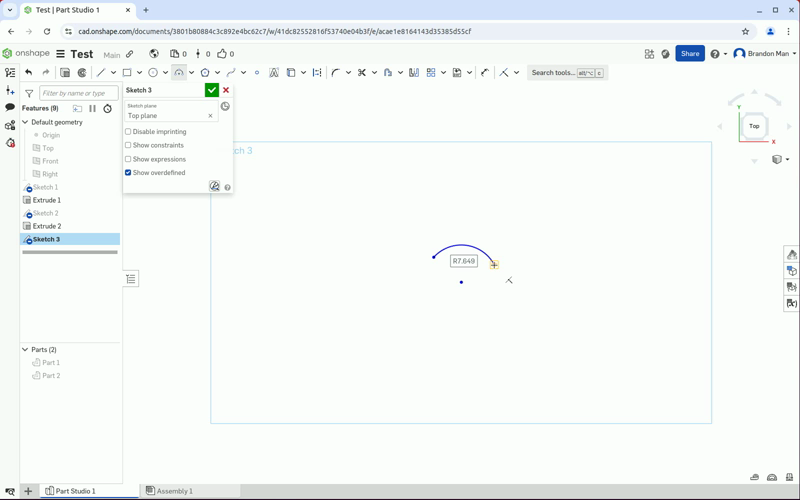
mouse_move(492, 226)
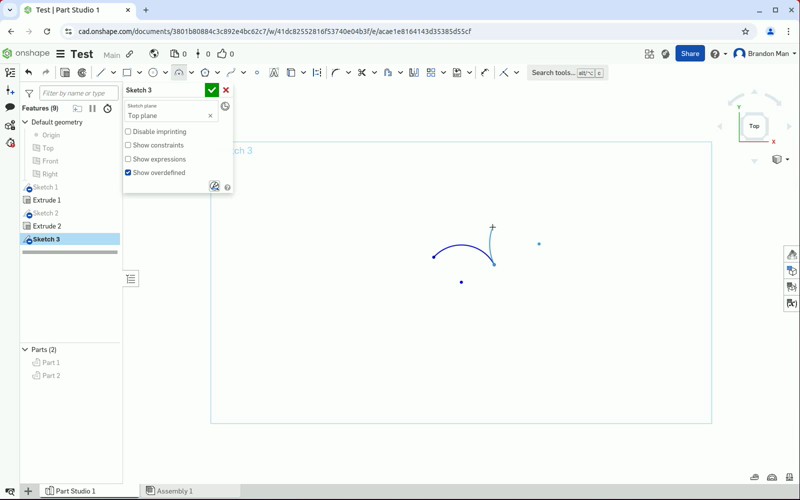
click(492, 226)
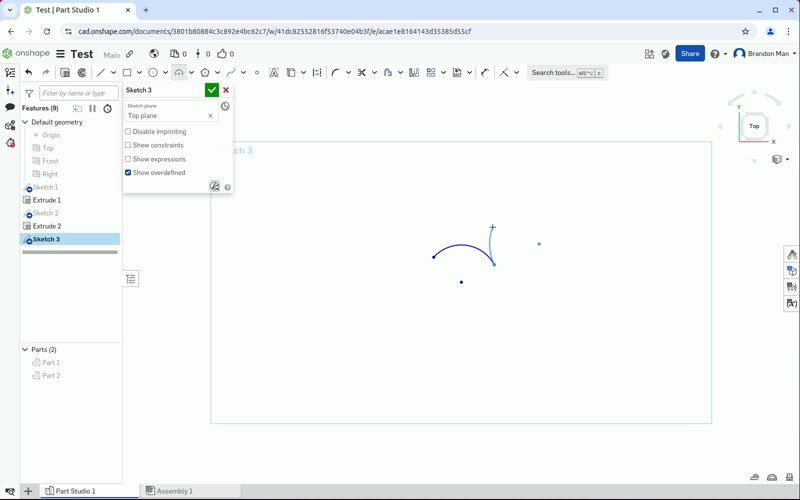
mouse_move(490, 245)
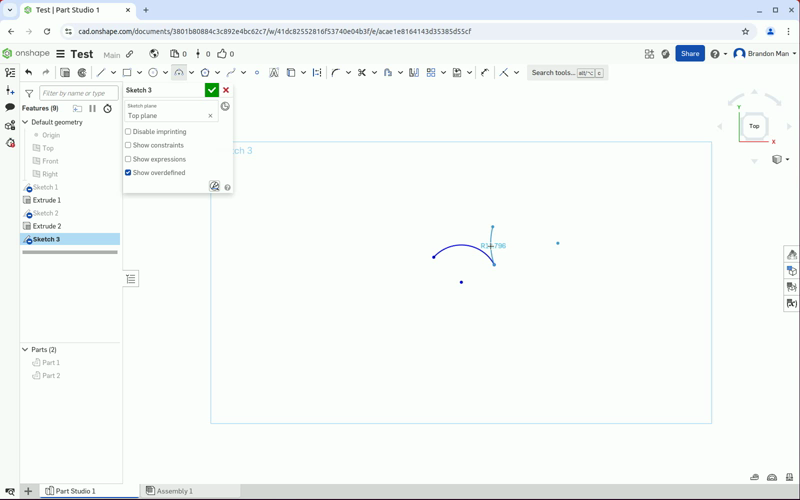
click(490, 245)
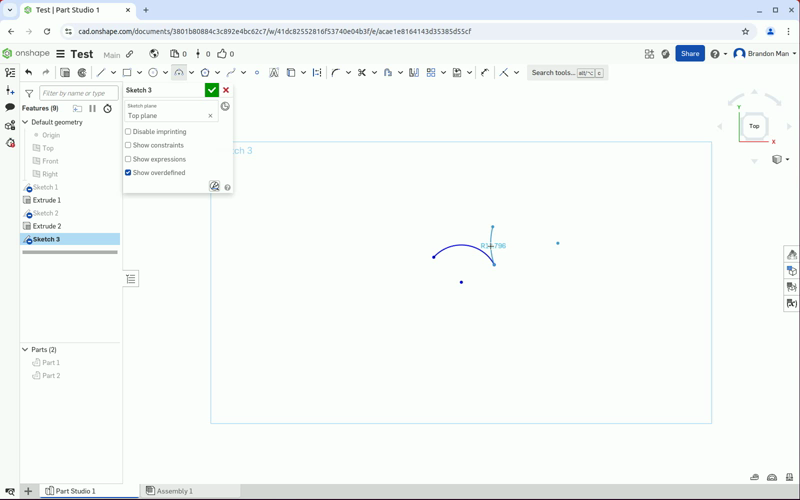
key_up(shift)
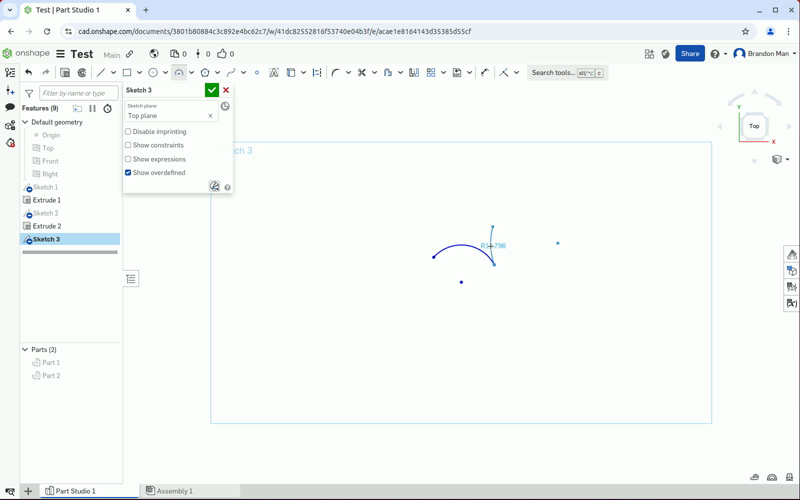
mouse_move(492, 226)
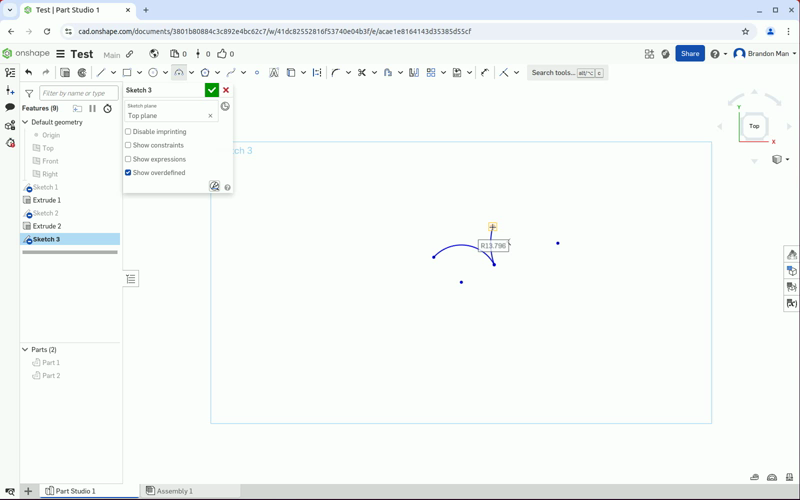
click(492, 226)
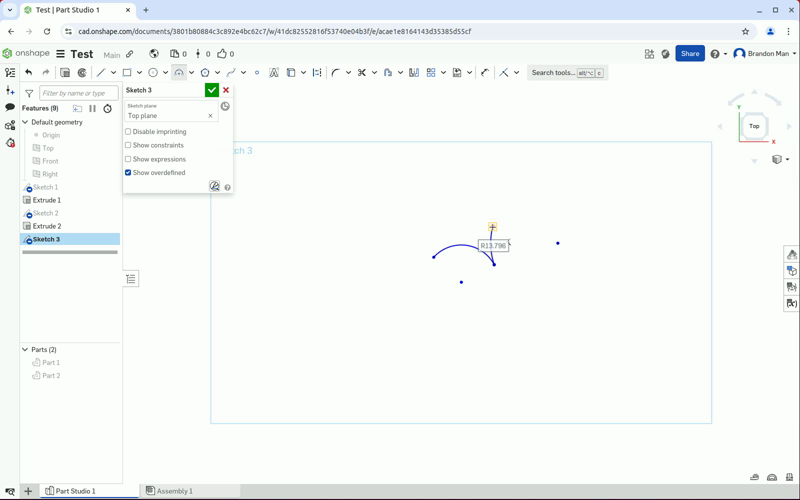
key_down(shift)
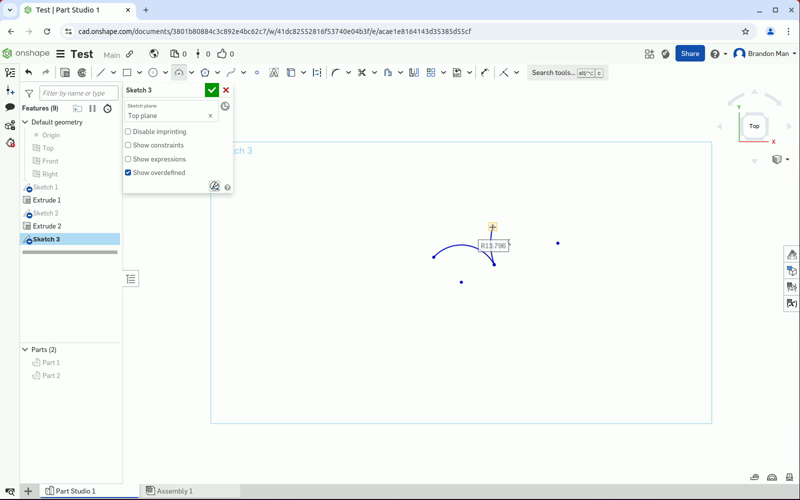
mouse_move(434, 233)
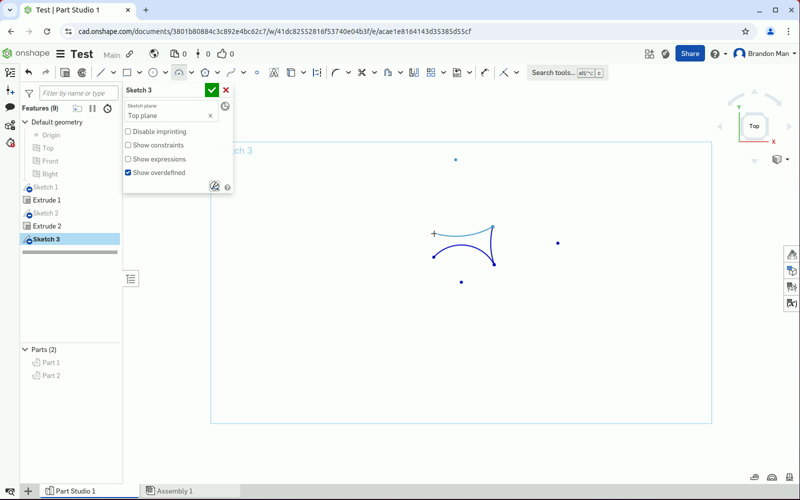
click(434, 233)
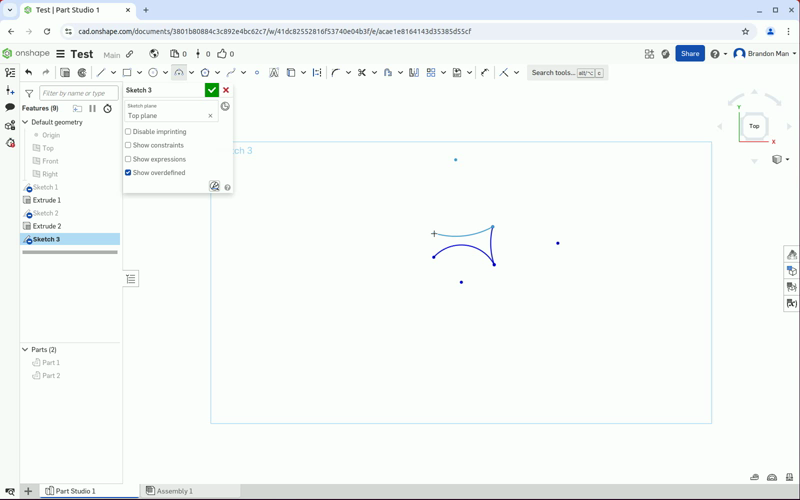
mouse_move(465, 244)
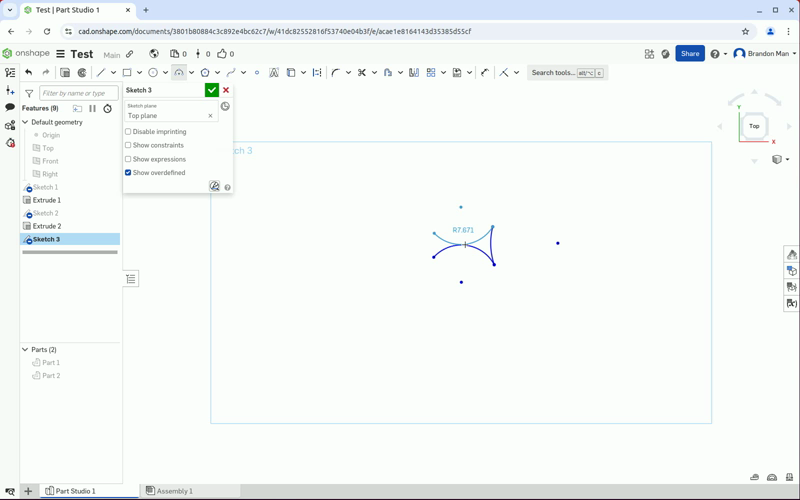
scroll(6)
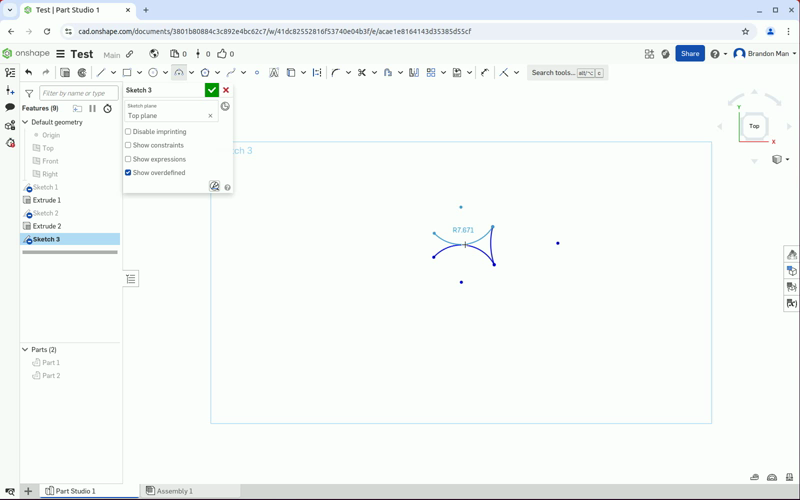
scroll(6)
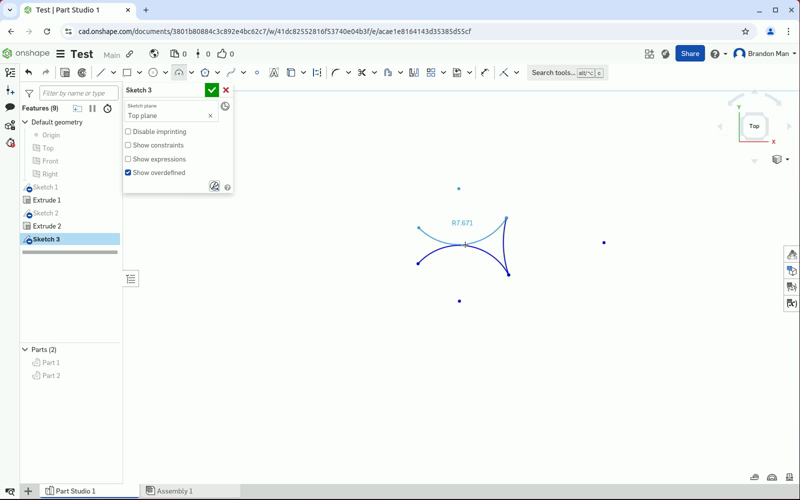
scroll(6)
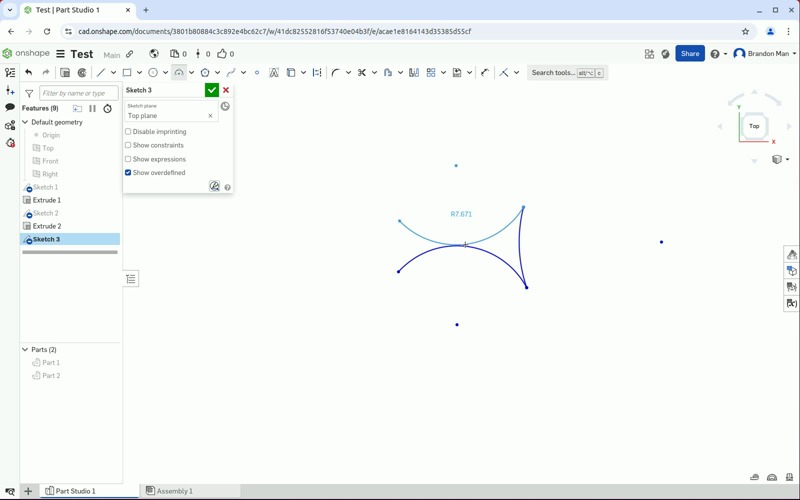
scroll(6)
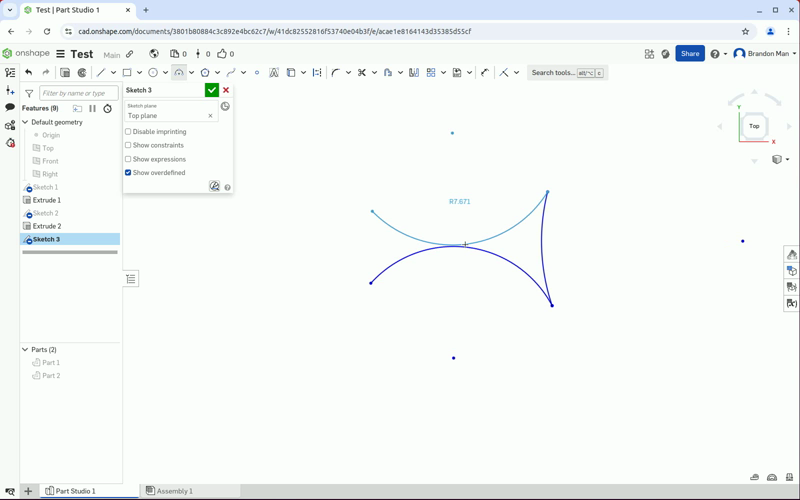
scroll(6)
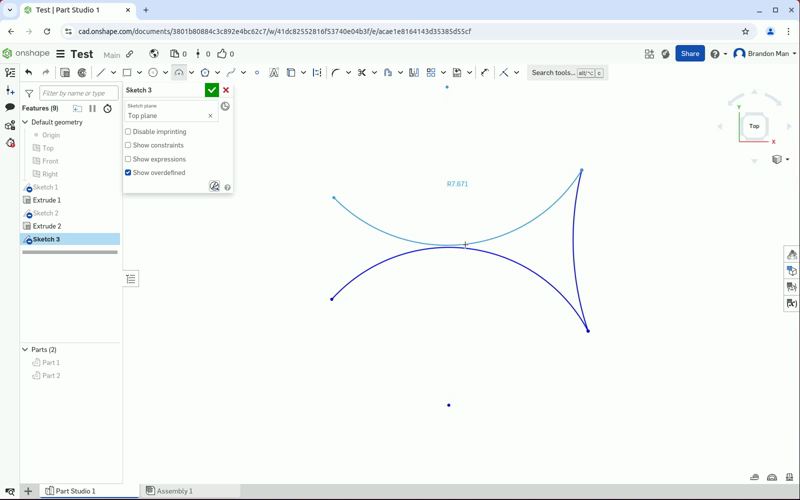
scroll(6)
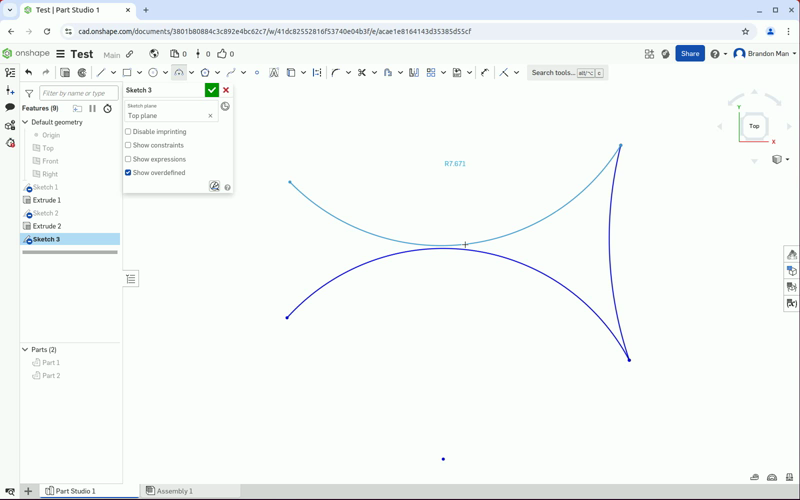
scroll(6)
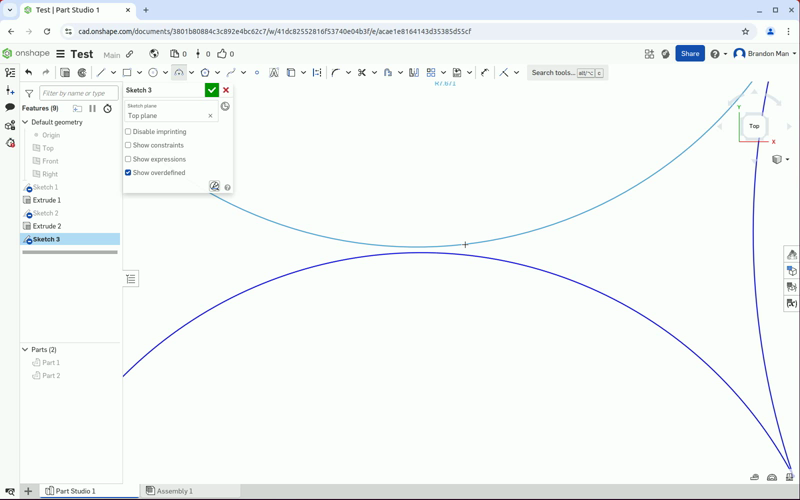
click(465, 244)
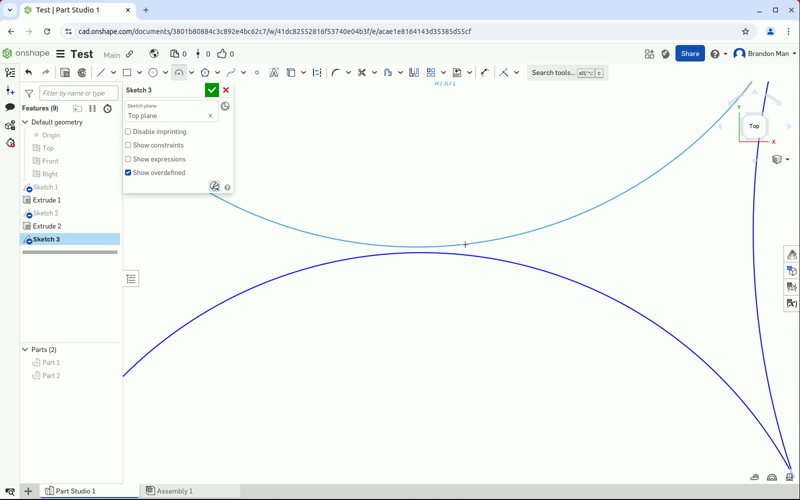
scroll(-6)
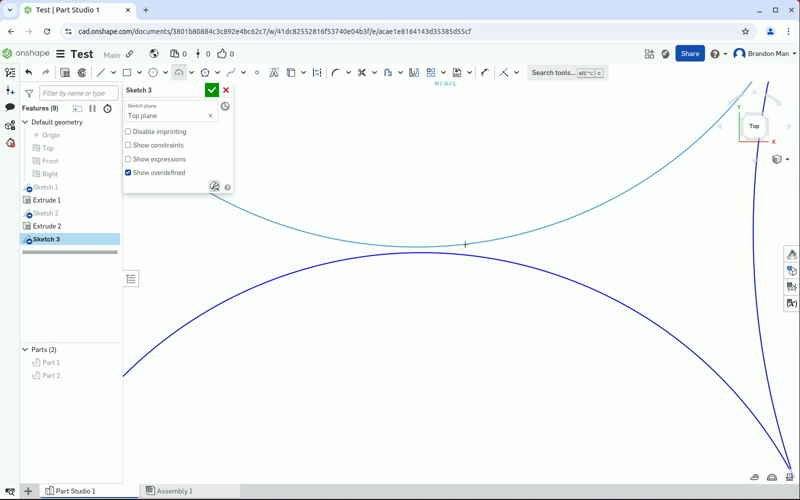
scroll(-6)
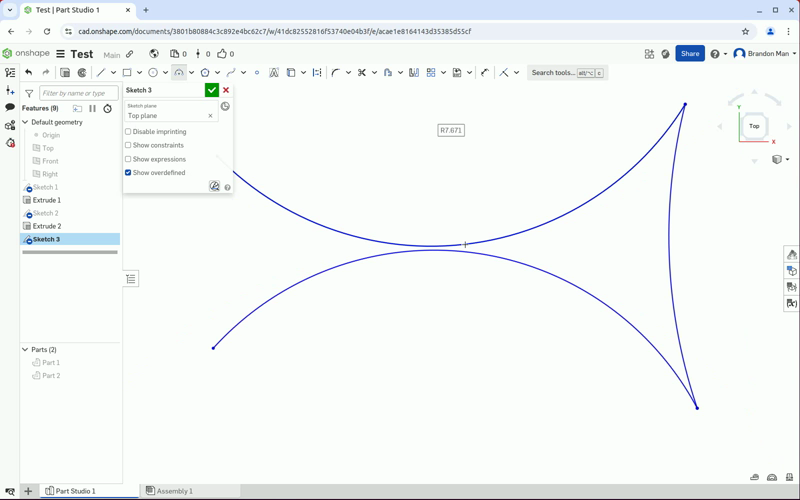
scroll(-6)
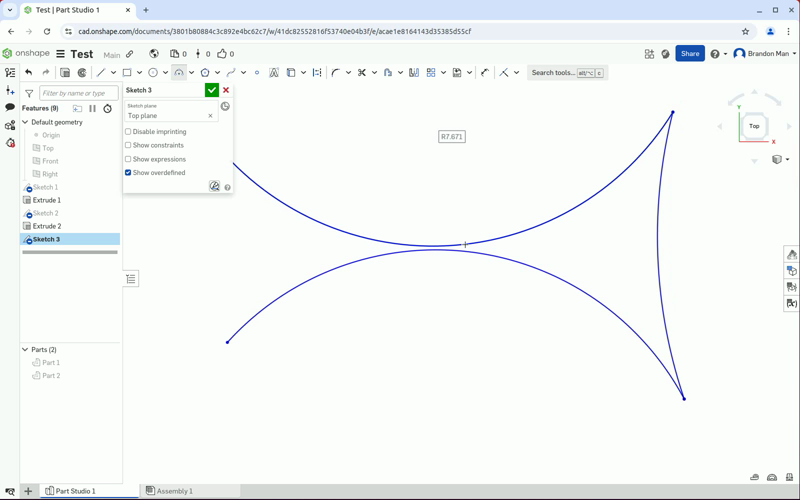
scroll(-6)
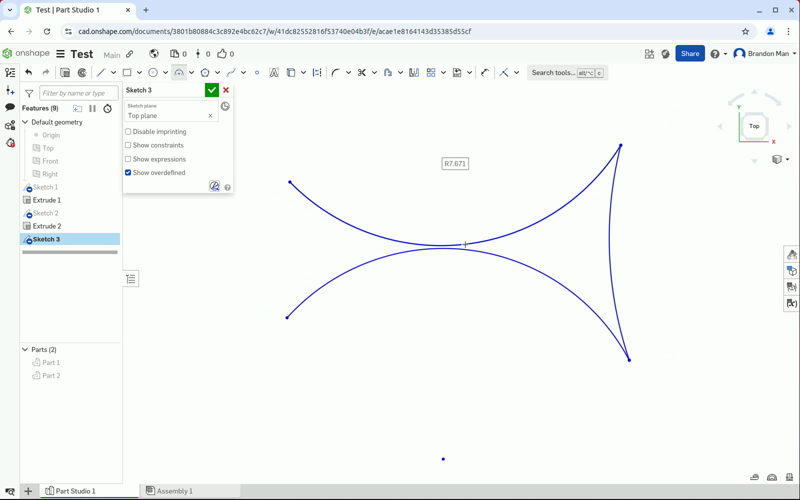
scroll(-6)
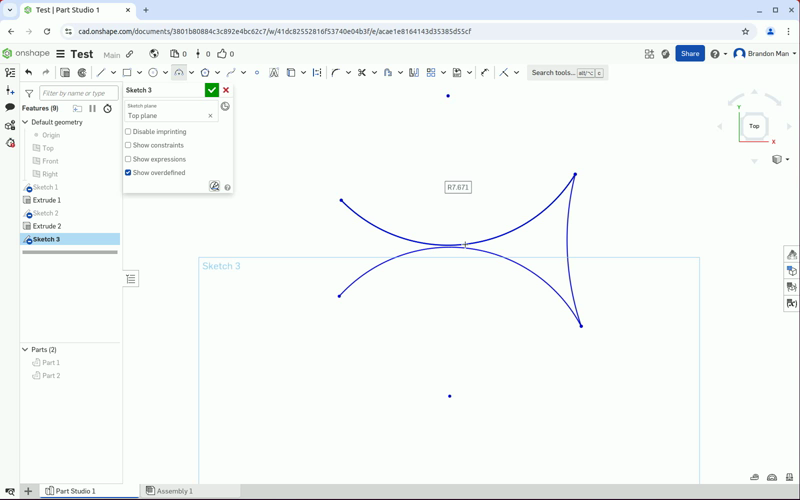
scroll(-6)
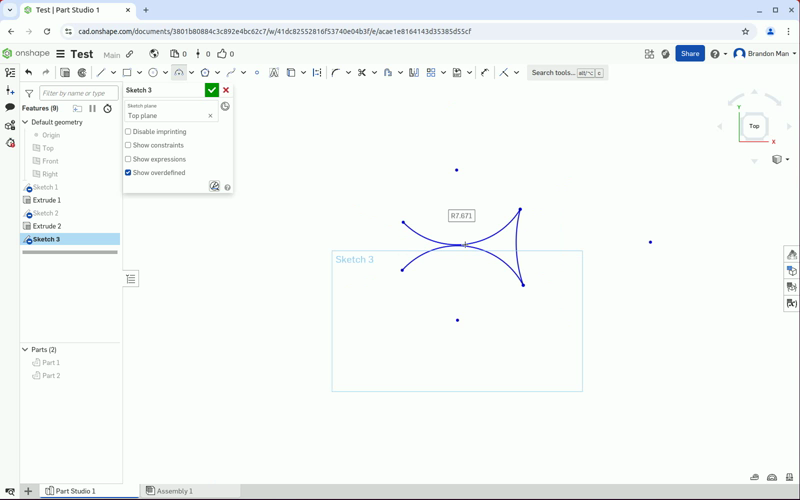
scroll(-6)
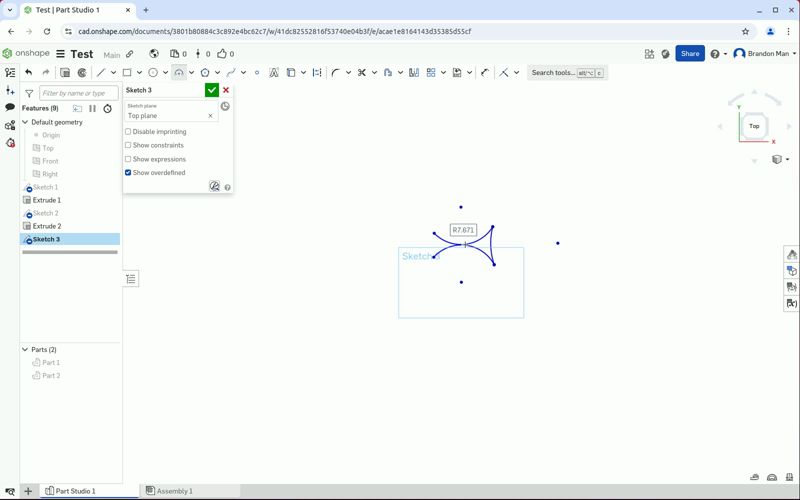
key_up(shift)
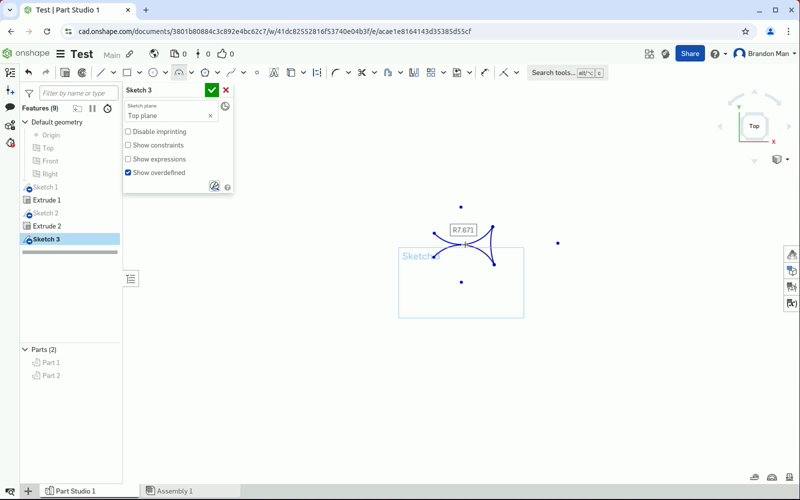
mouse_move(434, 233)
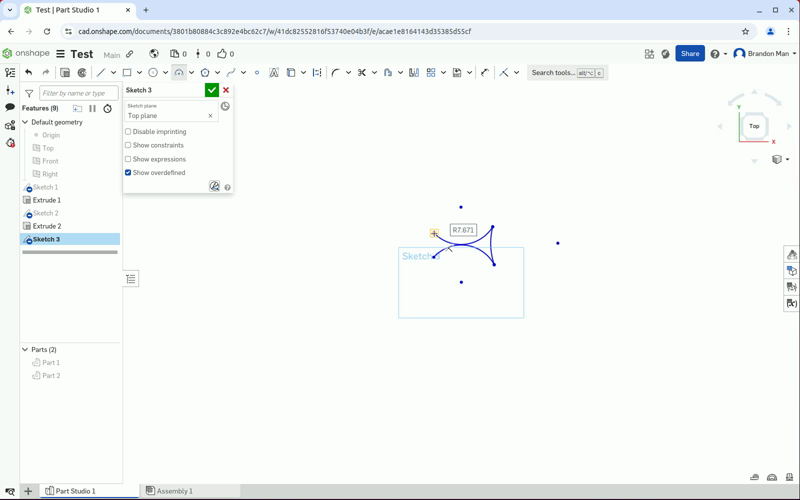
click(434, 233)
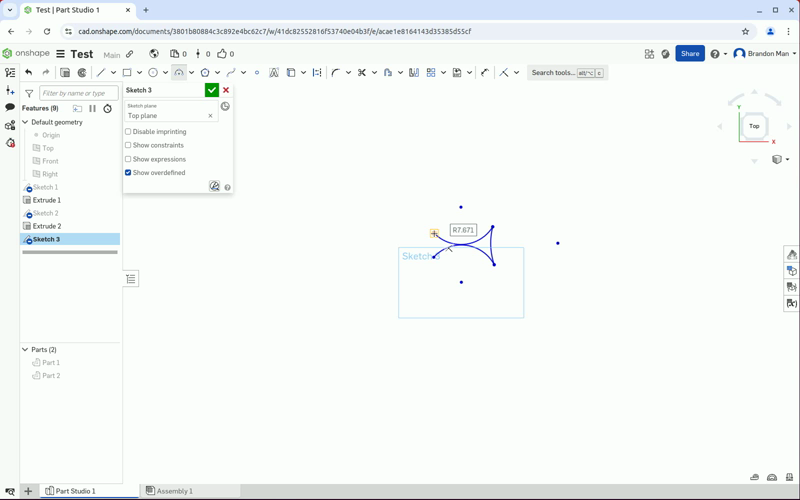
mouse_move(433, 257)
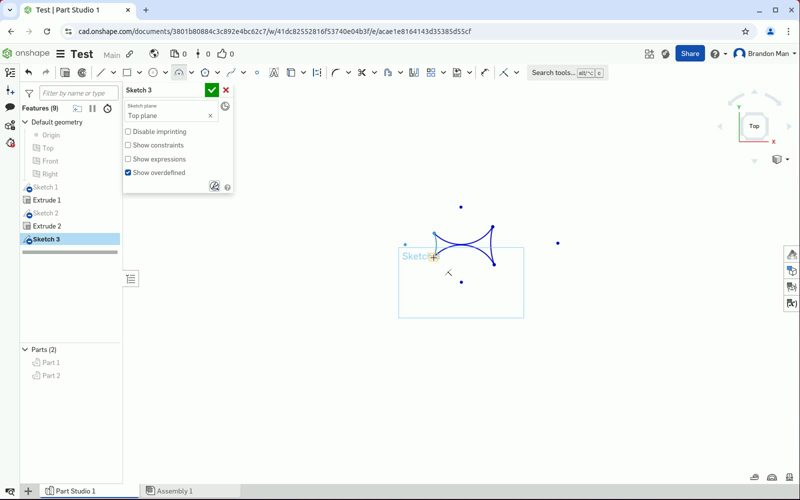
click(433, 257)
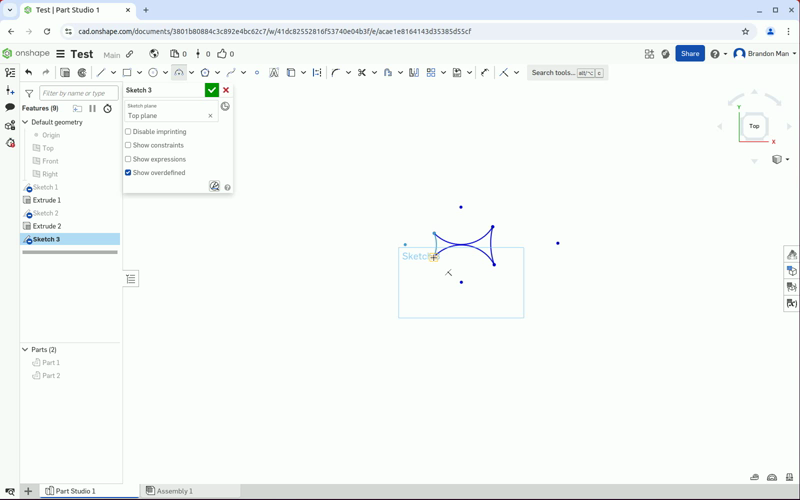
key_down(shift)
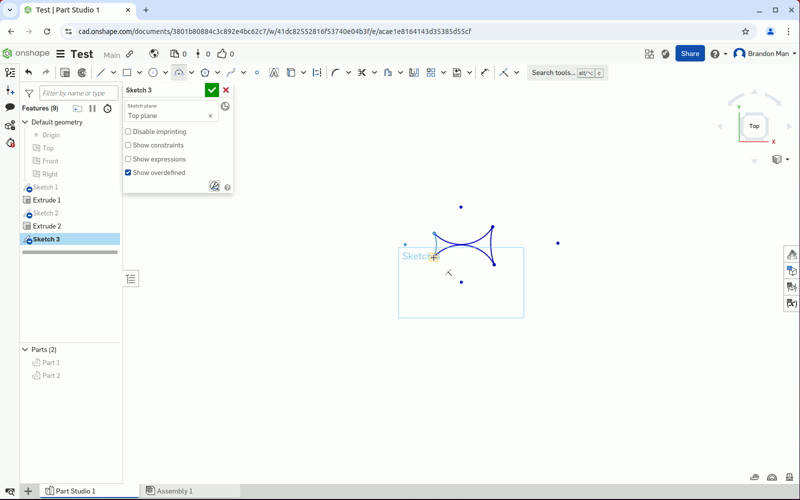
mouse_move(436, 245)
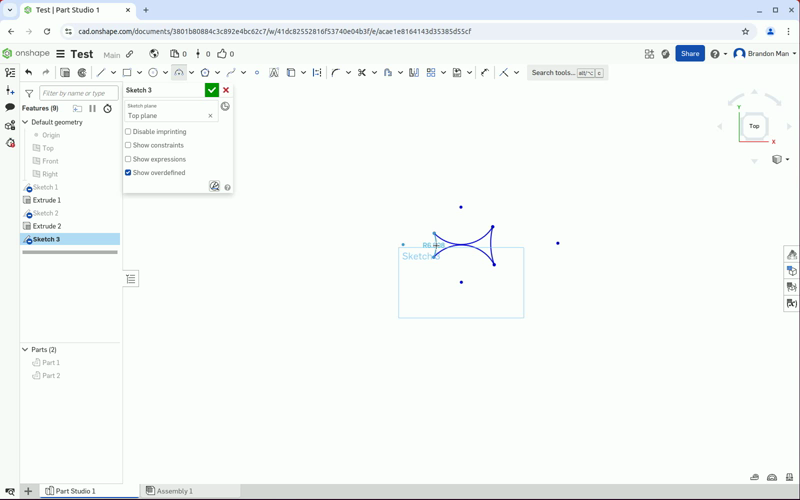
click(436, 245)
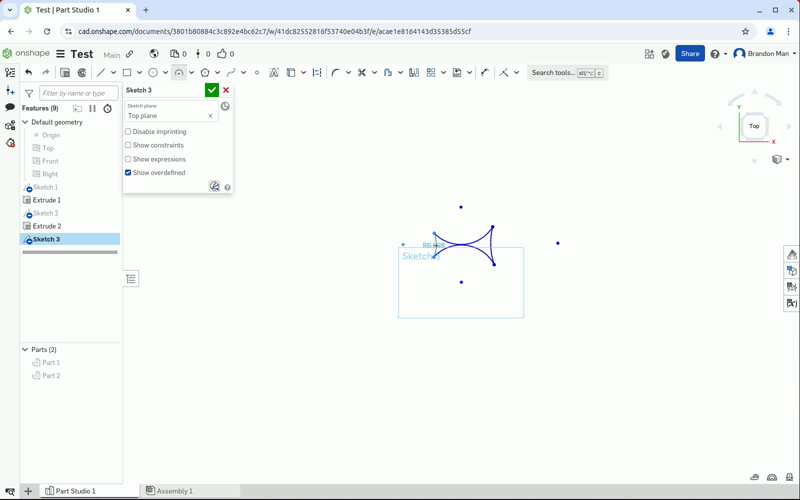
key_up(shift)
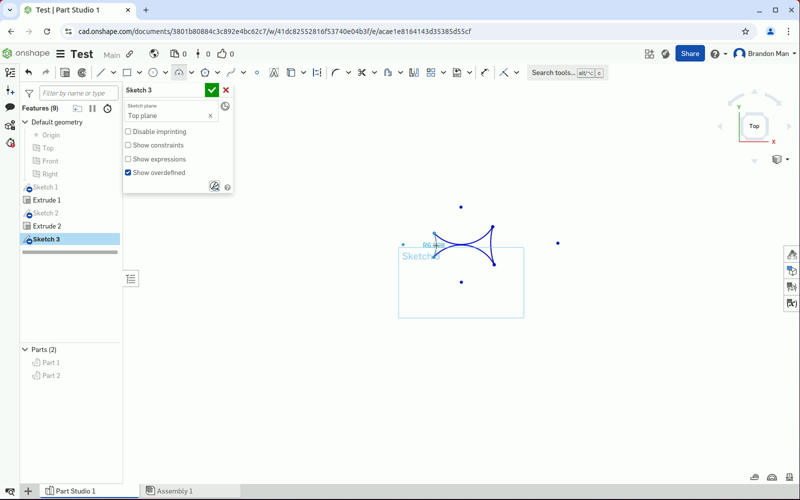
key(esc)
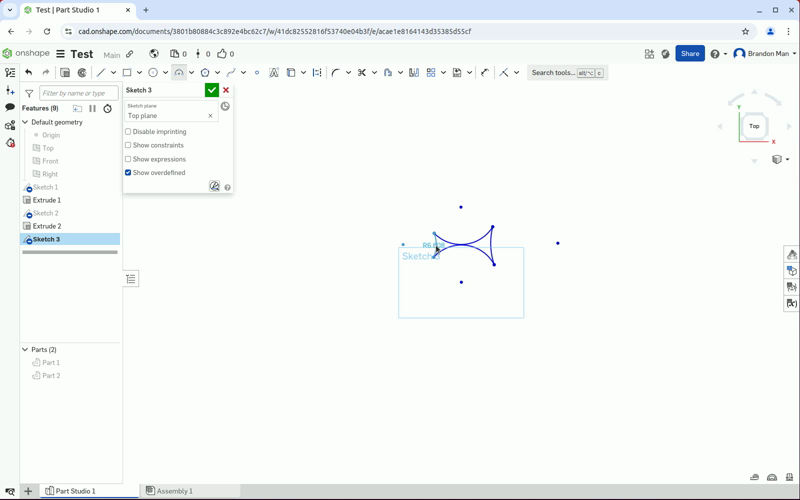
mouse_move(449, 246)
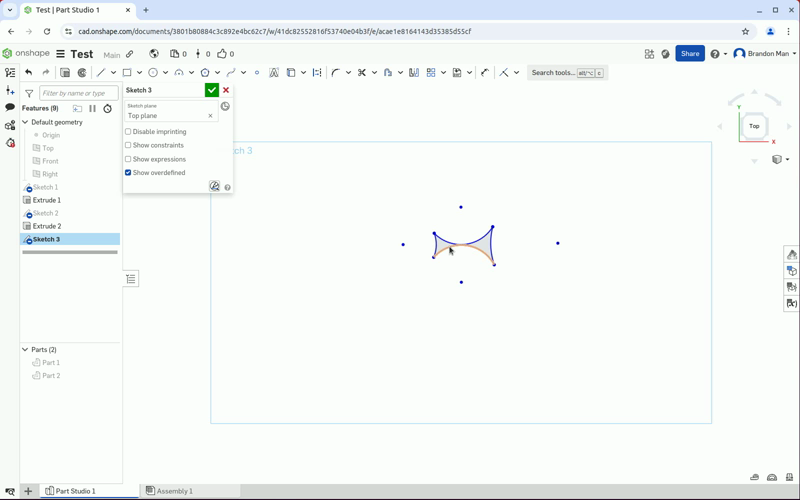
scroll(6)
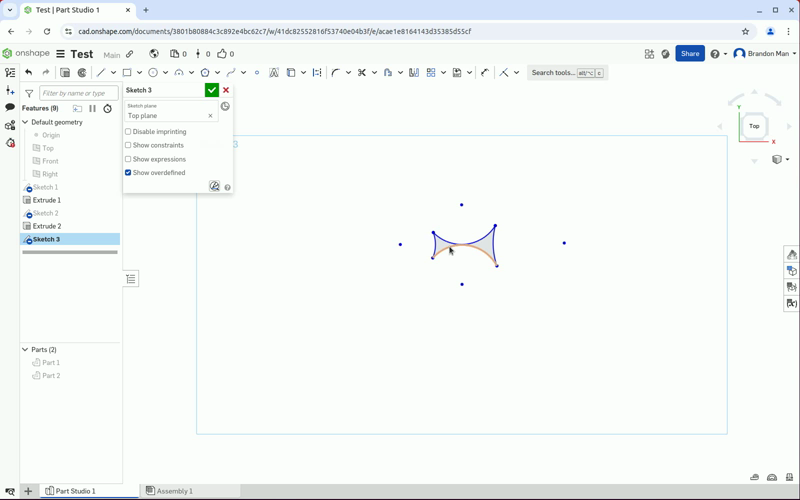
scroll(6)
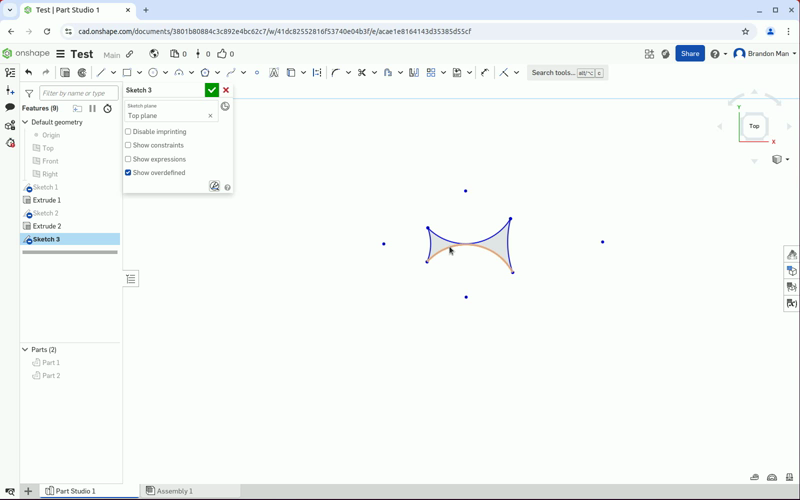
scroll(6)
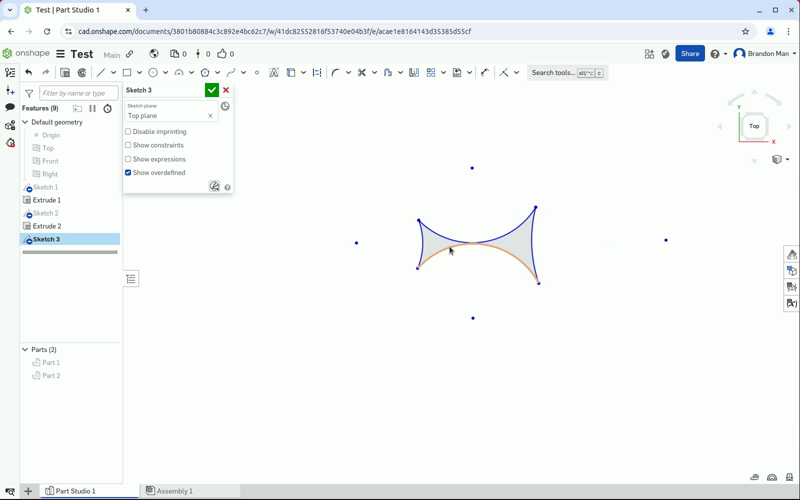
scroll(6)
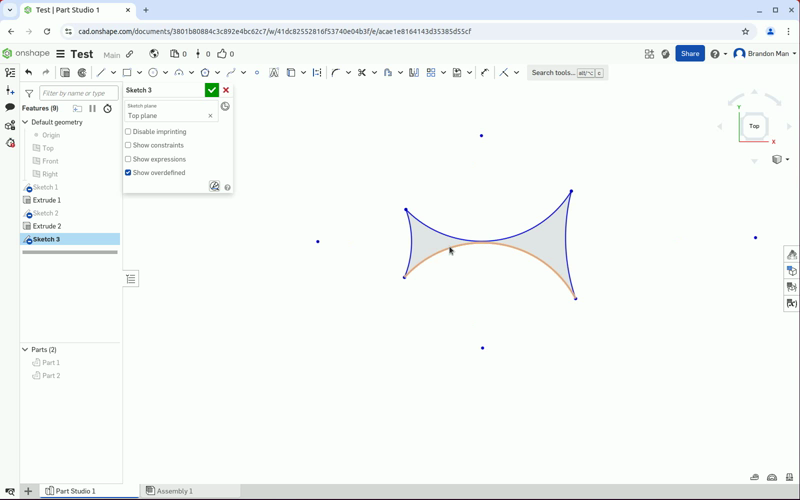
scroll(6)
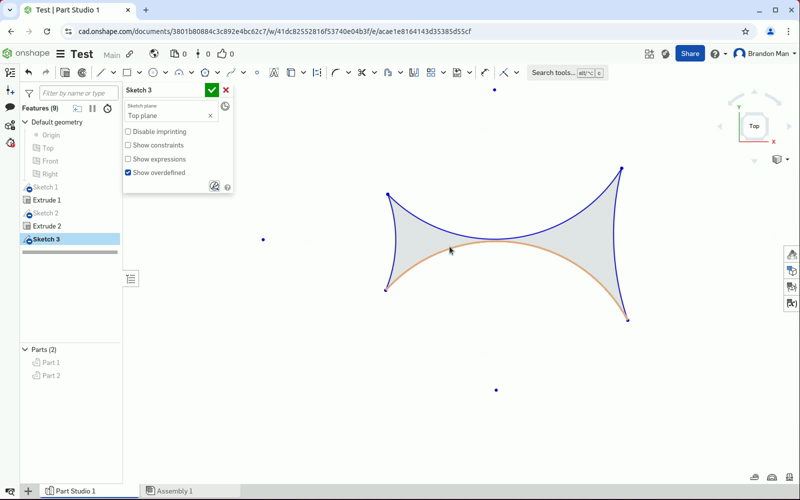
scroll(6)
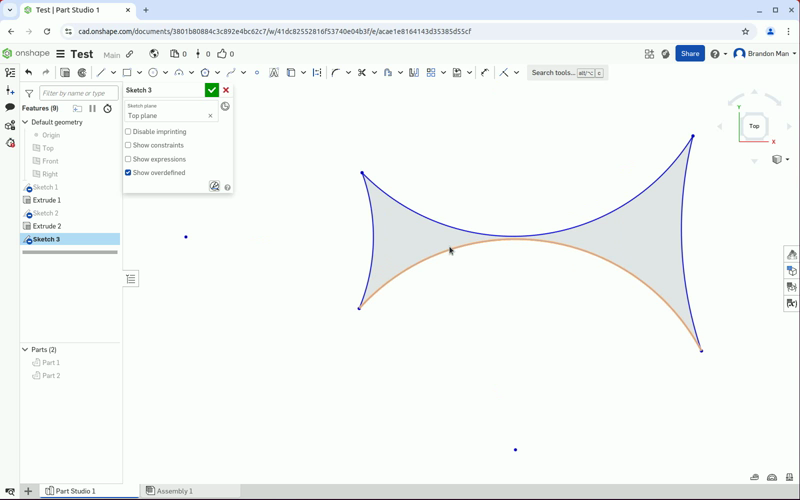
scroll(6)
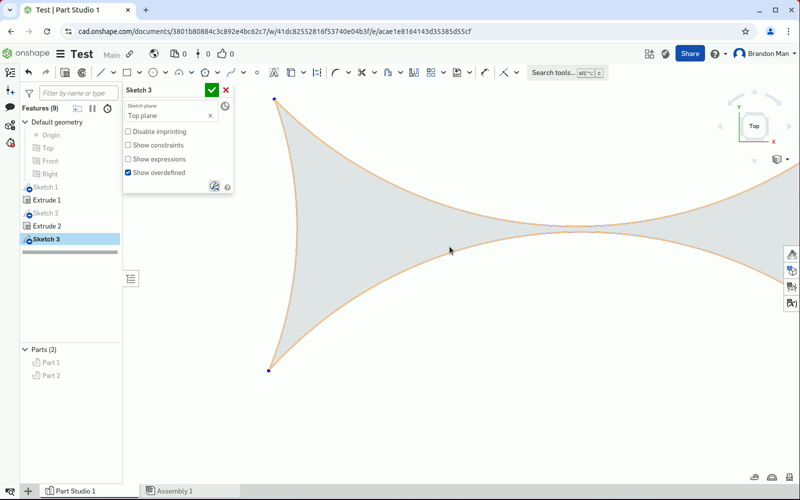
click(449, 246)
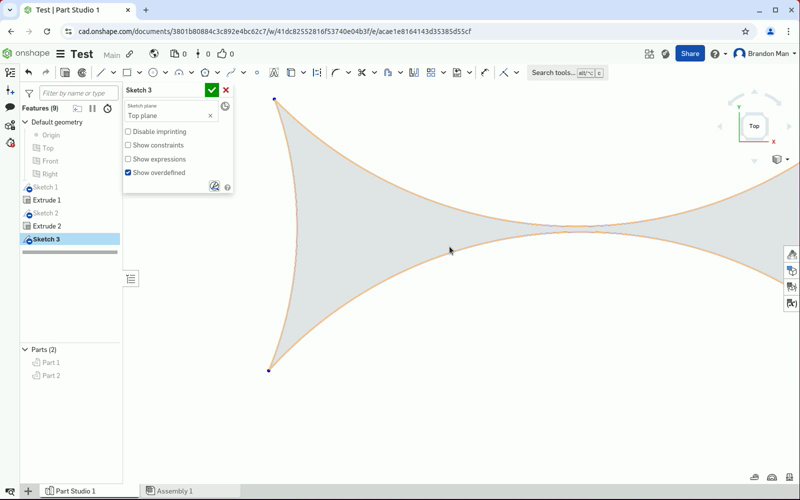
scroll(-6)
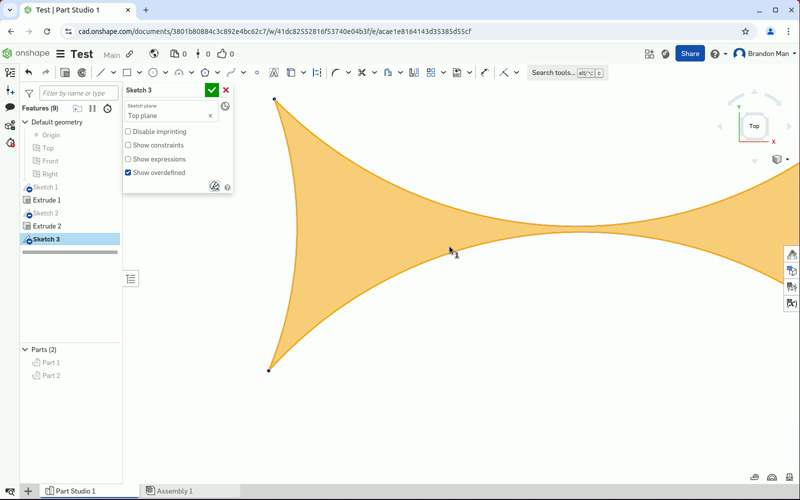
scroll(-6)
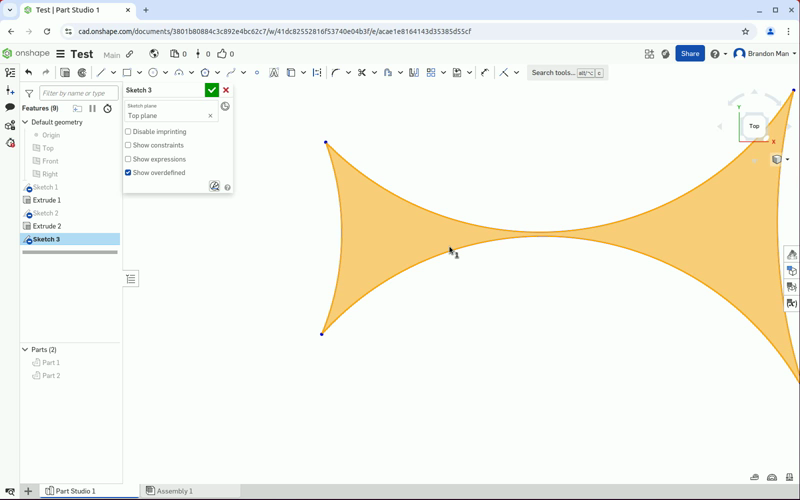
scroll(-6)
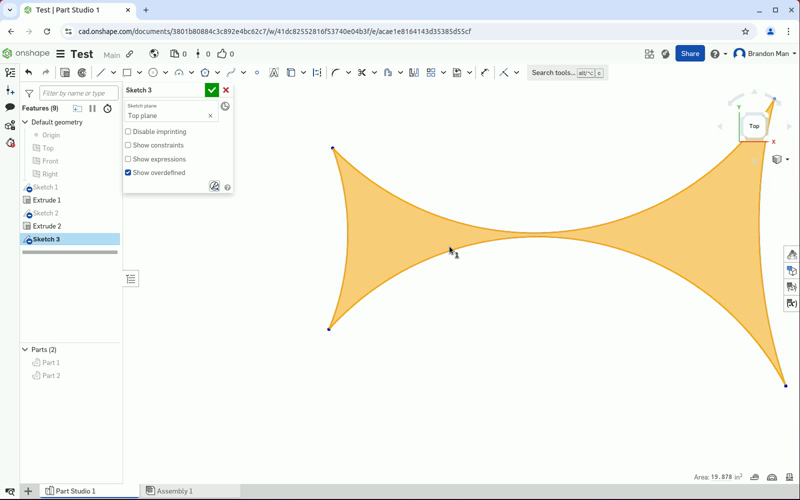
scroll(-6)
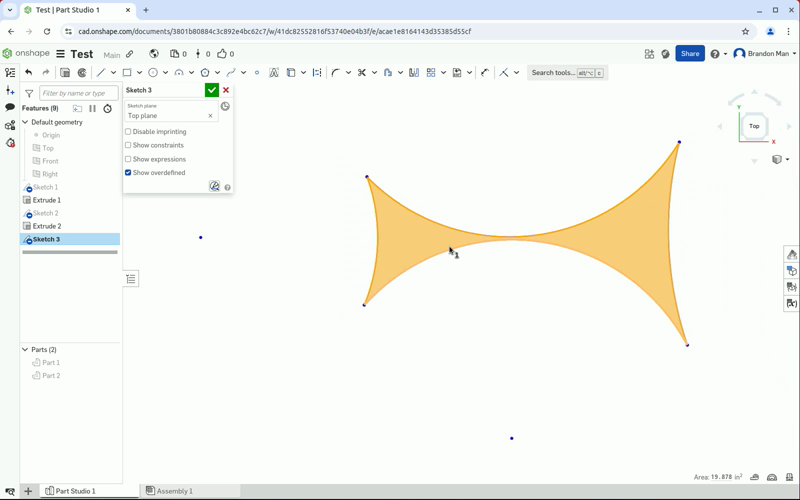
scroll(-6)
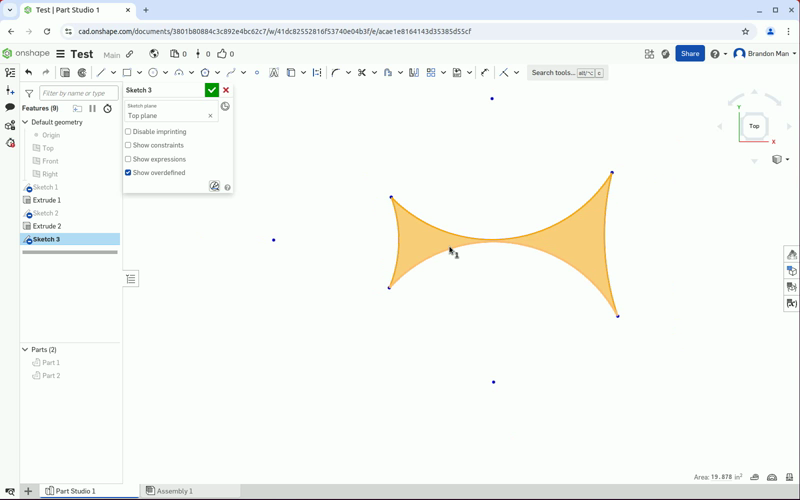
scroll(-6)
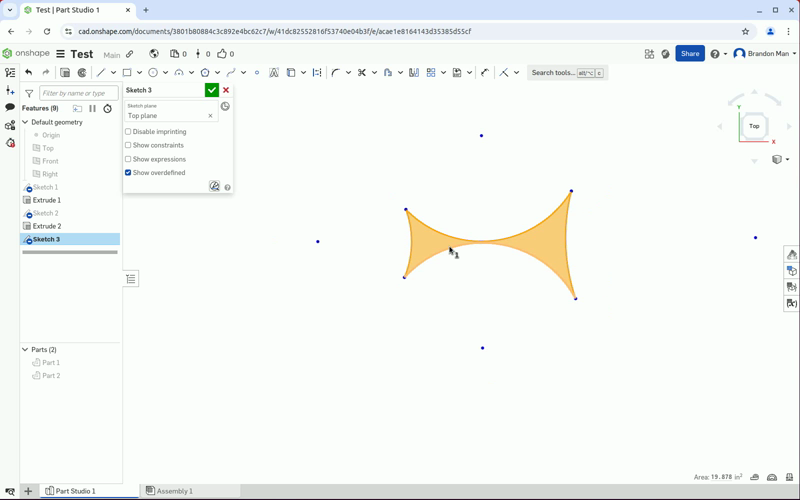
scroll(-6)
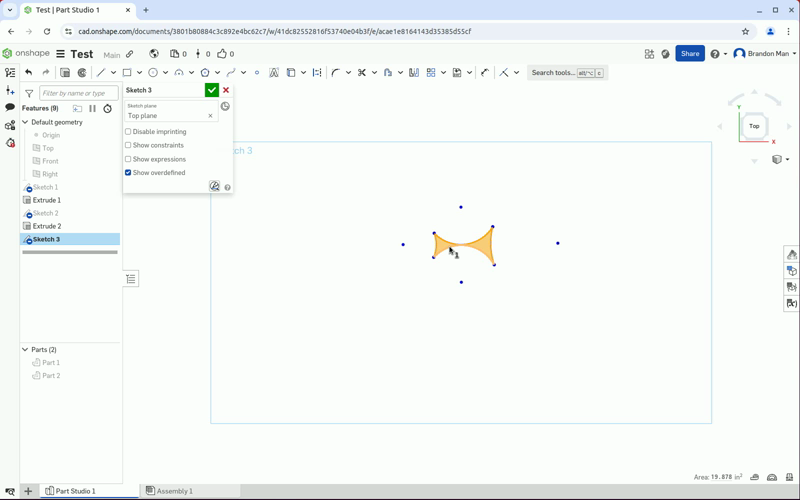
mouse_move(73, 352)
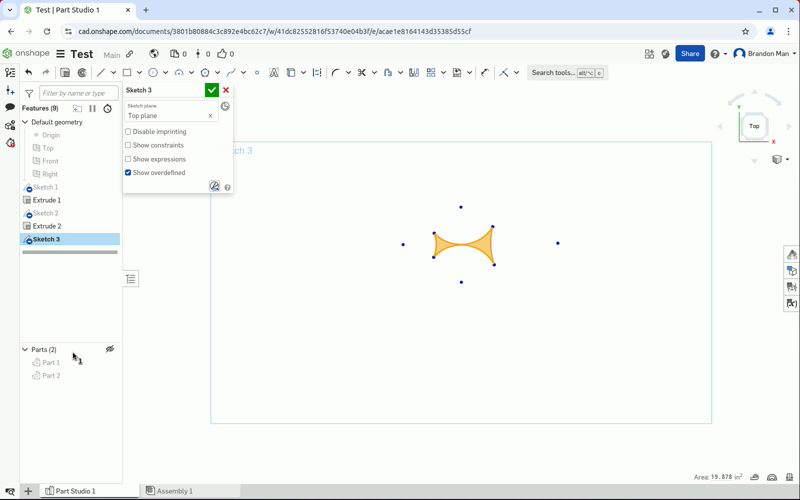
key(shift+y)
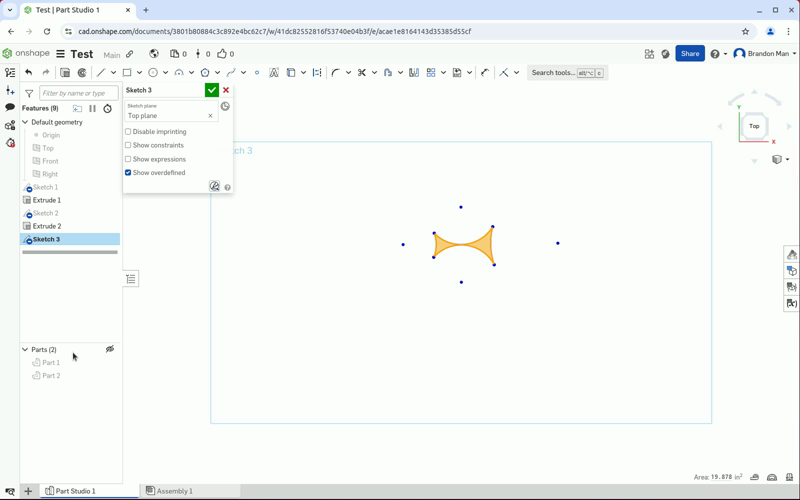
key(shift+e)
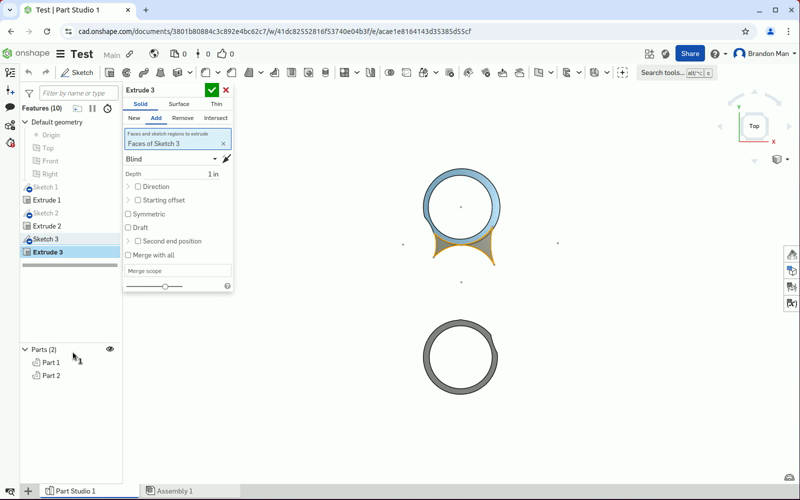
mouse_move(143, 106)
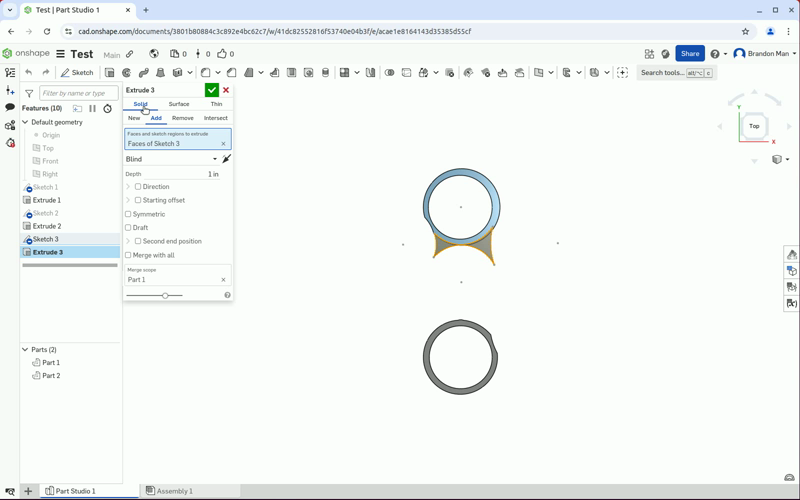
click(143, 106)
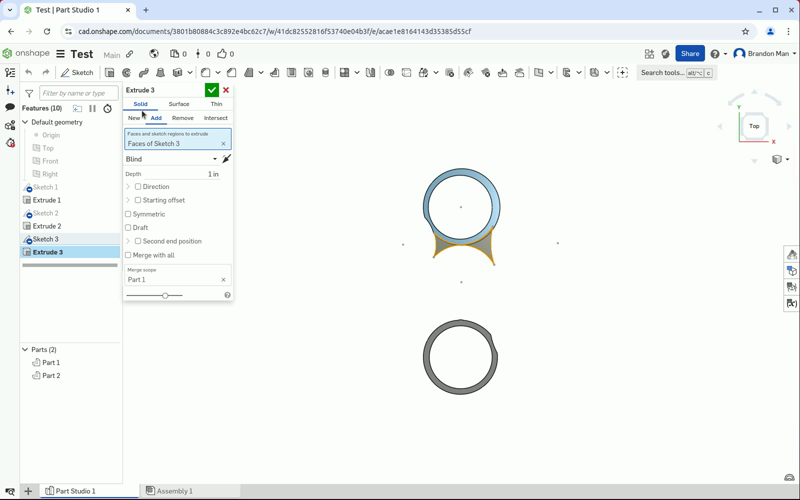
mouse_move(137, 120)
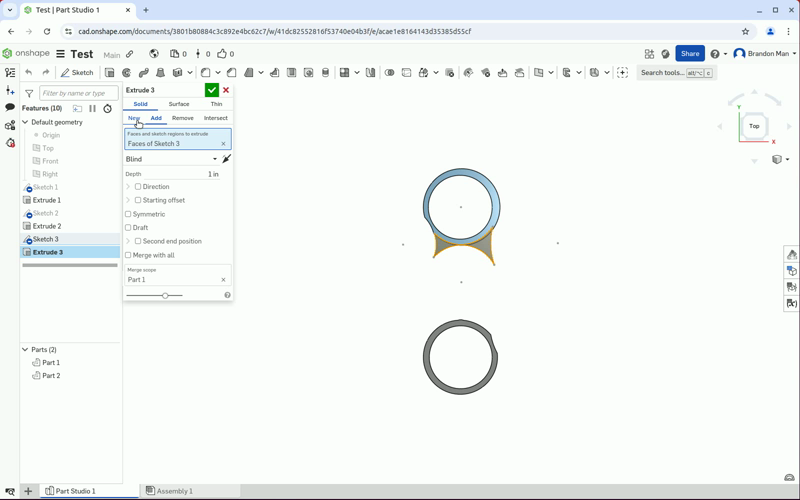
click(137, 120)
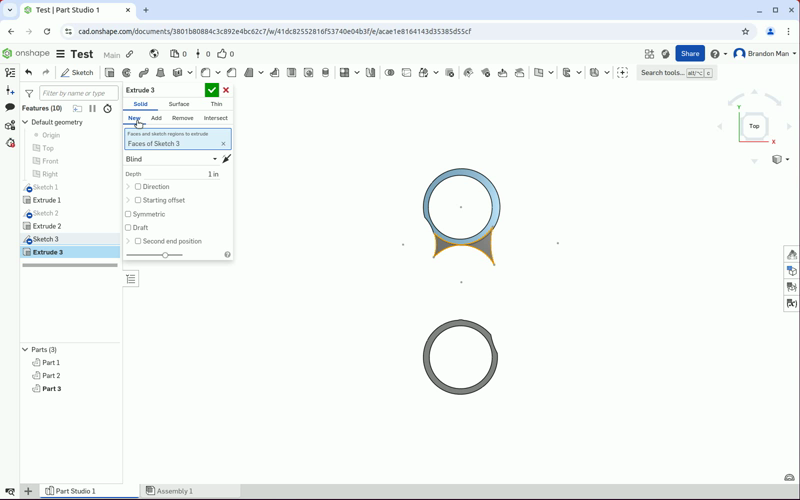
key(tab, 4)
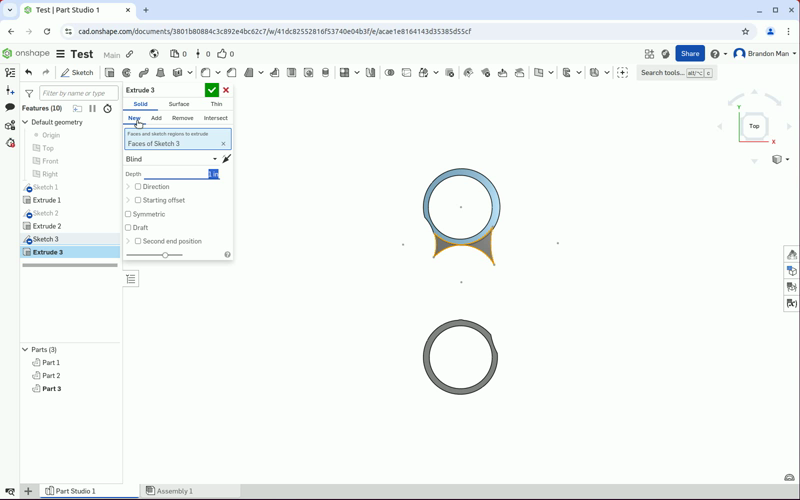
text(4.092)
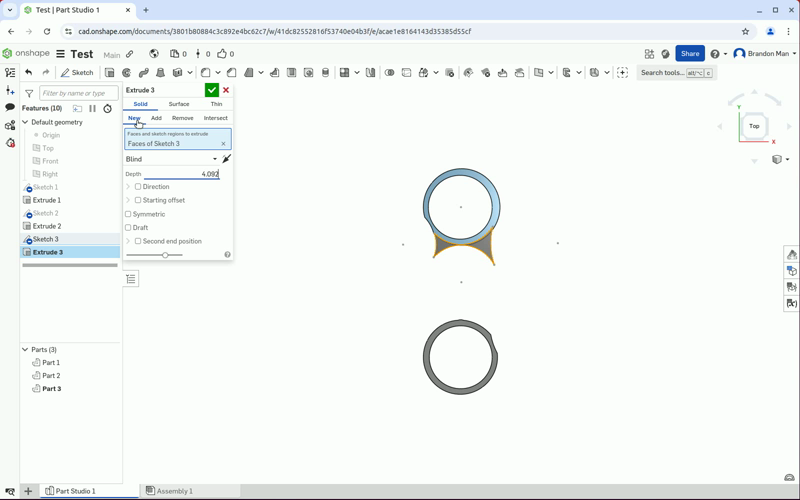
key(enter)
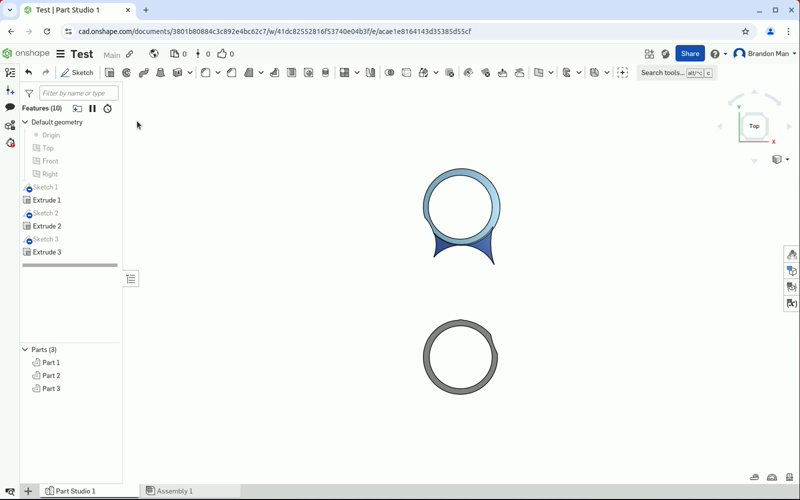
key(shift+h)
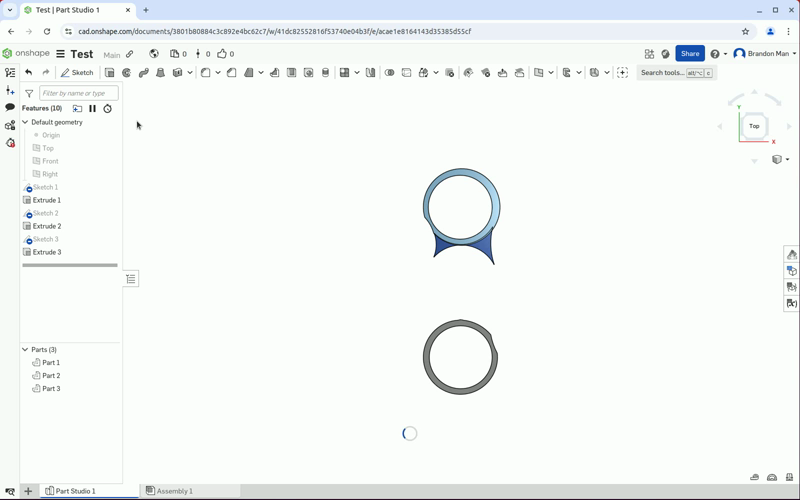
key(shift+h)
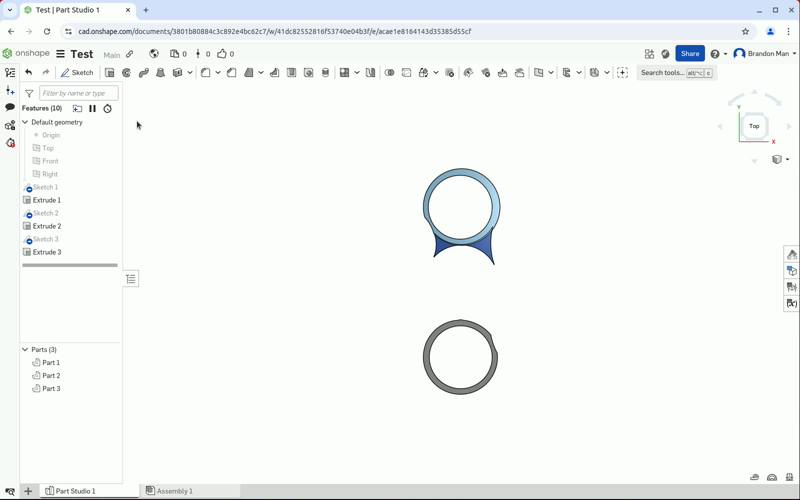
mouse_move(73, 189)
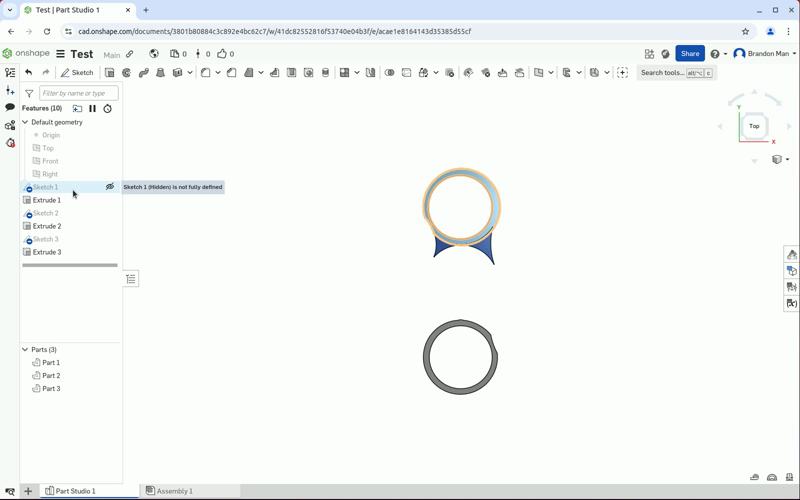
click(73, 189)
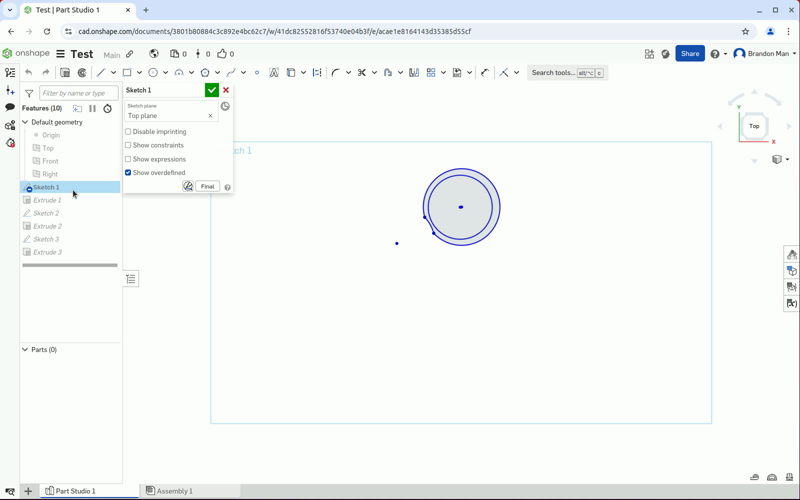
mouse_move(229, 92)
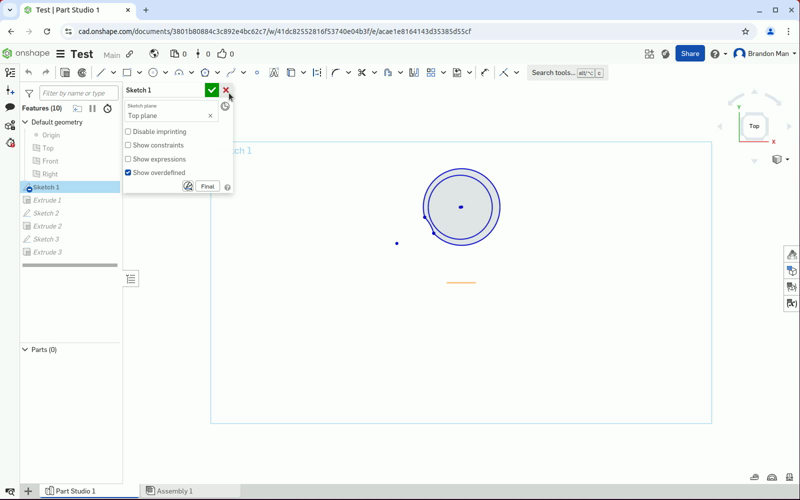
click(229, 92)
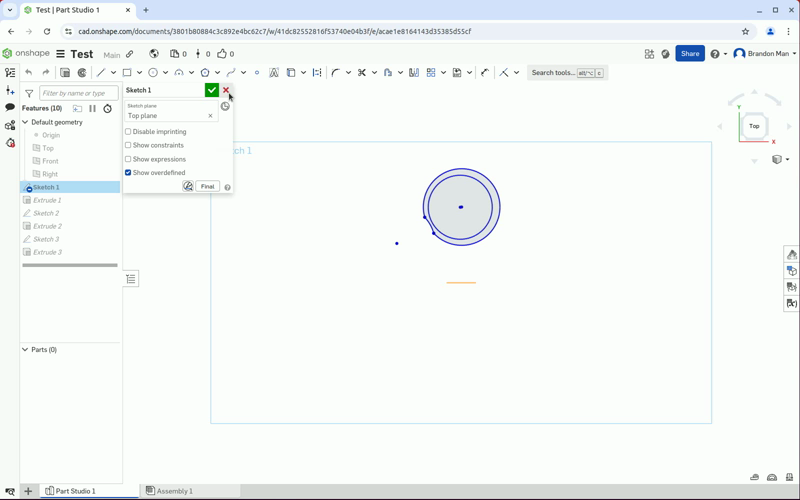
key(shift+s)
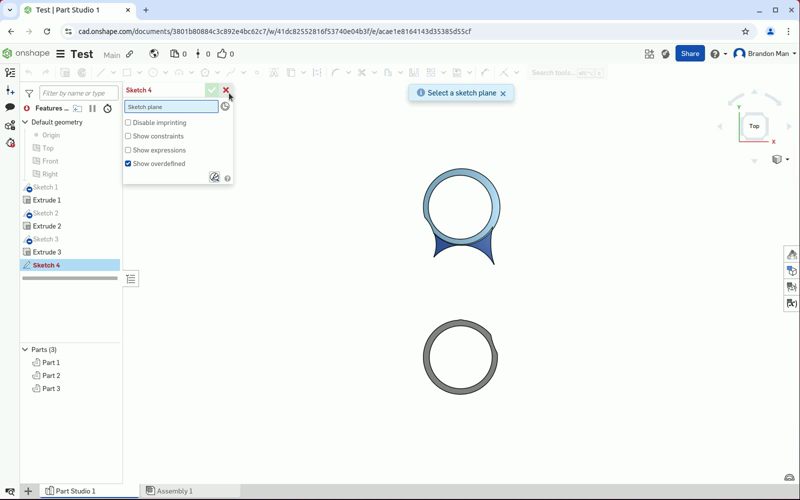
mouse_move(73, 150)
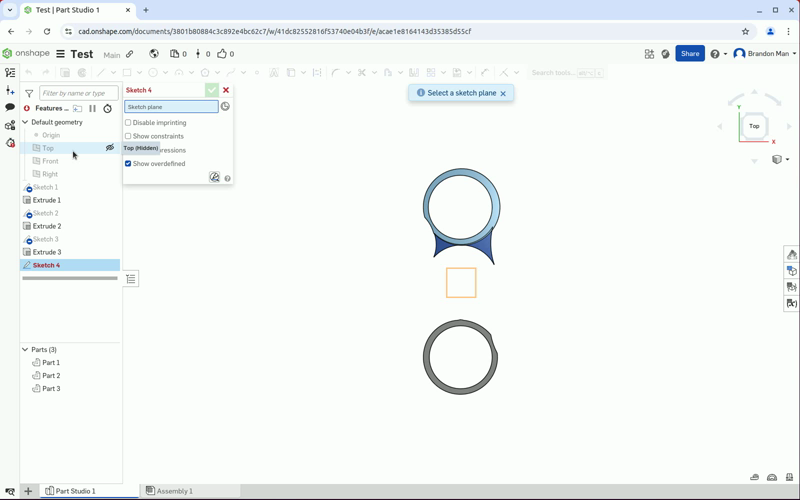
click(73, 150)
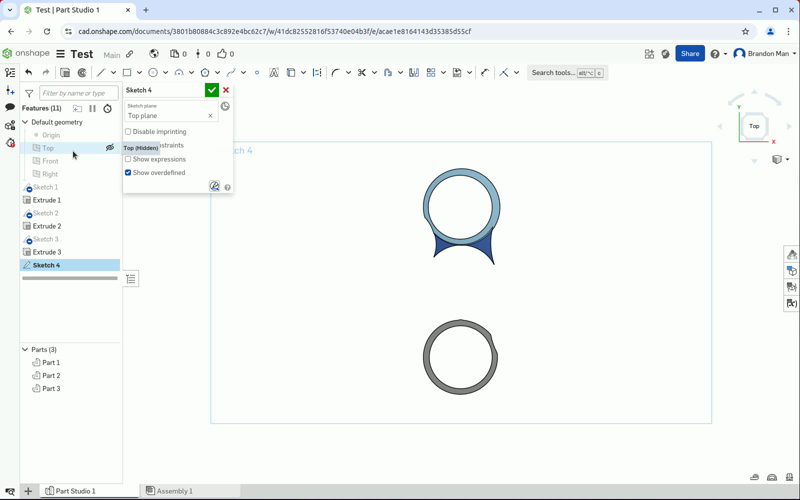
mouse_move(73, 352)
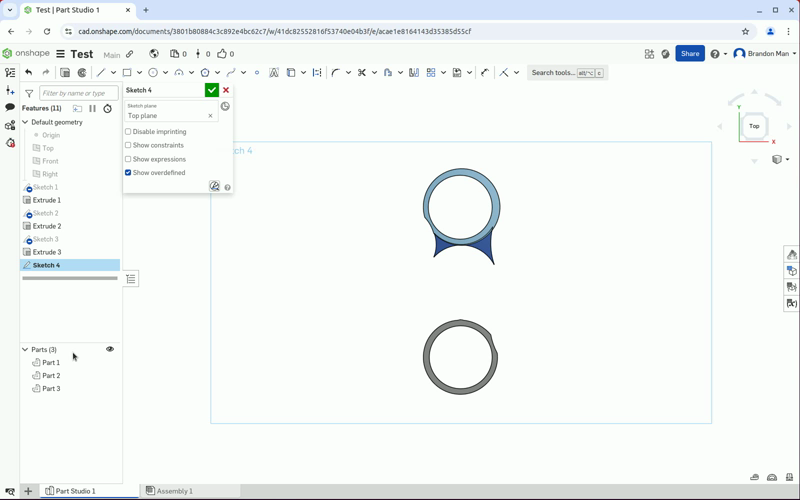
key(y)
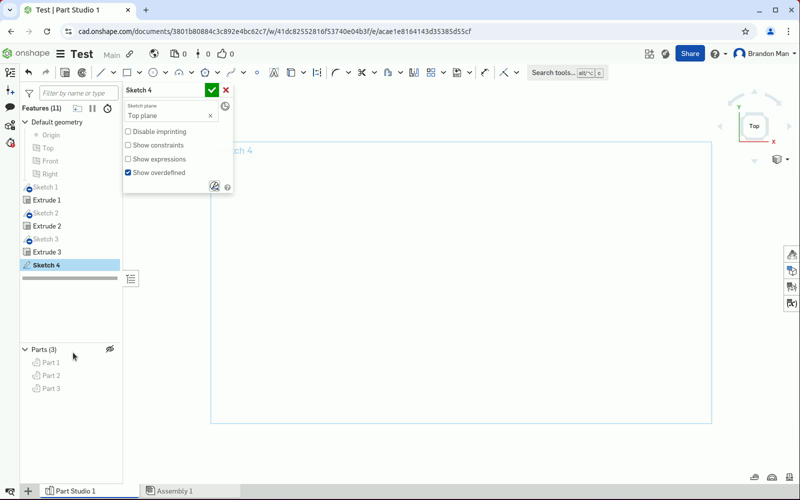
key(a)
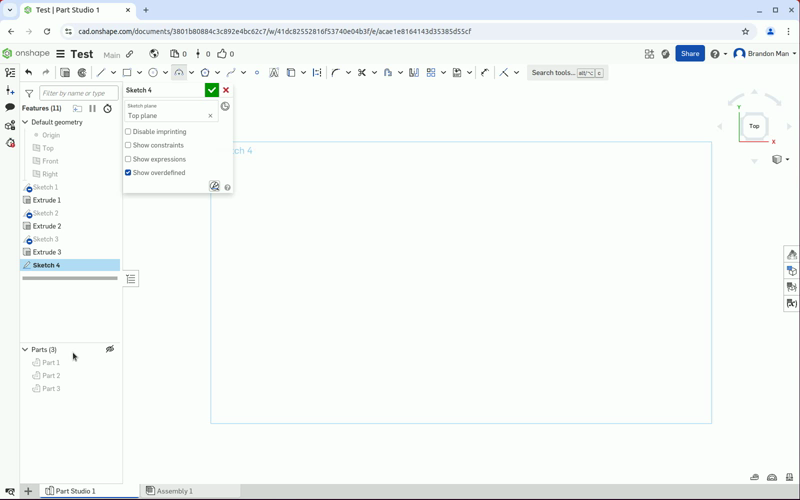
key_down(shift)
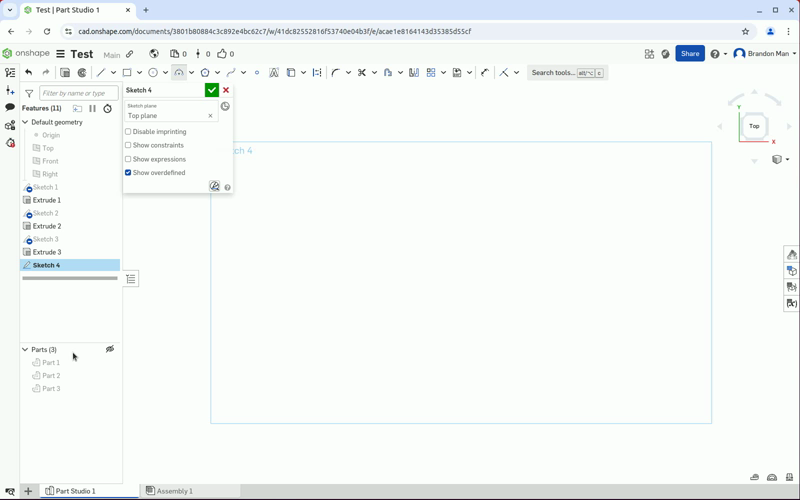
mouse_move(463, 320)
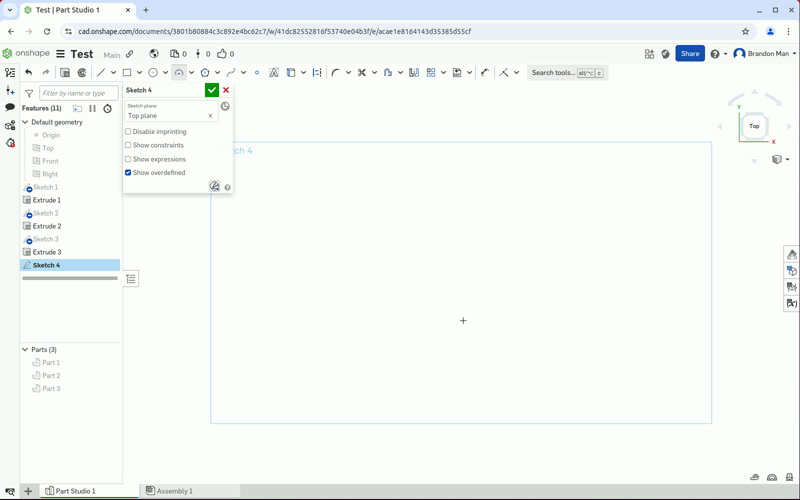
click(463, 320)
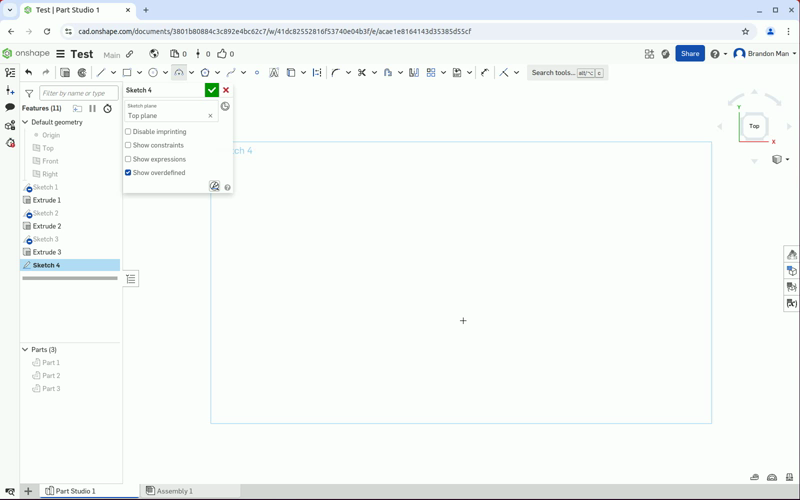
key_up(shift)
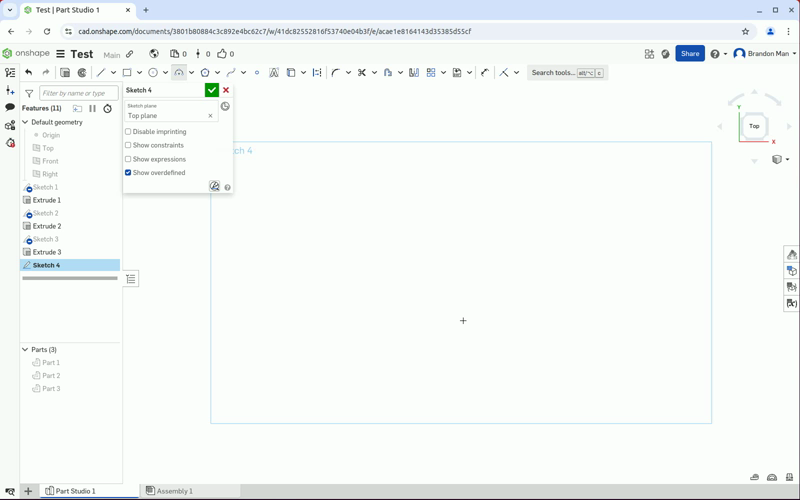
key_down(shift)
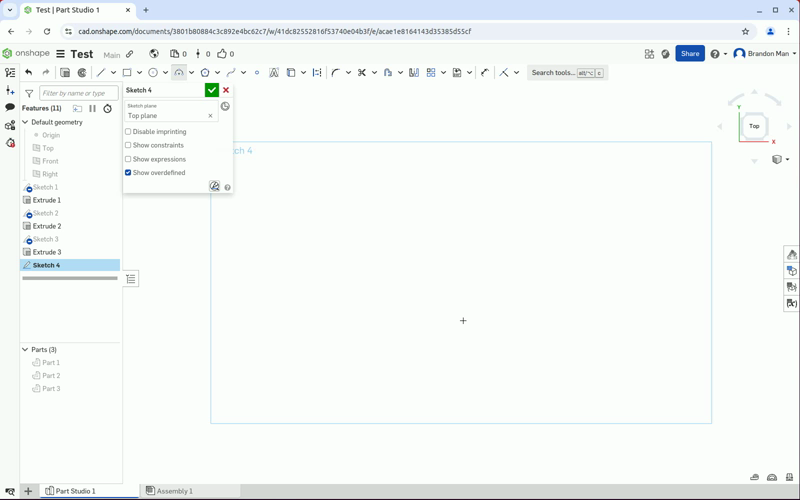
mouse_move(490, 334)
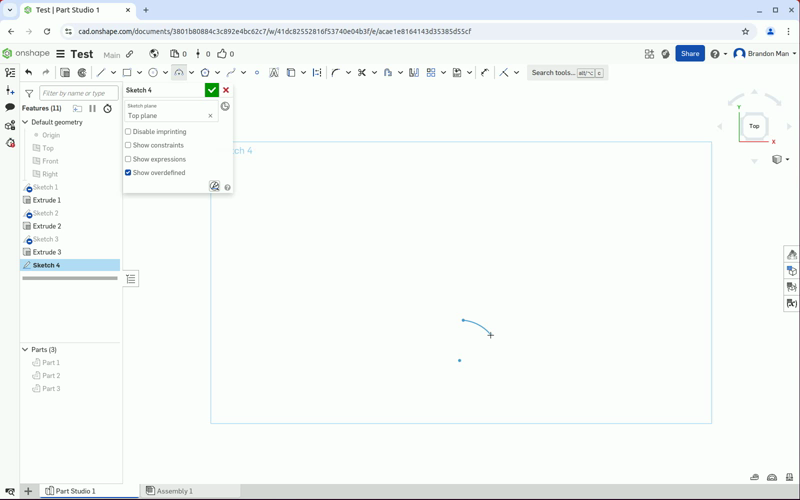
click(490, 334)
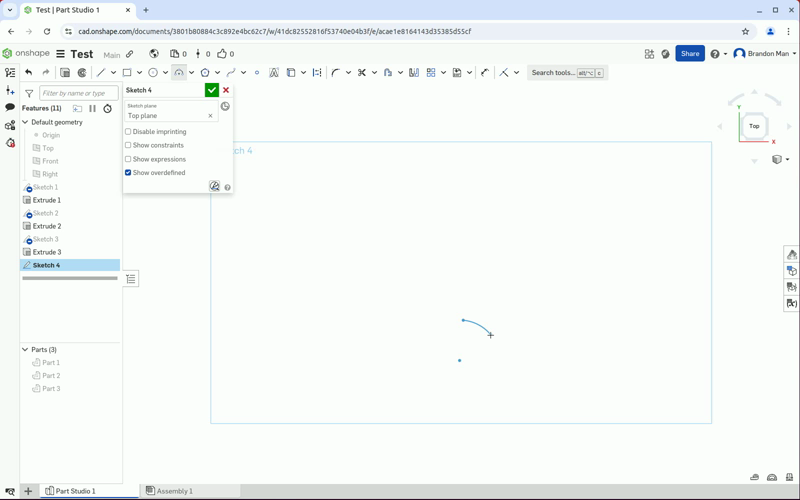
mouse_move(478, 324)
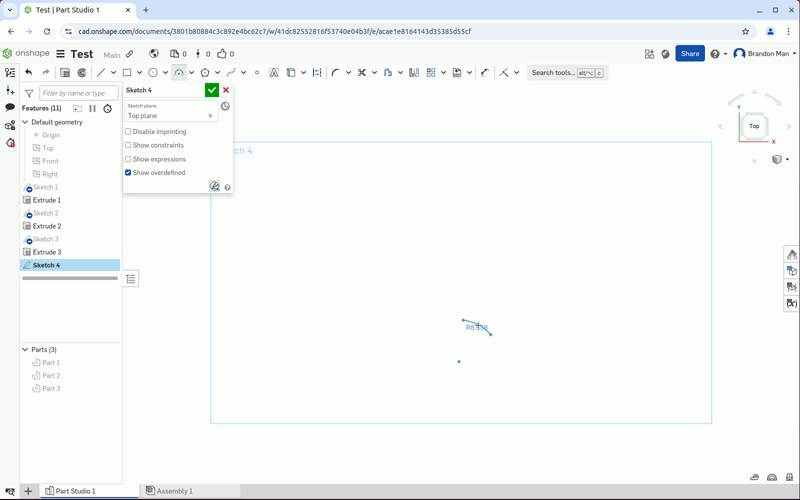
click(478, 324)
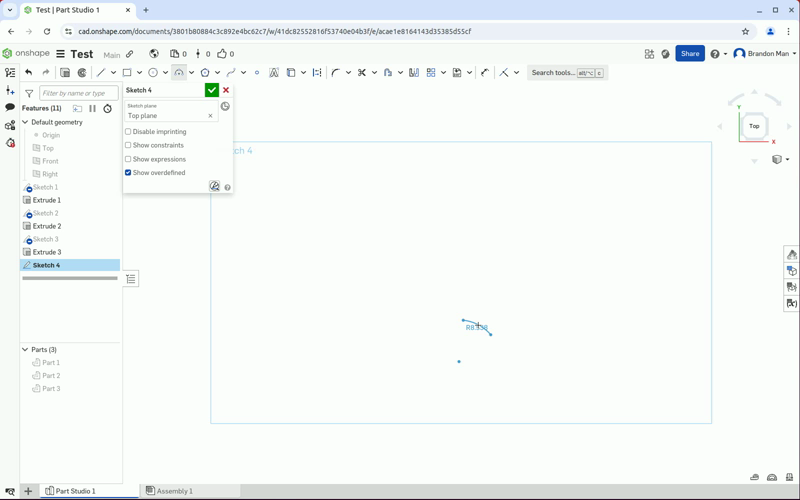
key_up(shift)
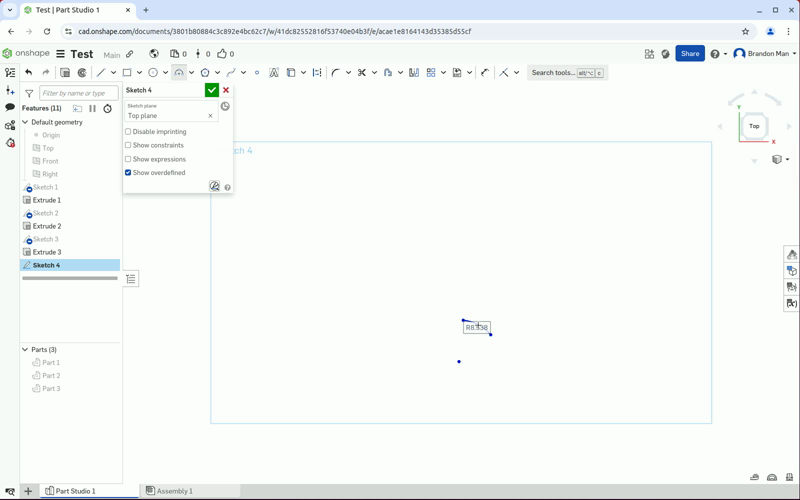
mouse_move(490, 334)
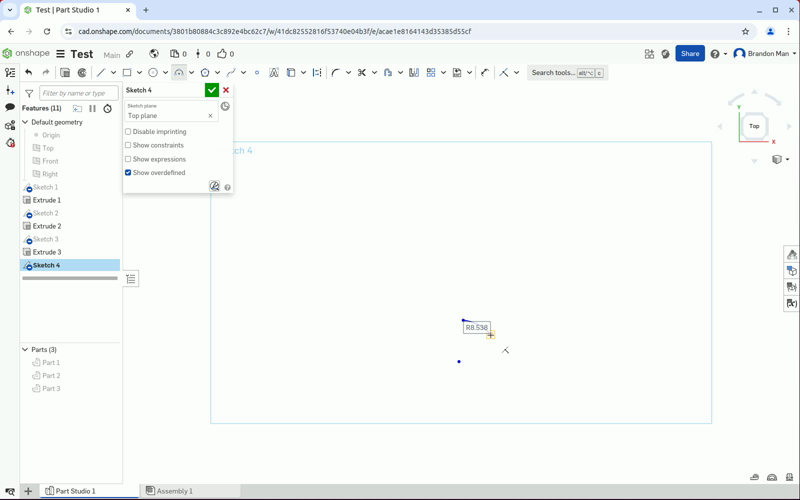
click(490, 334)
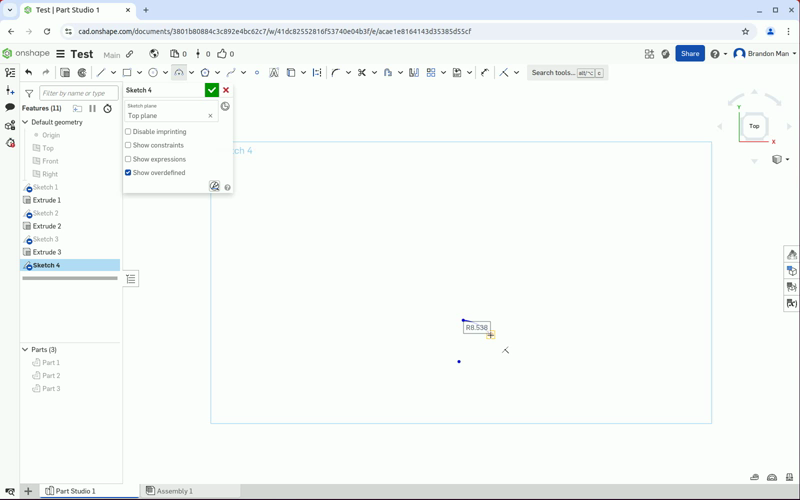
key_down(shift)
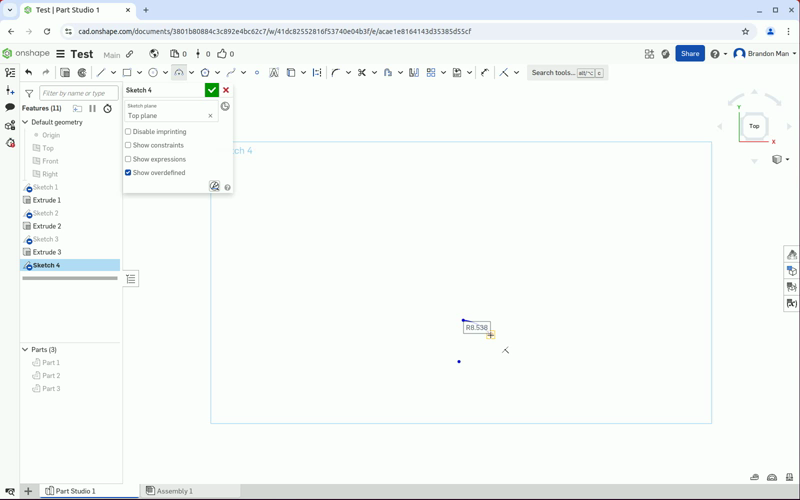
mouse_move(491, 305)
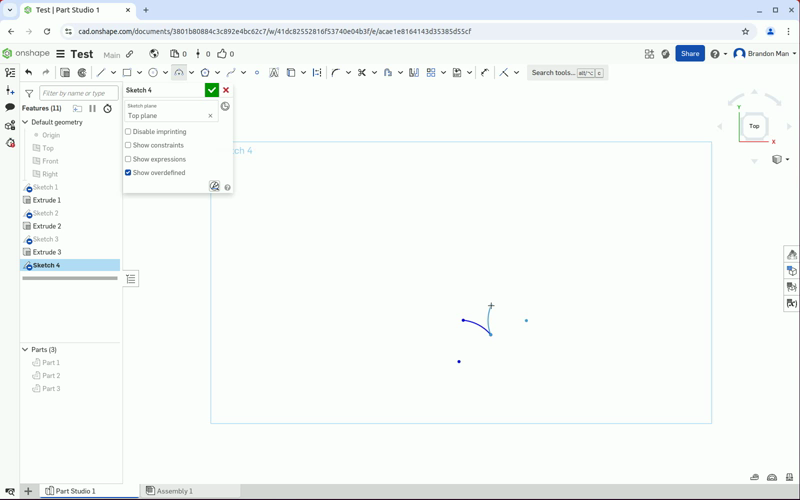
click(491, 305)
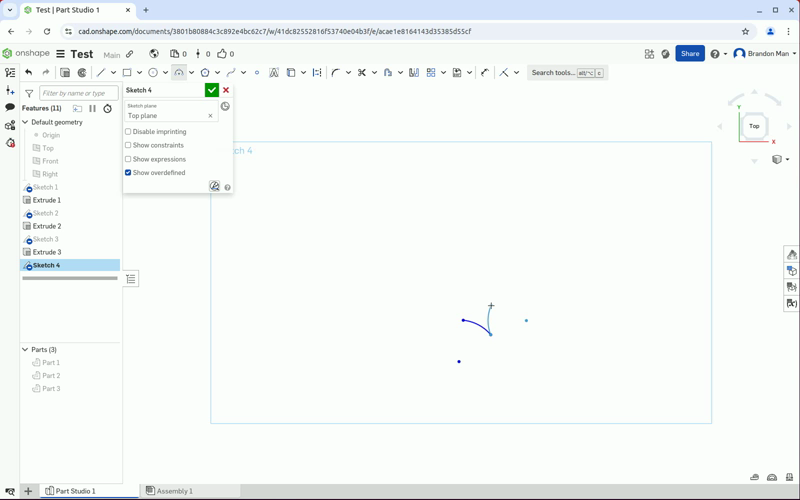
mouse_move(489, 319)
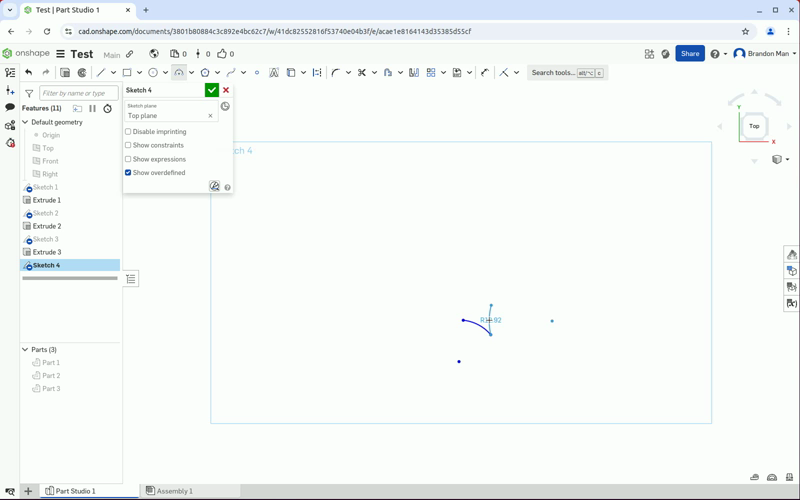
click(489, 319)
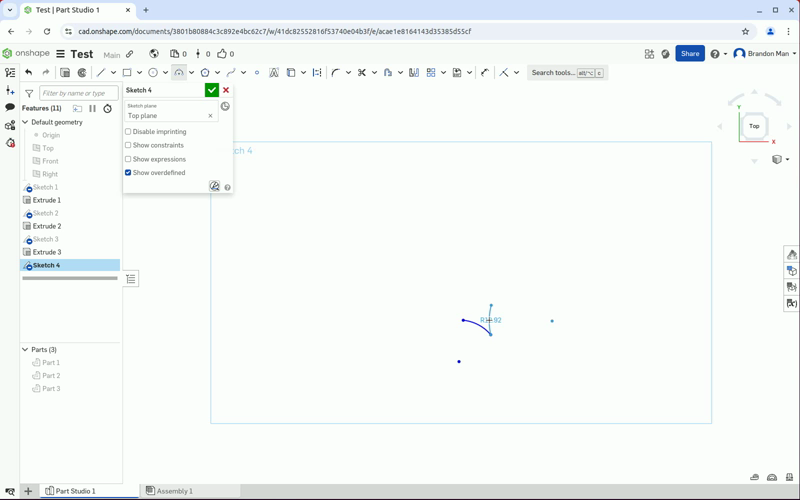
key_up(shift)
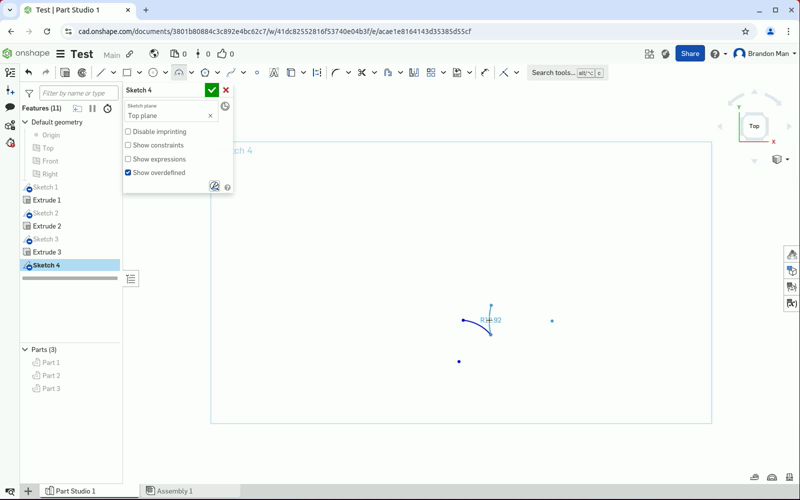
mouse_move(491, 305)
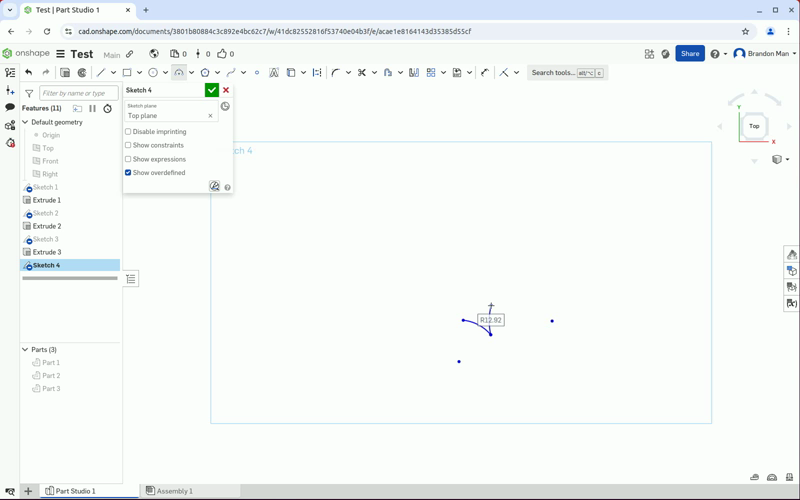
click(491, 305)
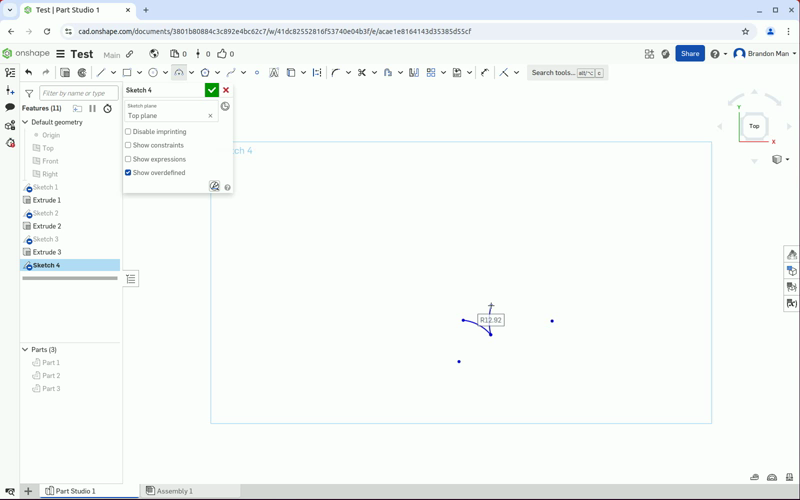
mouse_move(463, 320)
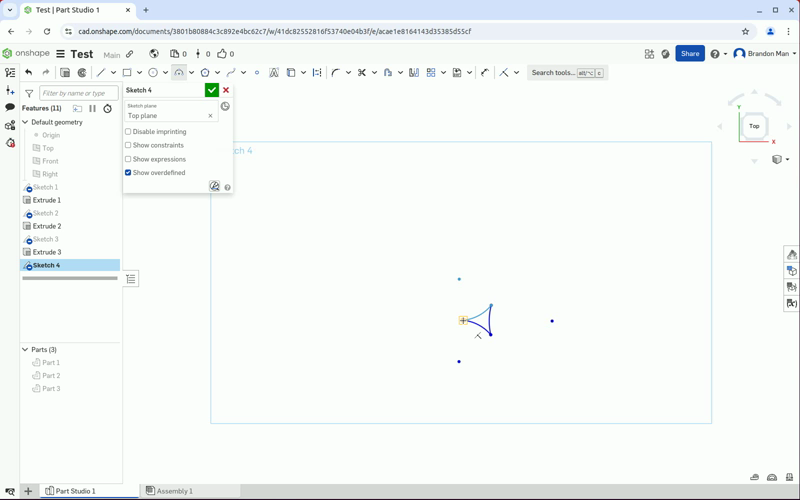
click(463, 320)
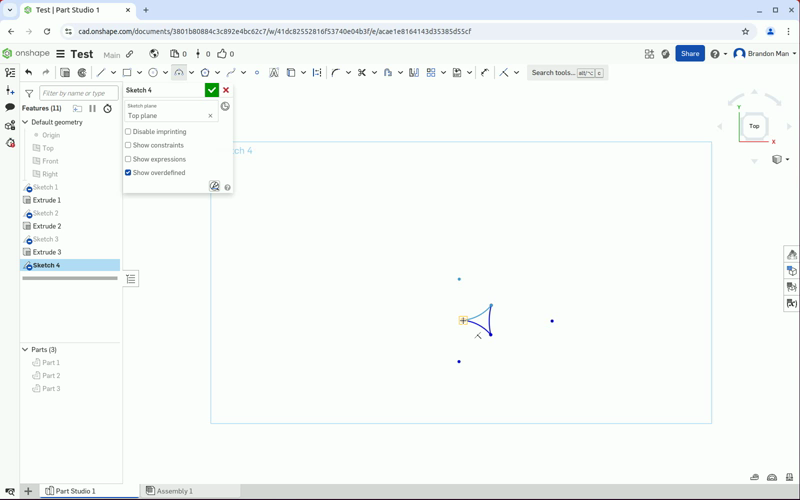
key_down(shift)
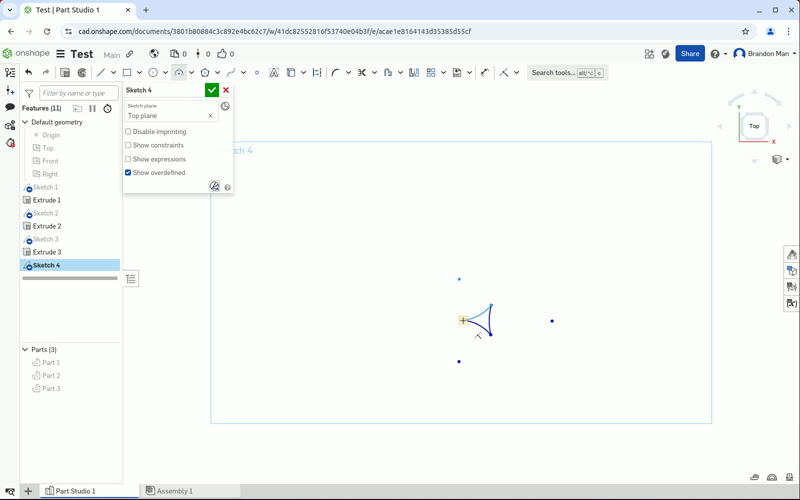
mouse_move(478, 315)
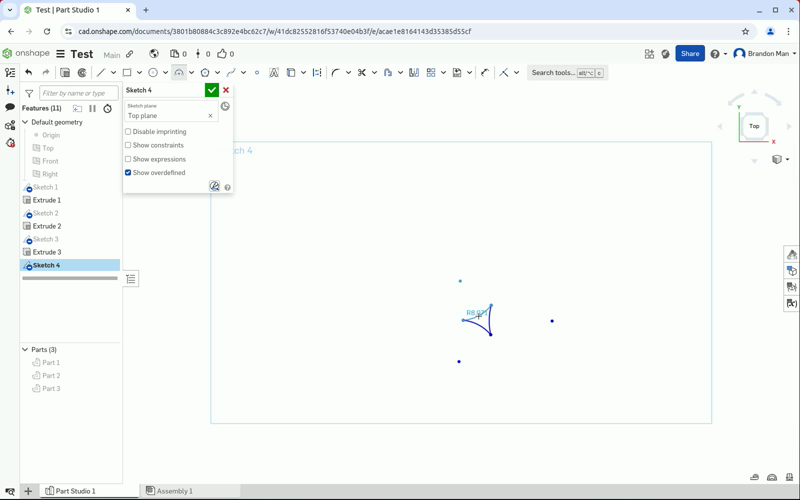
click(478, 315)
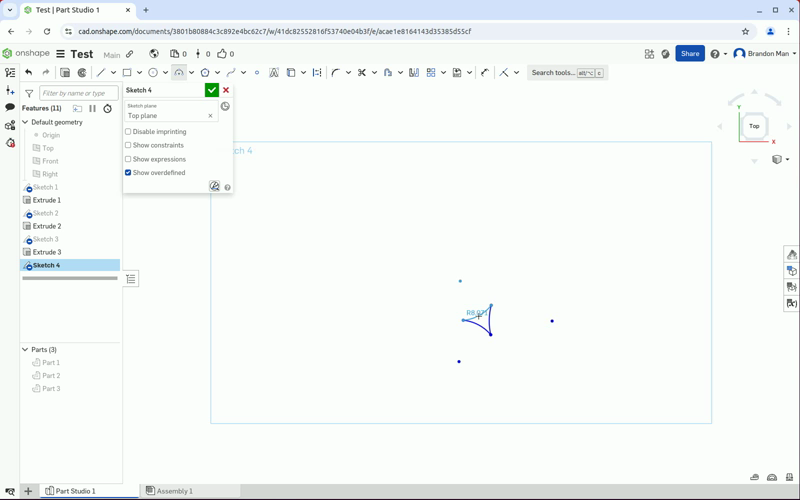
key_up(shift)
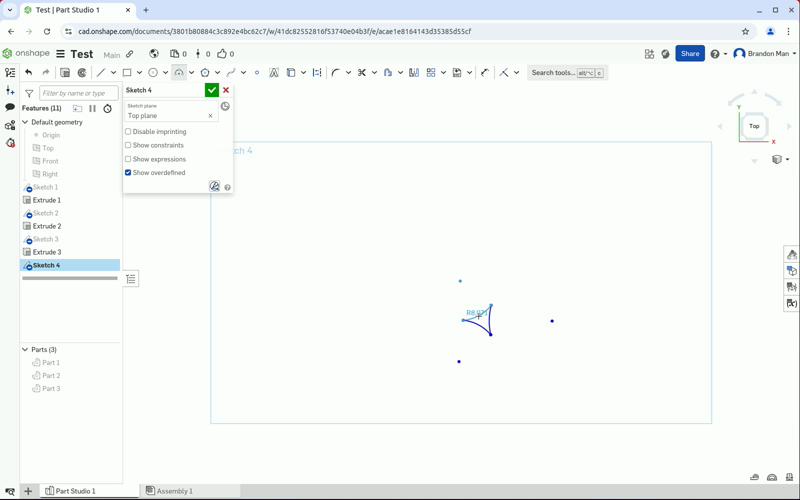
key(esc)
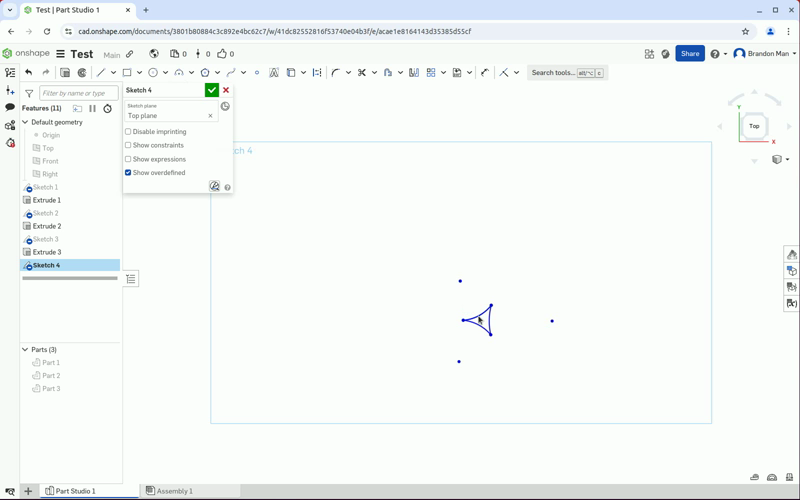
mouse_move(483, 311)
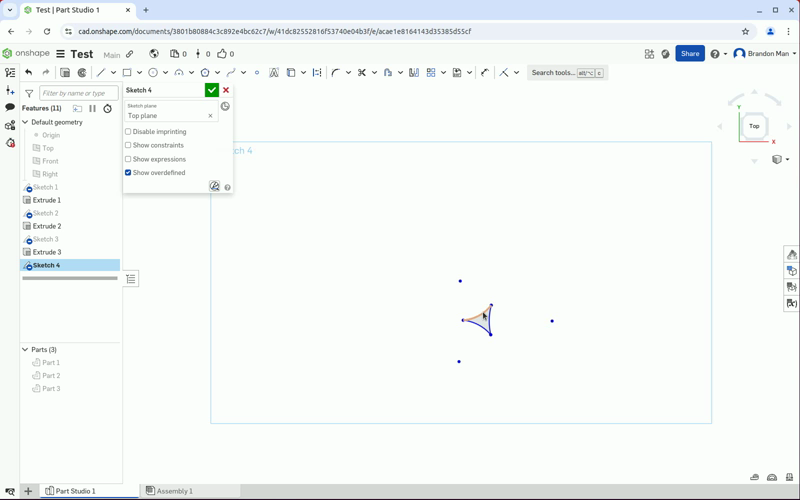
scroll(6)
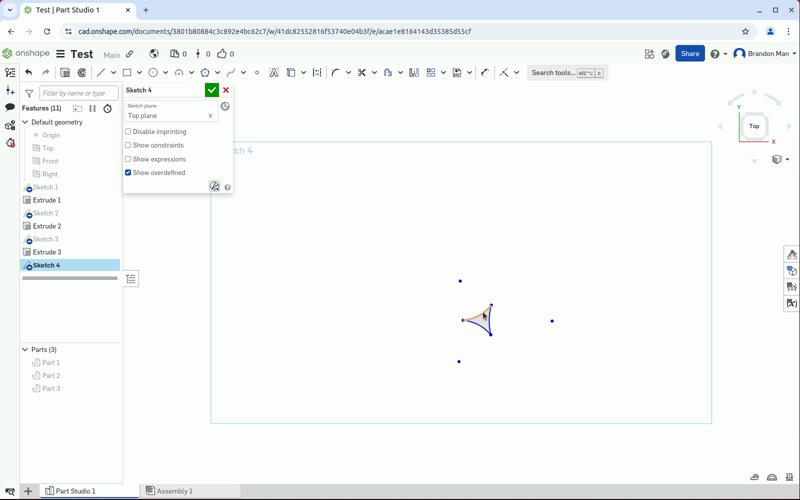
scroll(6)
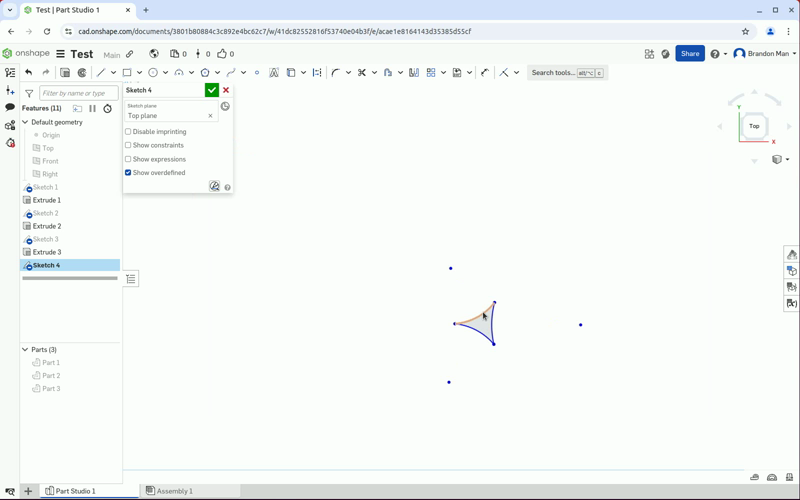
scroll(6)
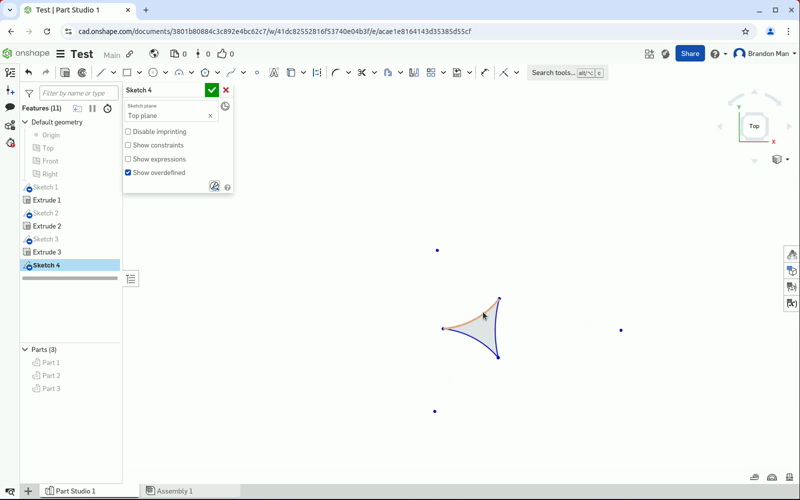
scroll(6)
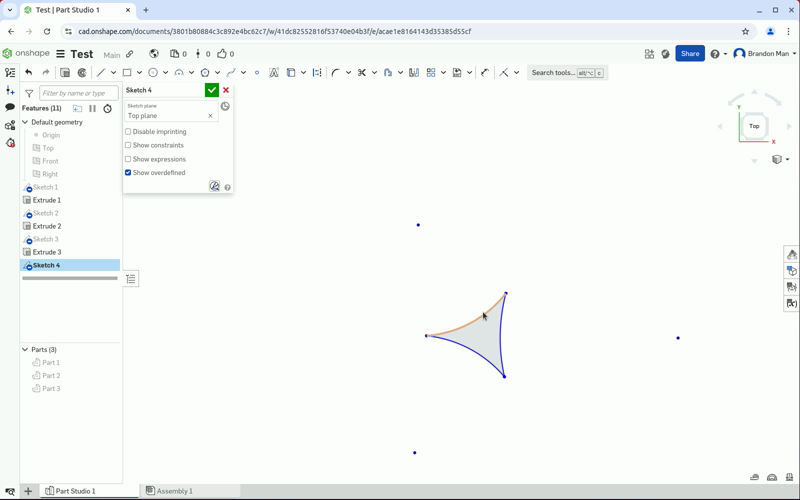
scroll(6)
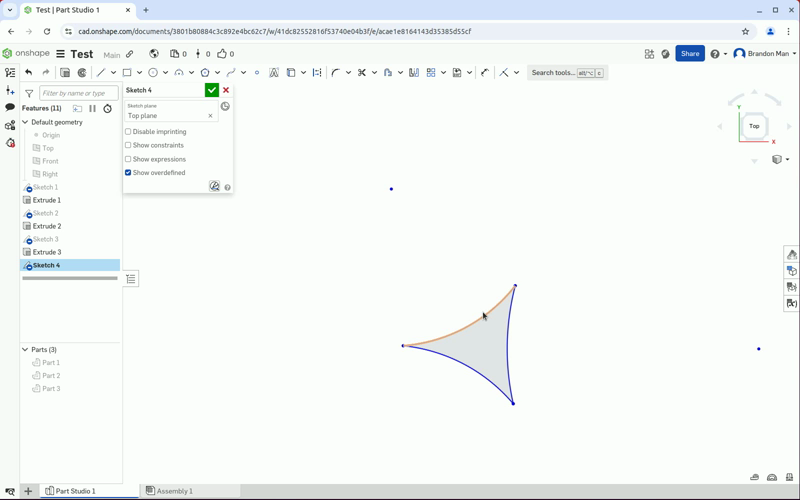
scroll(6)
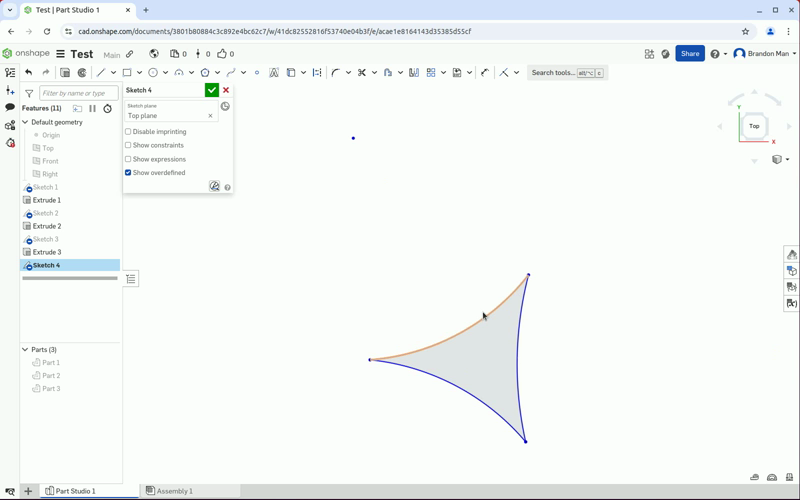
scroll(6)
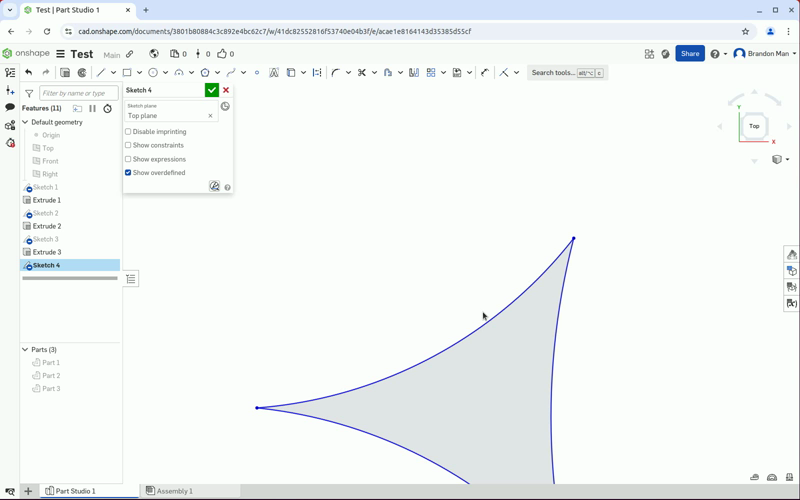
click(483, 311)
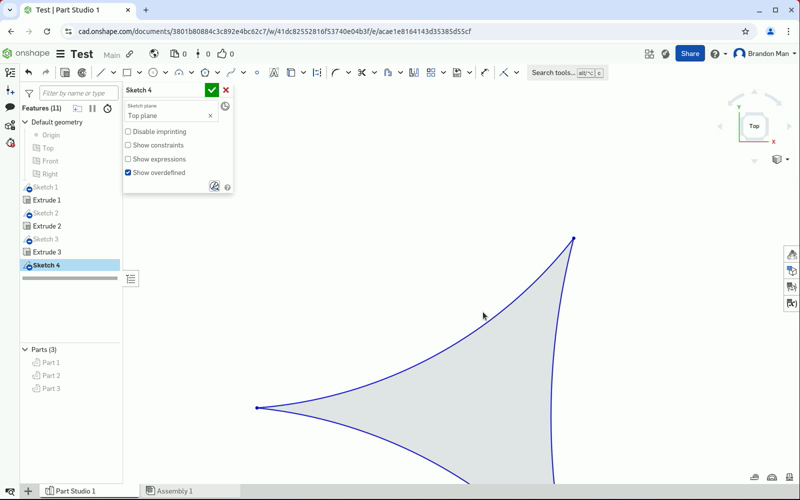
scroll(-6)
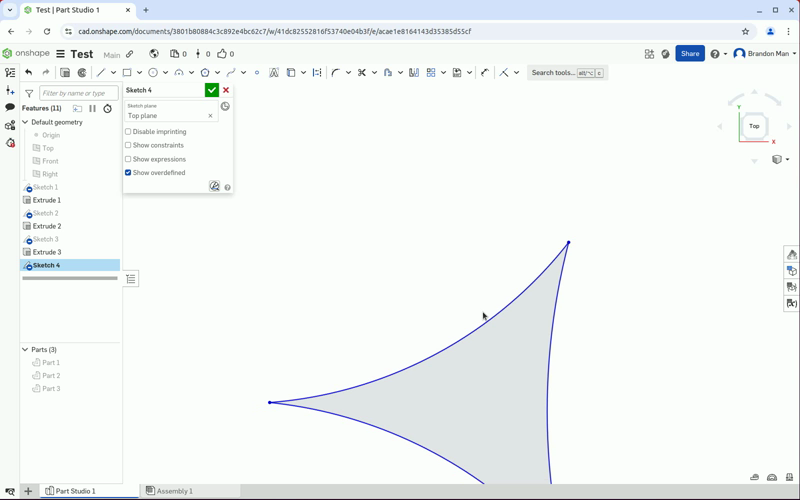
scroll(-6)
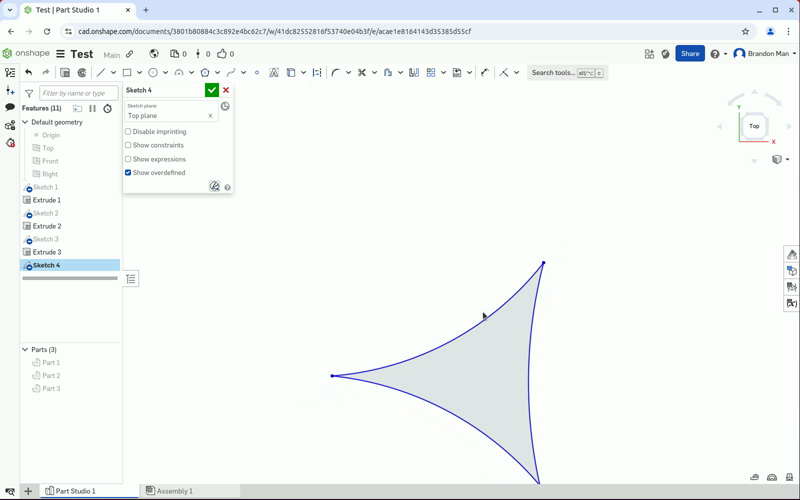
scroll(-6)
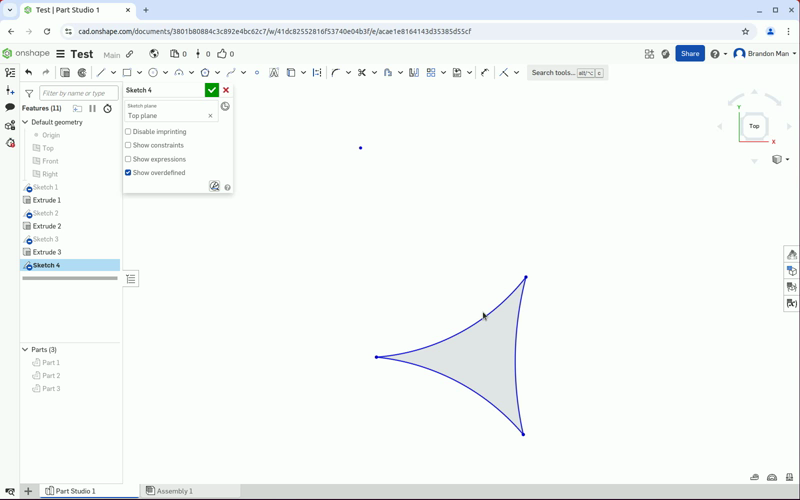
scroll(-6)
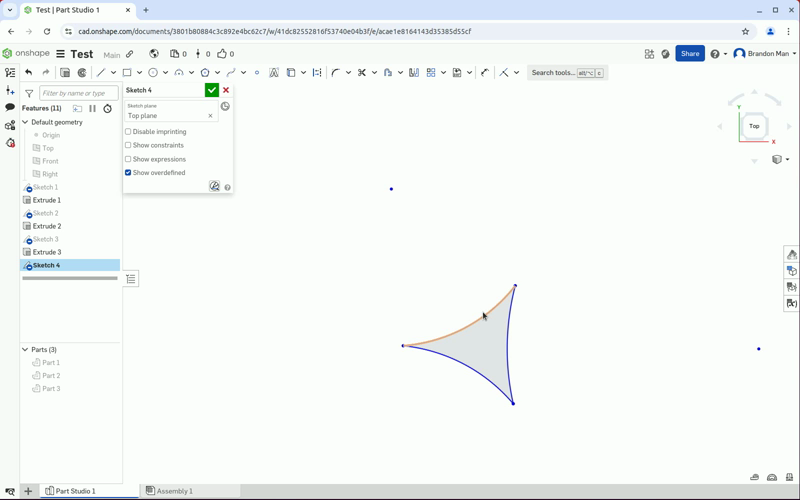
scroll(-6)
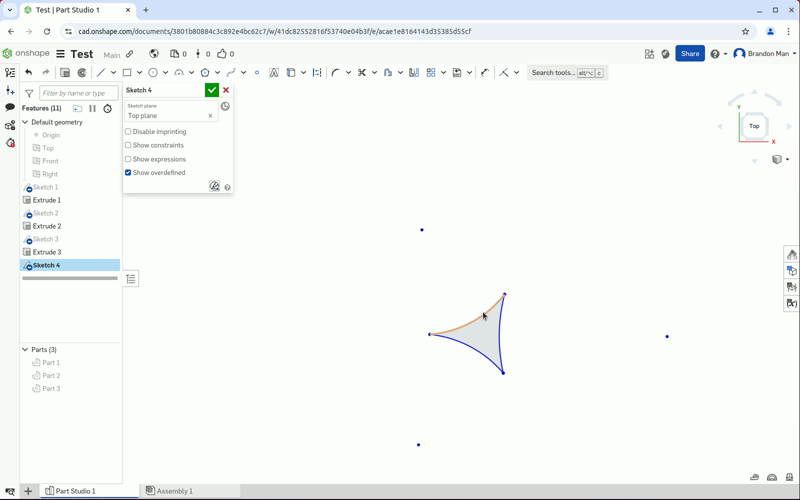
scroll(-6)
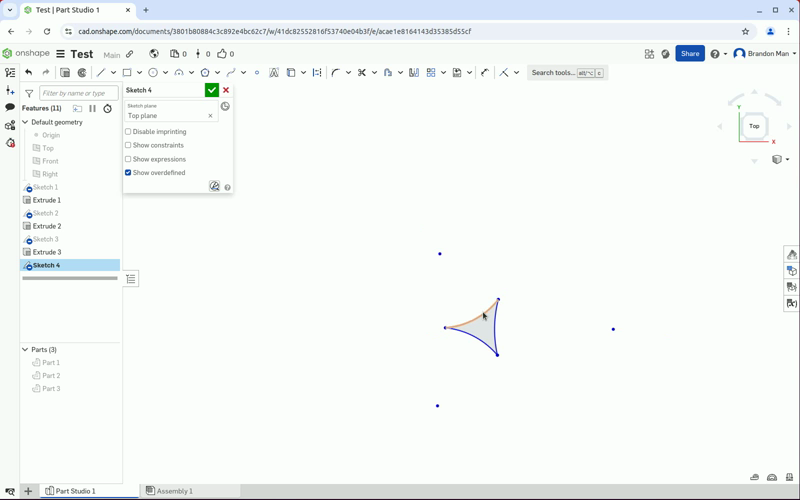
scroll(-6)
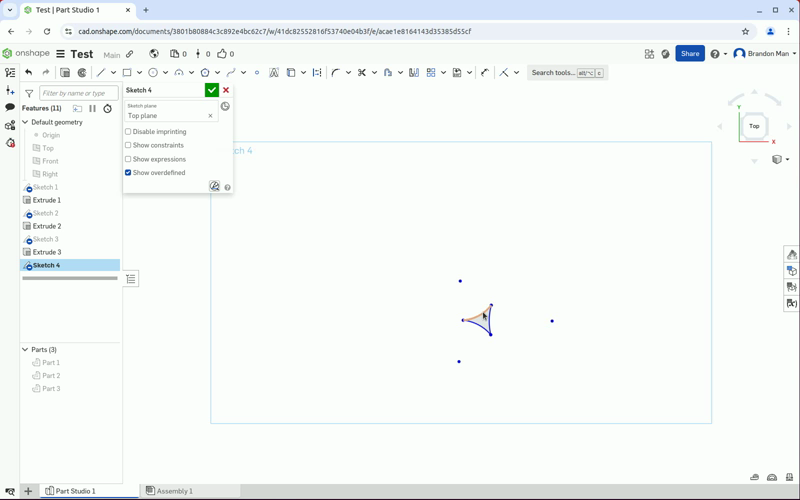
mouse_move(73, 352)
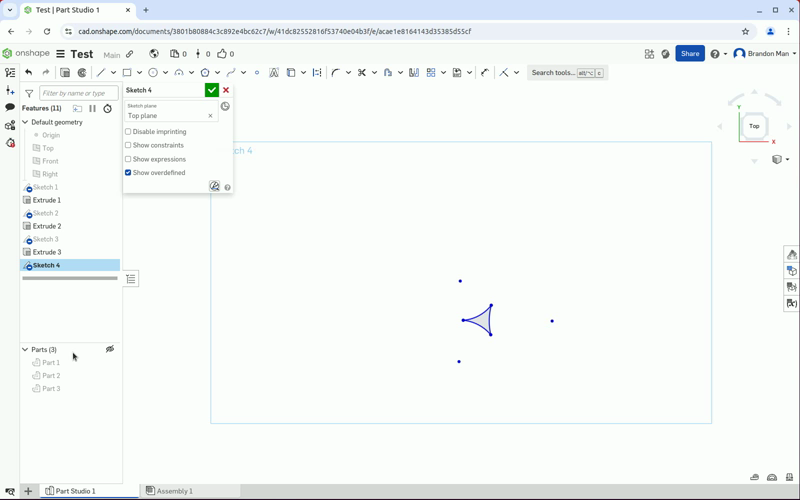
key(shift+y)
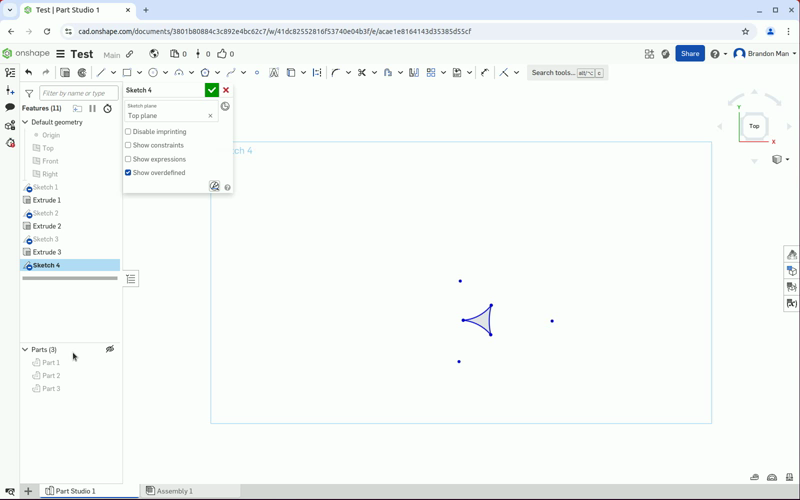
key(shift+e)
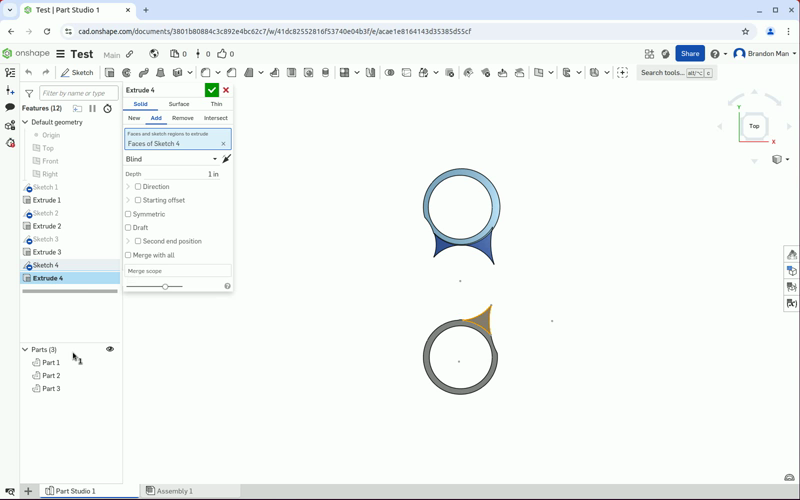
mouse_move(143, 106)
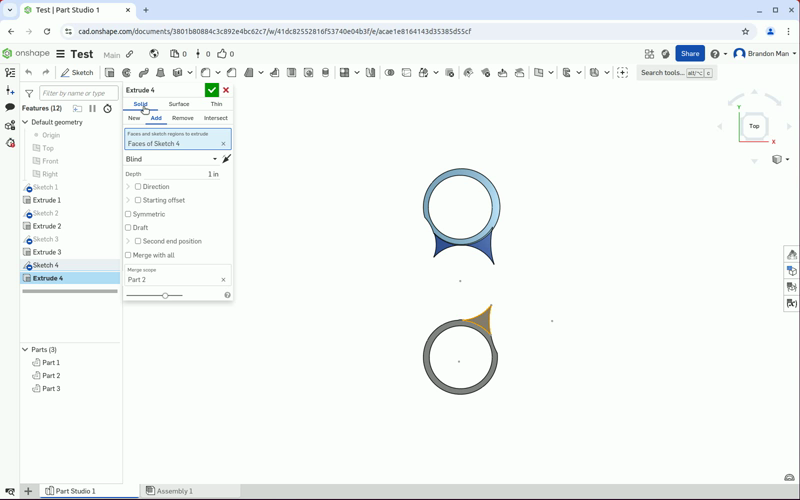
click(143, 106)
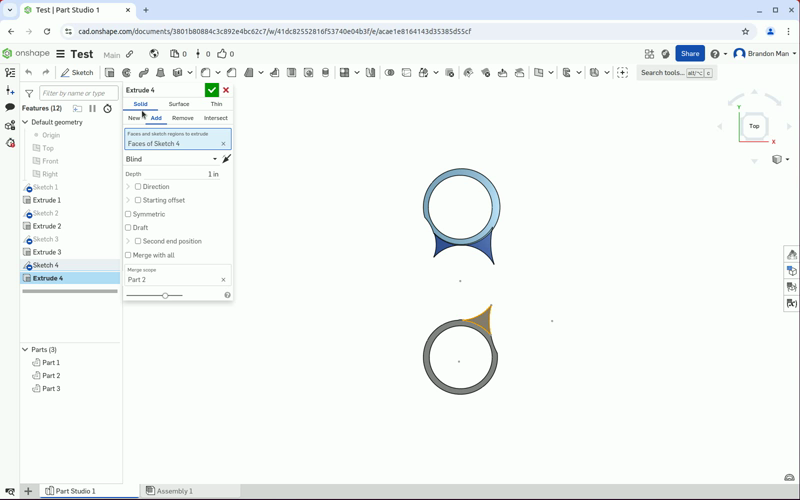
mouse_move(137, 120)
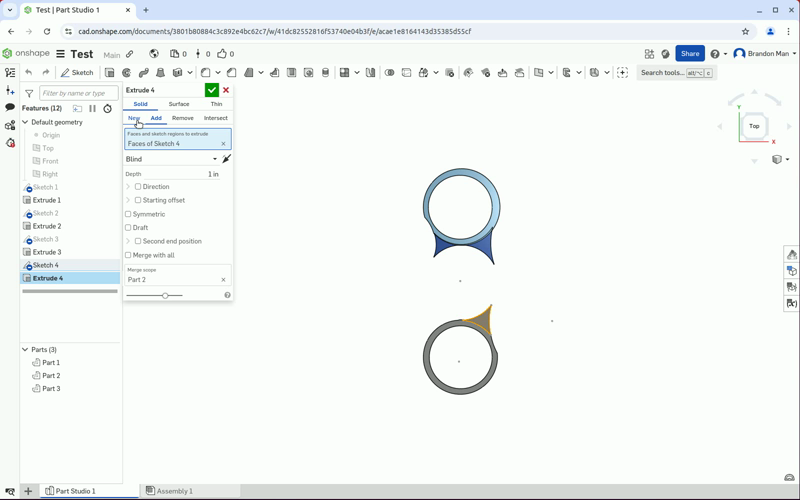
click(137, 120)
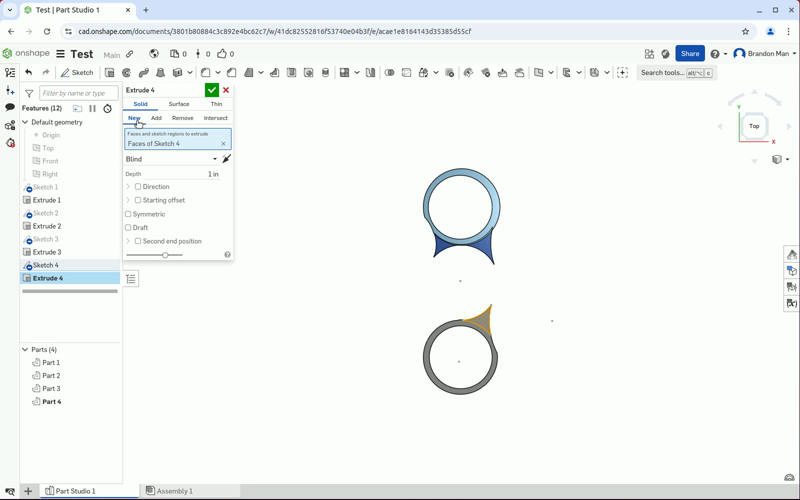
key(tab, 4)
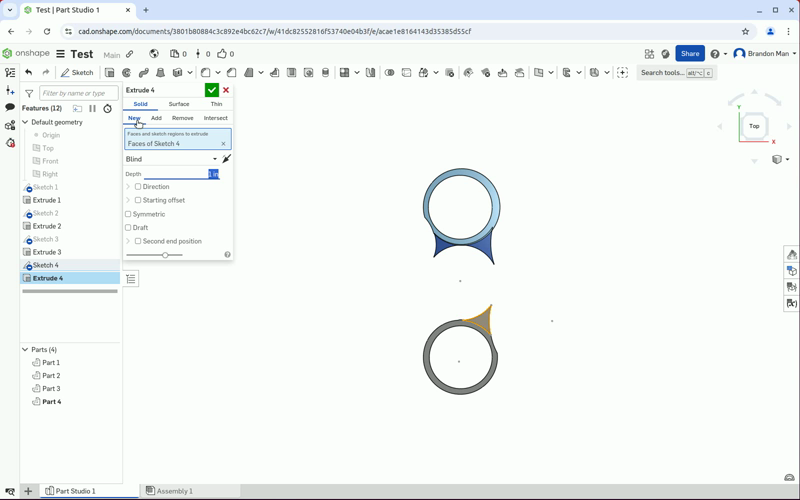
text(4.092)
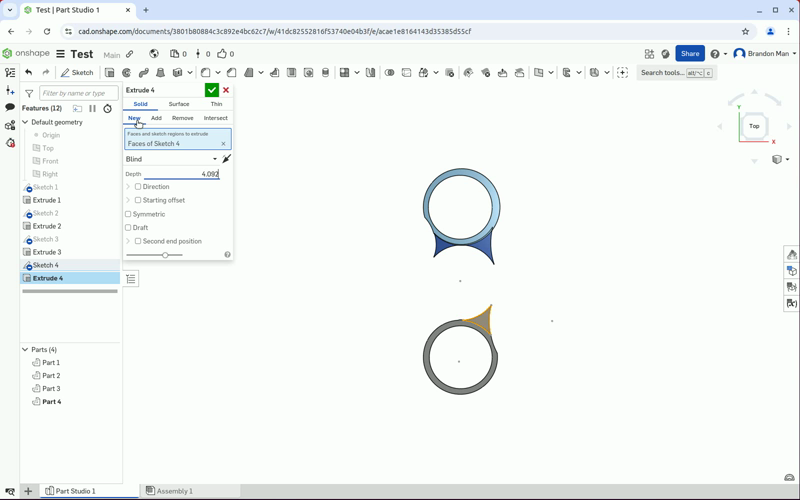
key(enter)
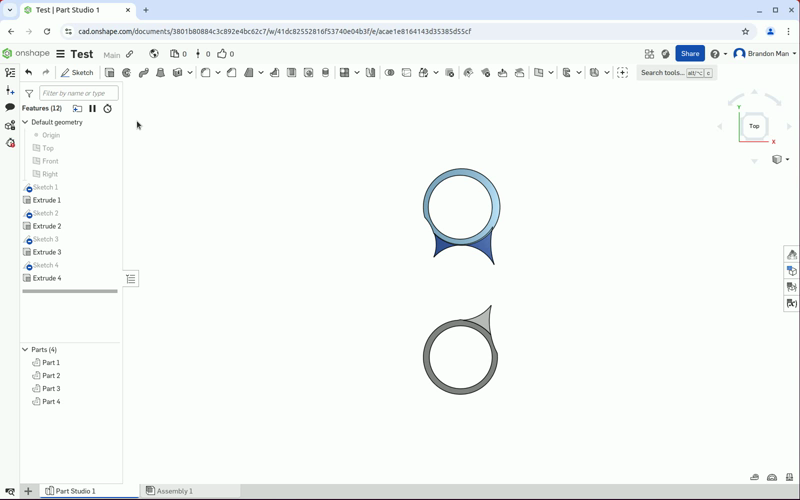
key(shift+h)
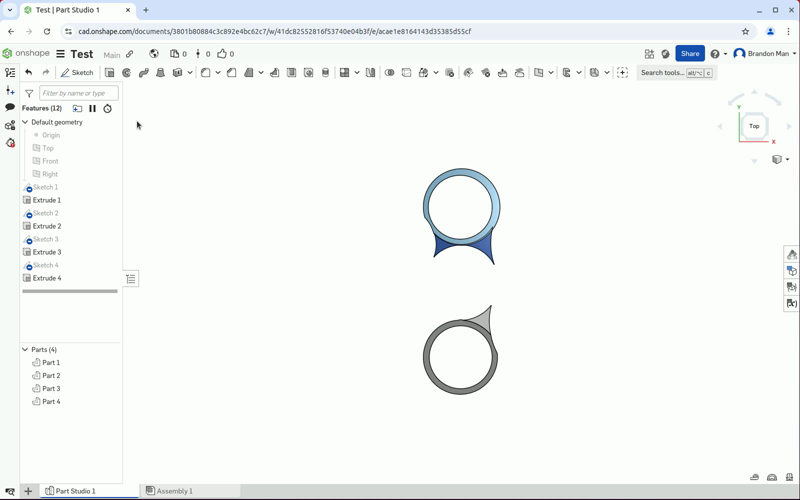
key(shift+h)
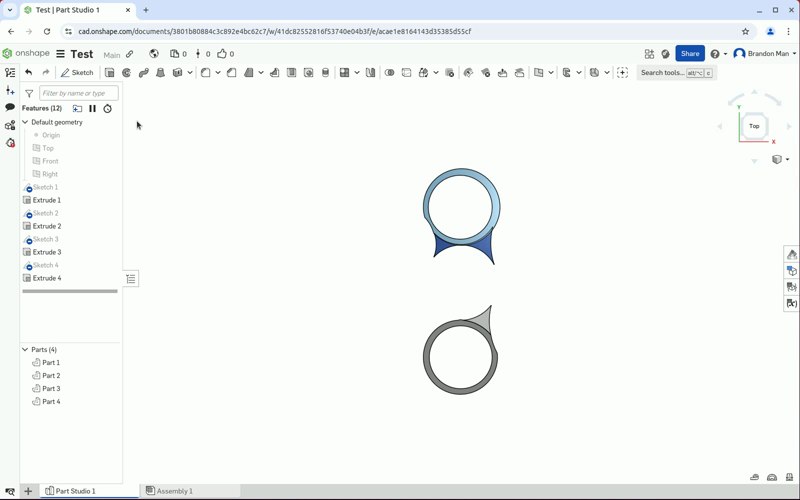
mouse_move(73, 189)
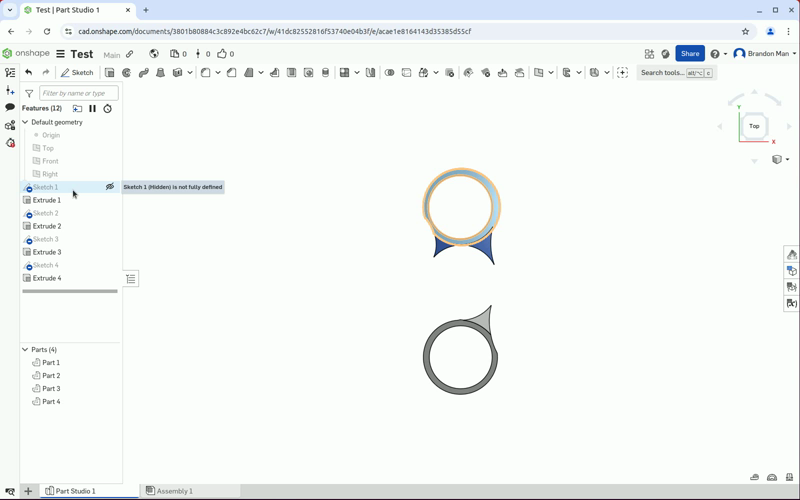
click(73, 189)
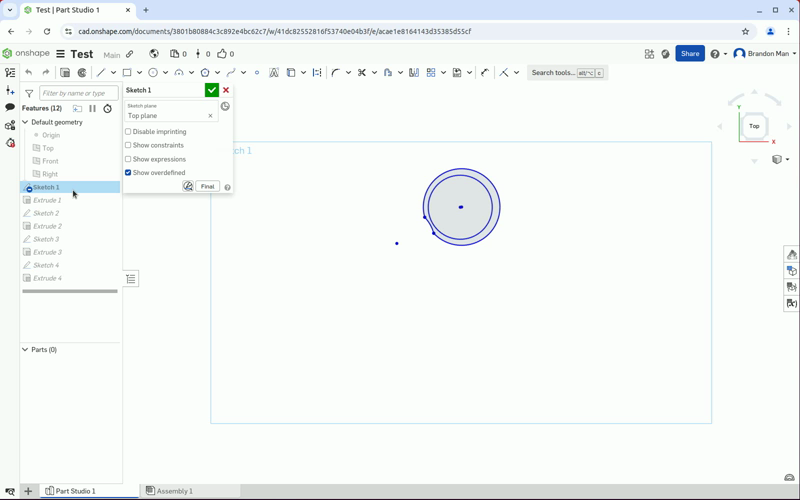
mouse_move(229, 92)
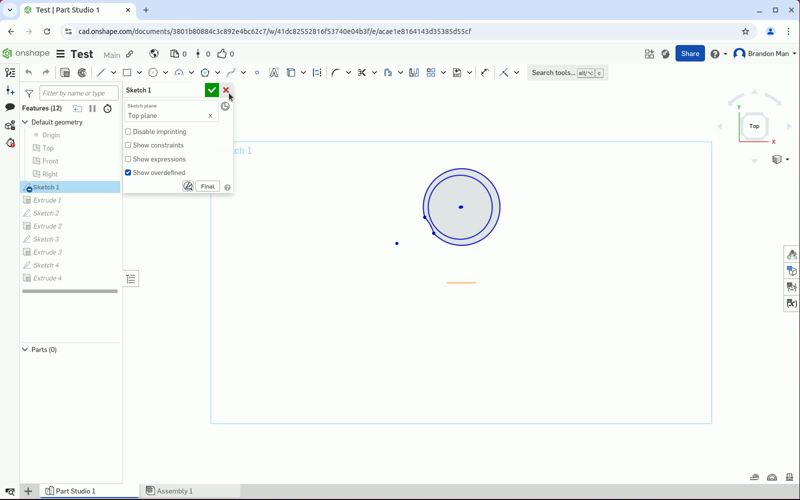
click(229, 92)
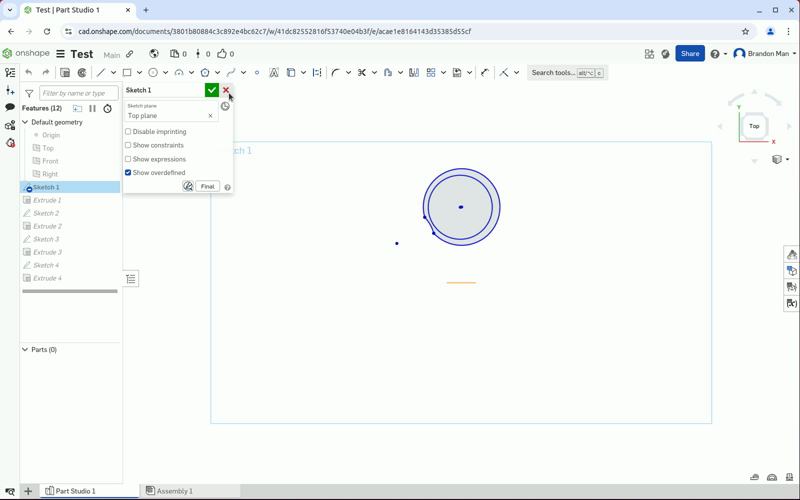
key(shift+s)
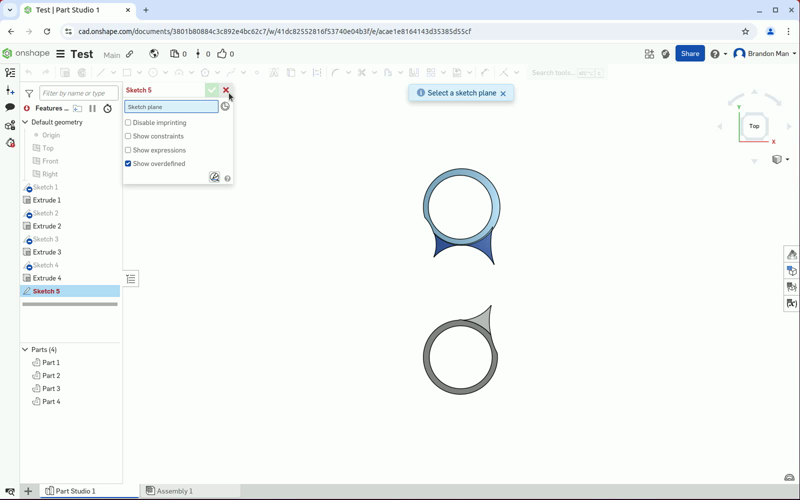
mouse_move(73, 150)
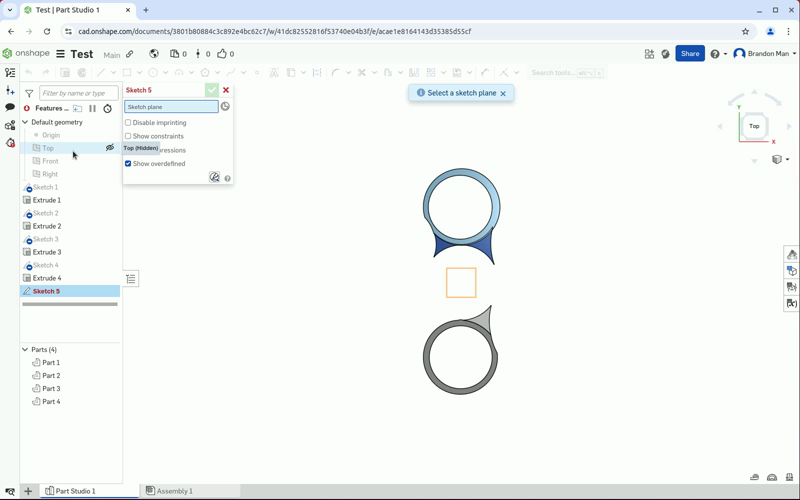
click(73, 150)
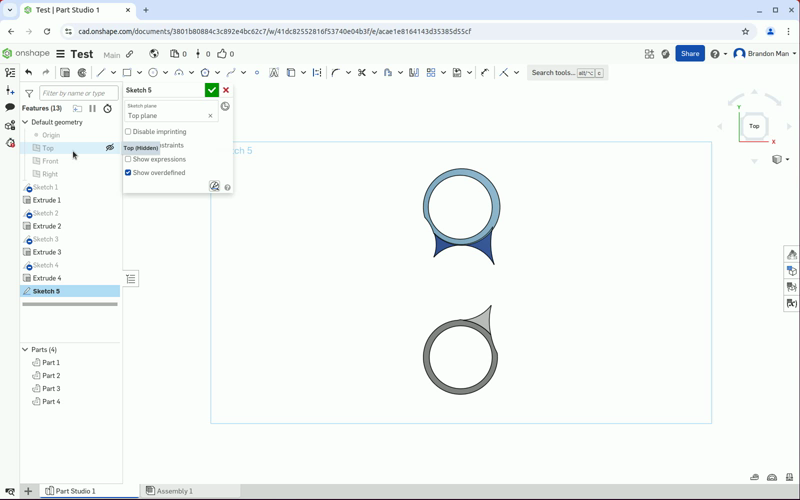
mouse_move(73, 352)
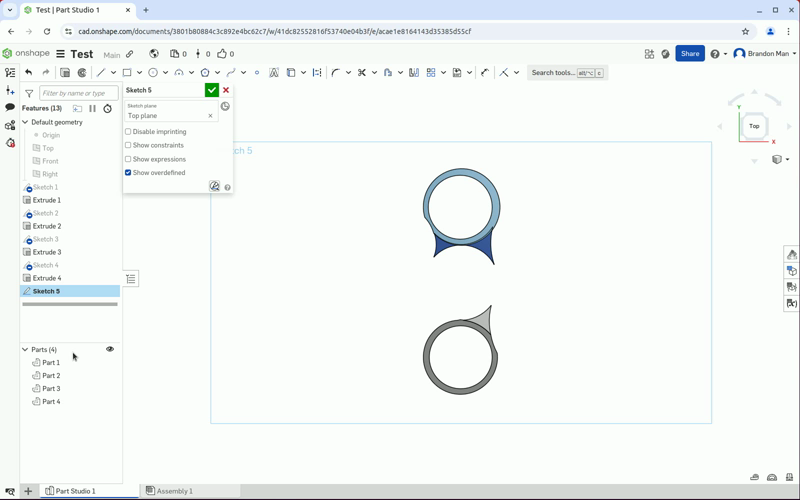
key(y)
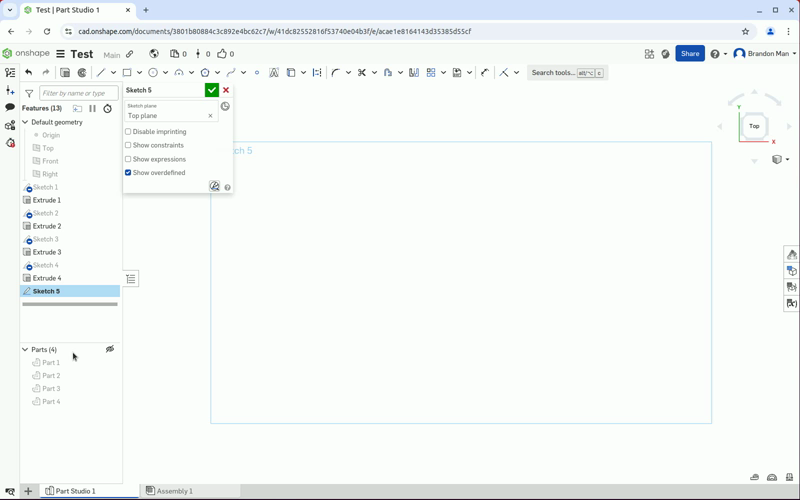
key(a)
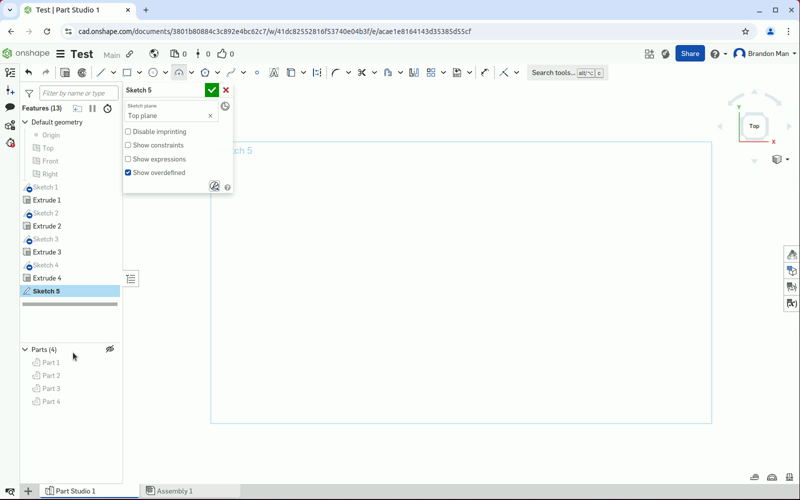
key_down(shift)
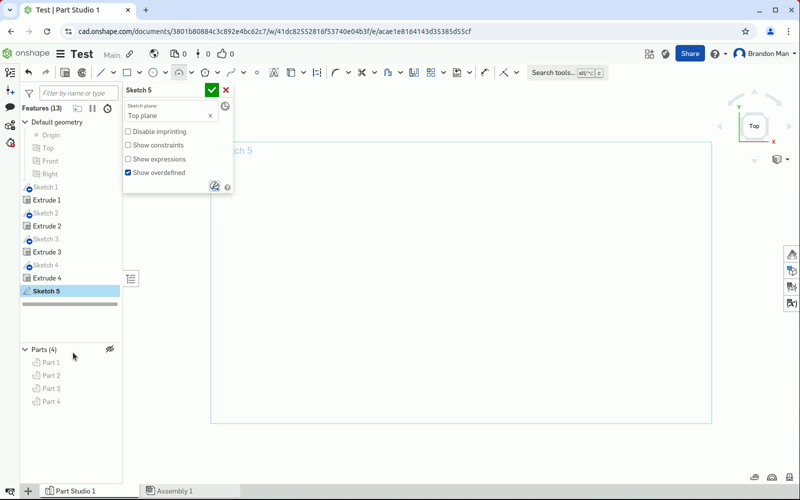
mouse_move(430, 337)
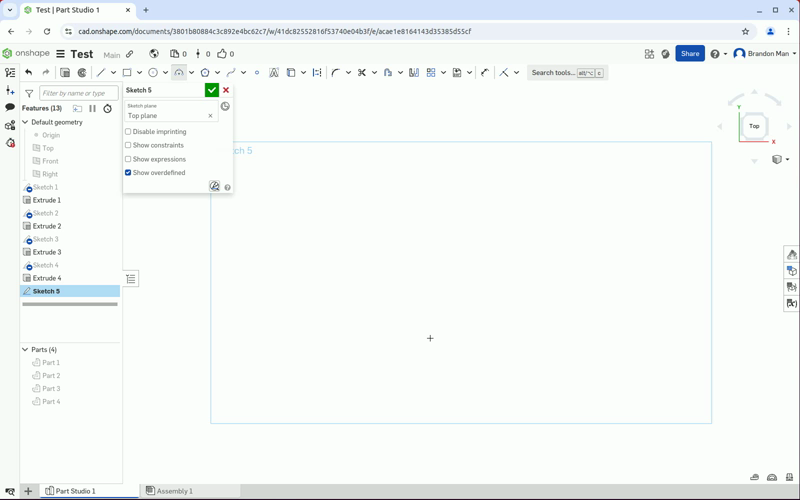
click(430, 337)
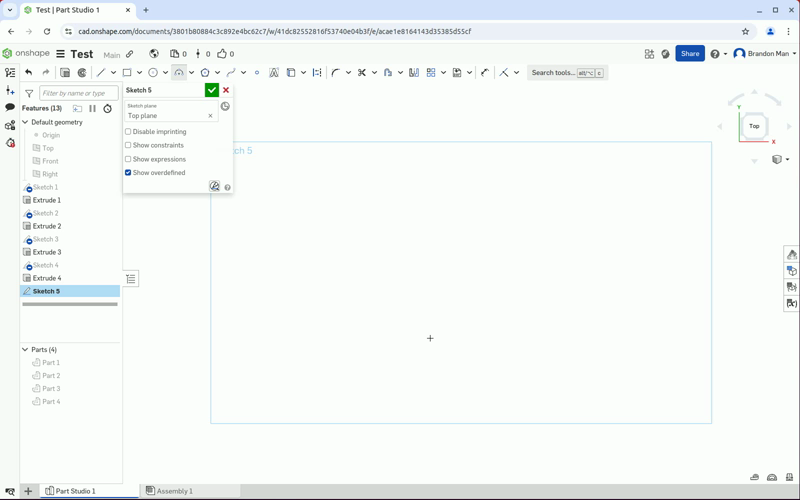
key_up(shift)
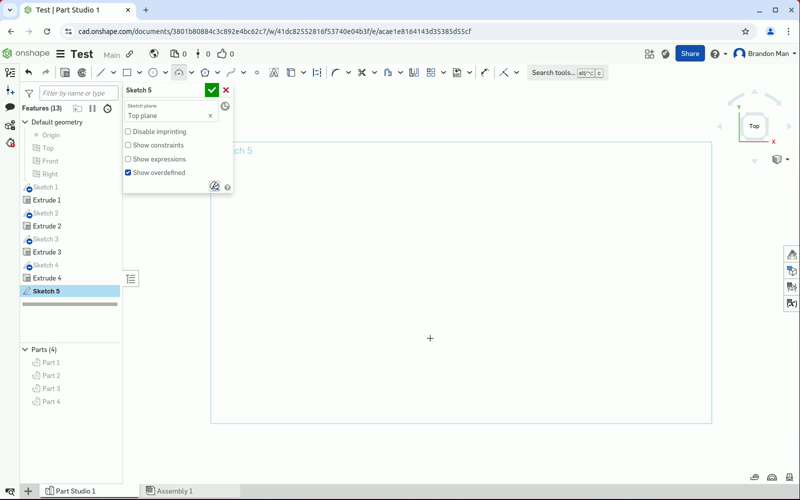
key_down(shift)
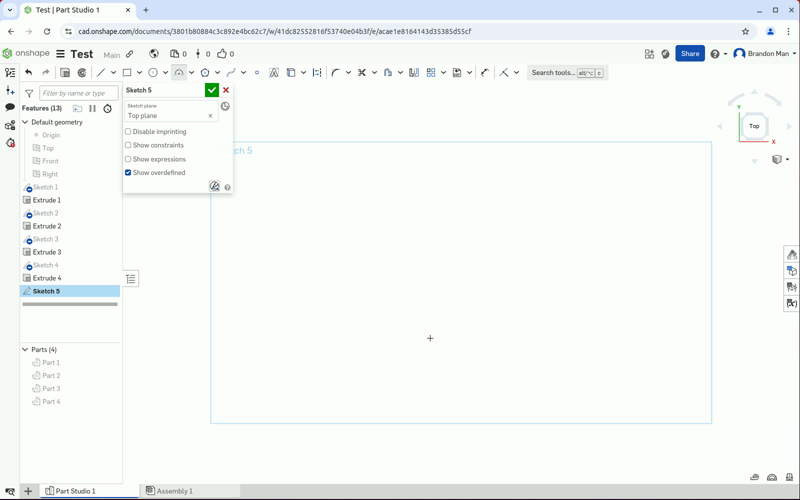
mouse_move(459, 321)
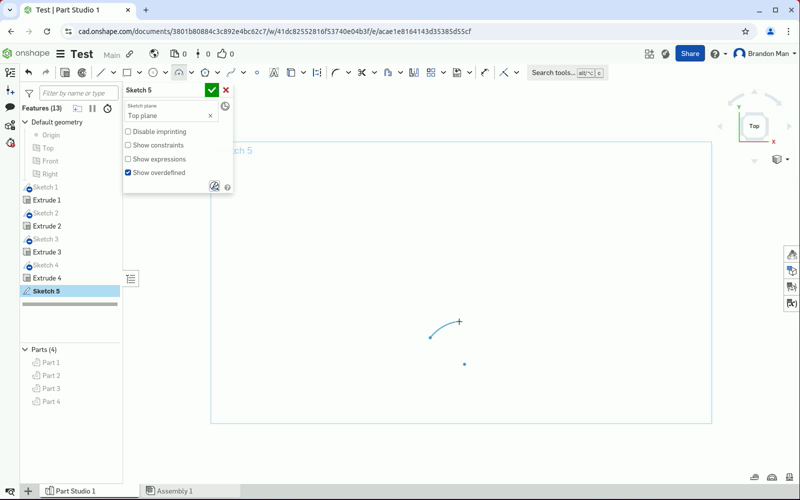
click(459, 321)
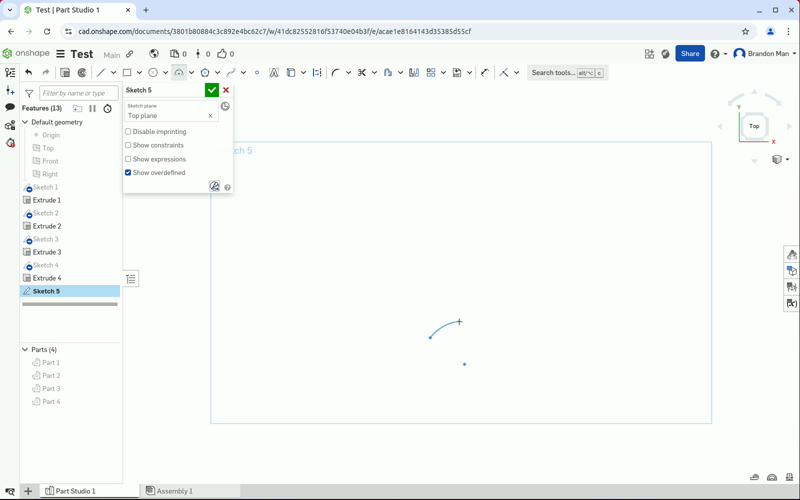
mouse_move(442, 326)
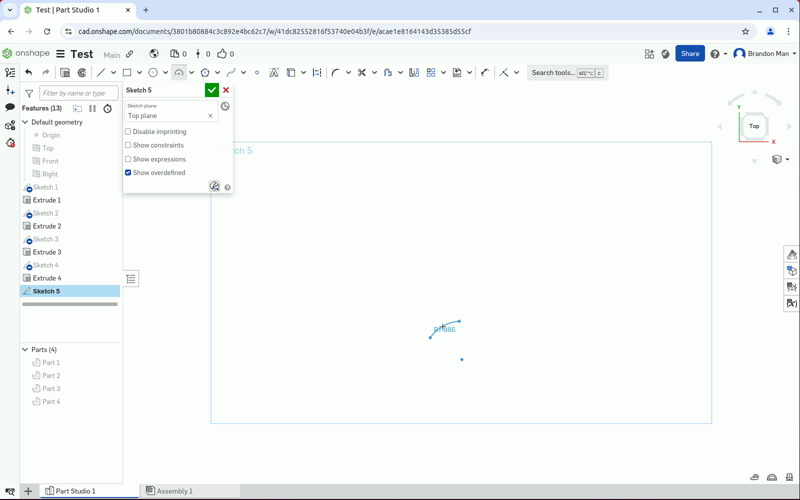
click(442, 326)
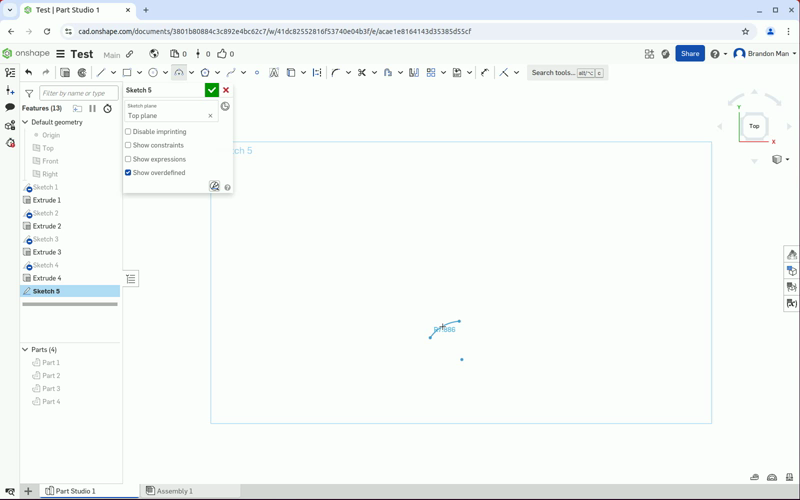
key_up(shift)
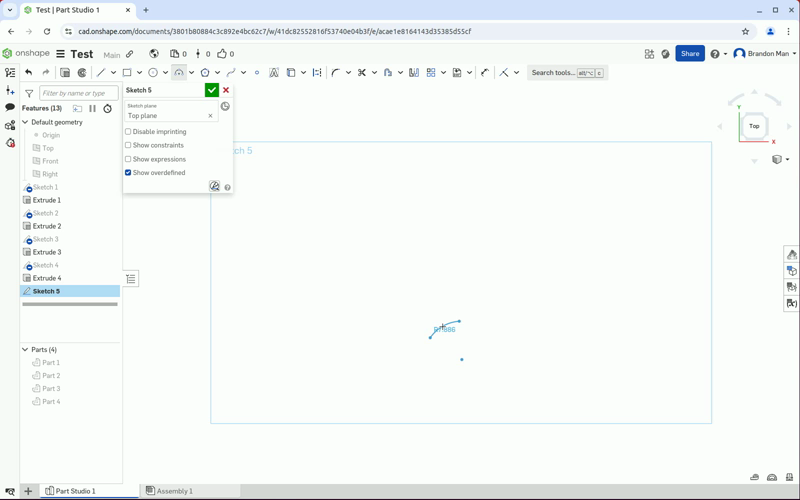
mouse_move(459, 321)
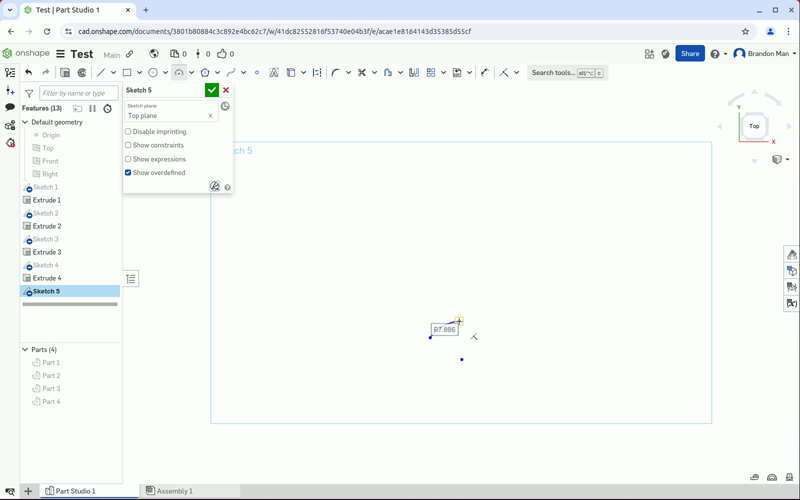
click(459, 321)
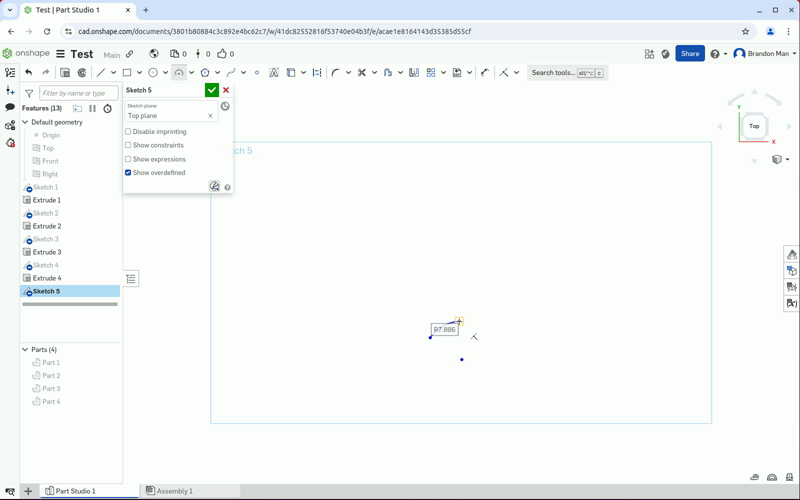
key_down(shift)
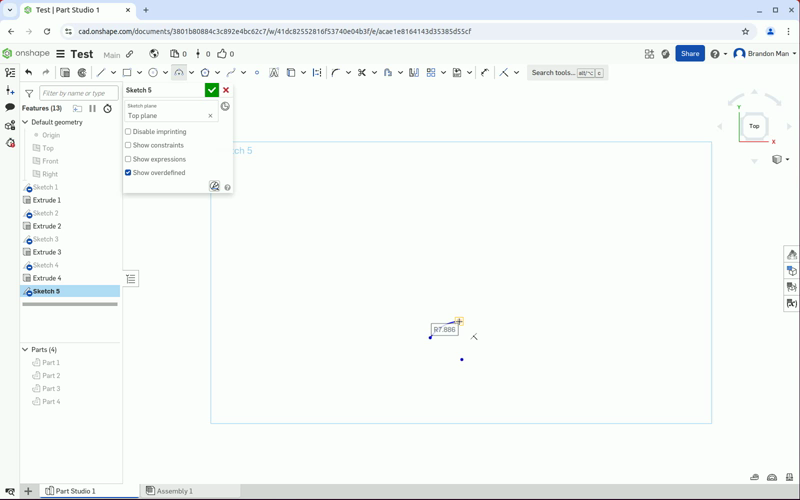
mouse_move(430, 304)
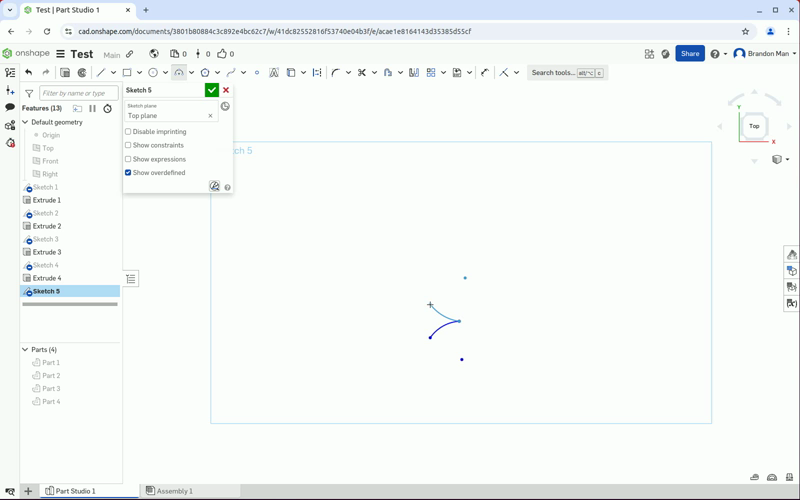
click(430, 304)
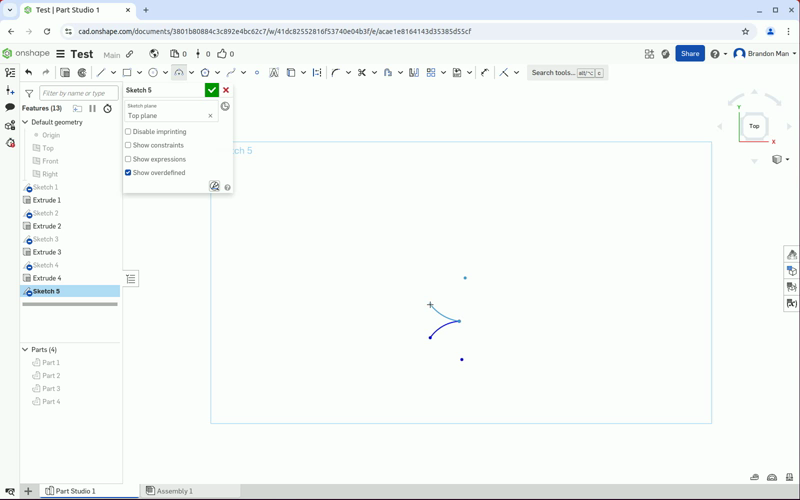
mouse_move(442, 315)
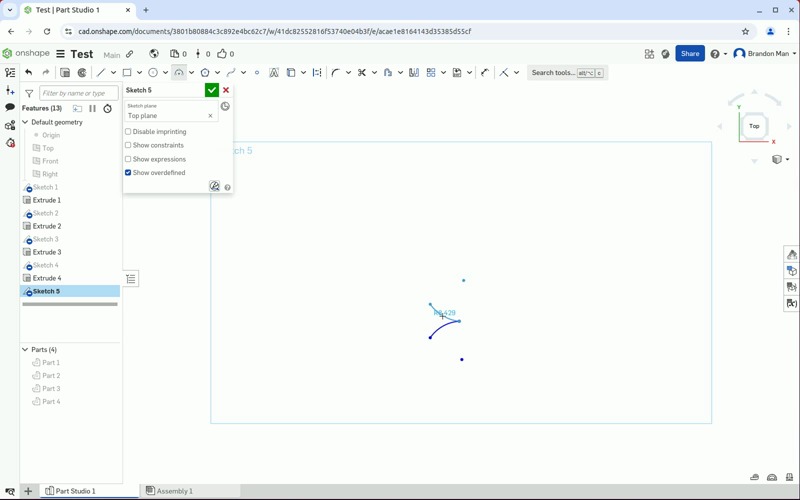
click(442, 315)
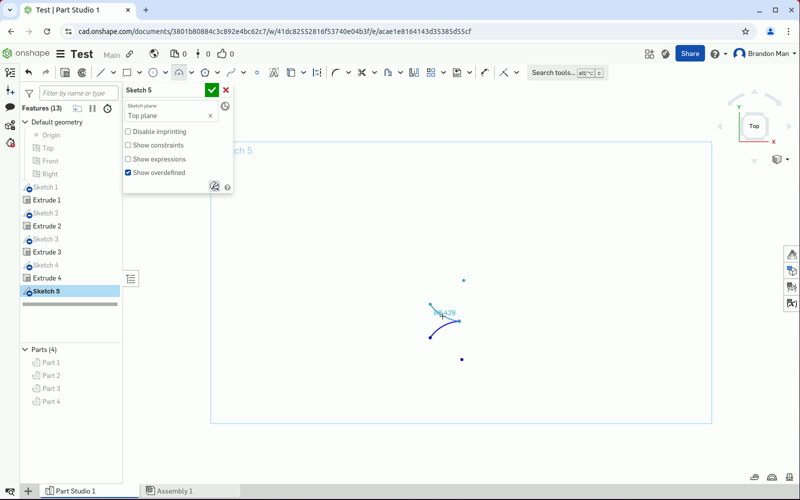
key_up(shift)
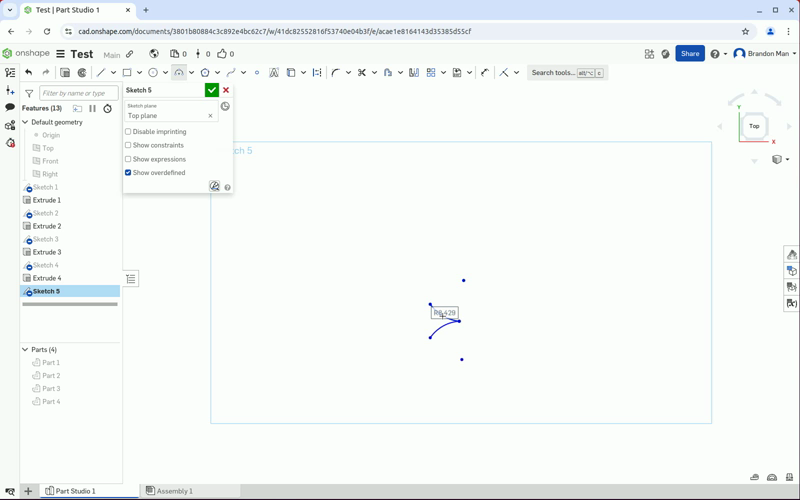
mouse_move(430, 304)
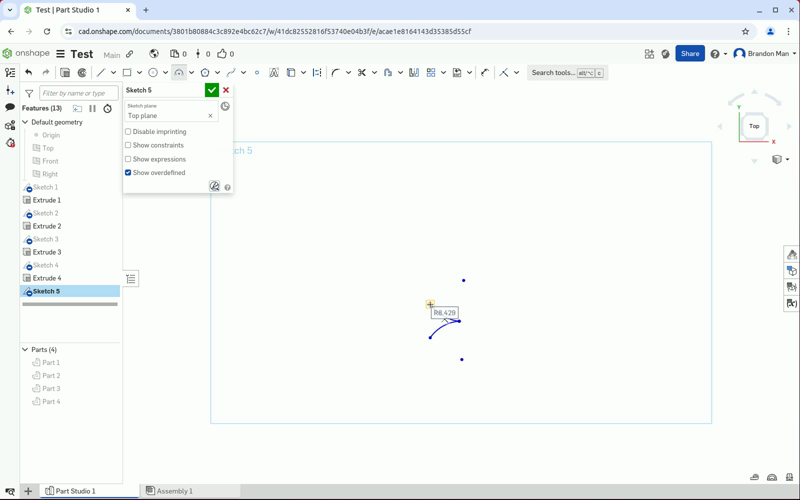
click(430, 304)
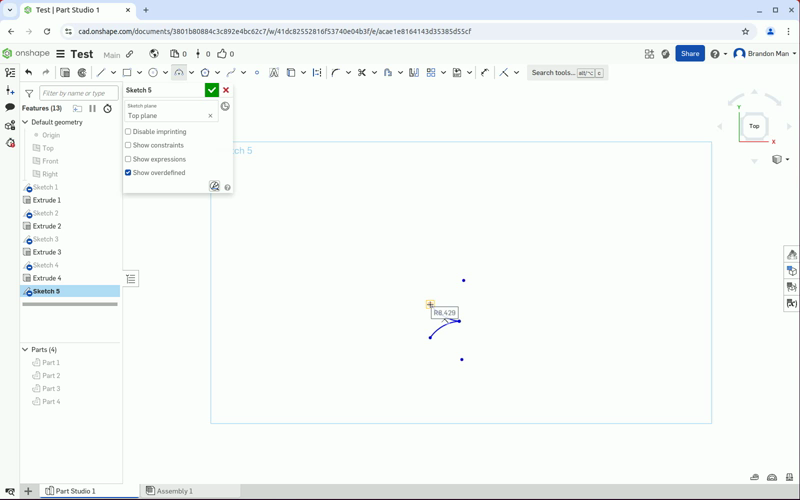
mouse_move(430, 337)
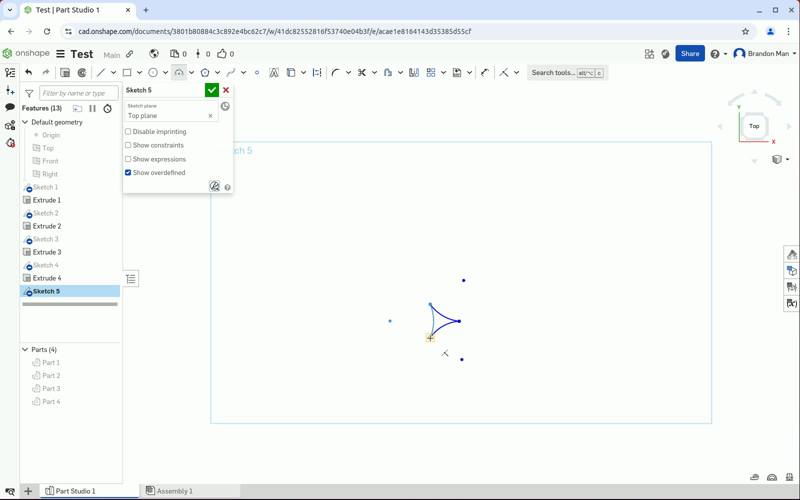
click(430, 337)
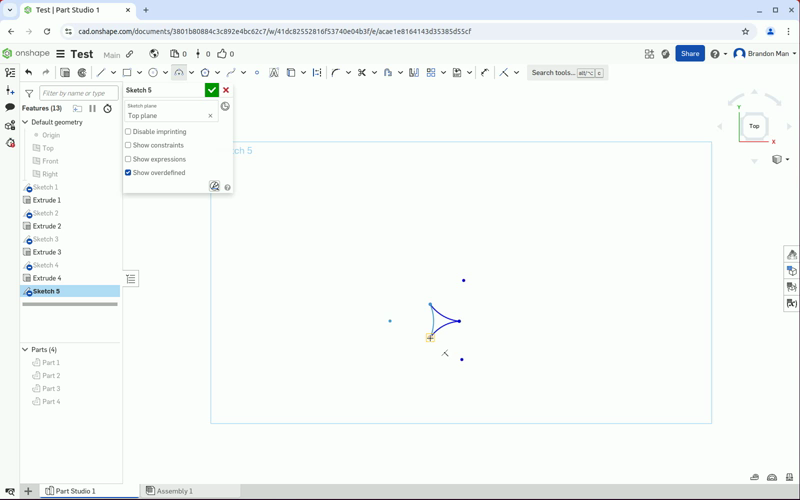
key_down(shift)
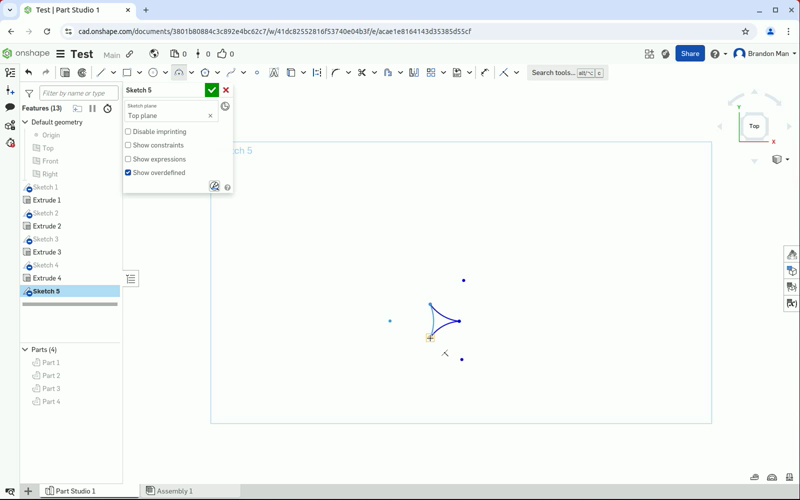
mouse_move(431, 321)
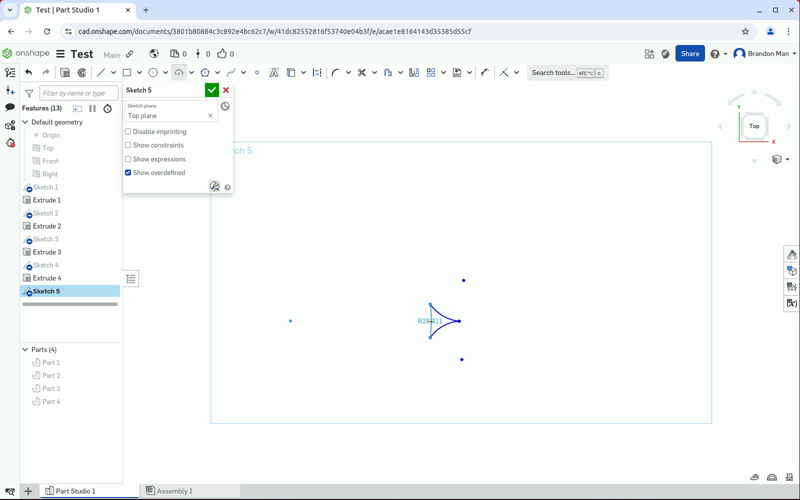
click(431, 321)
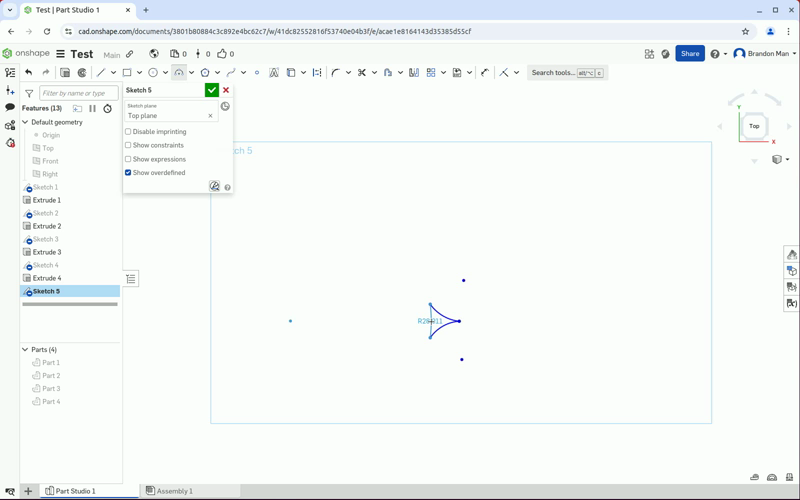
key_up(shift)
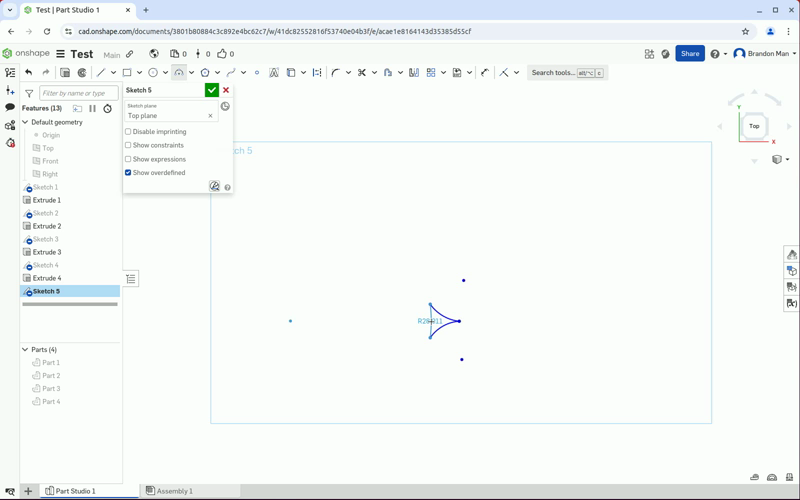
key(esc)
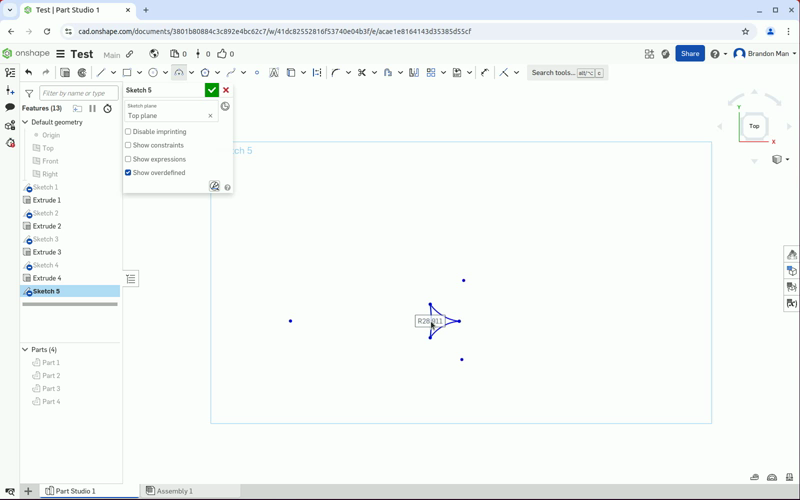
mouse_move(450, 324)
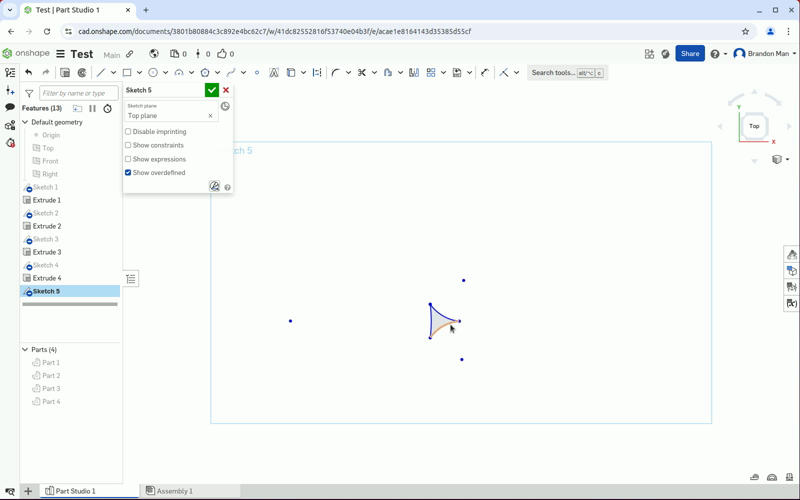
scroll(6)
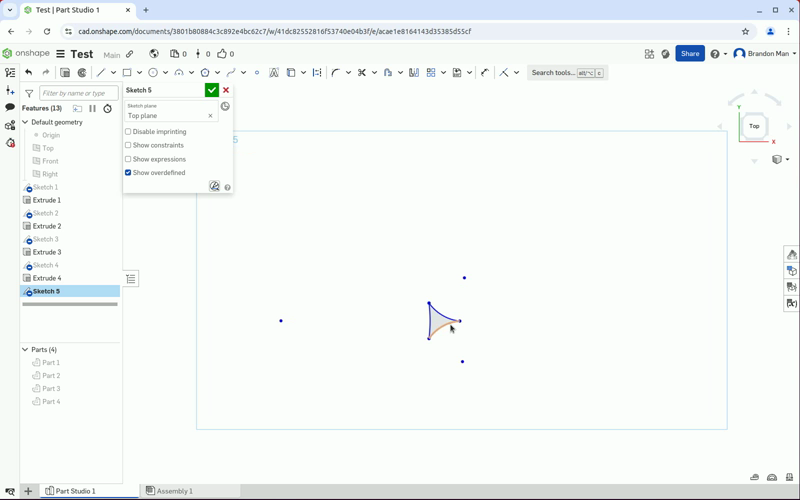
scroll(6)
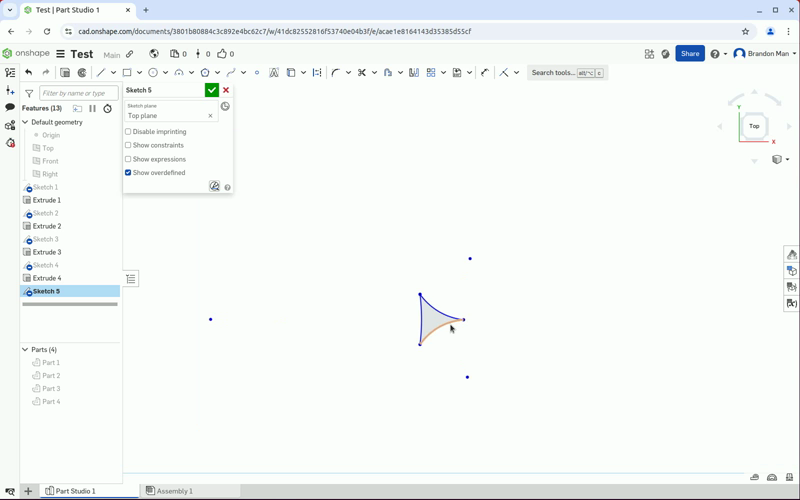
scroll(6)
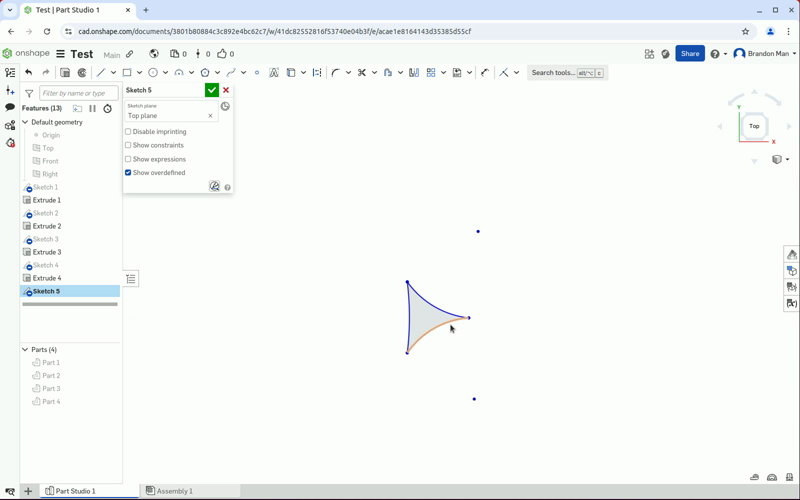
scroll(6)
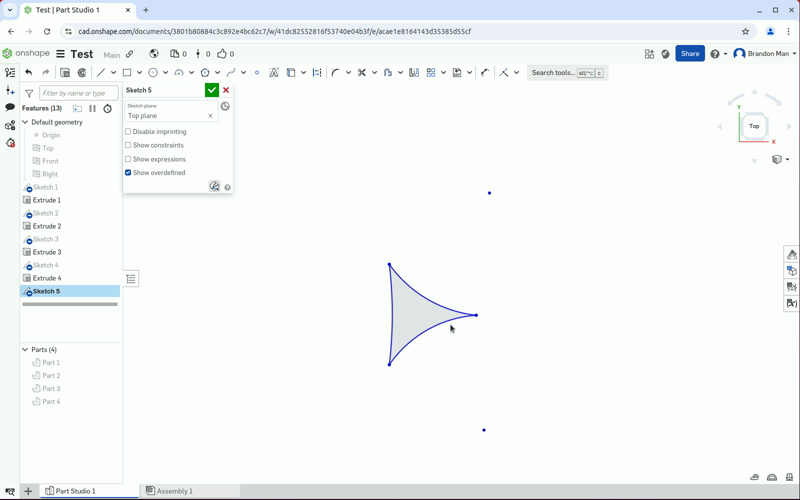
scroll(6)
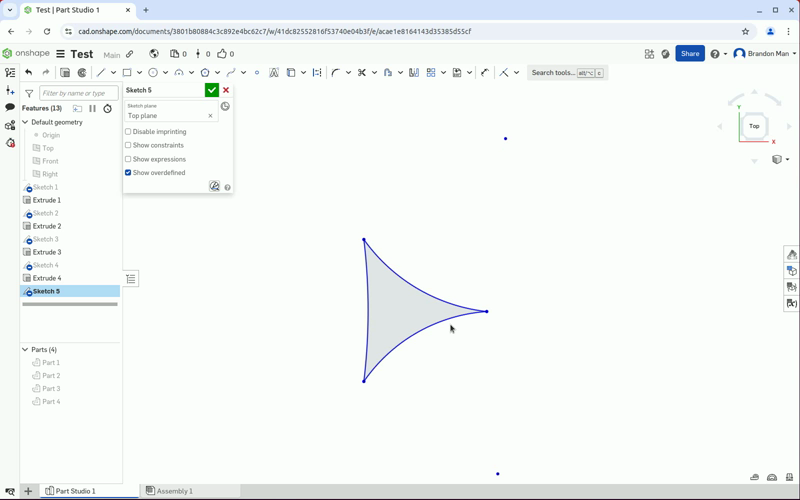
scroll(6)
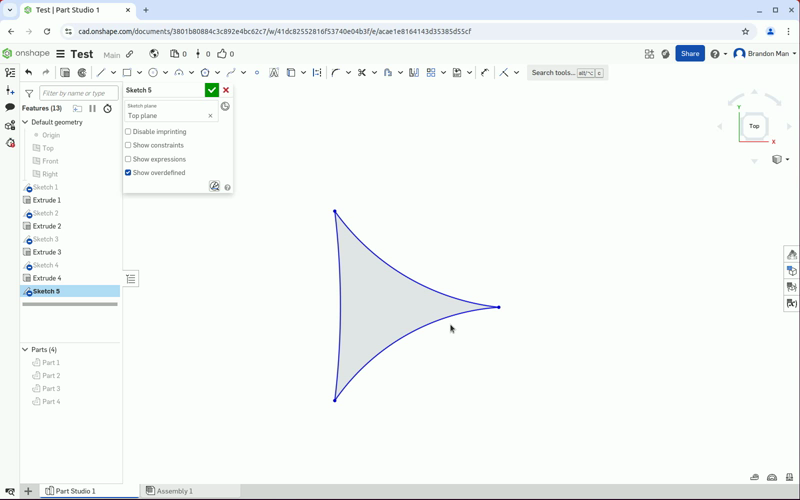
scroll(6)
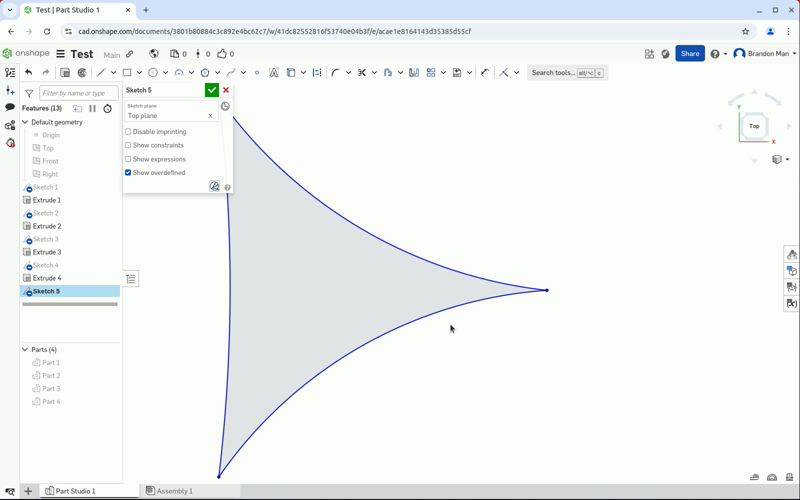
click(450, 324)
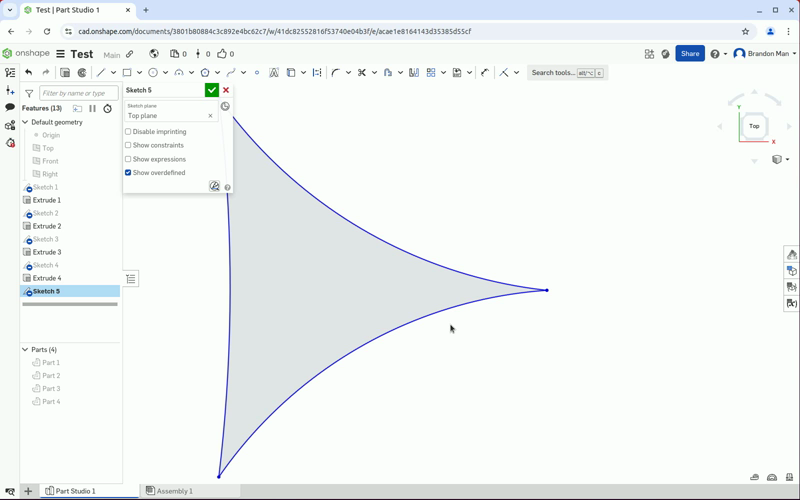
scroll(-6)
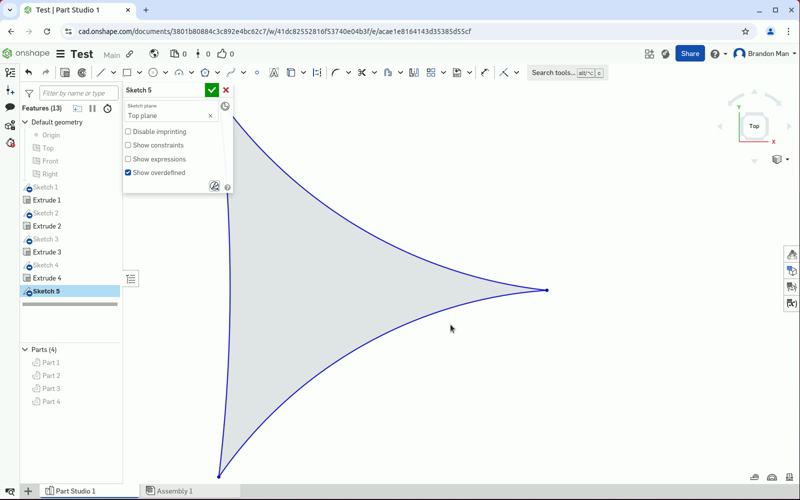
scroll(-6)
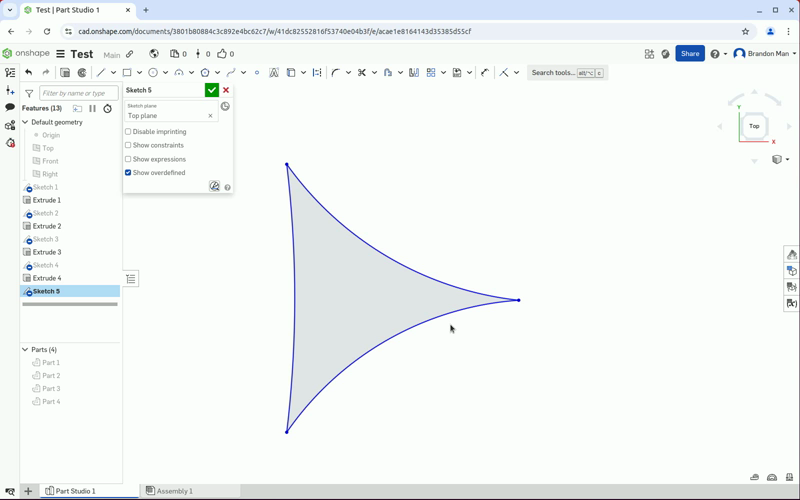
scroll(-6)
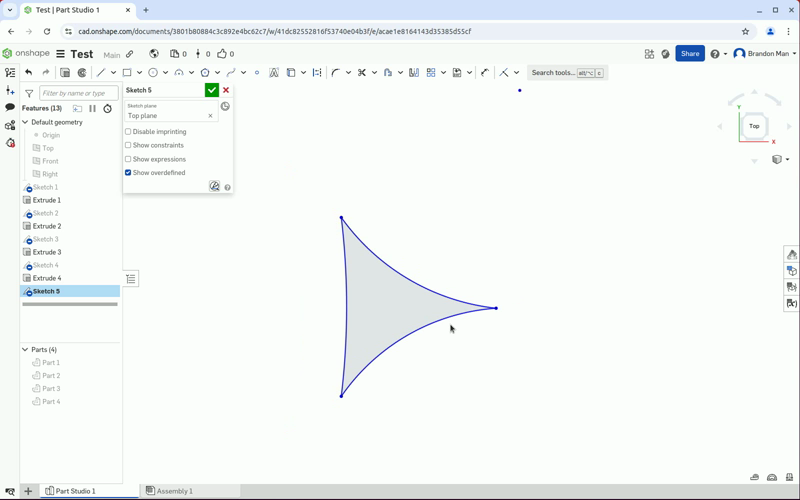
scroll(-6)
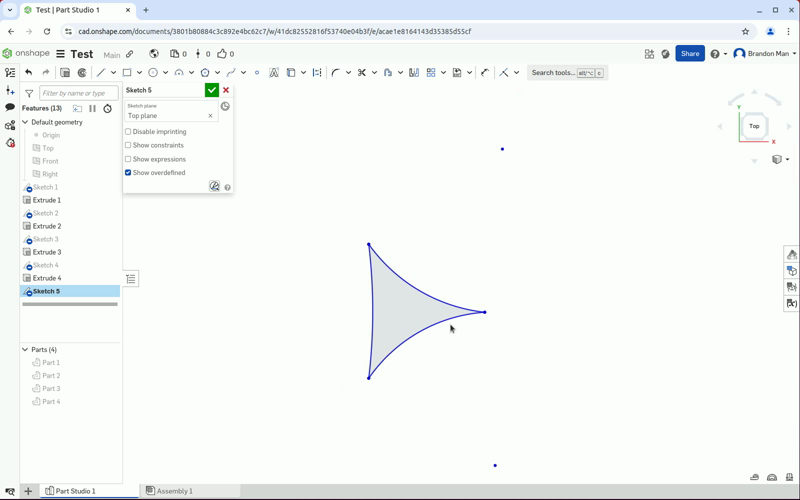
scroll(-6)
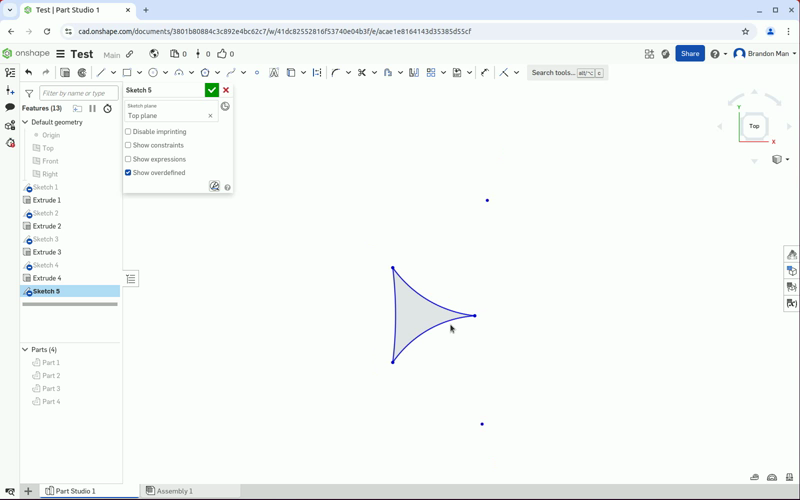
scroll(-6)
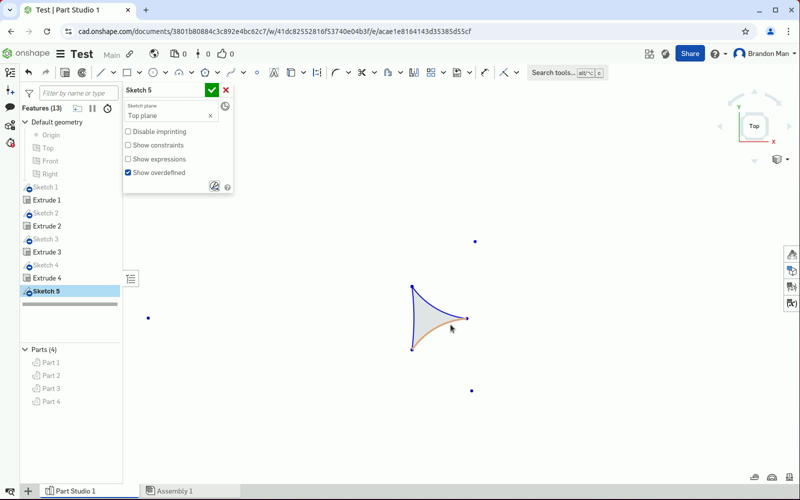
scroll(-6)
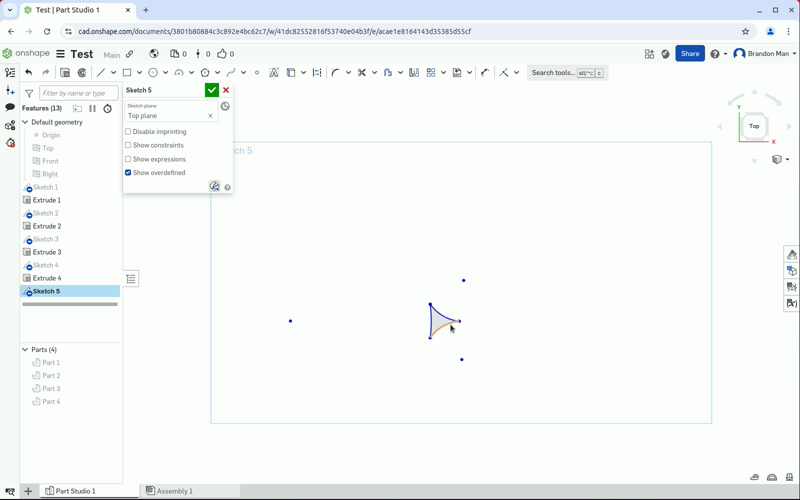
mouse_move(73, 352)
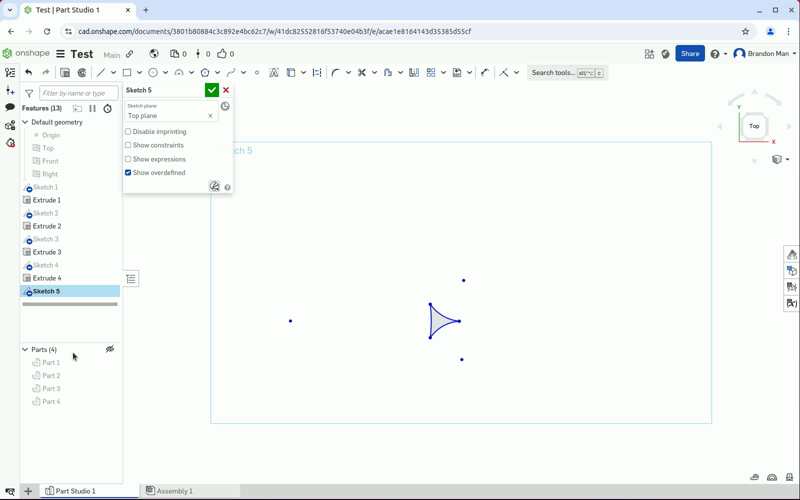
key(shift+y)
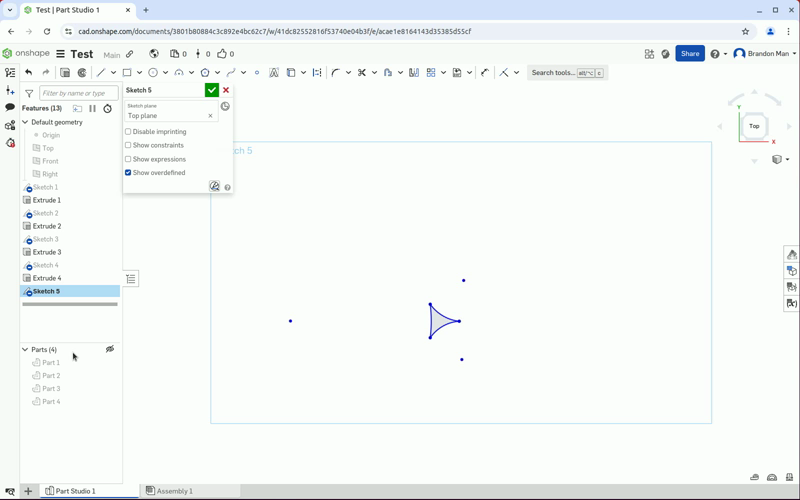
key(shift+e)
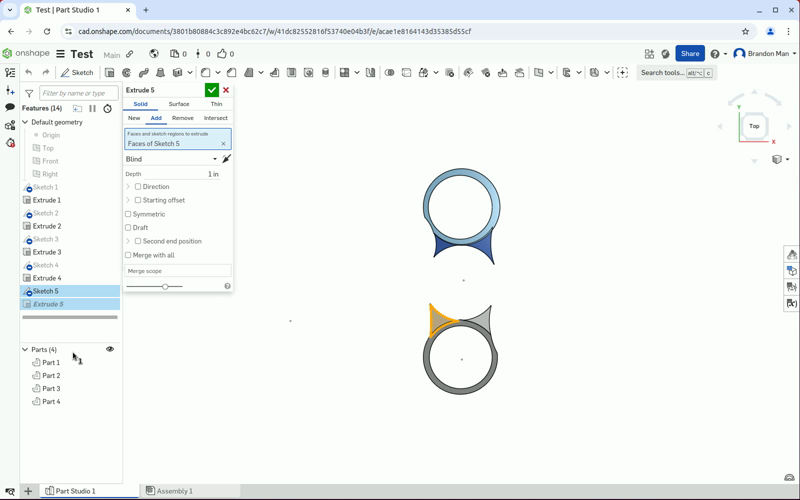
mouse_move(143, 106)
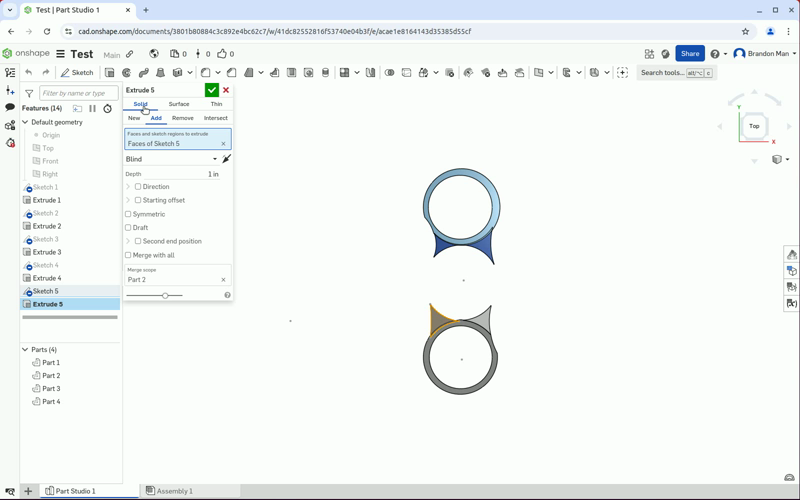
click(143, 106)
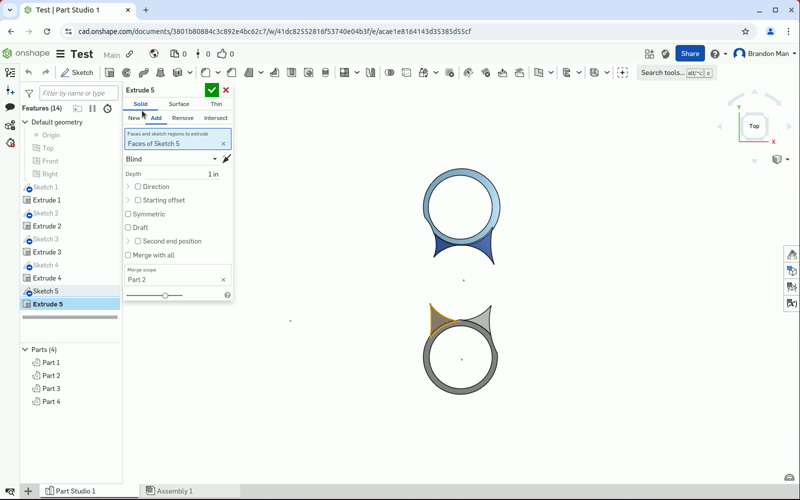
mouse_move(137, 120)
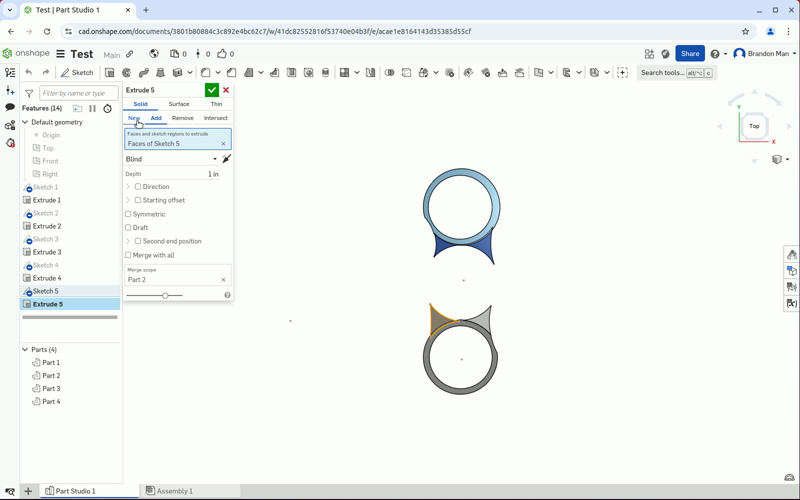
click(137, 120)
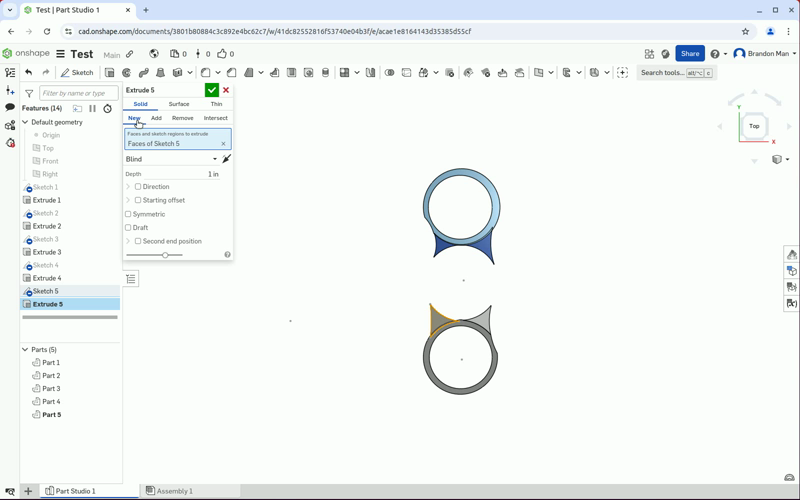
key(tab, 4)
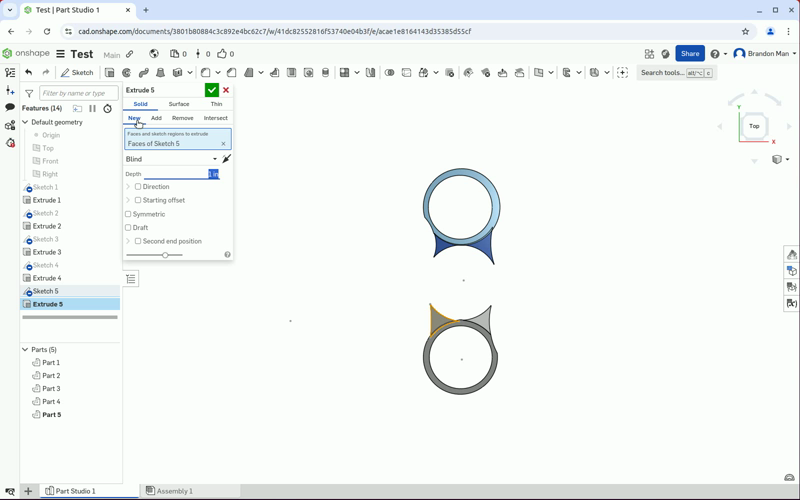
text(4.092)
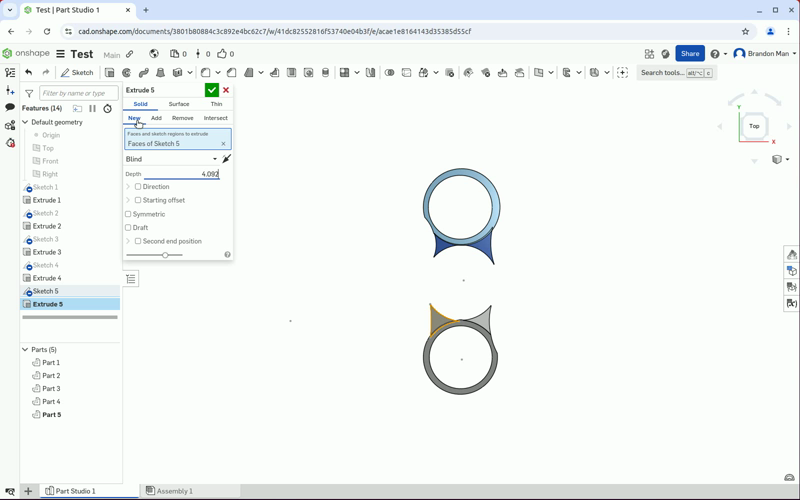
key(enter)
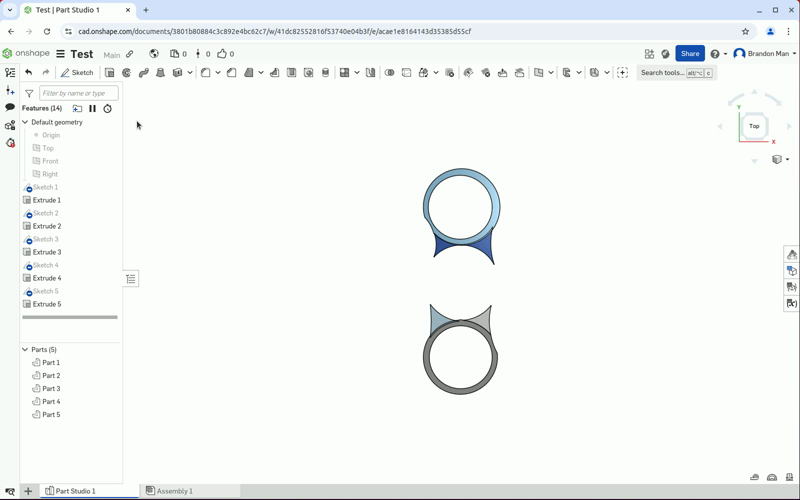
key(shift+h)
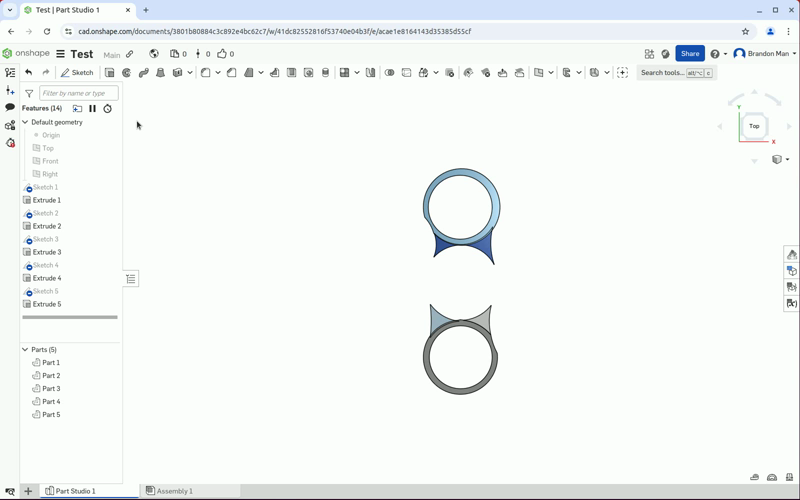
key(shift+h)
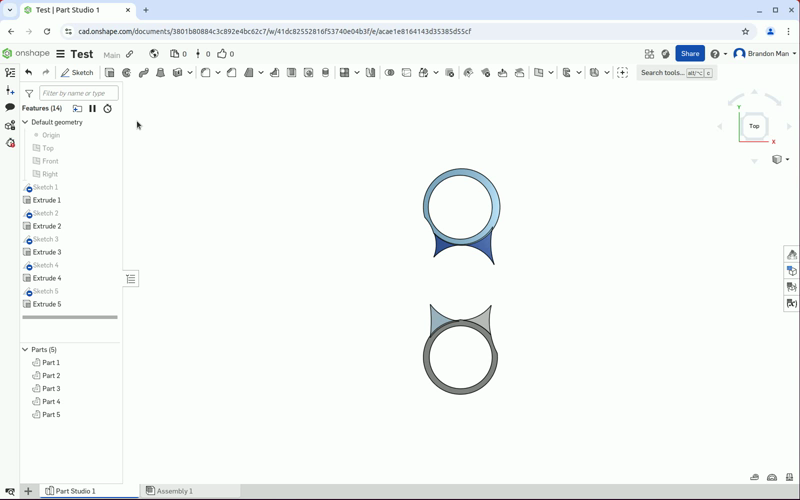
mouse_move(73, 189)
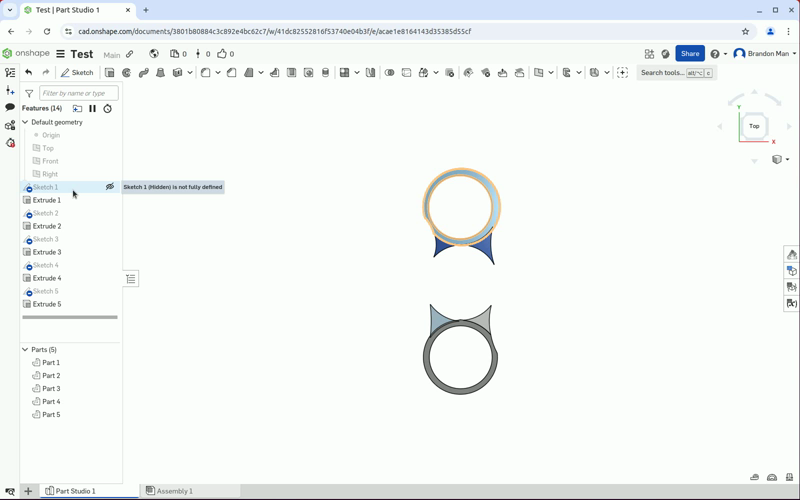
click(73, 189)
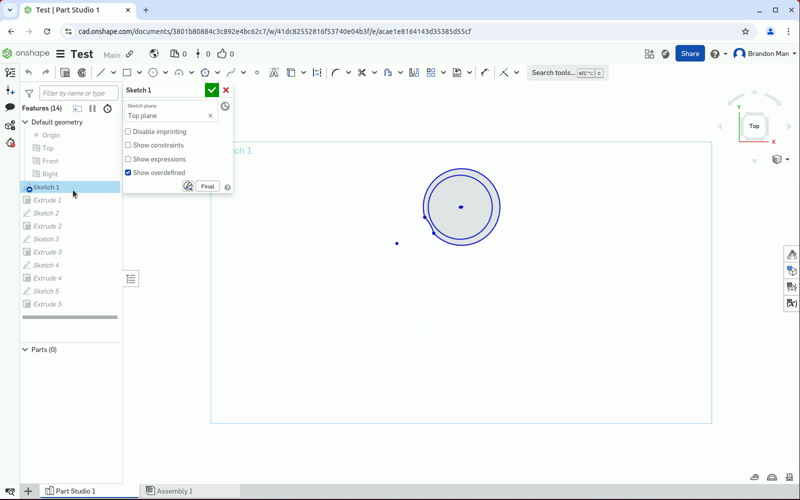
mouse_move(229, 92)
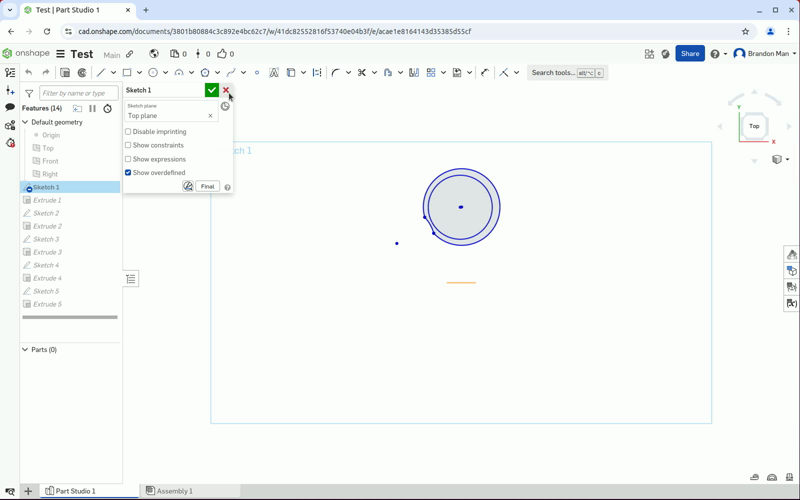
click(229, 92)
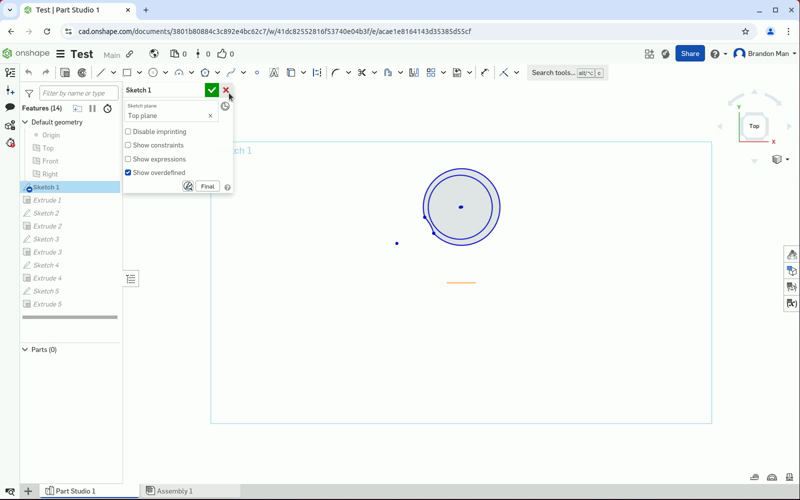
key(shift+s)
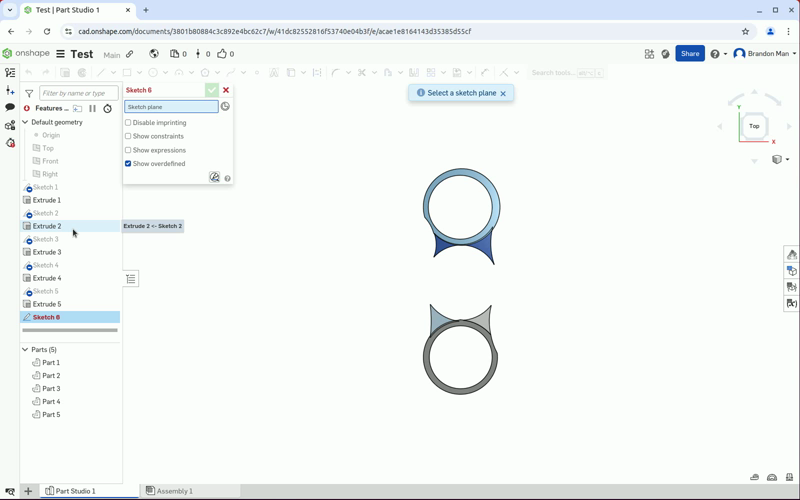
scroll(3)
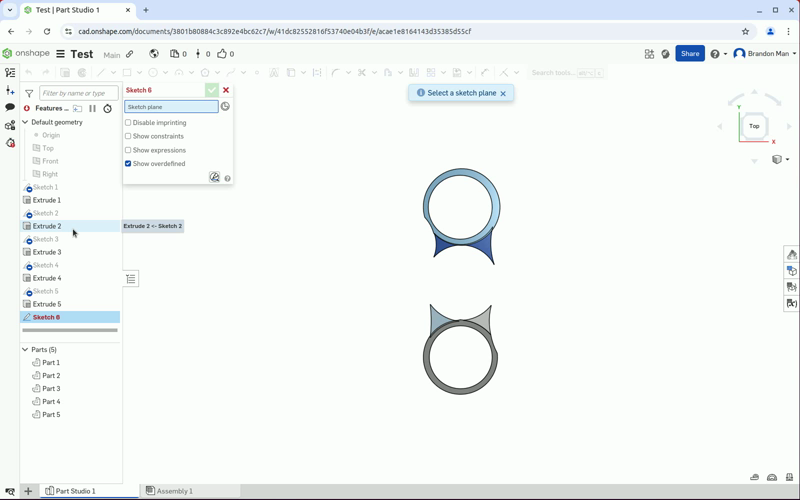
mouse_move(73, 150)
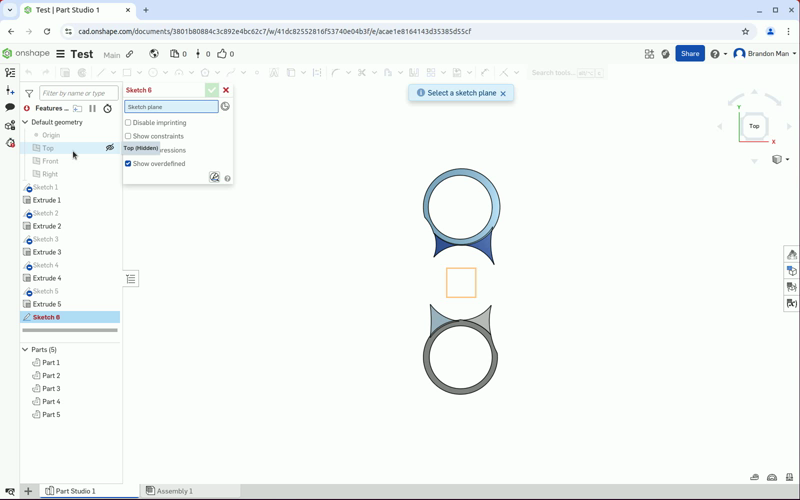
click(73, 150)
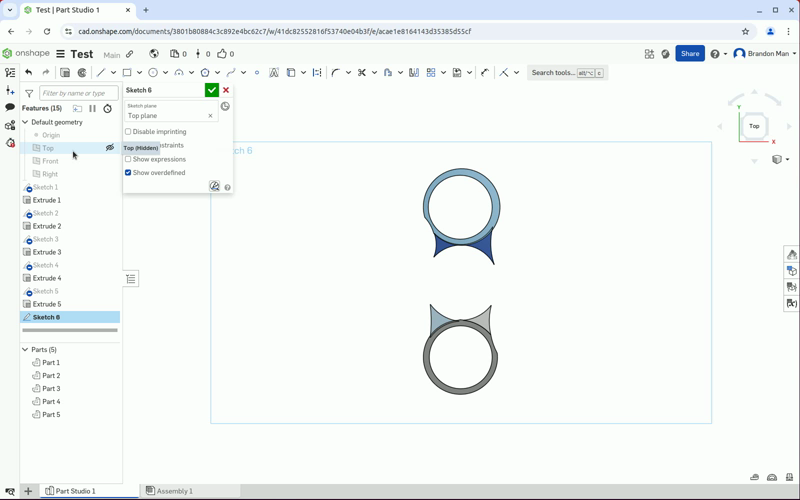
mouse_move(73, 352)
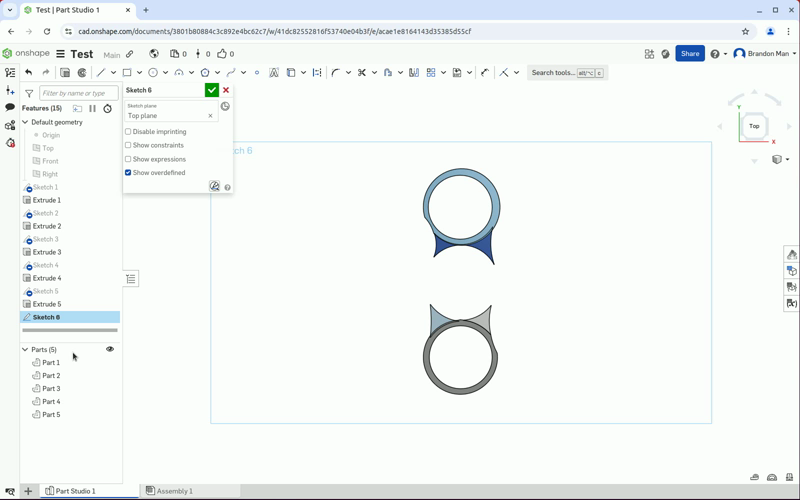
key(y)
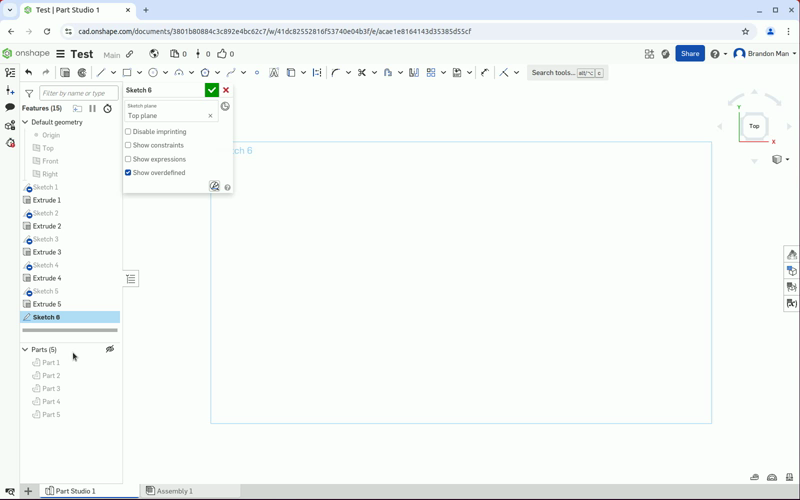
key(a)
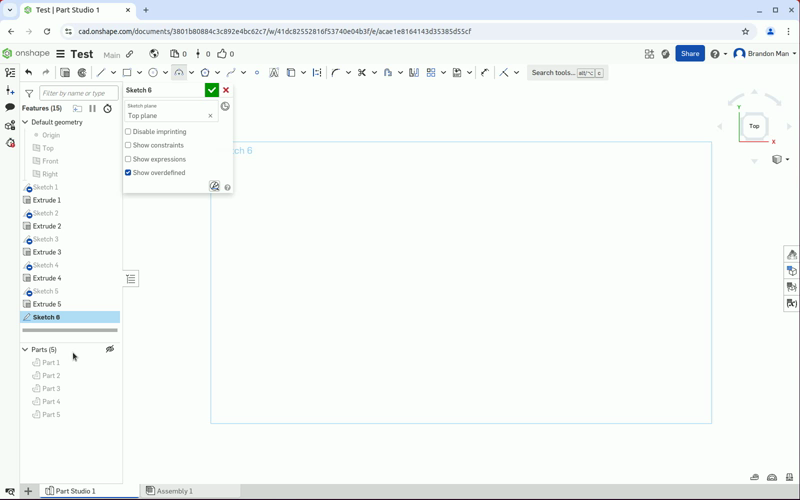
key_down(shift)
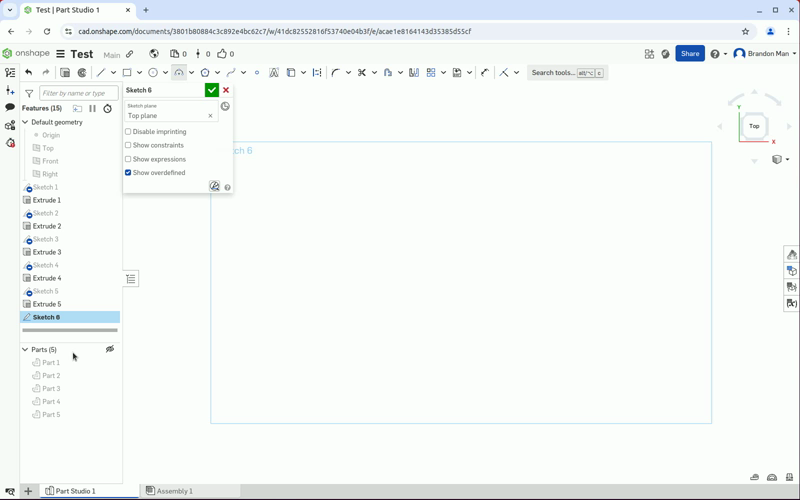
mouse_move(458, 320)
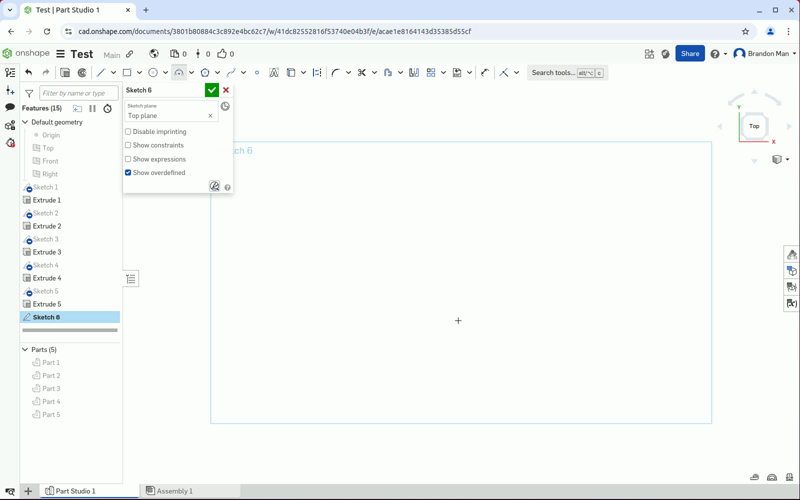
click(458, 320)
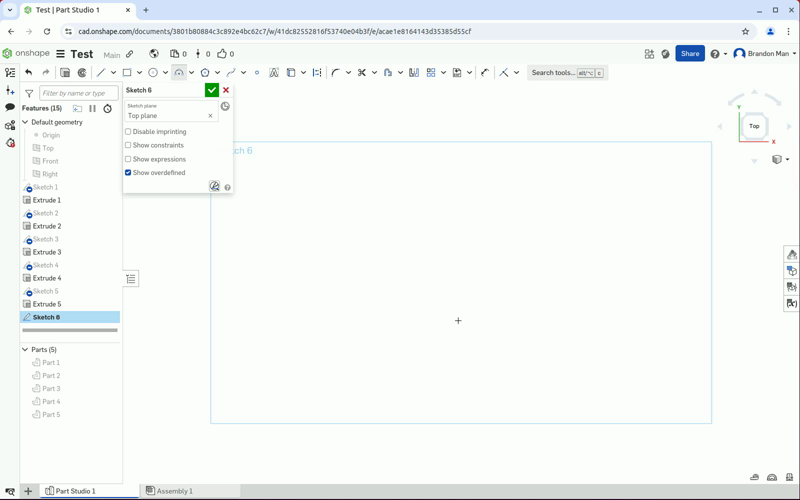
key_up(shift)
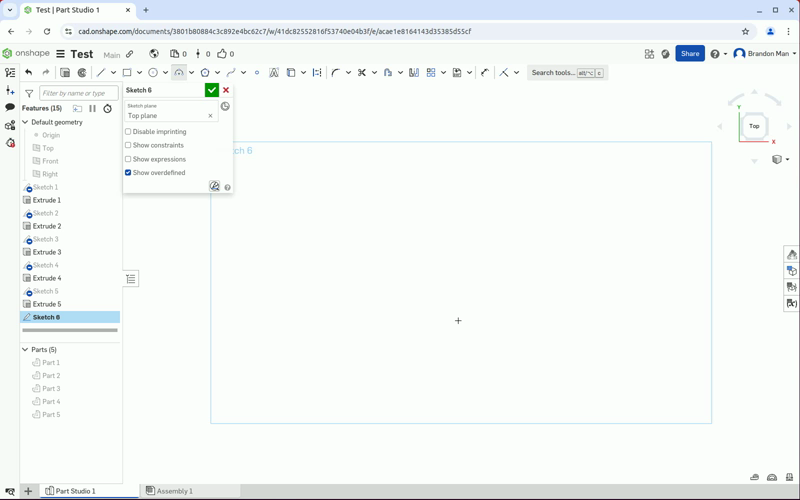
key_down(shift)
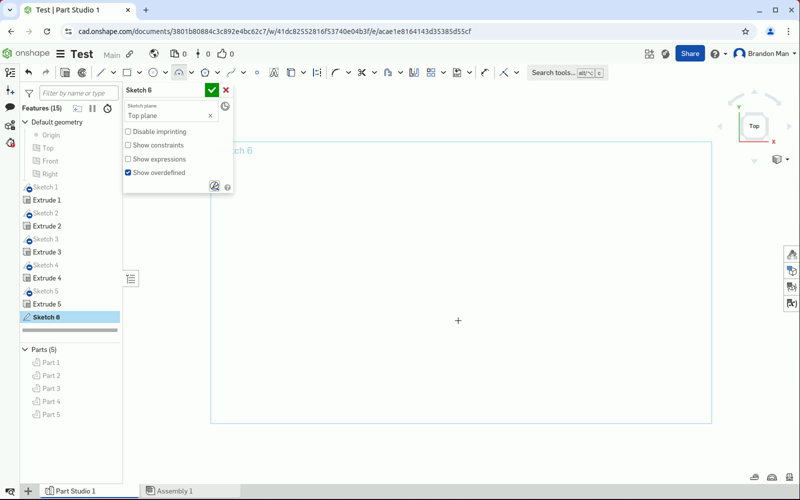
mouse_move(463, 320)
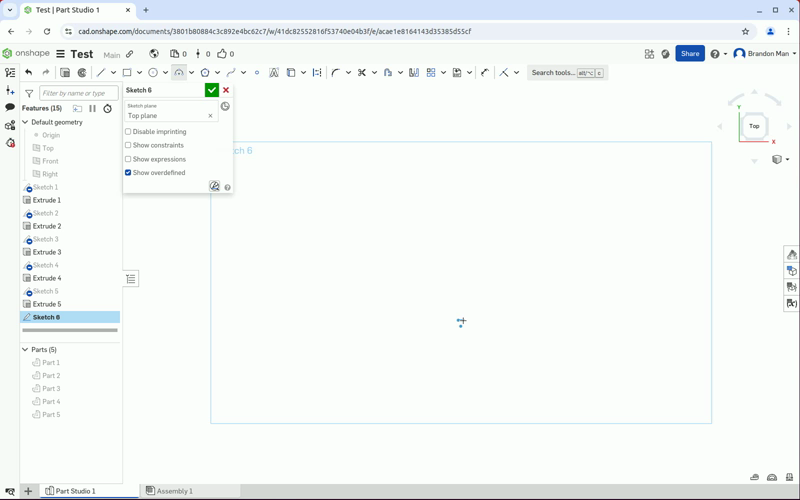
scroll(6)
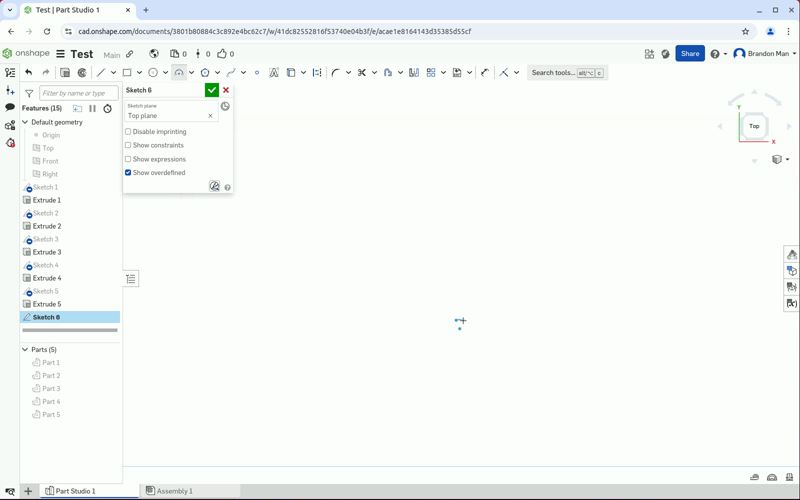
scroll(6)
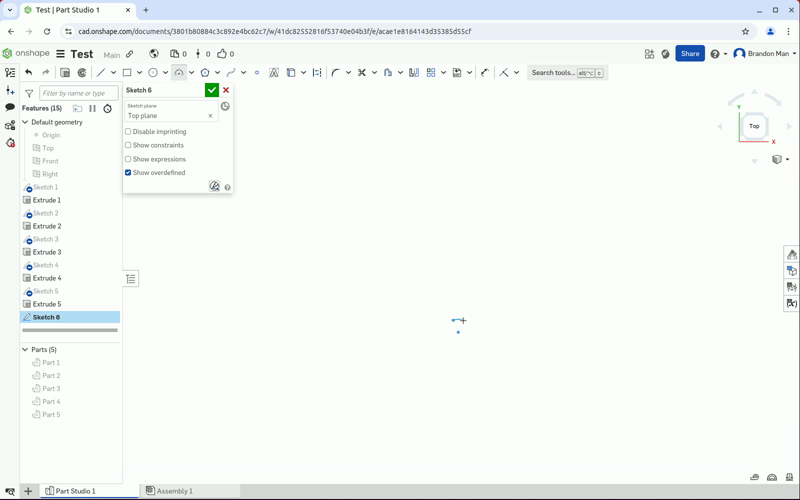
scroll(6)
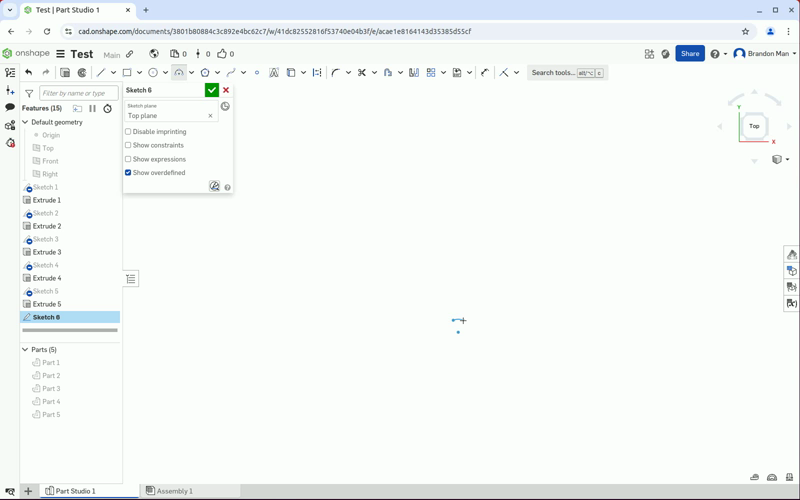
scroll(6)
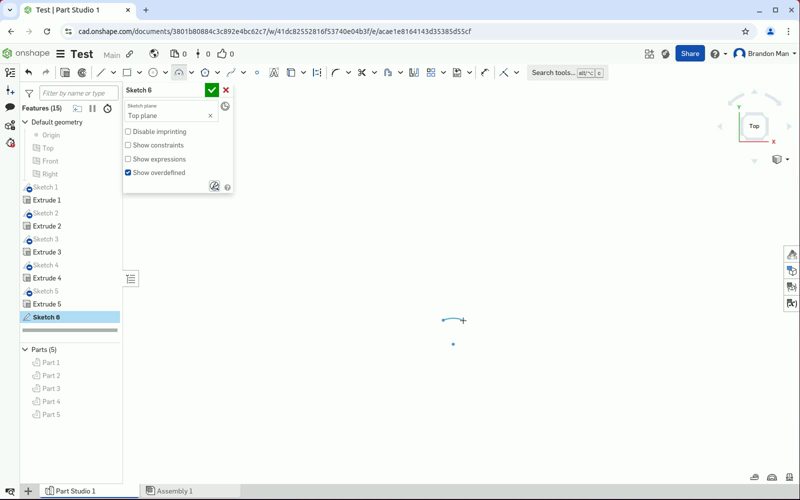
scroll(6)
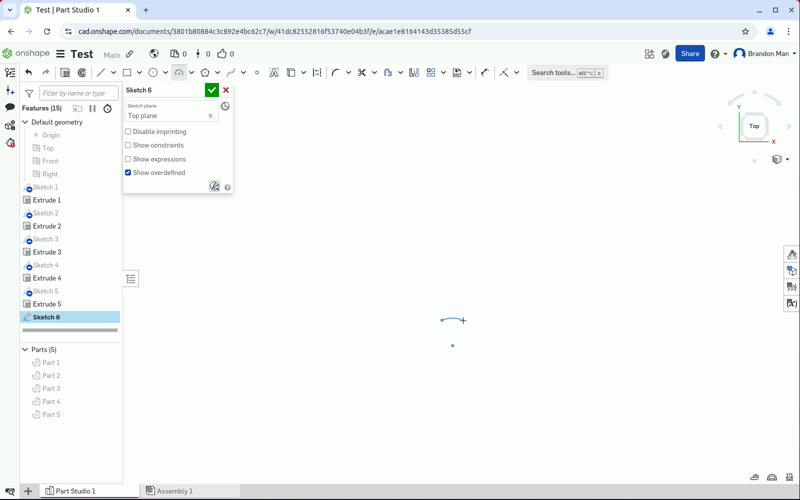
scroll(6)
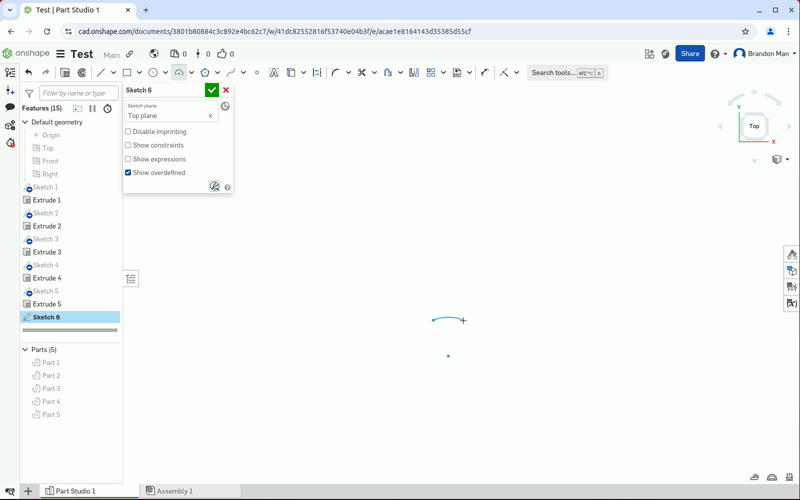
scroll(6)
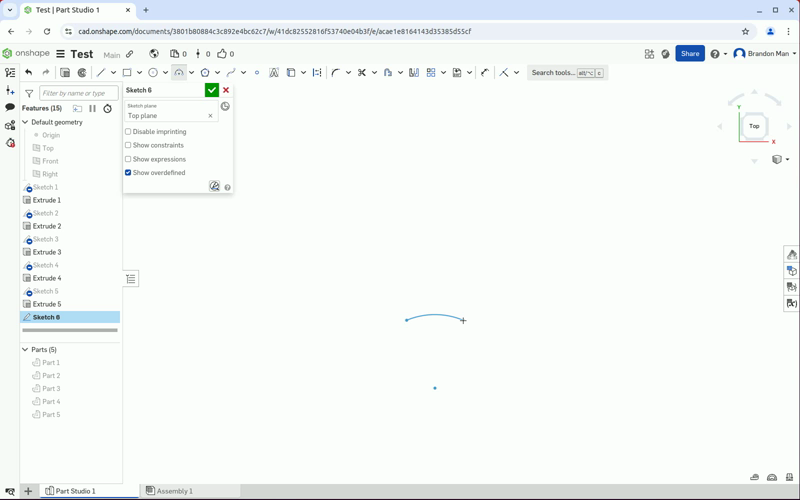
click(463, 320)
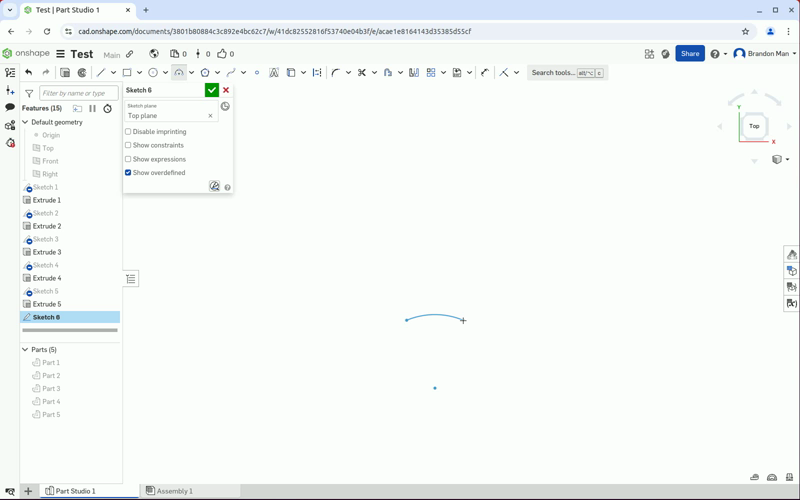
scroll(-6)
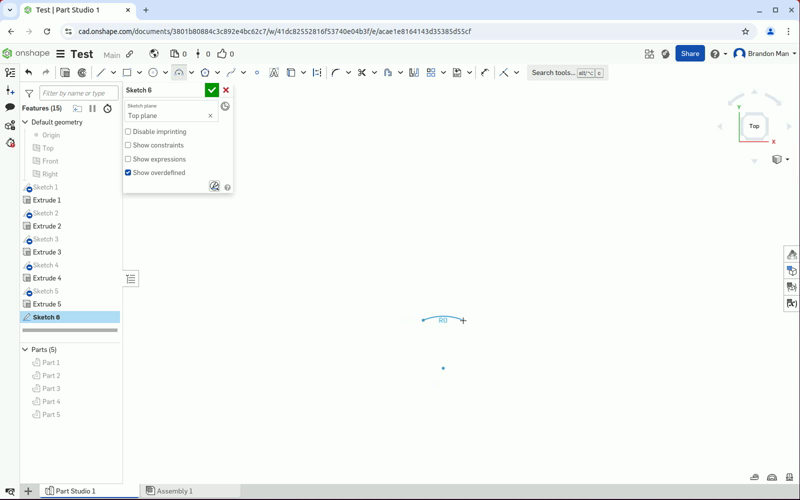
scroll(-6)
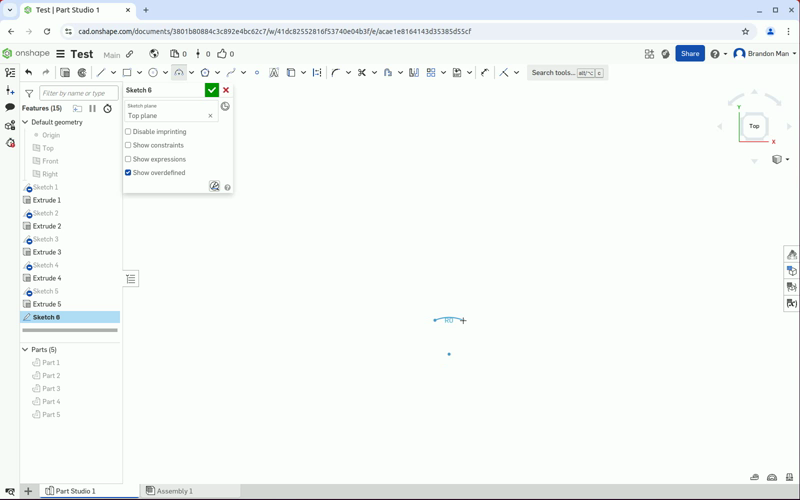
scroll(-6)
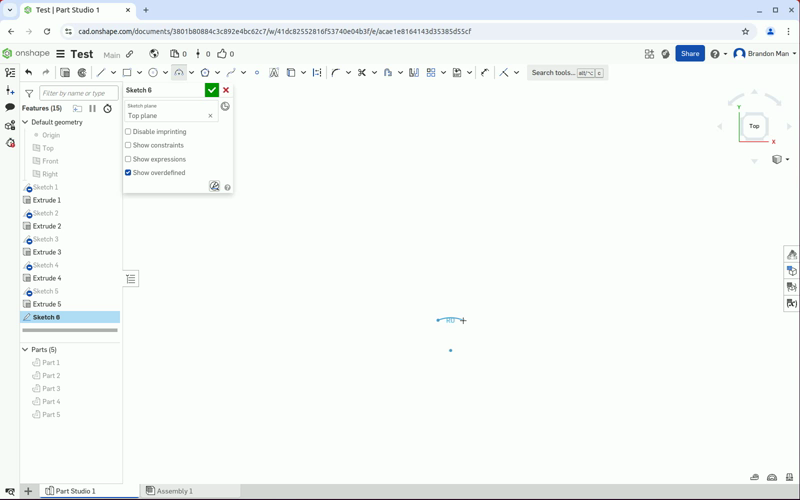
scroll(-6)
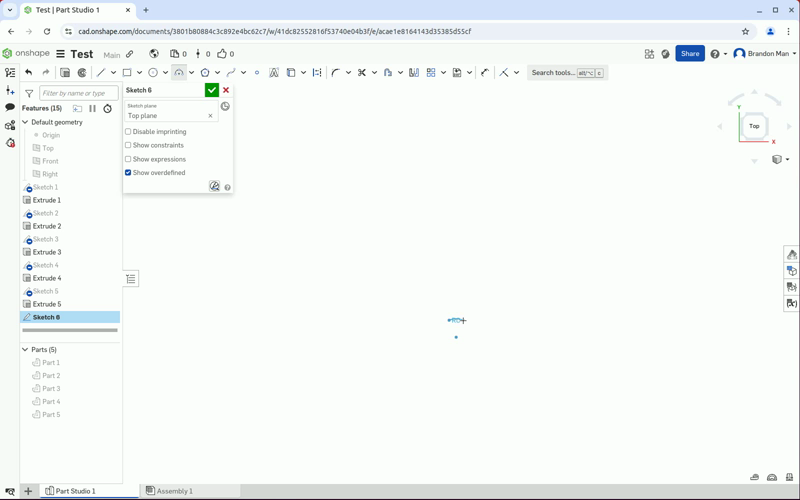
scroll(-6)
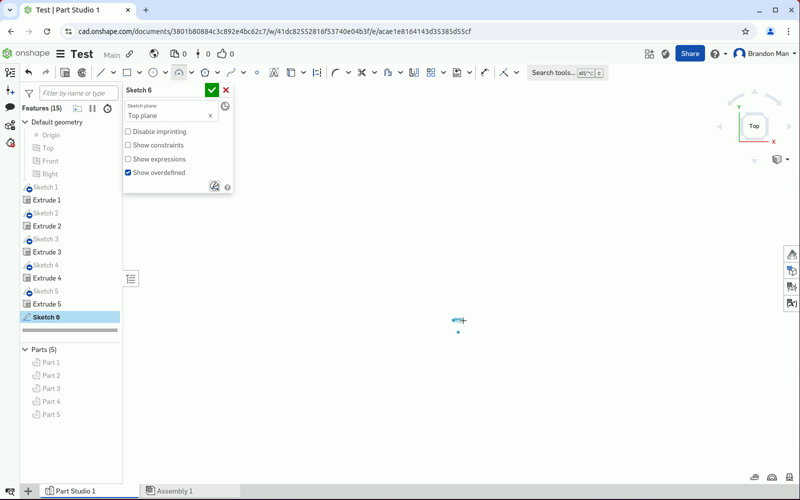
scroll(-6)
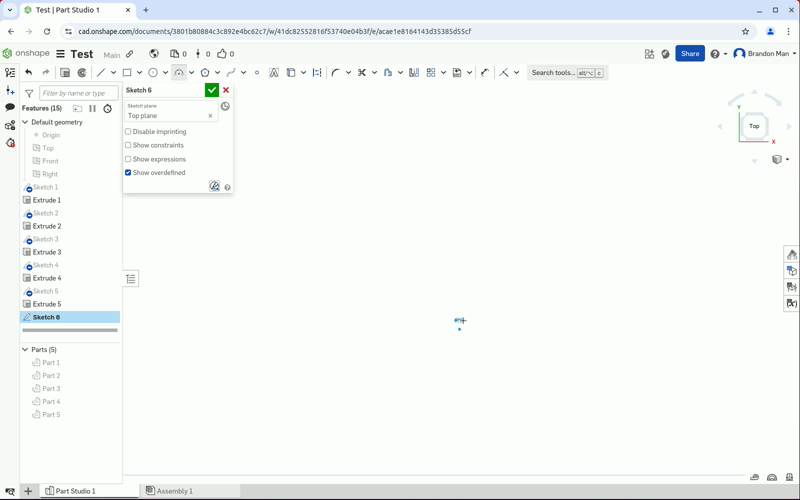
scroll(-6)
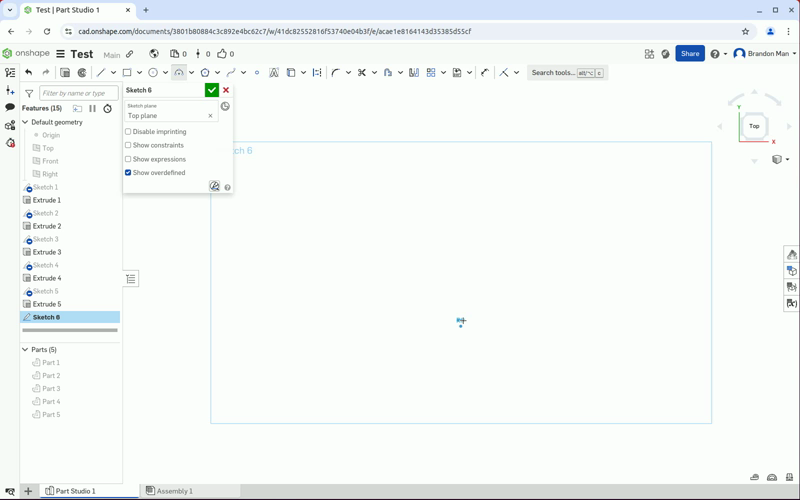
mouse_move(460, 321)
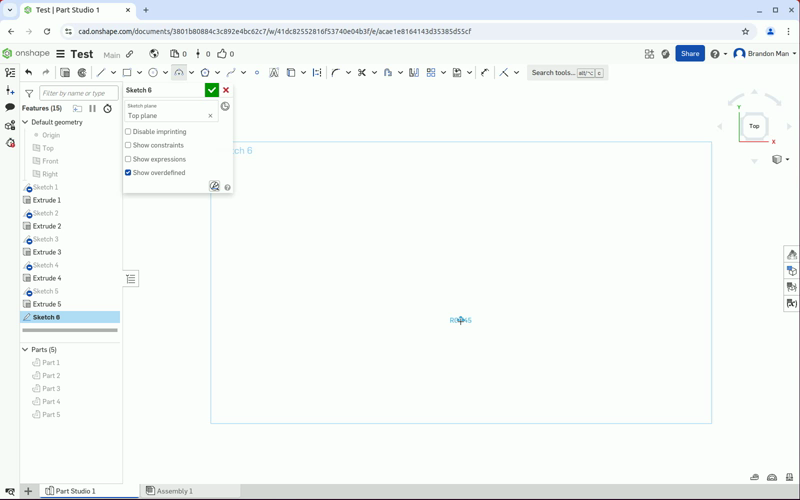
scroll(6)
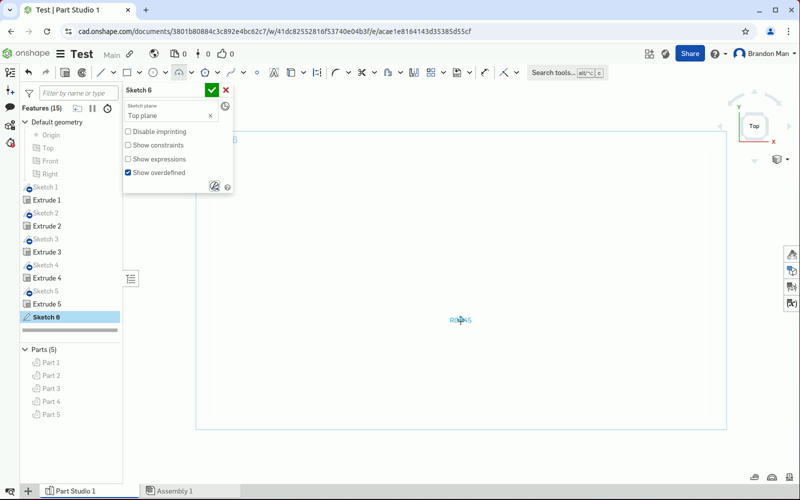
scroll(6)
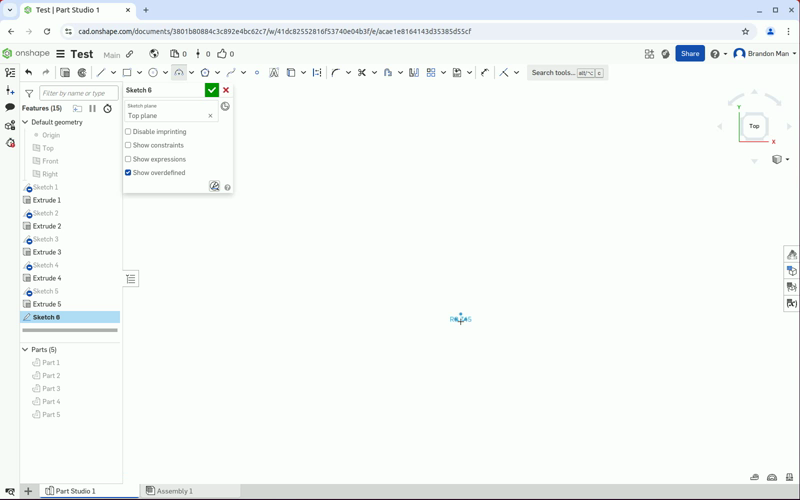
scroll(6)
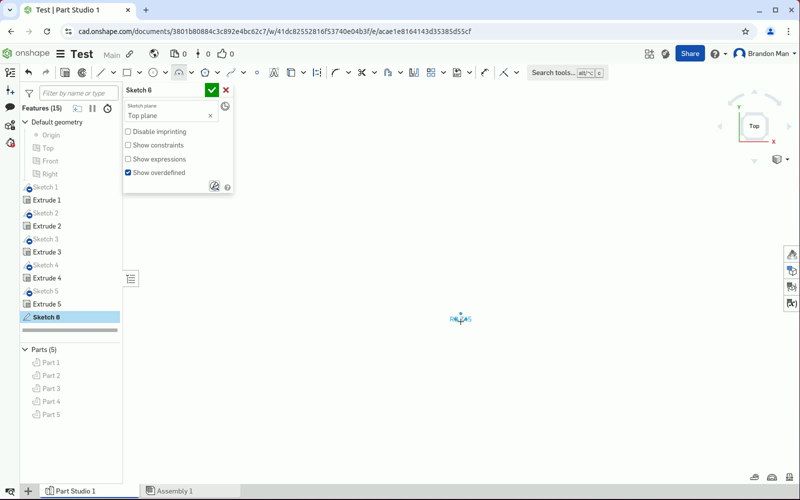
scroll(6)
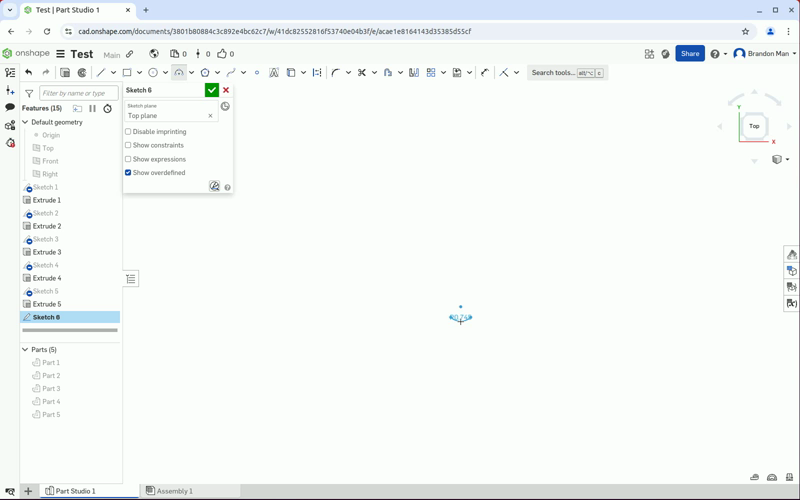
scroll(6)
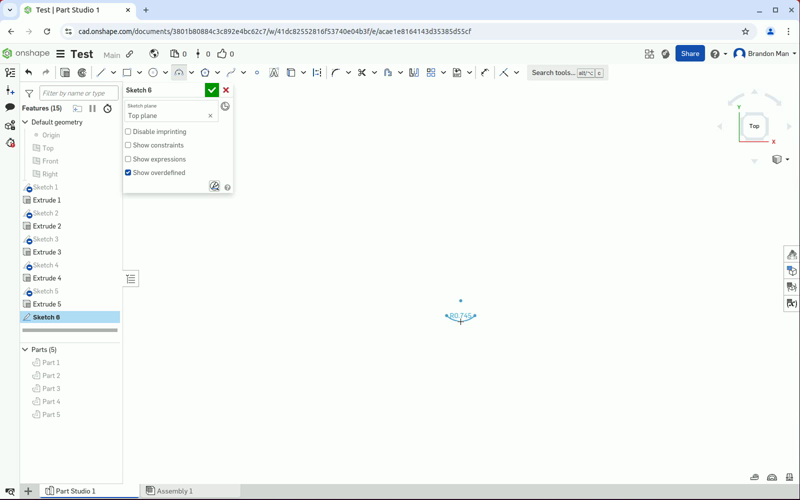
scroll(6)
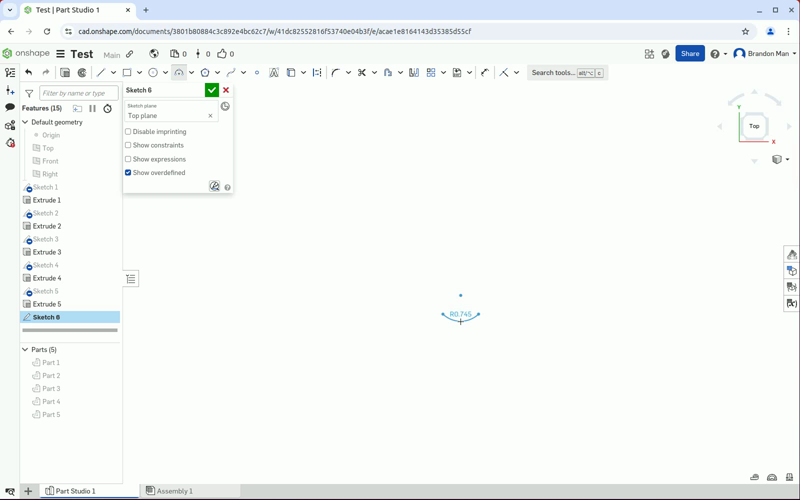
scroll(6)
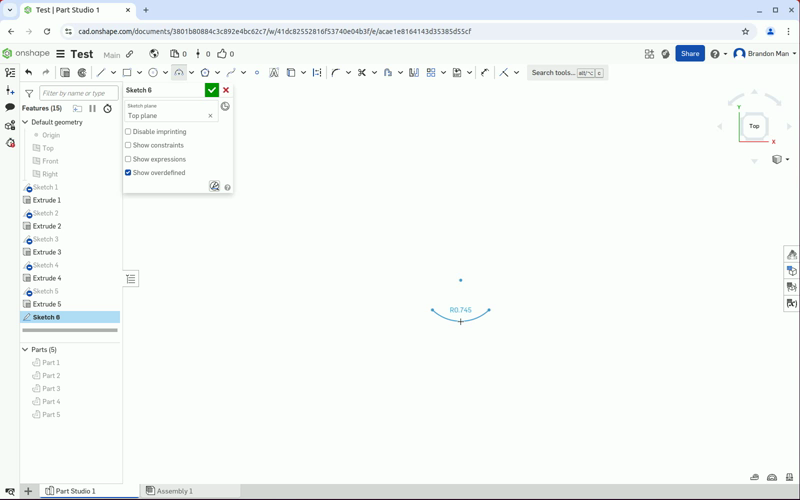
click(460, 321)
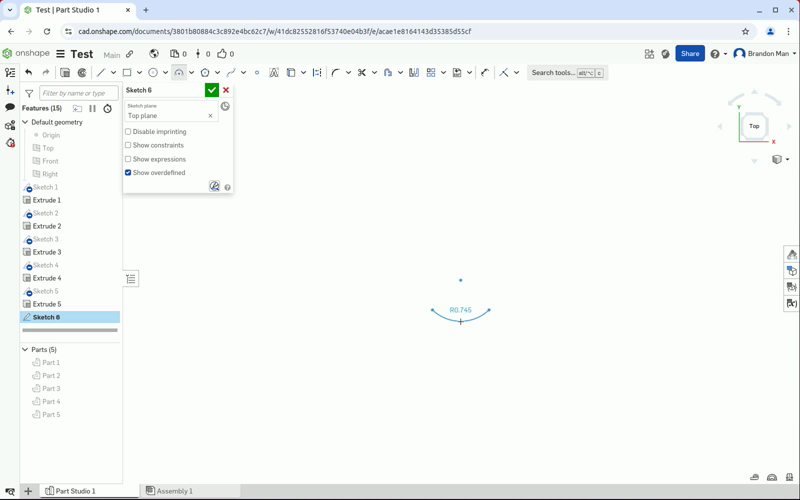
scroll(-6)
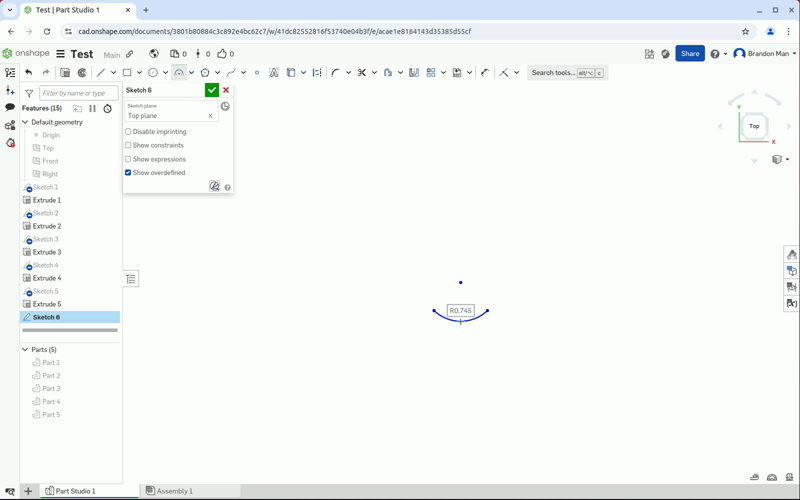
scroll(-6)
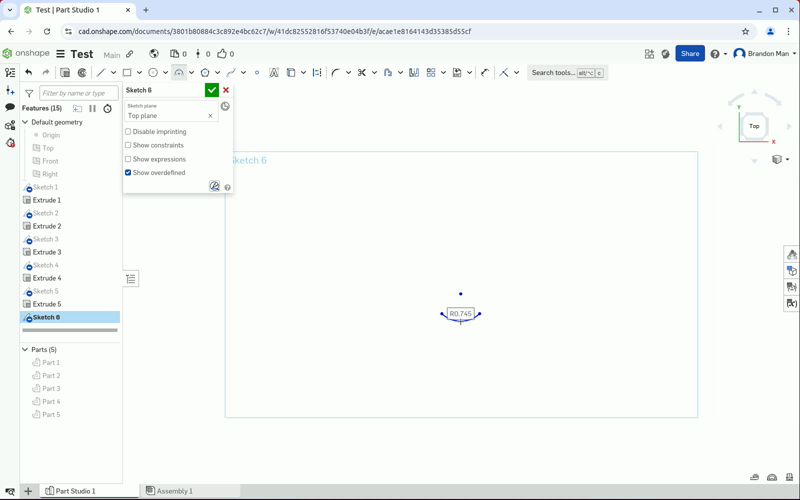
scroll(-6)
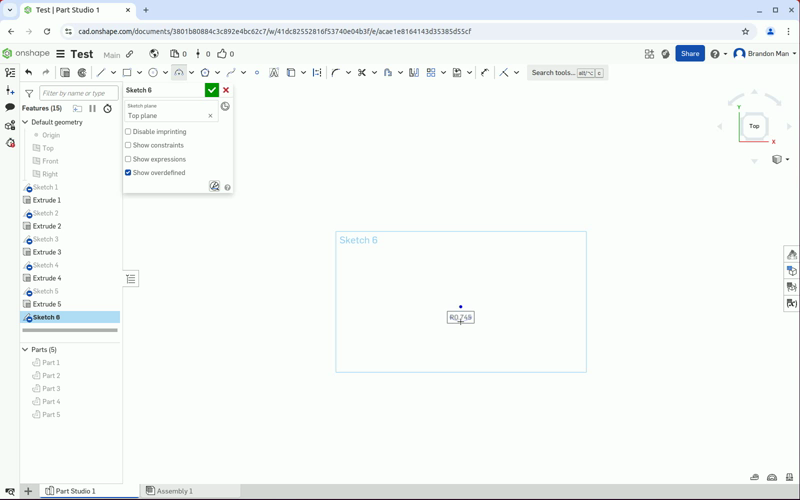
scroll(-6)
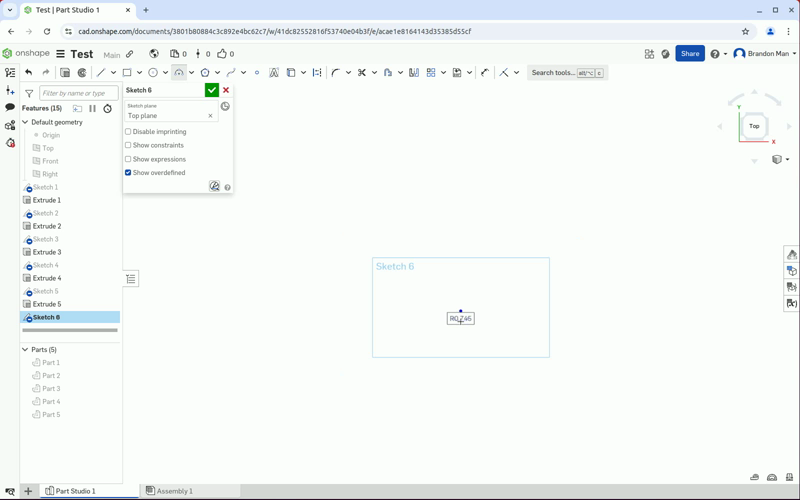
scroll(-6)
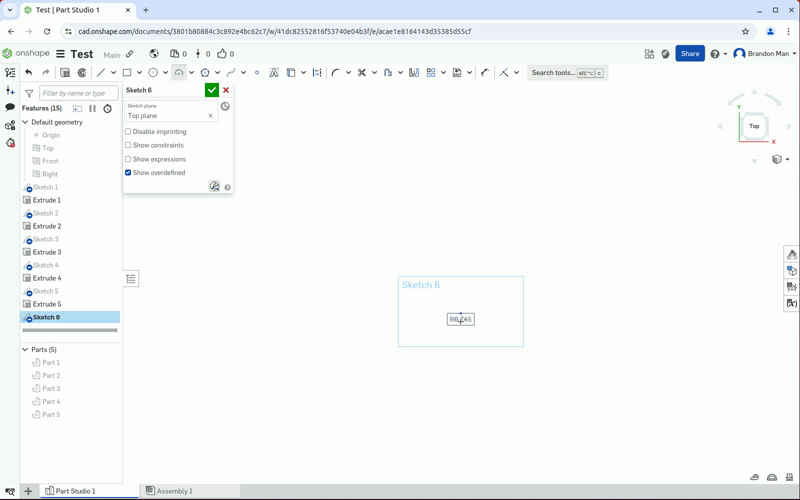
scroll(-6)
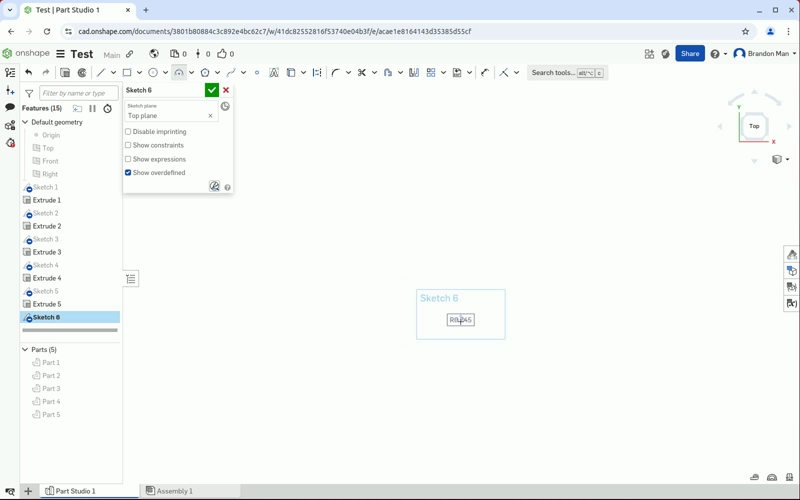
scroll(-6)
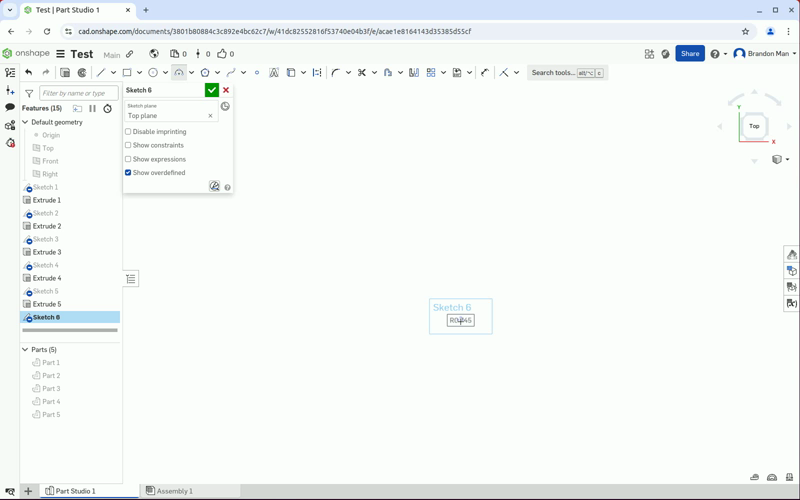
key_up(shift)
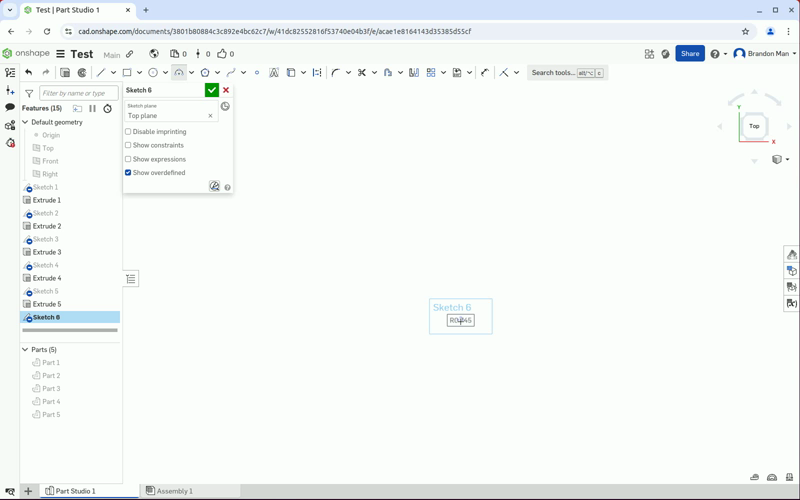
mouse_move(463, 320)
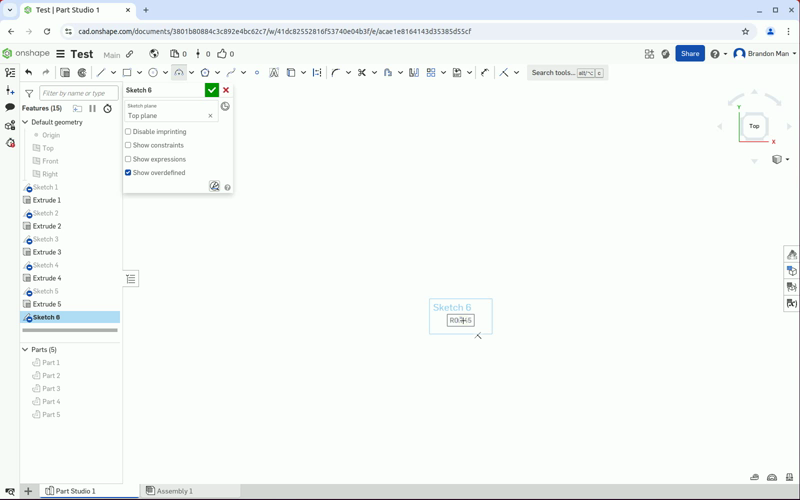
scroll(6)
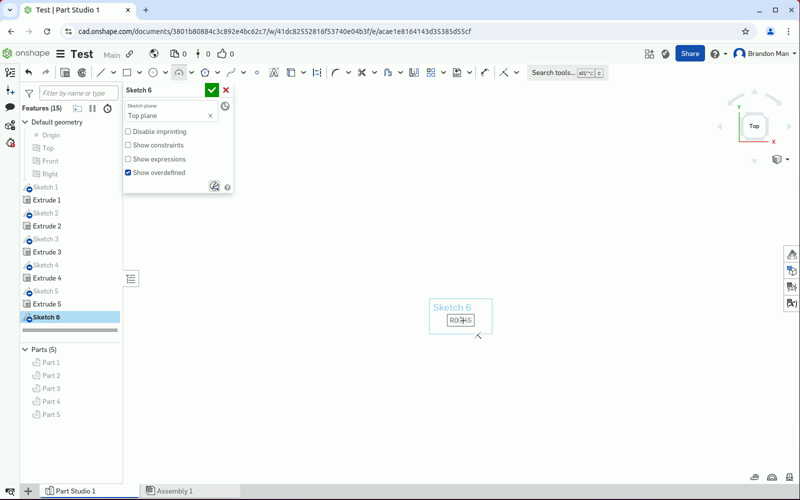
scroll(6)
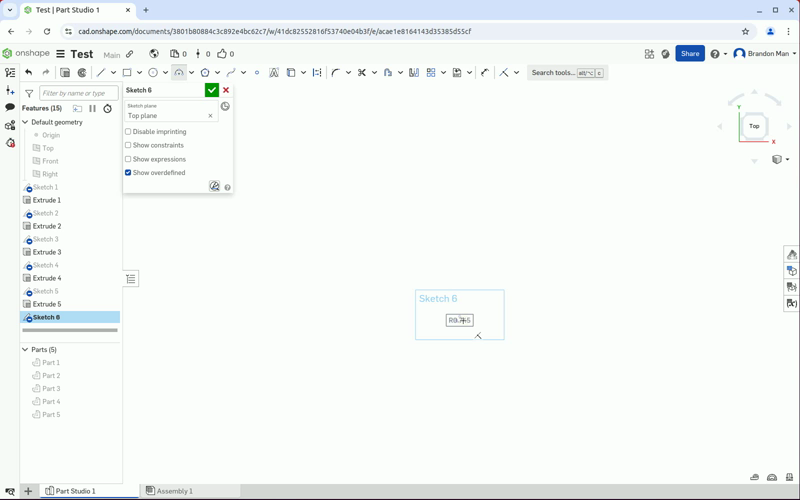
scroll(6)
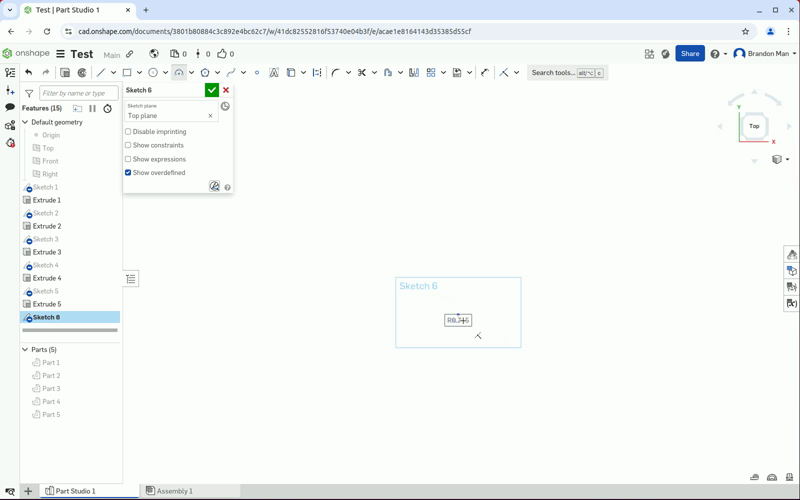
scroll(6)
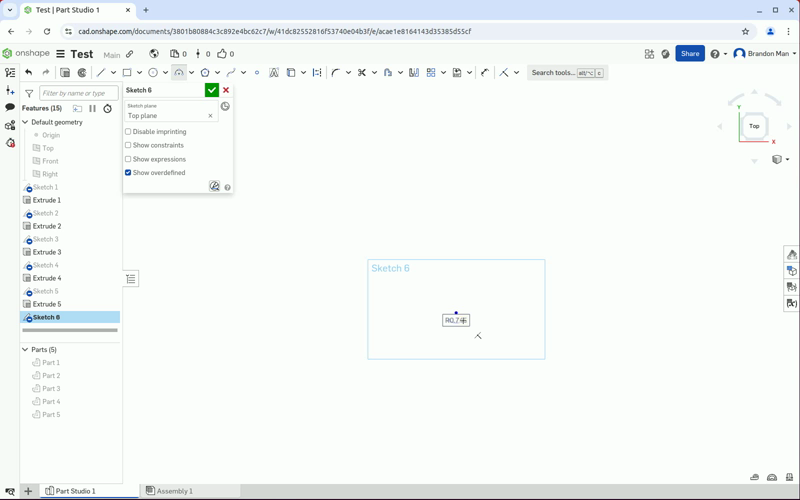
scroll(6)
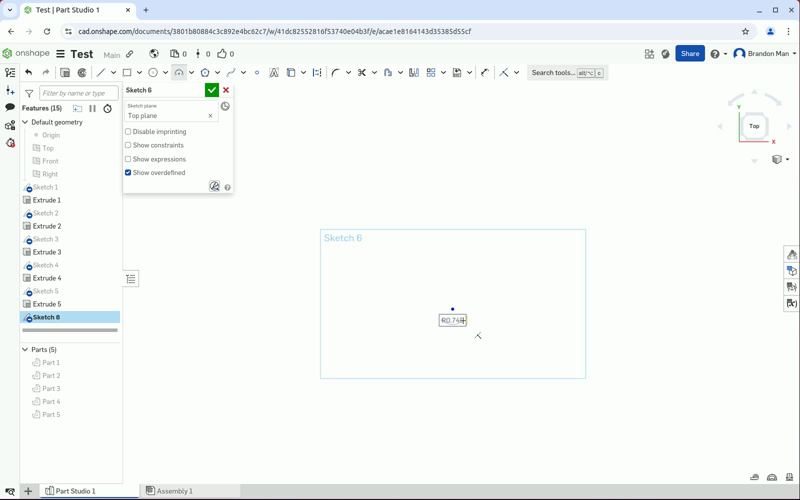
scroll(6)
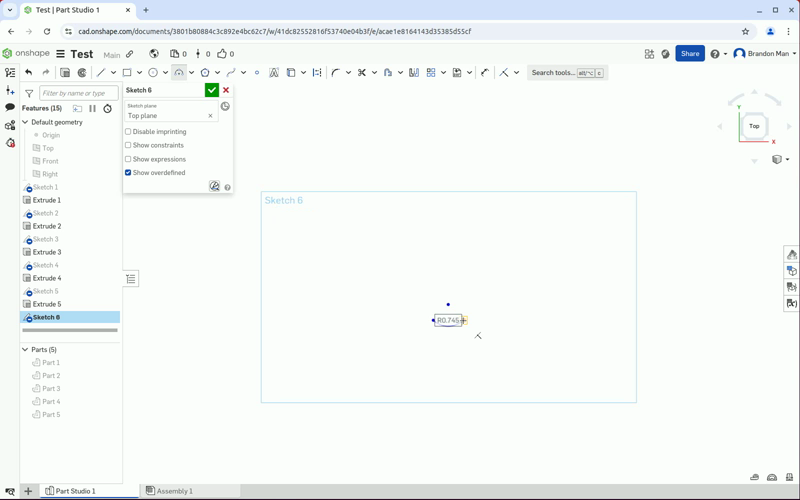
scroll(6)
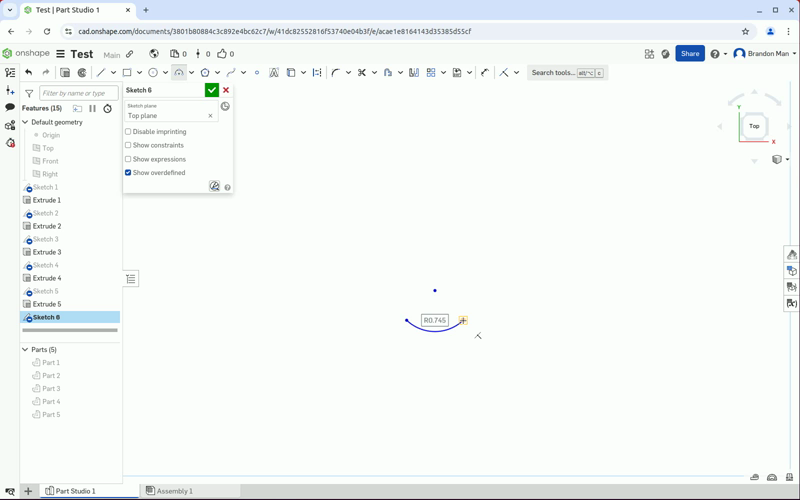
click(463, 320)
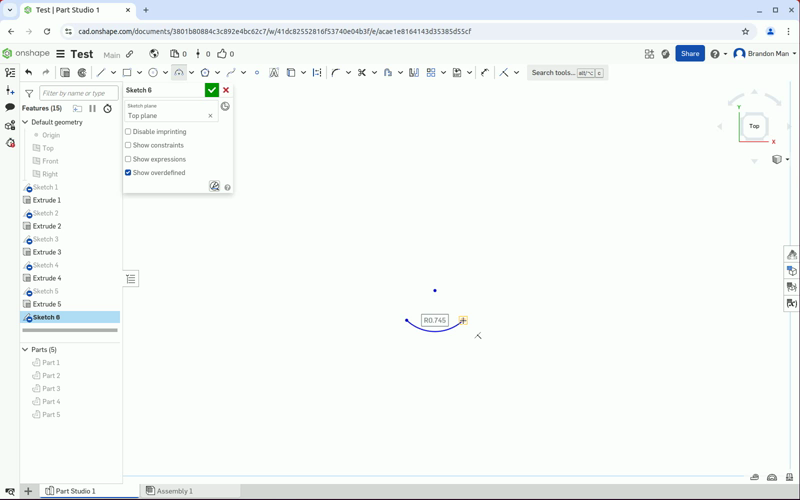
scroll(-6)
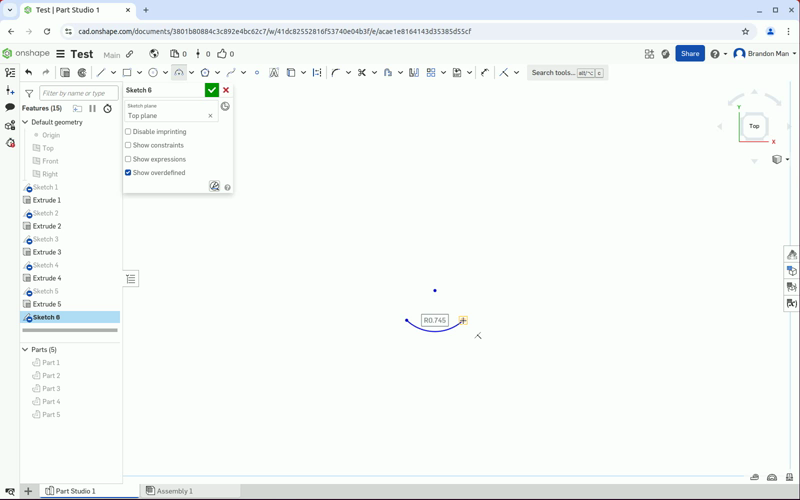
scroll(-6)
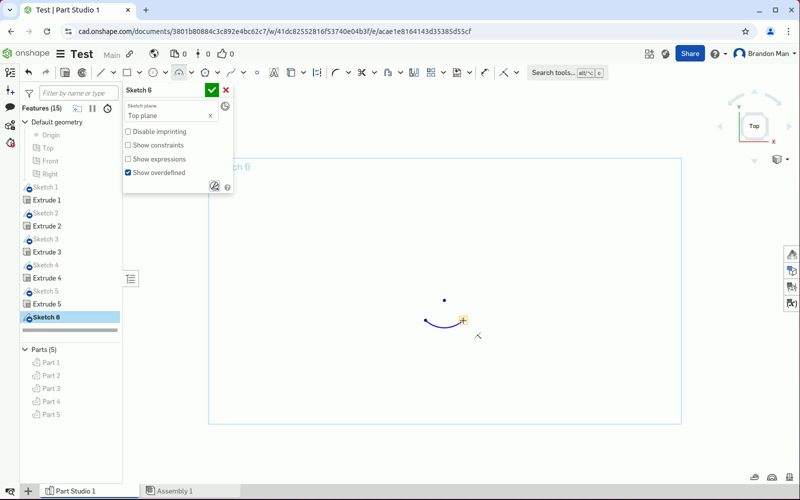
scroll(-6)
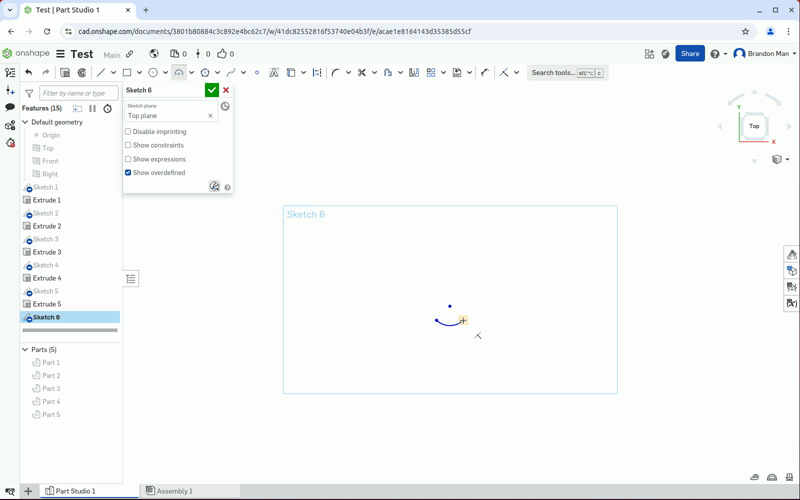
scroll(-6)
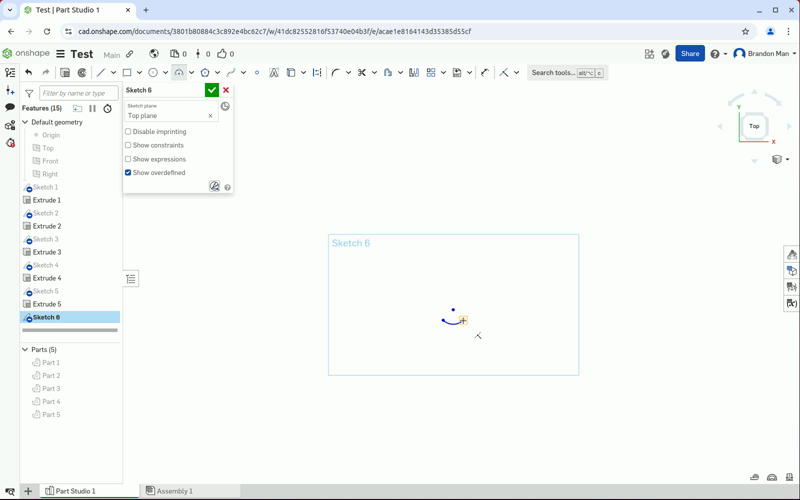
scroll(-6)
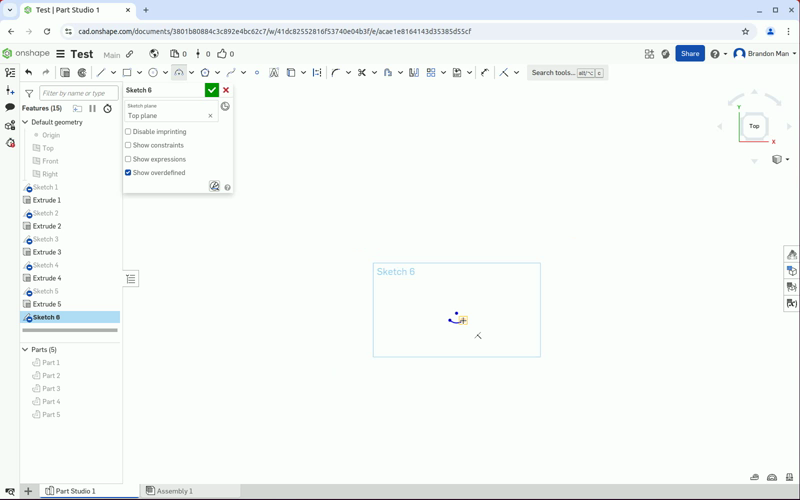
scroll(-6)
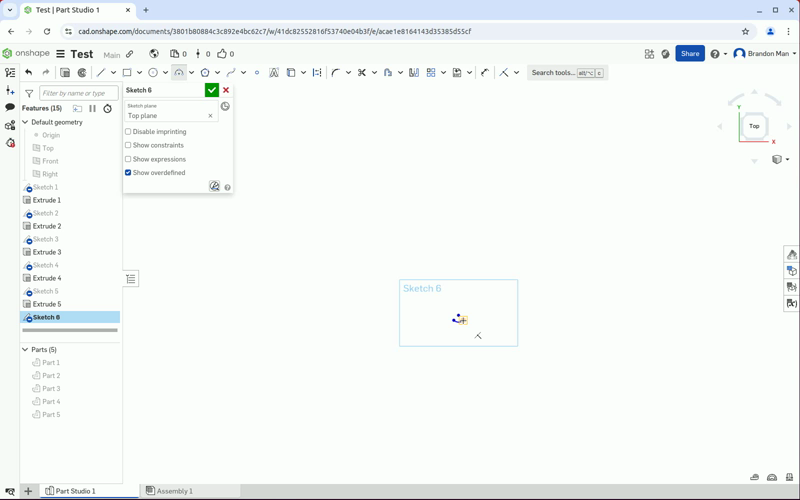
scroll(-6)
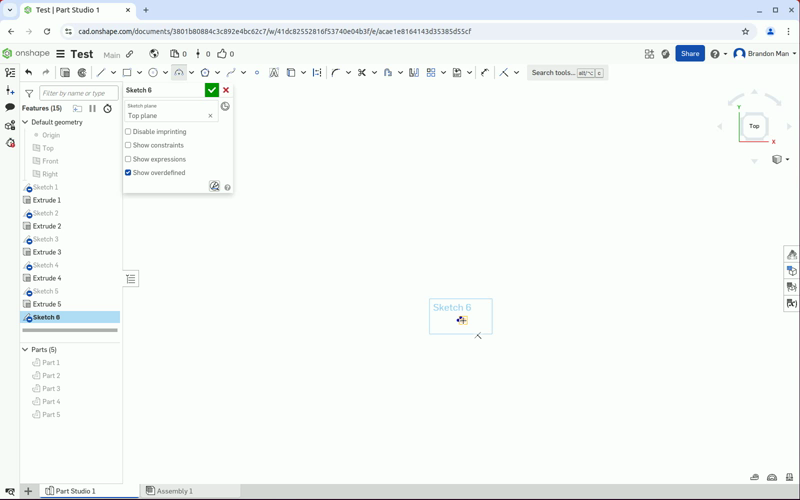
key_down(shift)
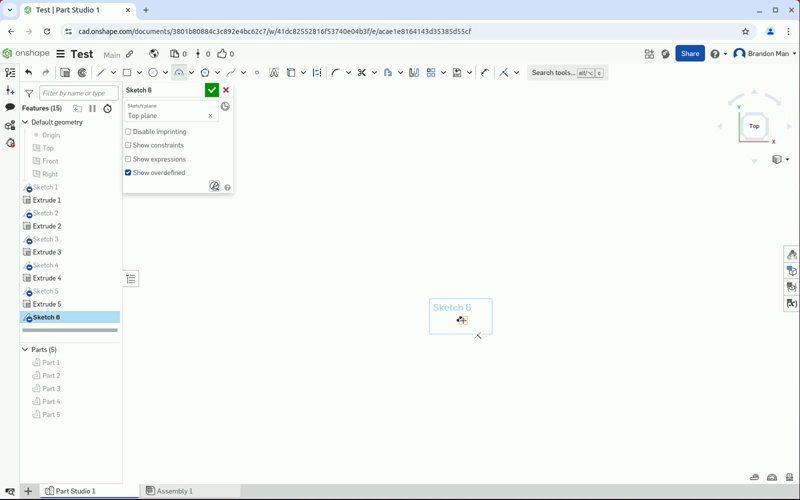
mouse_move(496, 274)
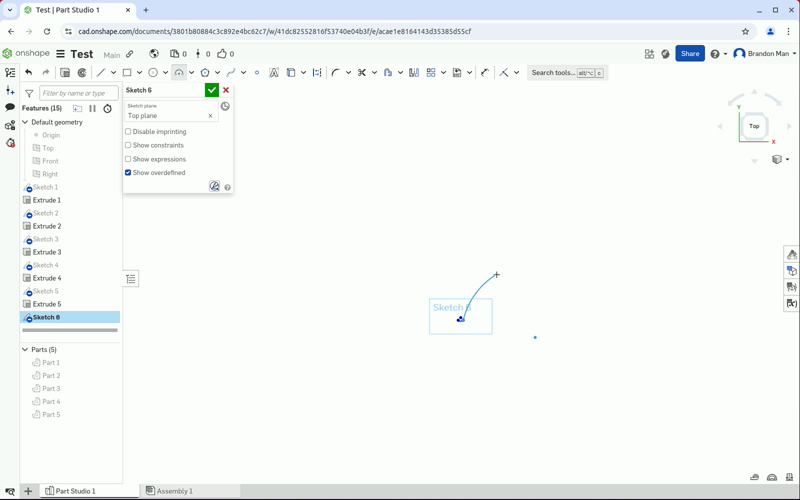
click(496, 274)
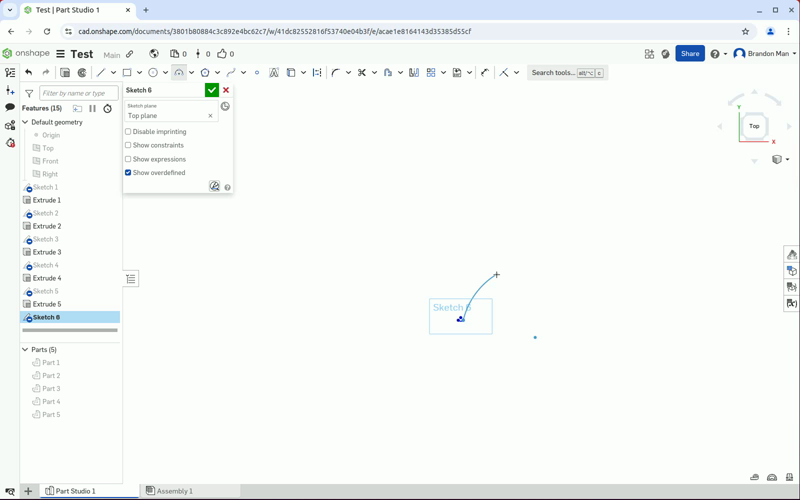
mouse_move(490, 305)
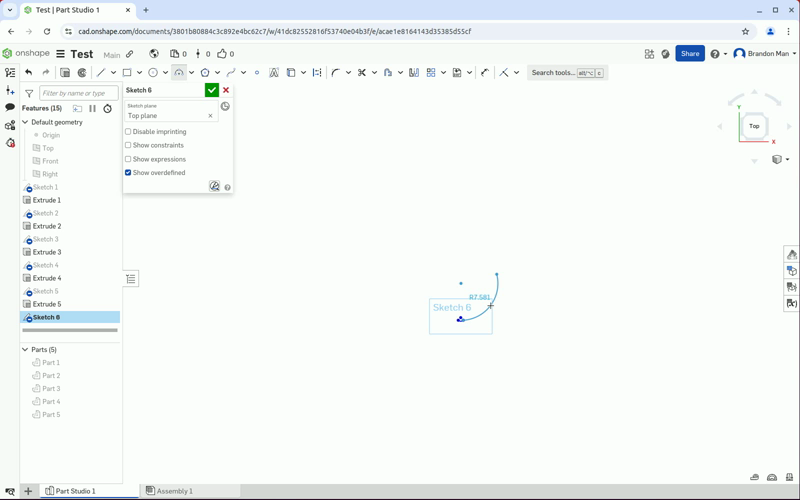
click(490, 305)
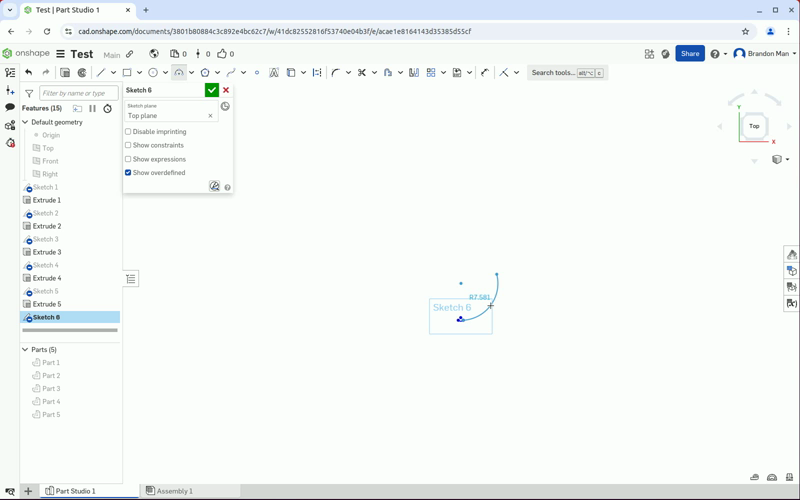
key_up(shift)
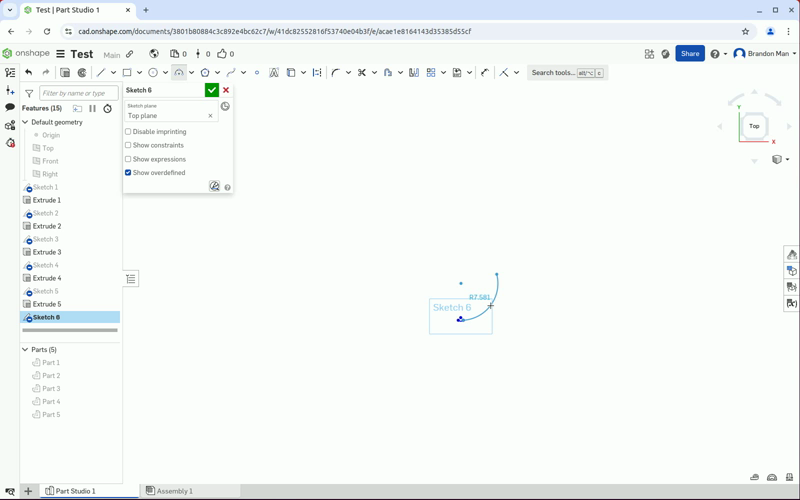
mouse_move(496, 274)
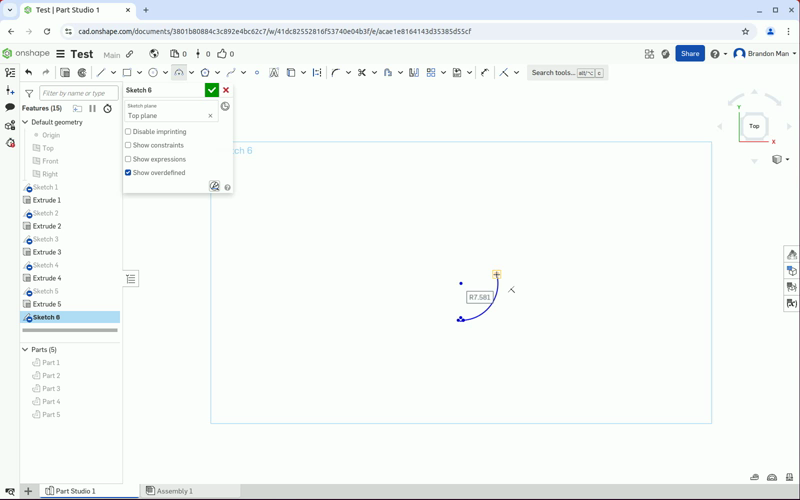
click(496, 274)
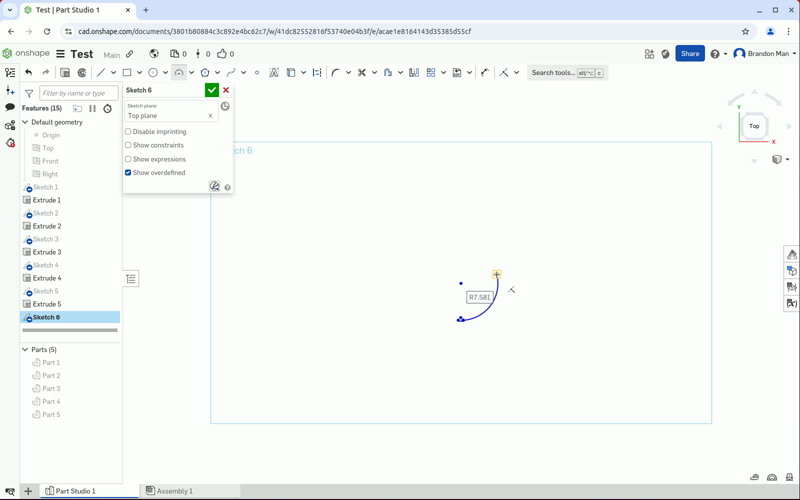
key_down(shift)
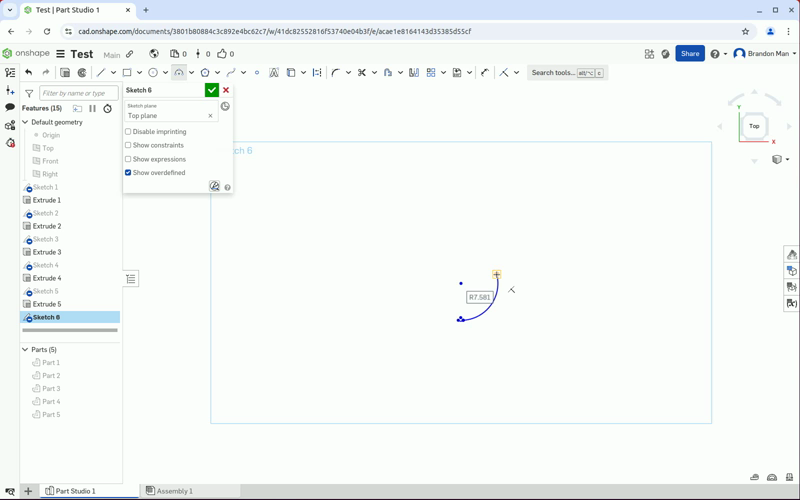
mouse_move(493, 265)
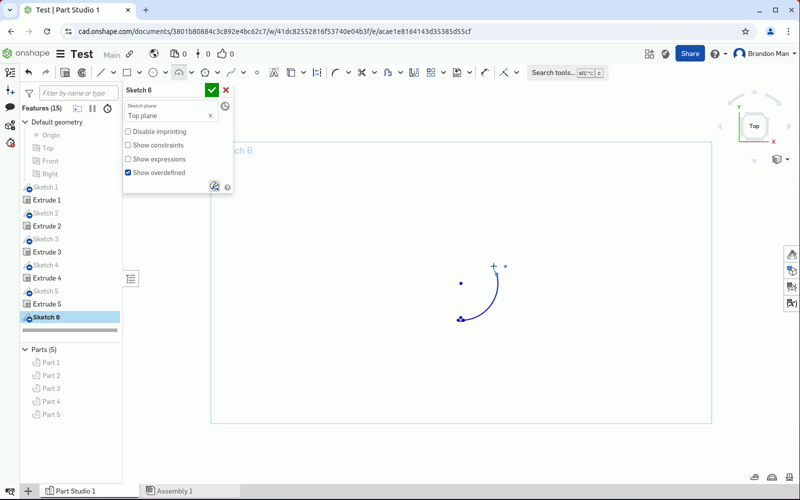
click(493, 265)
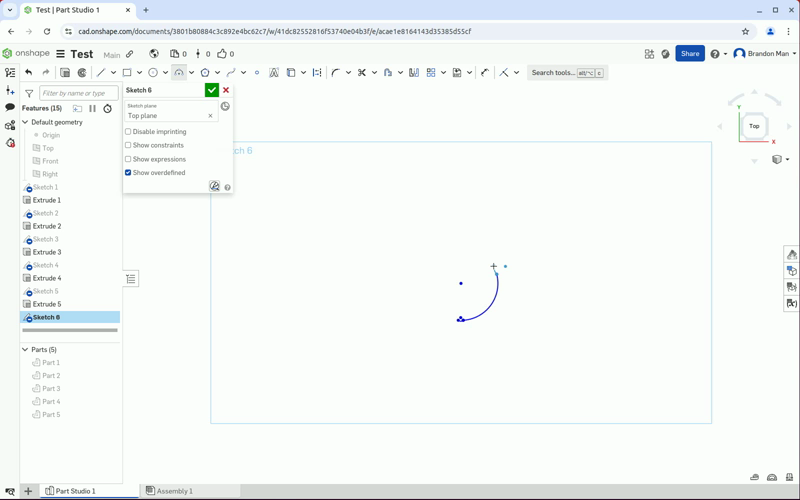
mouse_move(495, 270)
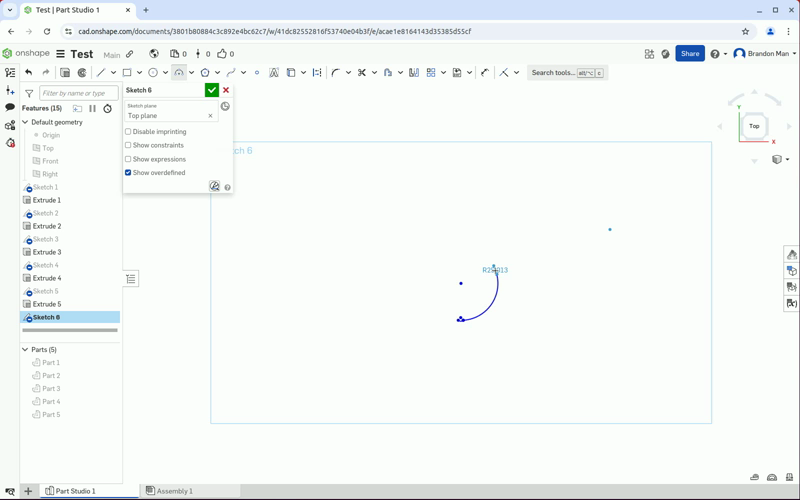
click(495, 270)
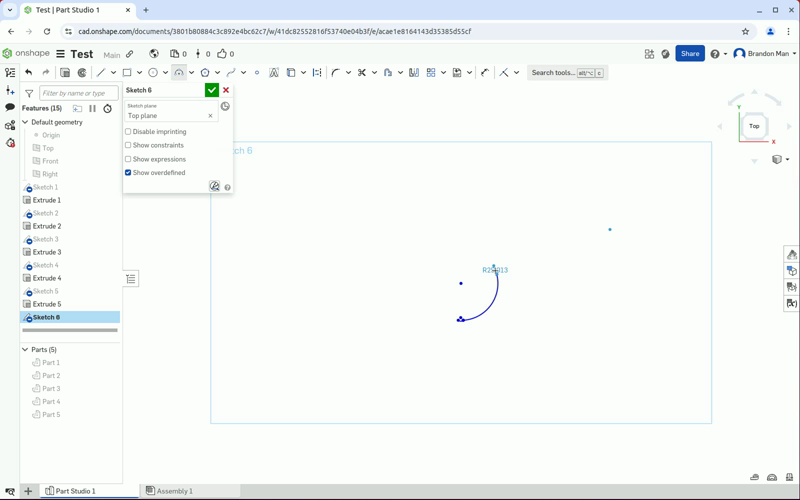
key_up(shift)
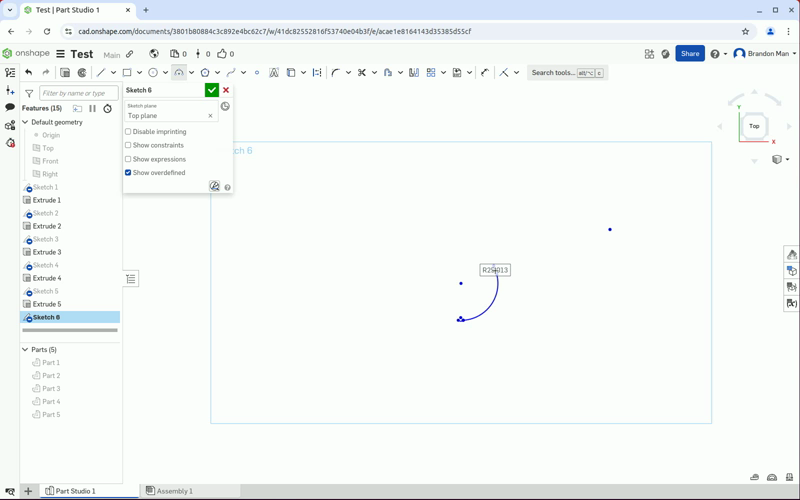
mouse_move(493, 265)
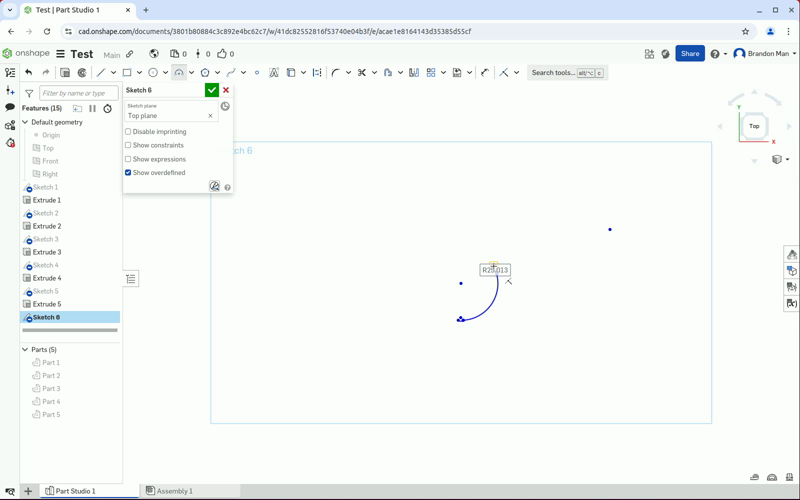
scroll(6)
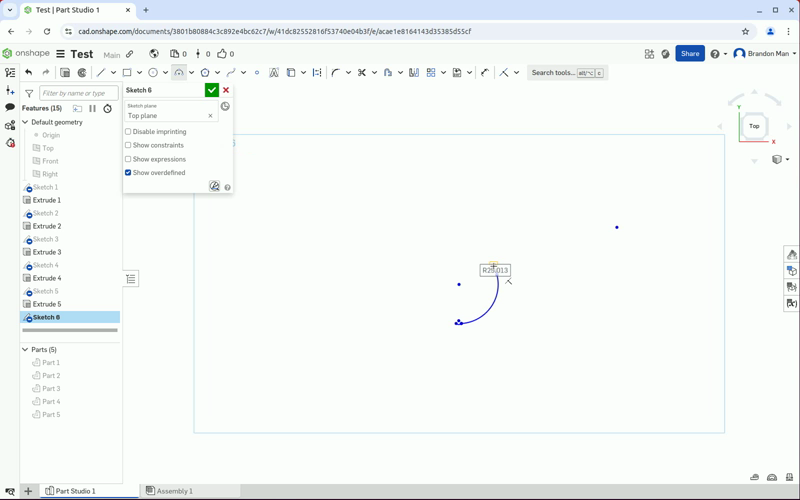
scroll(6)
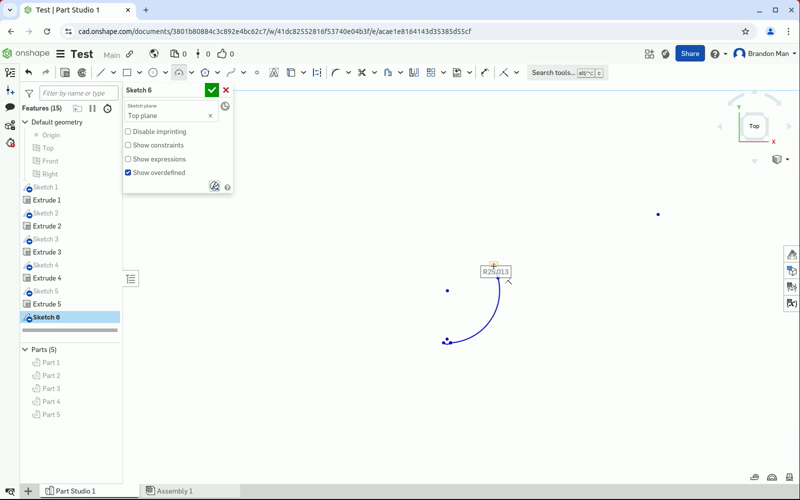
scroll(6)
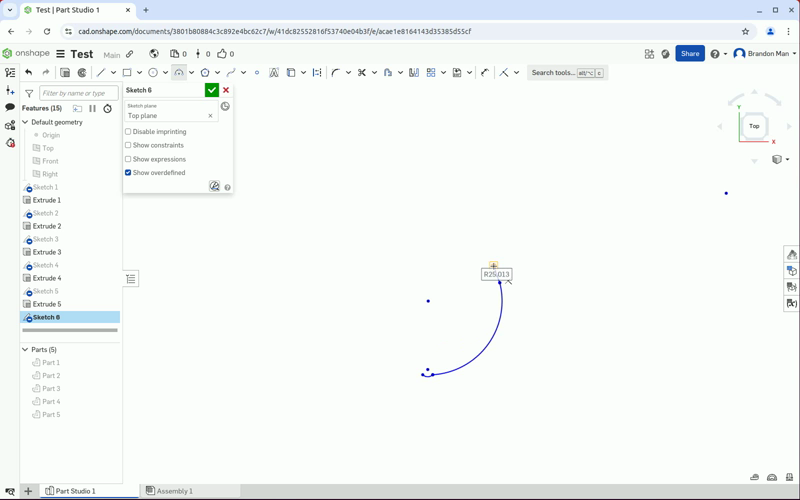
scroll(6)
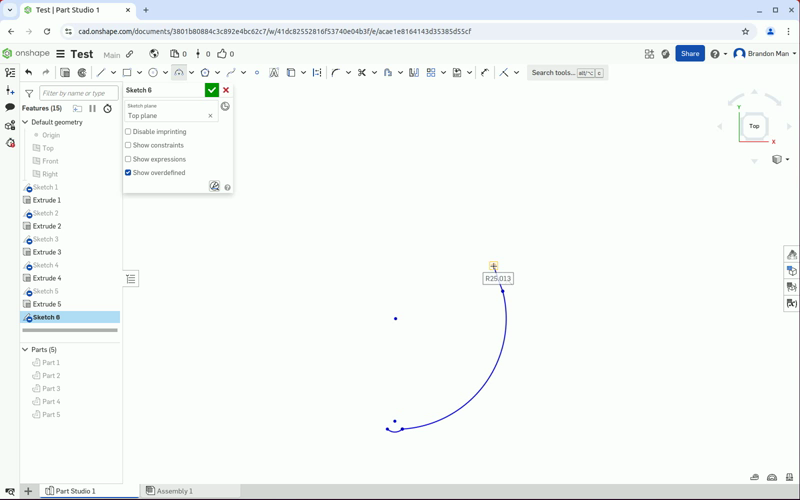
scroll(6)
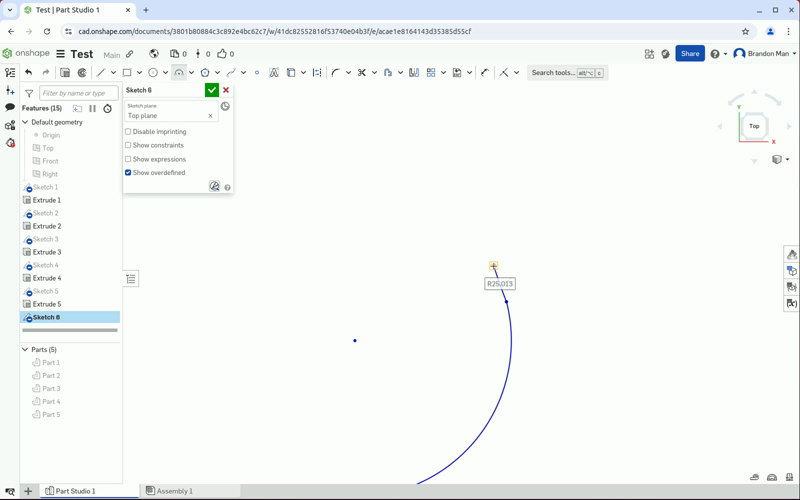
scroll(6)
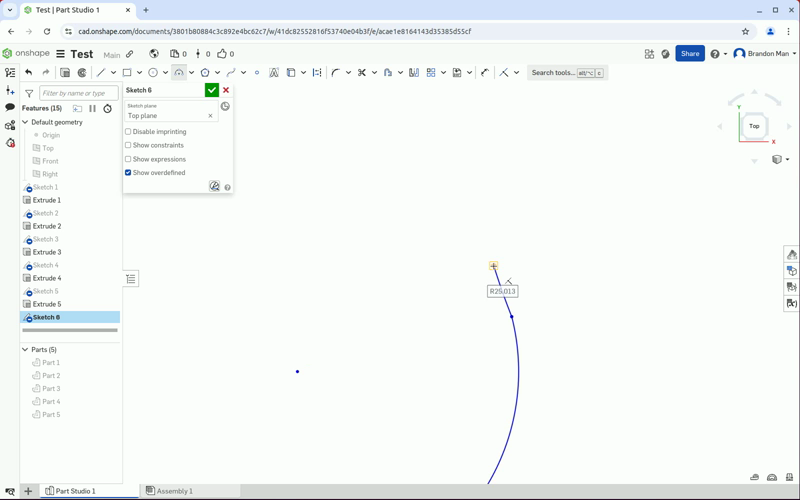
scroll(6)
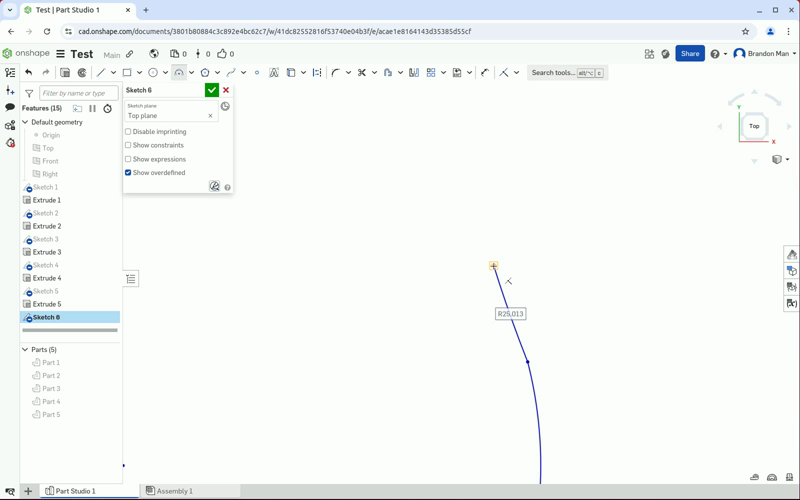
click(493, 265)
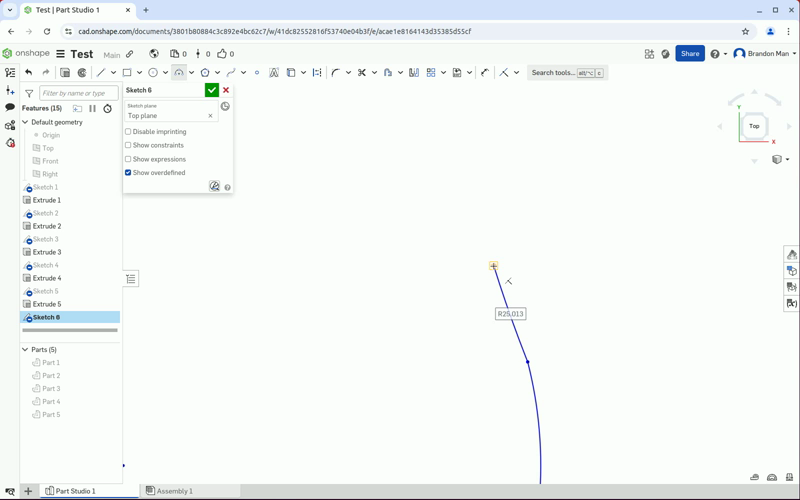
scroll(-6)
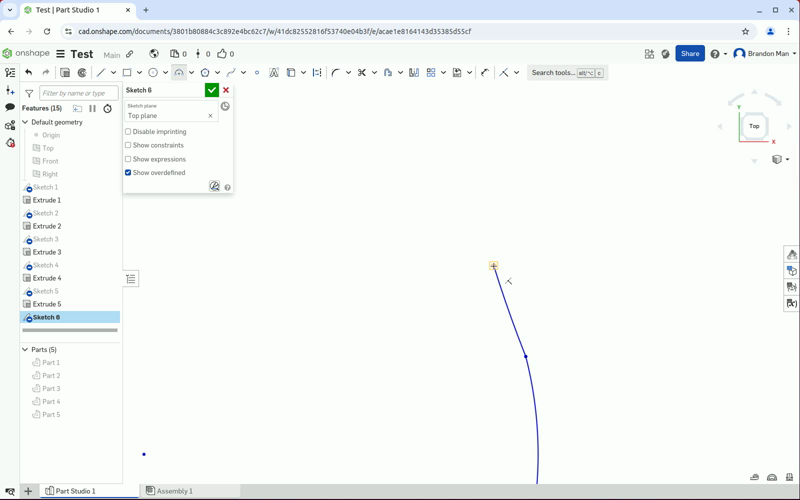
scroll(-6)
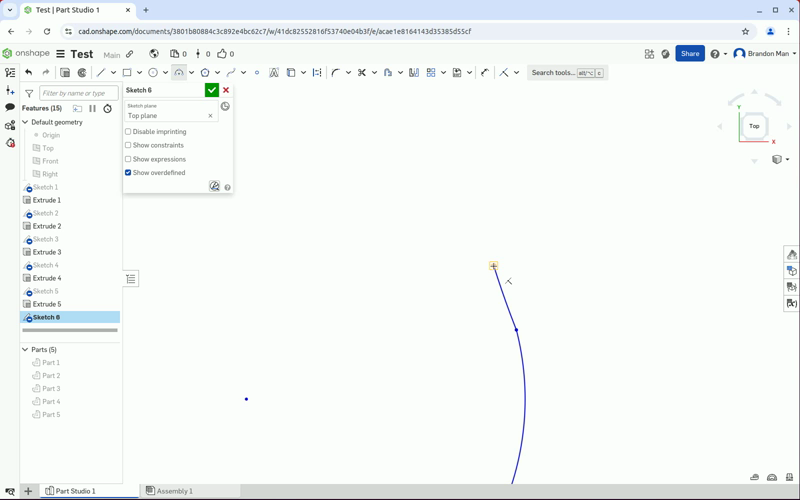
scroll(-6)
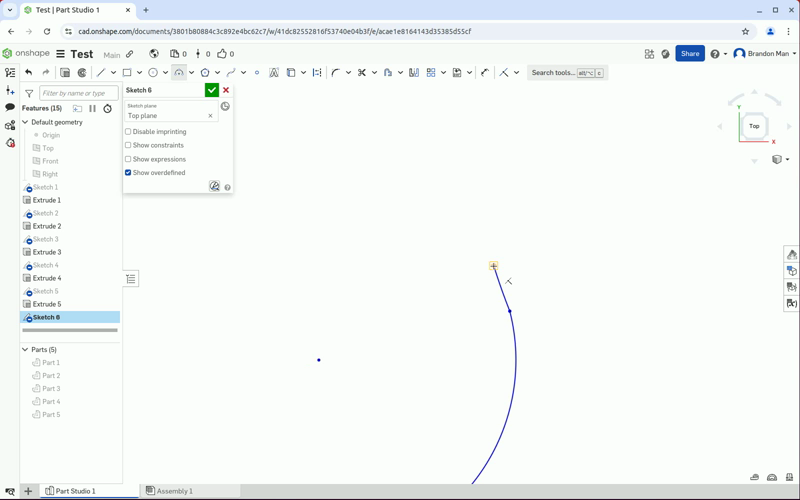
scroll(-6)
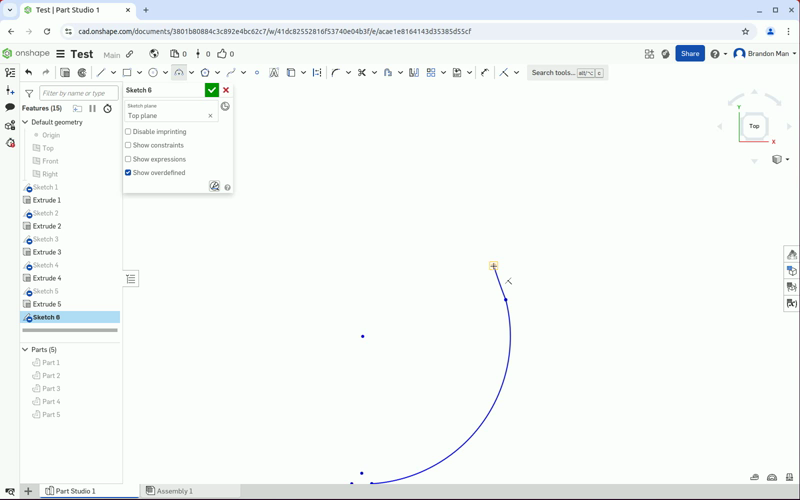
scroll(-6)
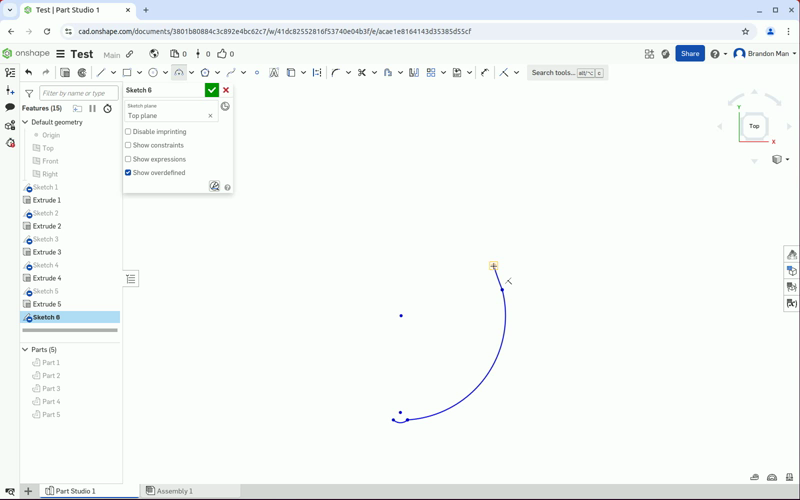
scroll(-6)
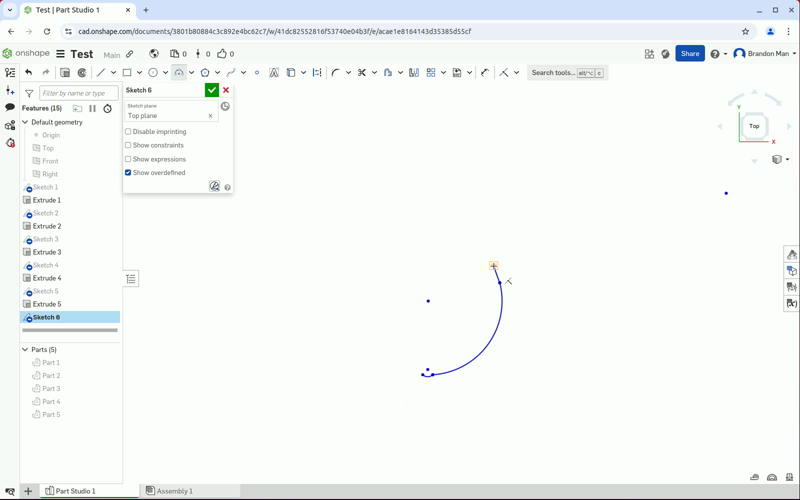
scroll(-6)
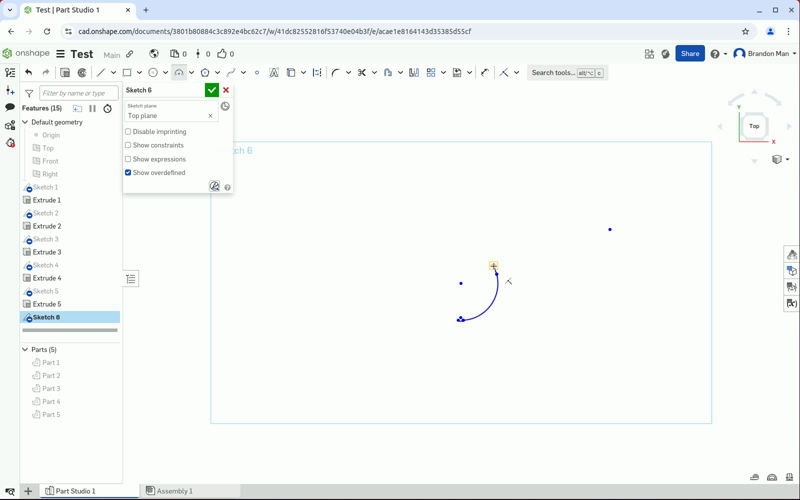
mouse_move(458, 320)
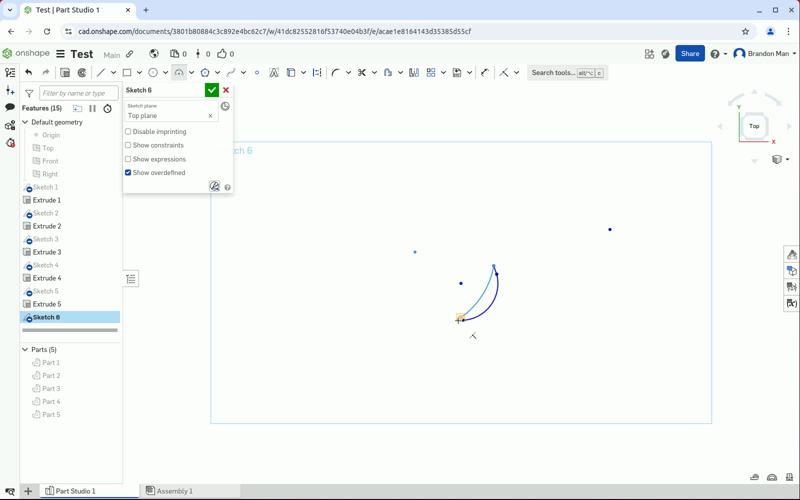
scroll(6)
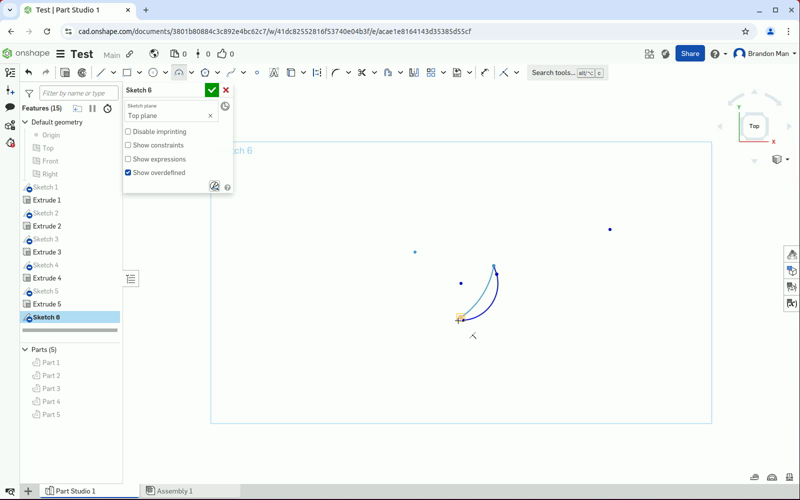
scroll(6)
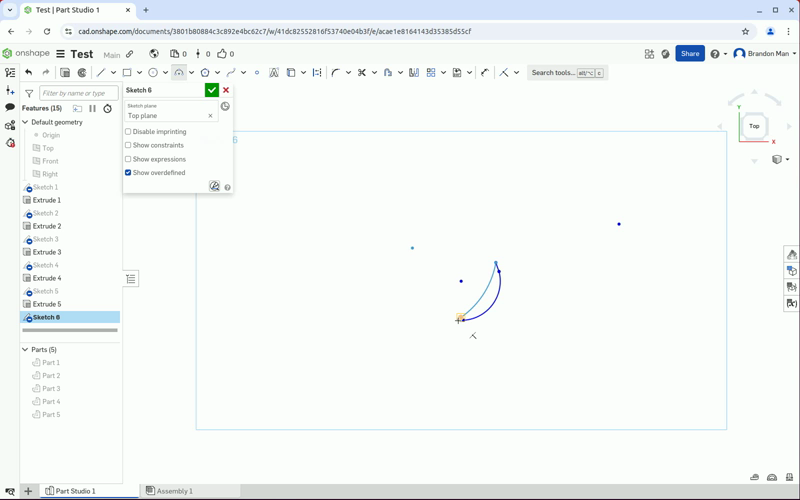
scroll(6)
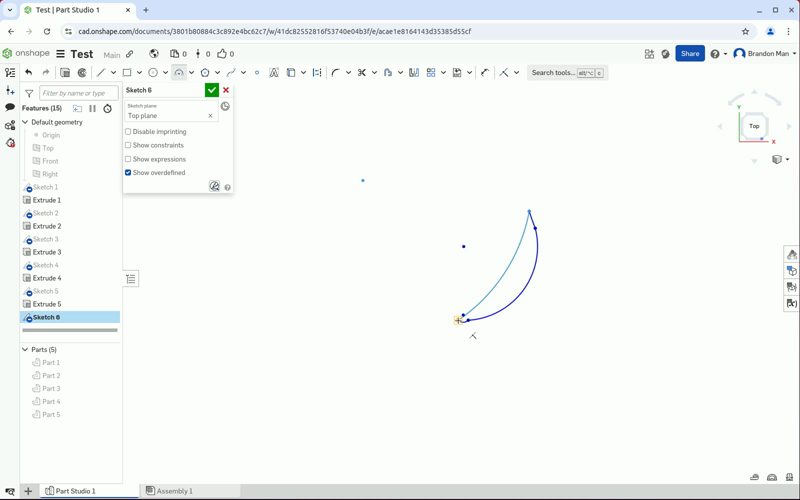
scroll(6)
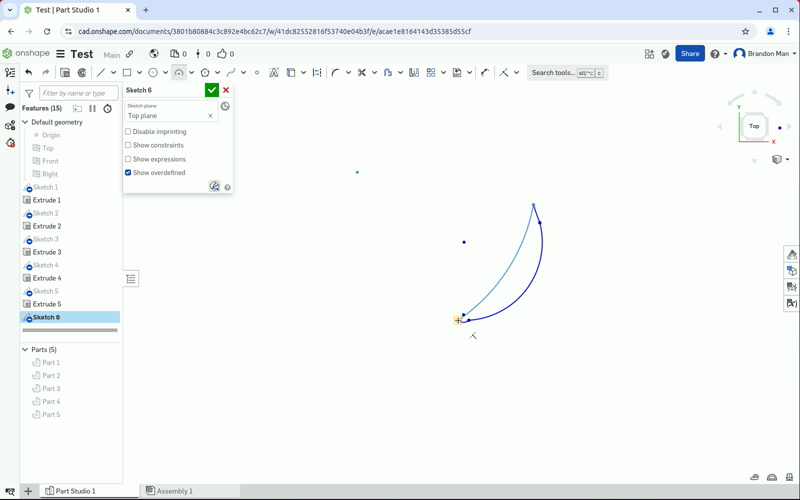
scroll(6)
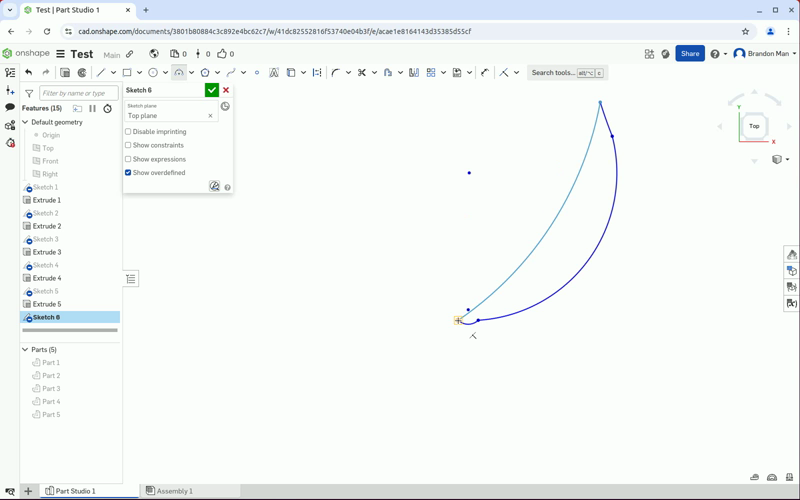
scroll(6)
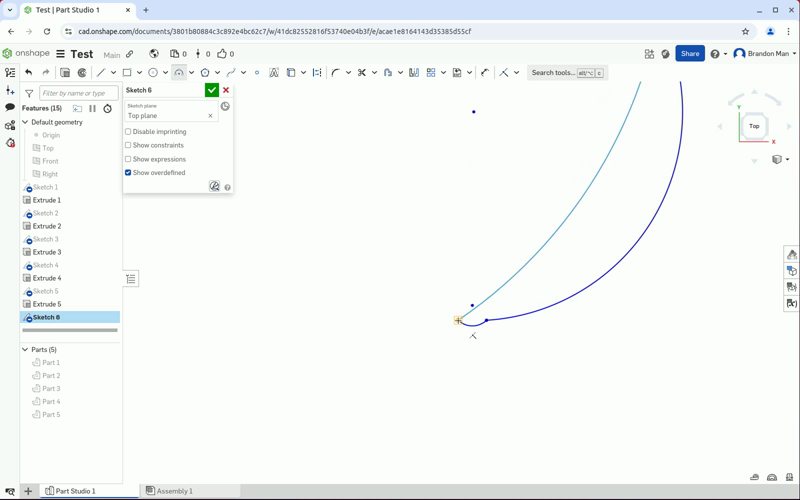
scroll(6)
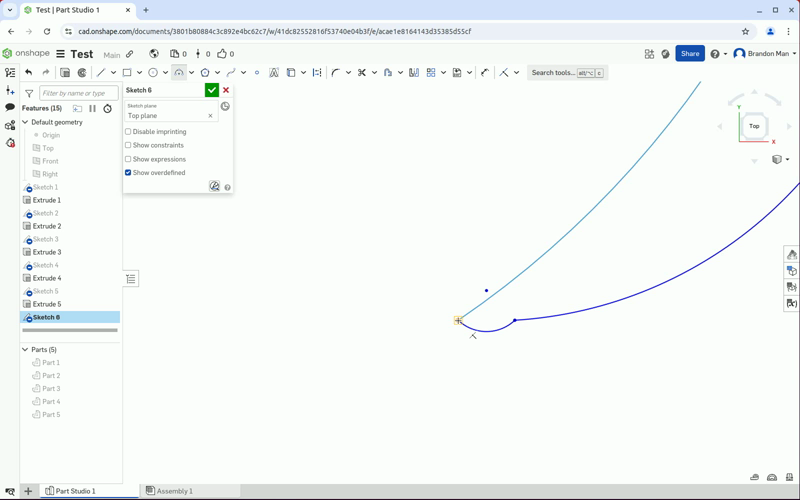
click(458, 320)
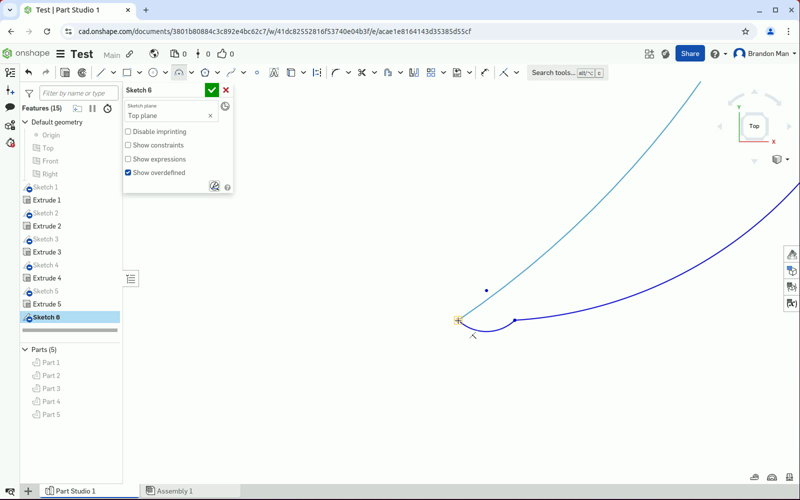
scroll(-6)
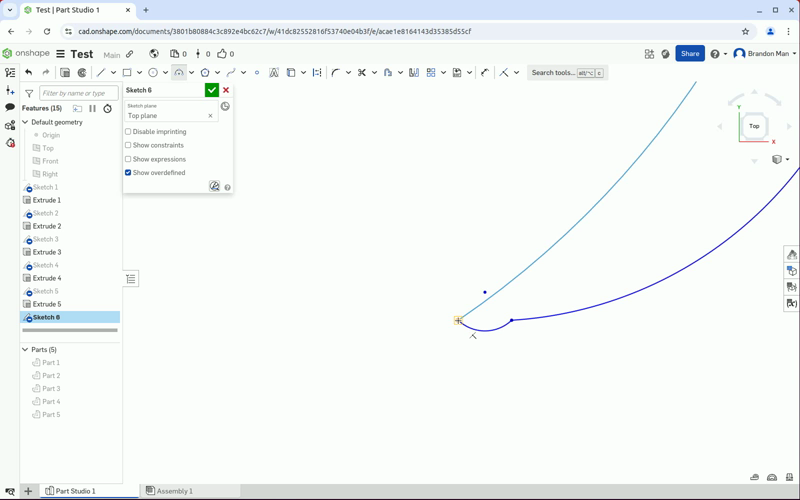
scroll(-6)
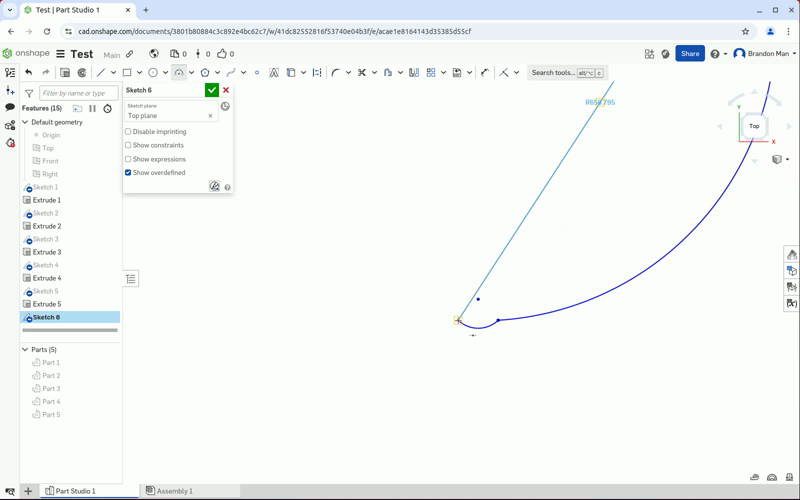
scroll(-6)
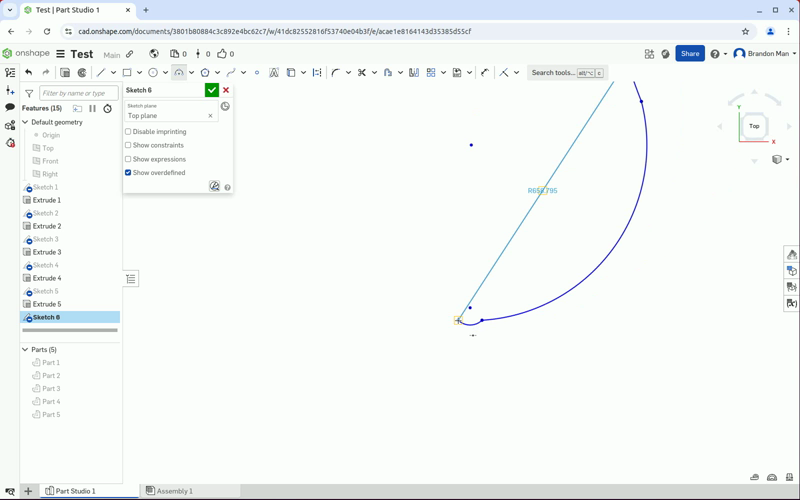
scroll(-6)
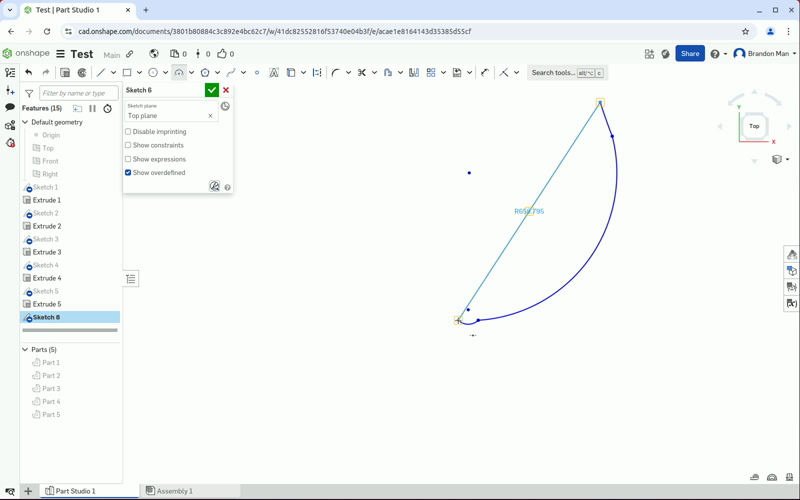
scroll(-6)
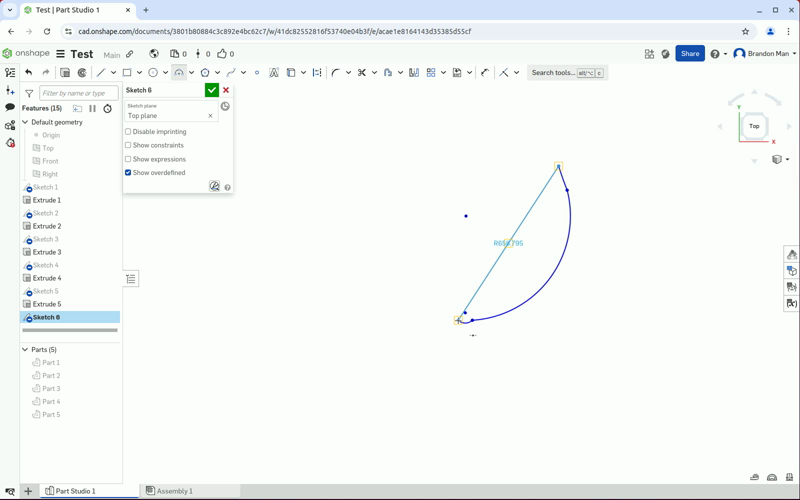
scroll(-6)
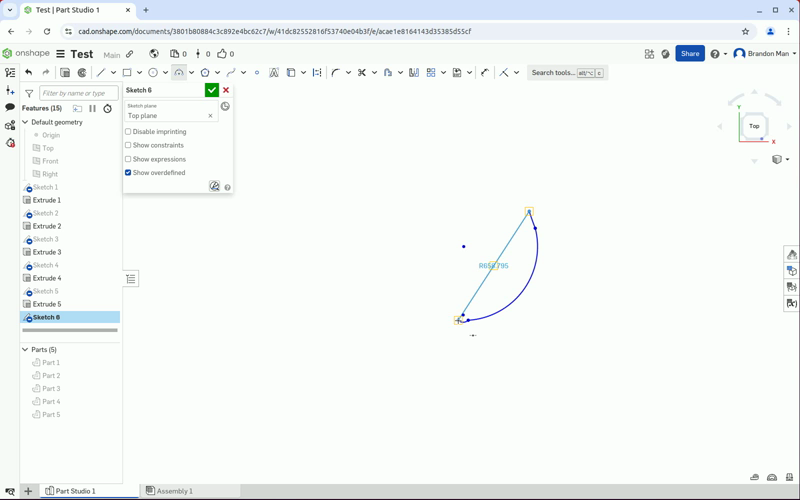
scroll(-6)
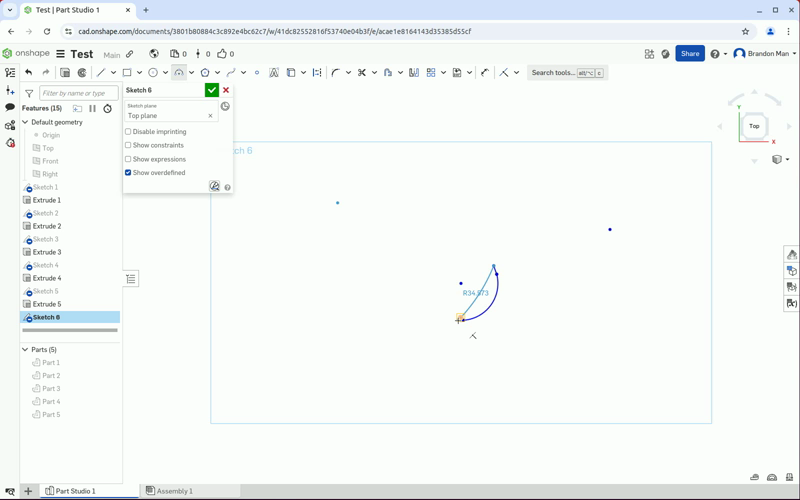
key_down(shift)
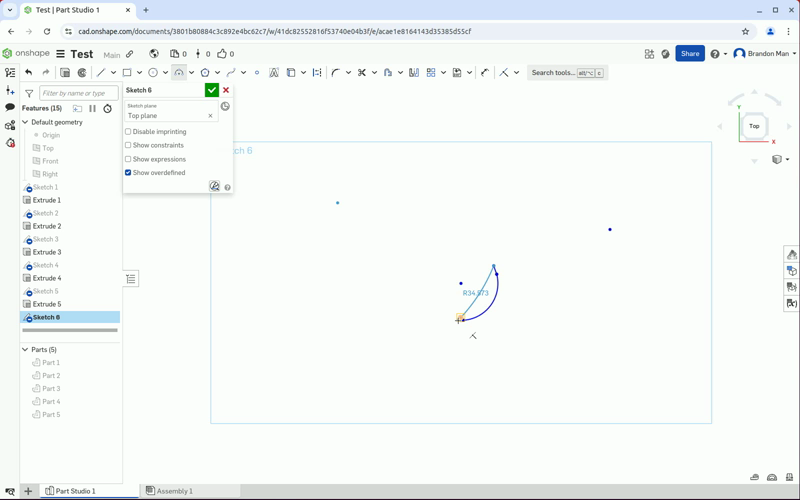
mouse_move(429, 263)
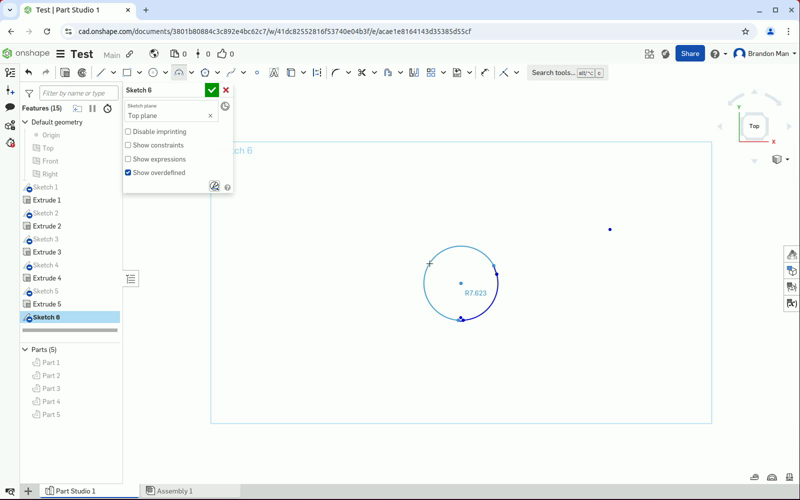
click(429, 263)
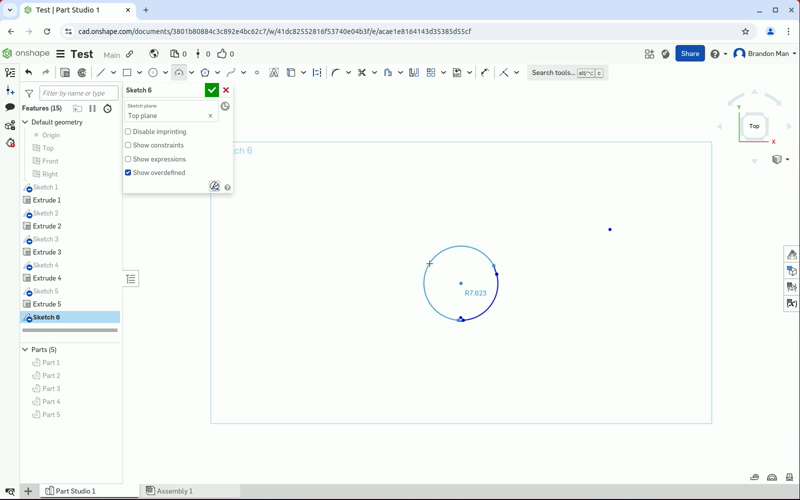
key_up(shift)
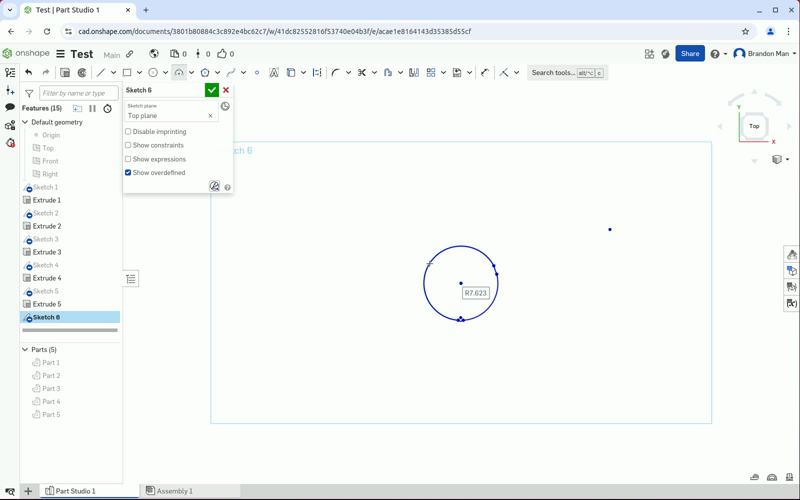
key(esc)
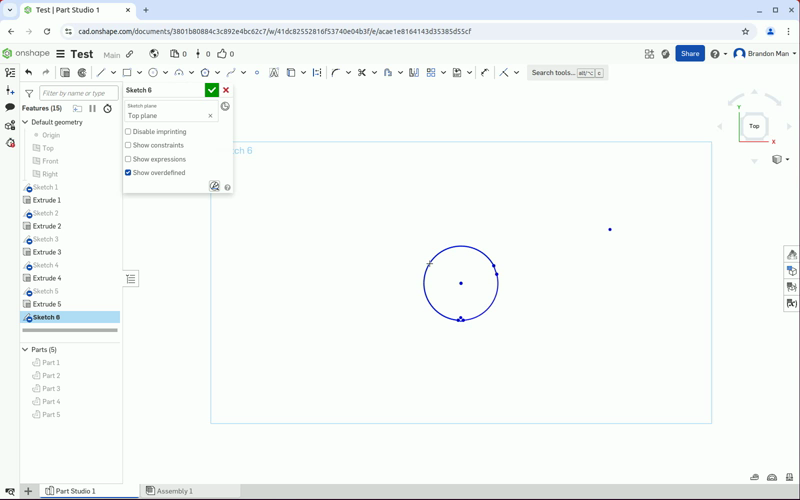
key(c)
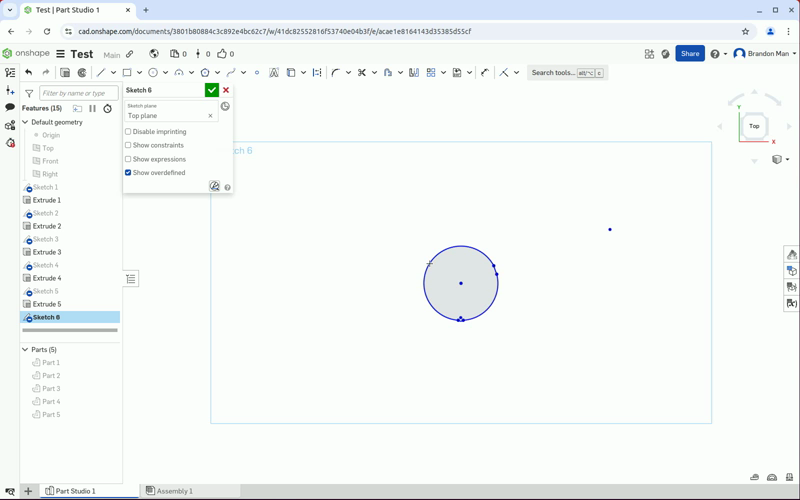
key_down(shift)
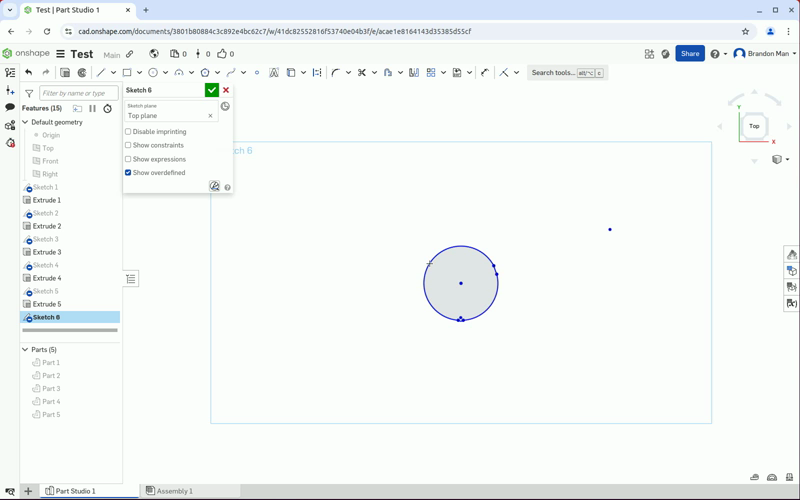
mouse_move(460, 283)
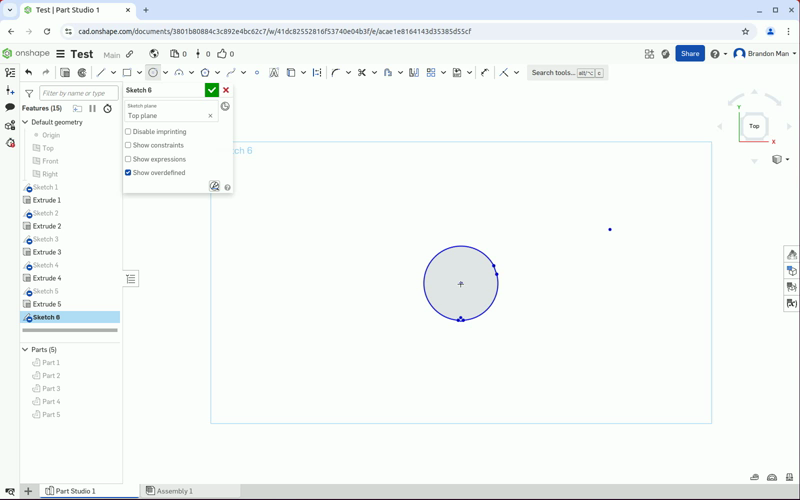
scroll(6)
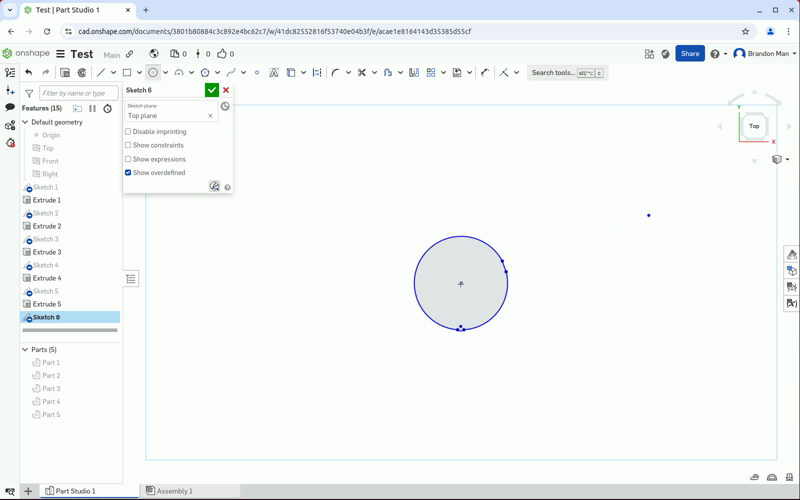
scroll(6)
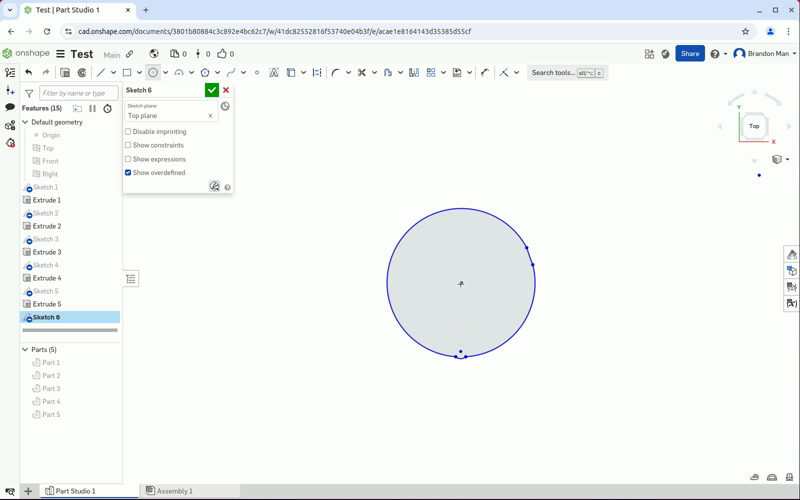
scroll(6)
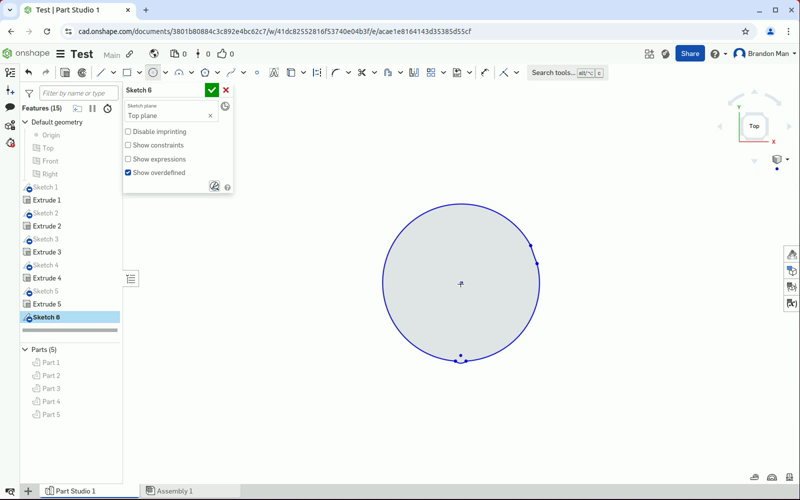
scroll(6)
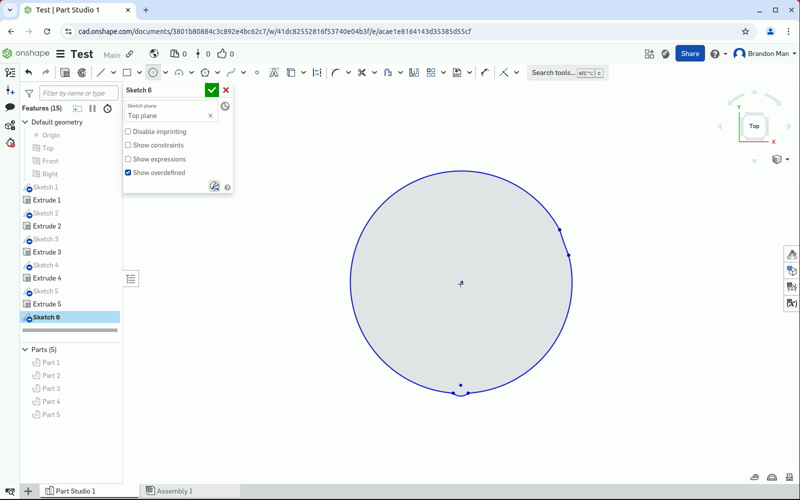
scroll(6)
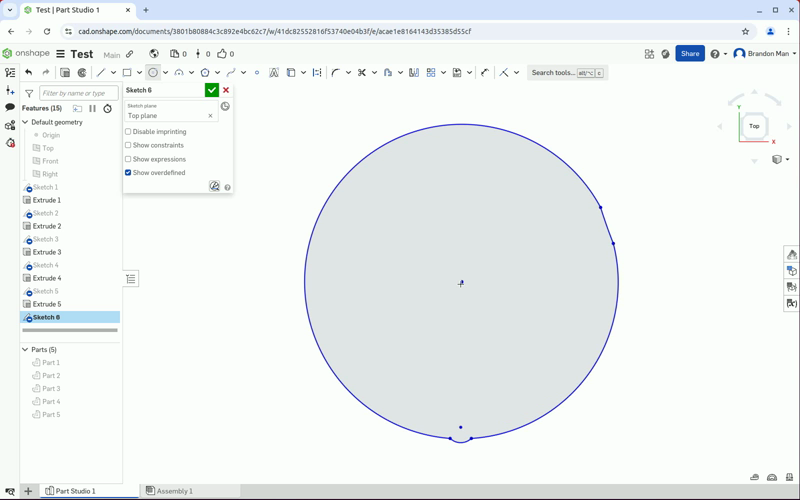
scroll(6)
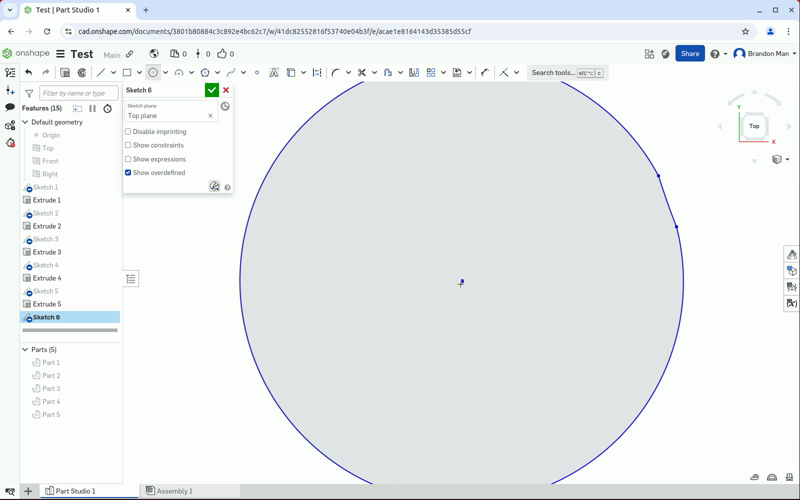
scroll(6)
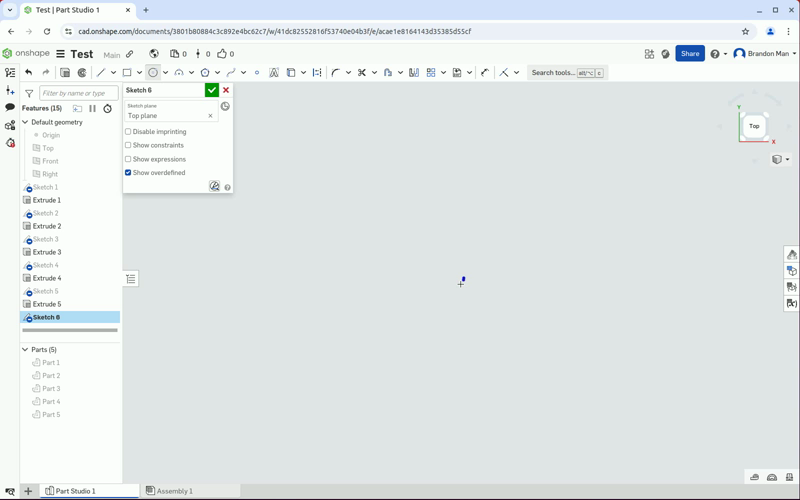
click(460, 283)
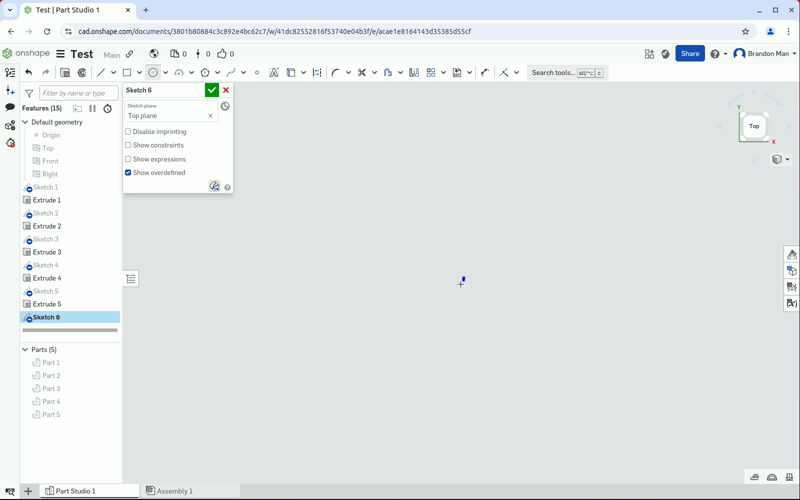
scroll(-6)
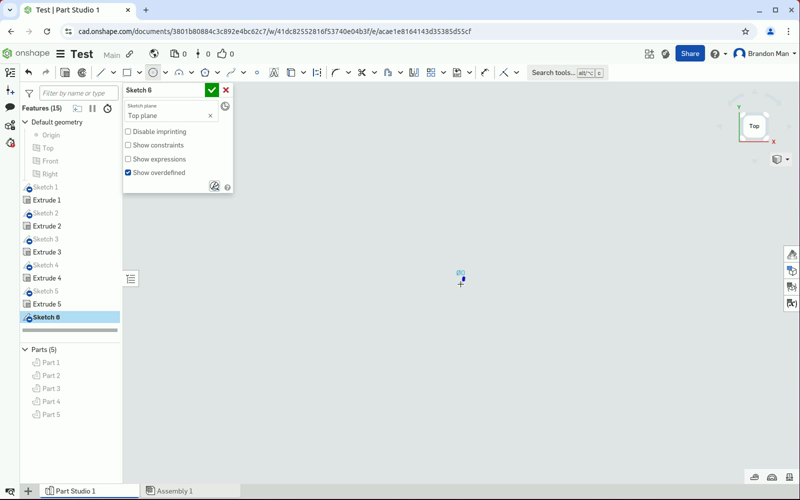
scroll(-6)
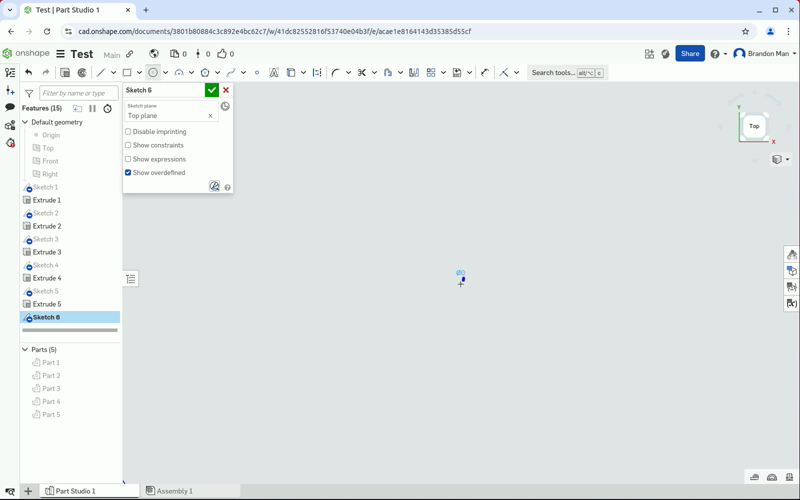
scroll(-6)
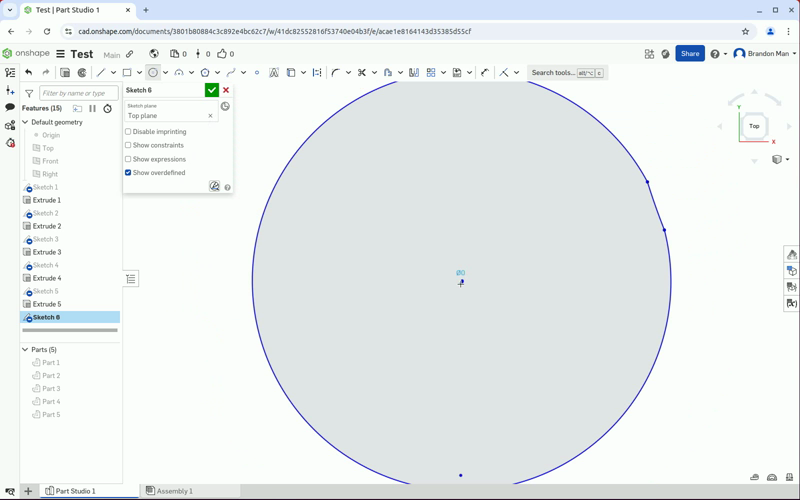
scroll(-6)
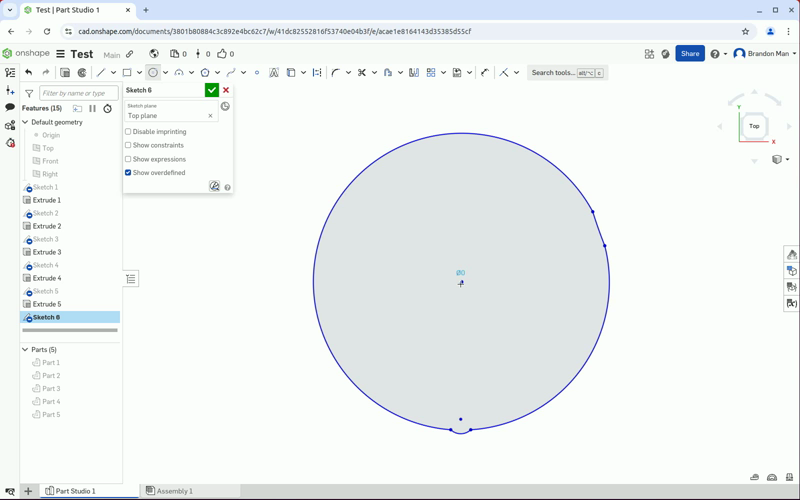
scroll(-6)
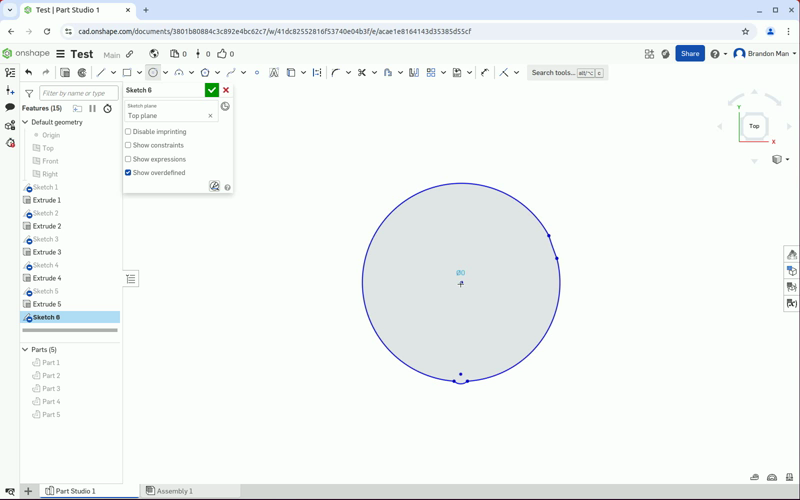
scroll(-6)
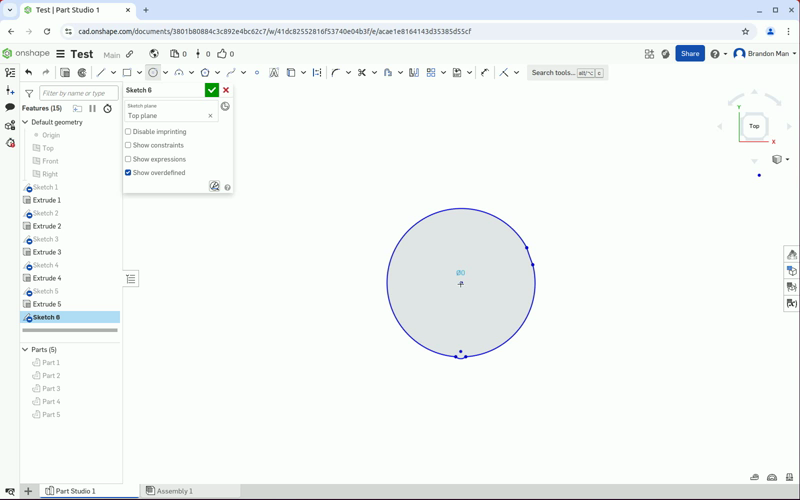
scroll(-6)
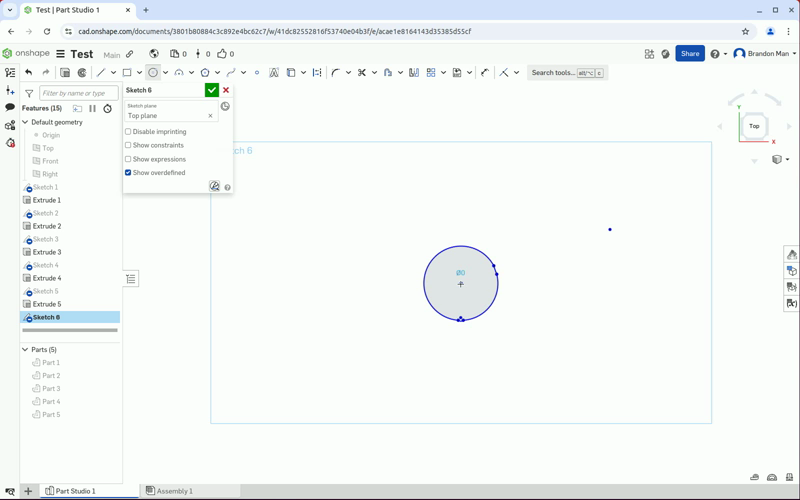
key_up(shift)
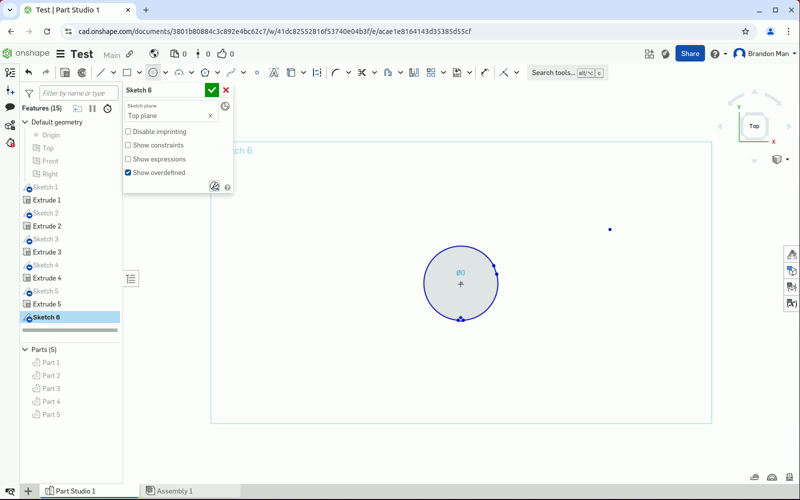
mouse_move(492, 283)
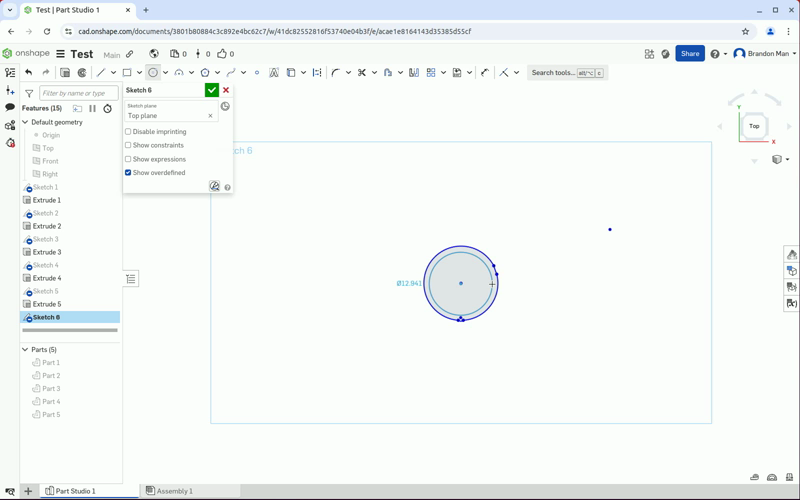
click(492, 283)
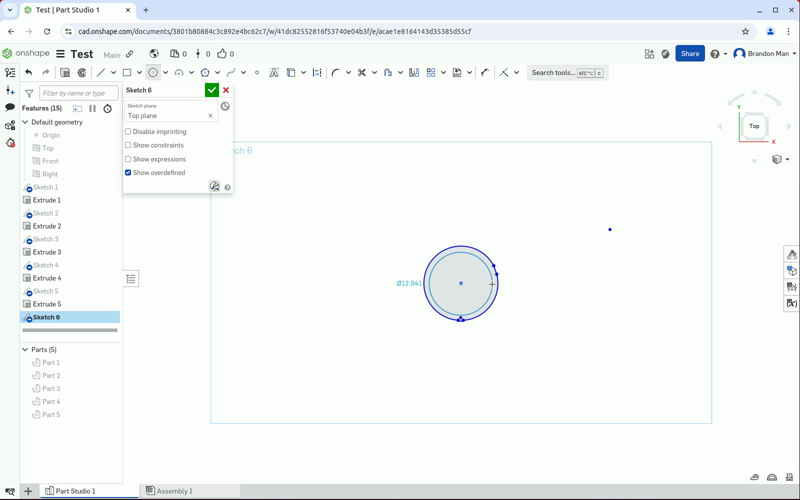
key(esc)
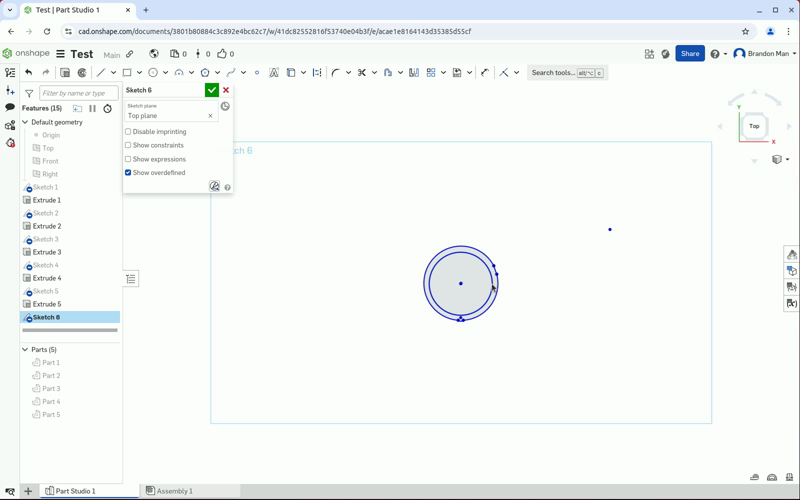
mouse_move(493, 282)
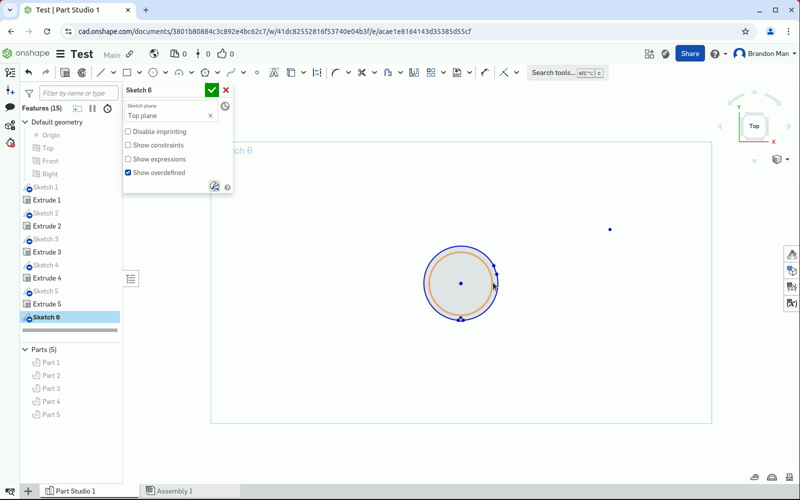
scroll(6)
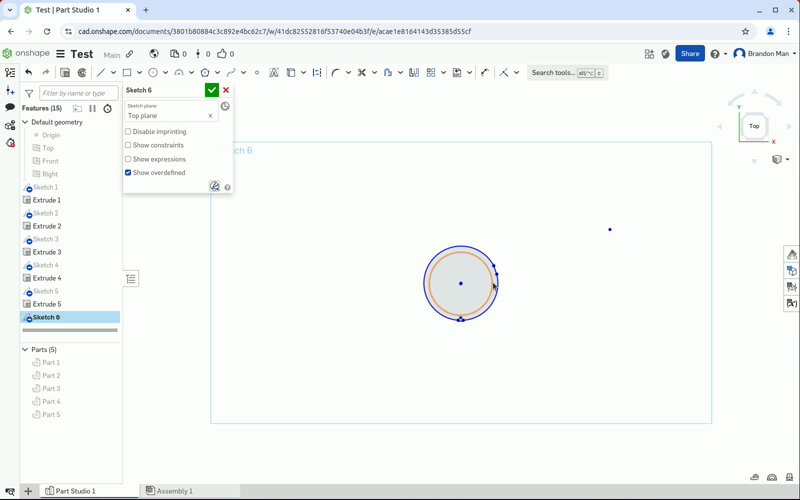
scroll(6)
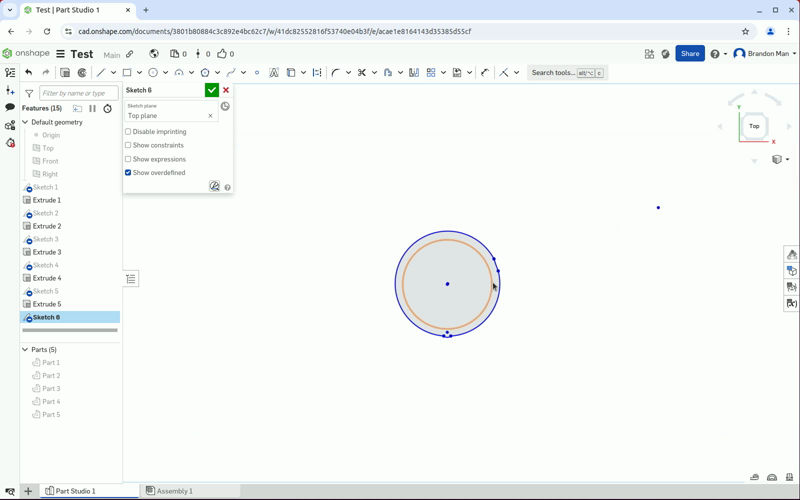
scroll(6)
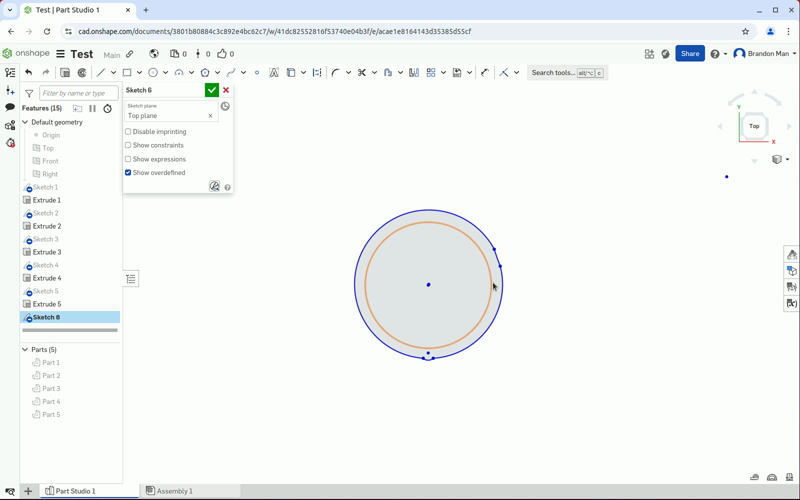
scroll(6)
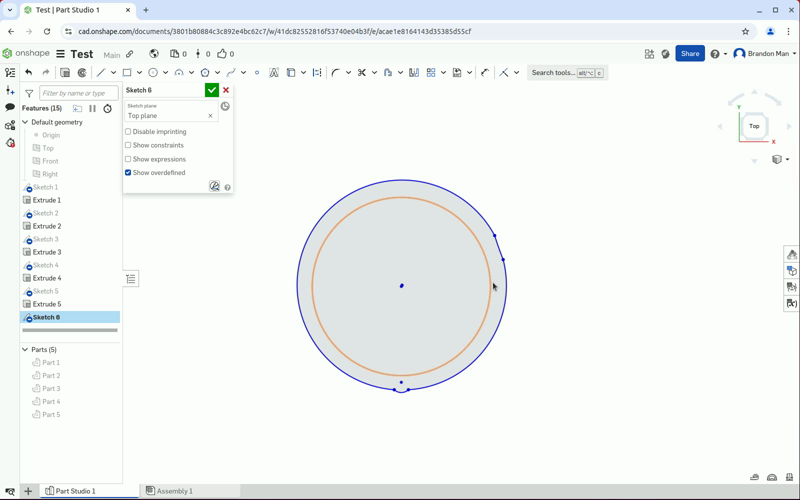
scroll(6)
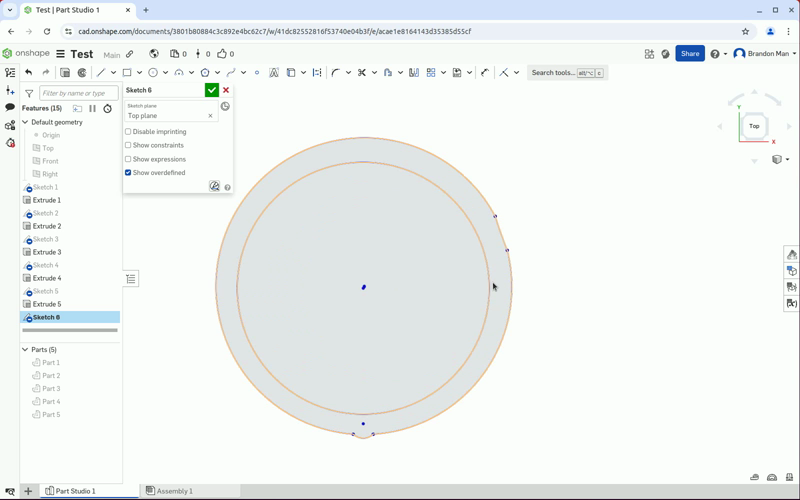
scroll(6)
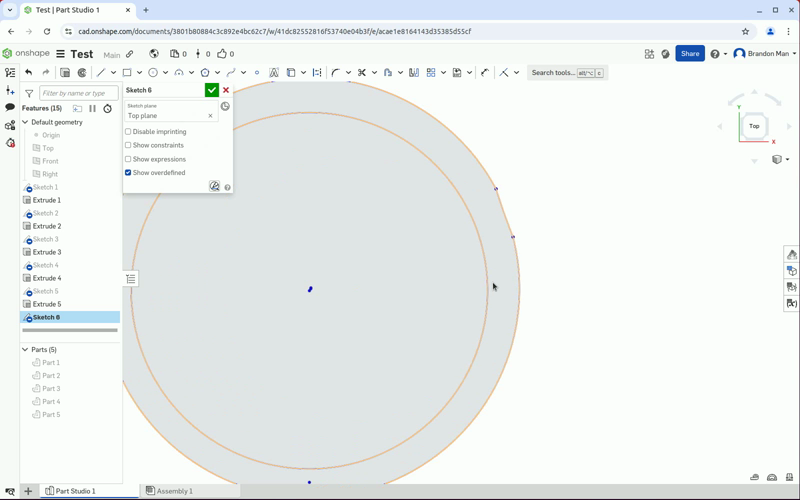
scroll(6)
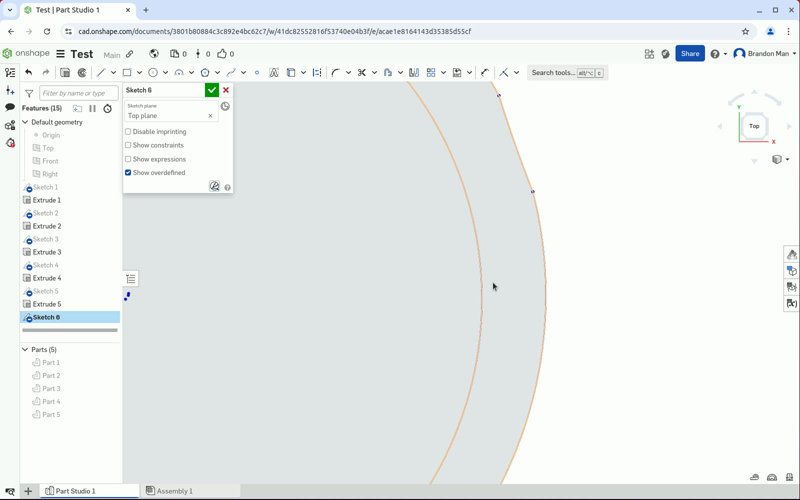
click(493, 282)
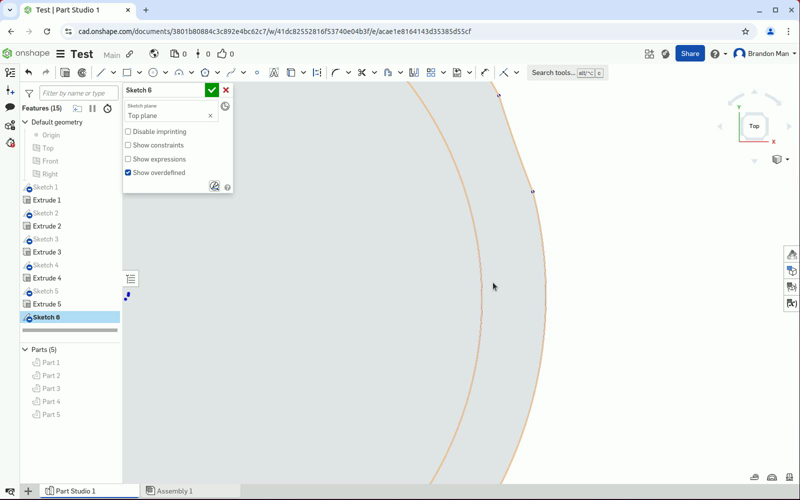
scroll(-6)
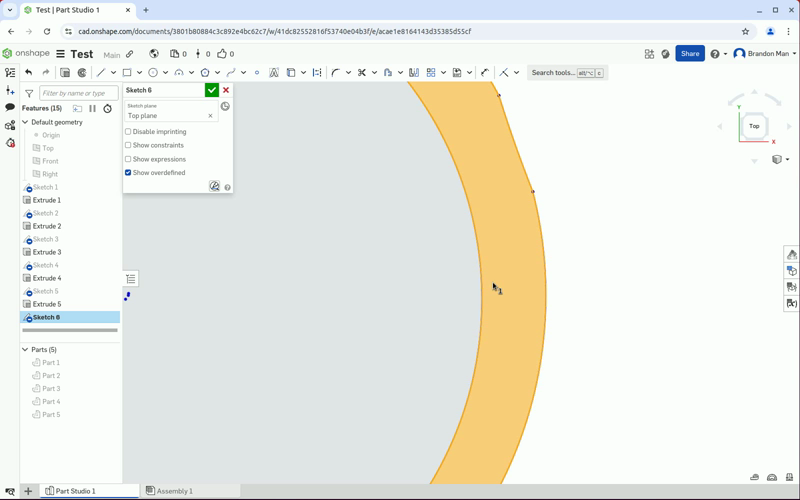
scroll(-6)
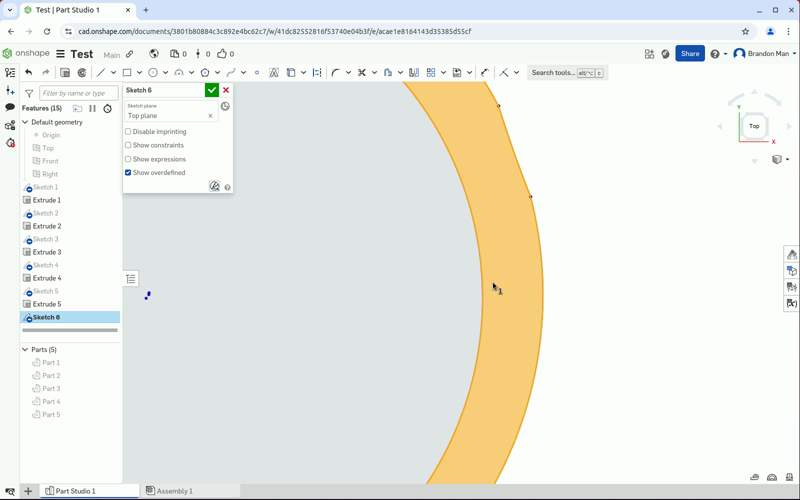
scroll(-6)
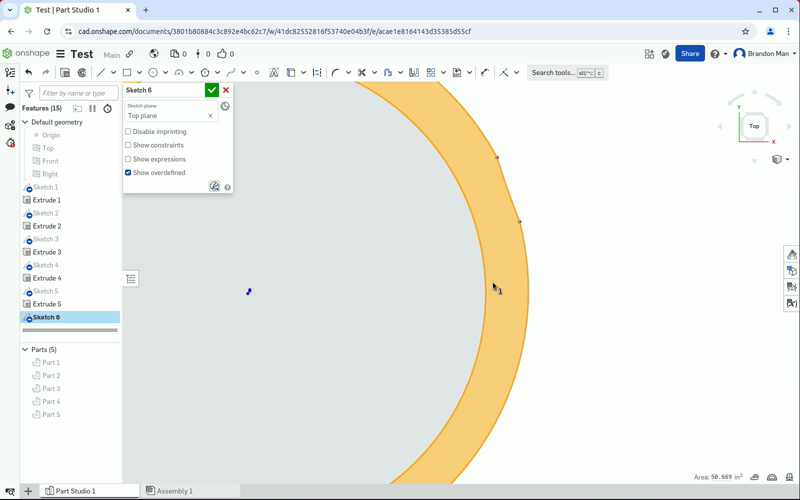
scroll(-6)
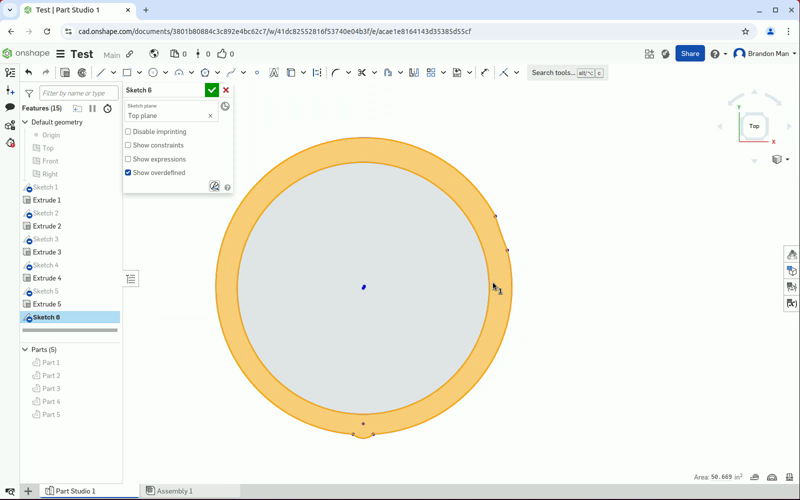
scroll(-6)
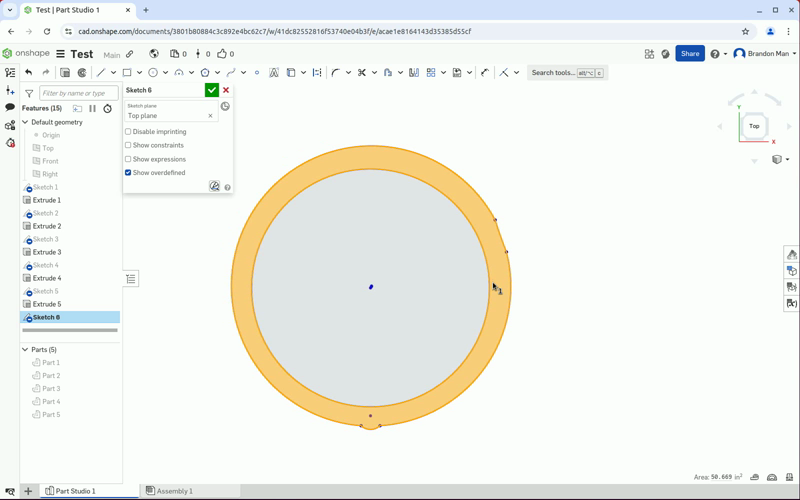
scroll(-6)
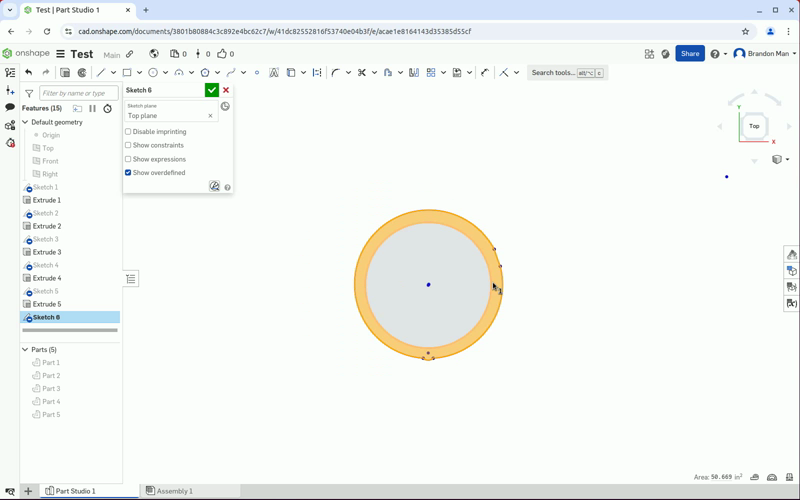
scroll(-6)
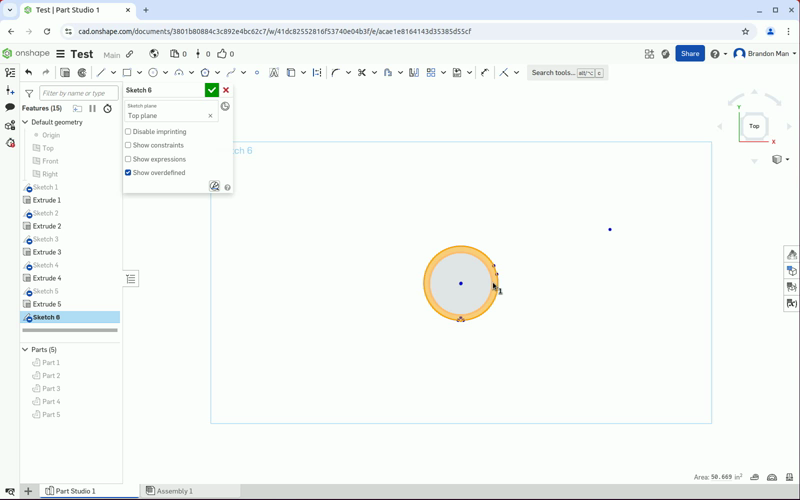
mouse_move(73, 352)
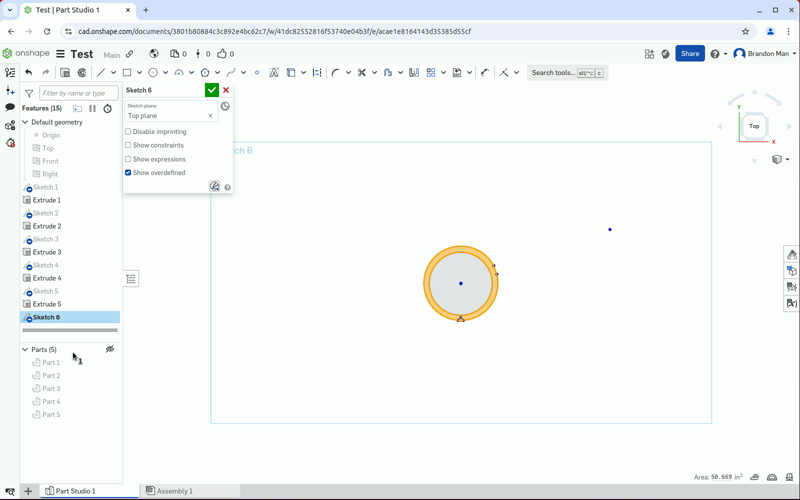
key(shift+y)
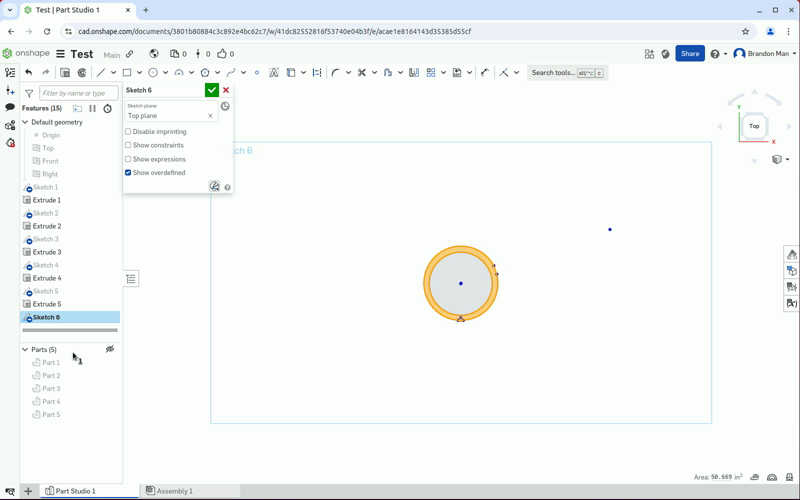
key(shift+e)
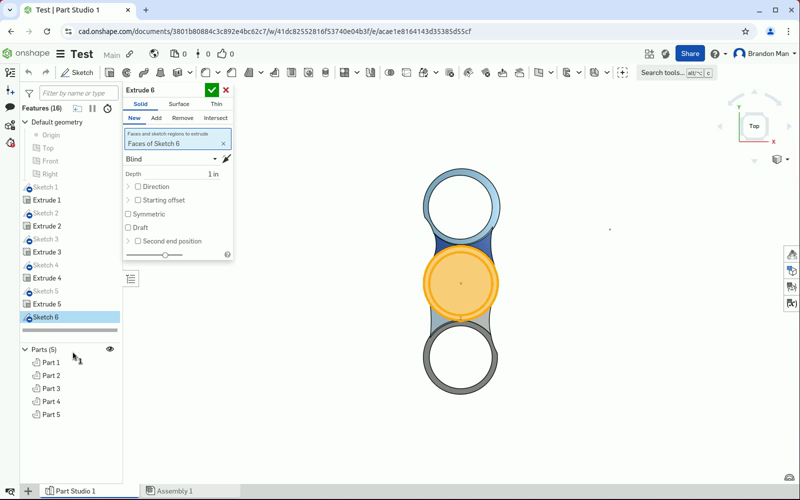
mouse_move(143, 106)
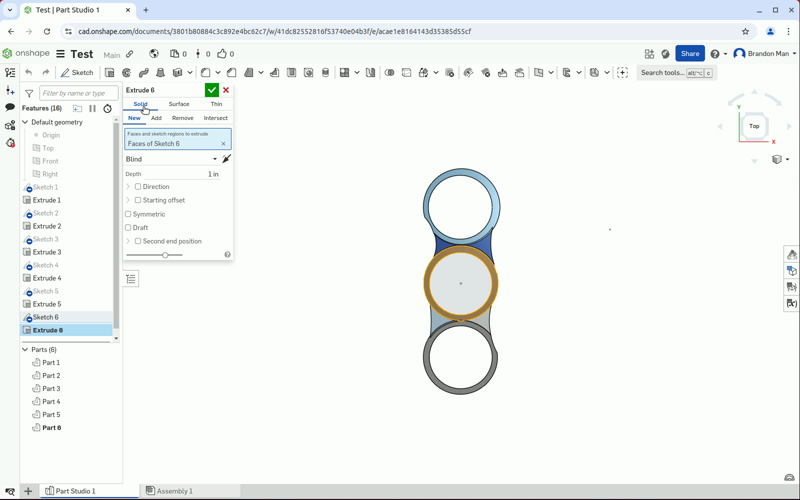
click(143, 106)
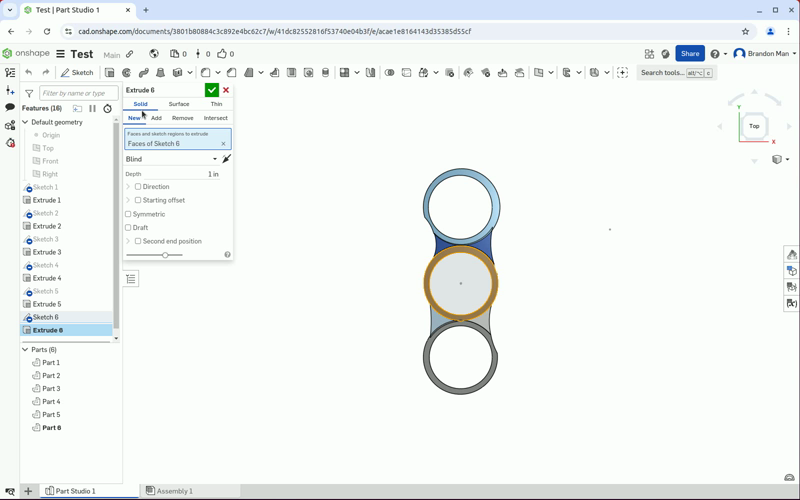
mouse_move(137, 120)
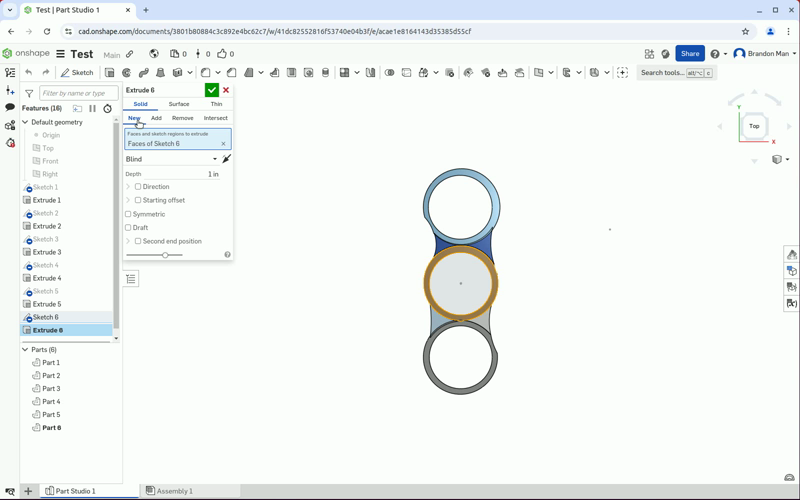
click(137, 120)
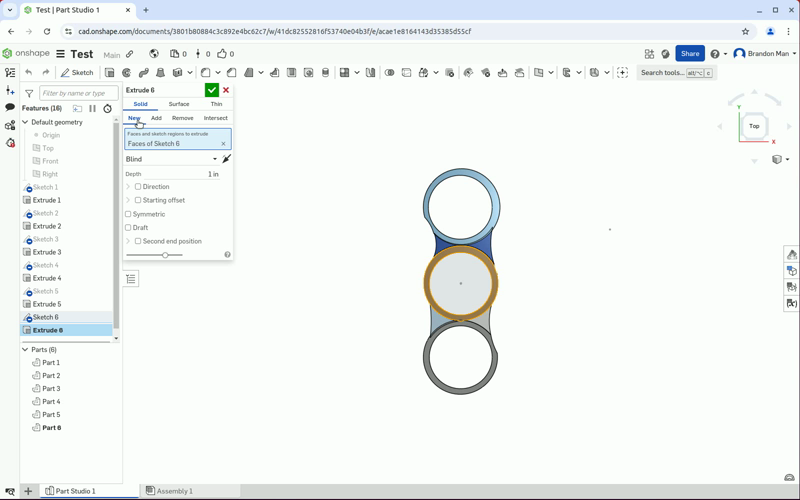
key(tab, 4)
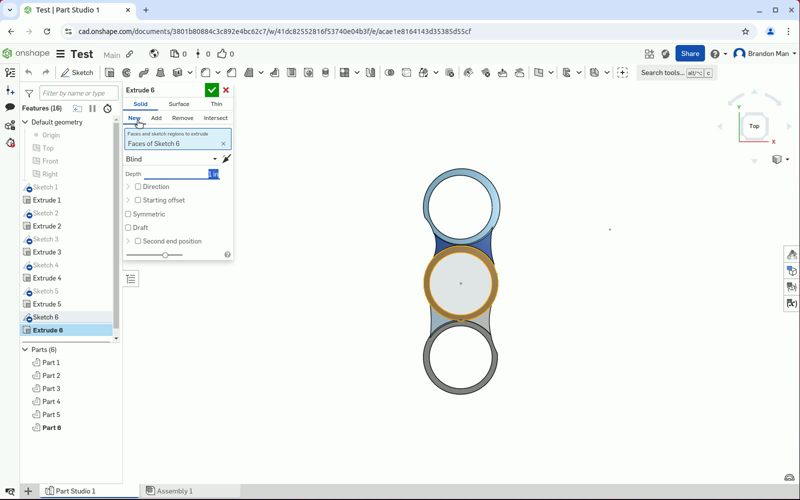
text(4.092)
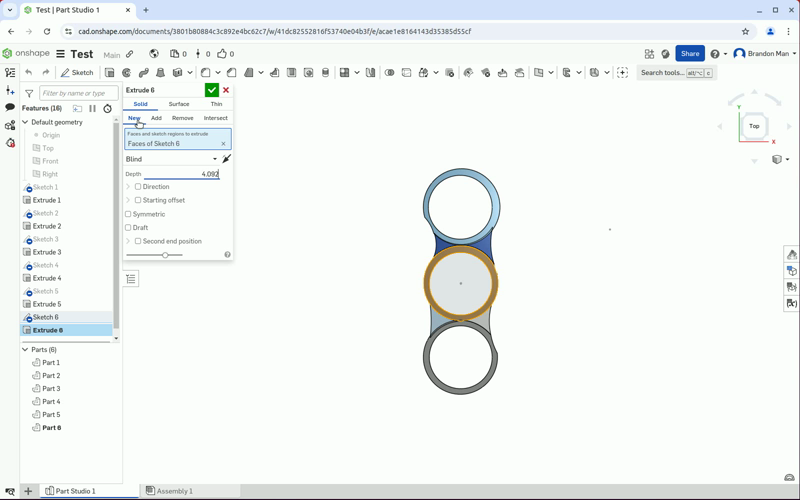
key(enter)
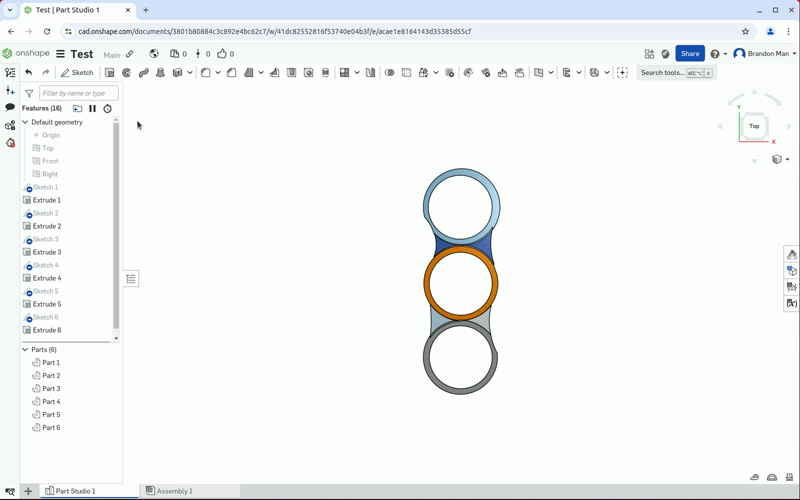
key(shift+h)
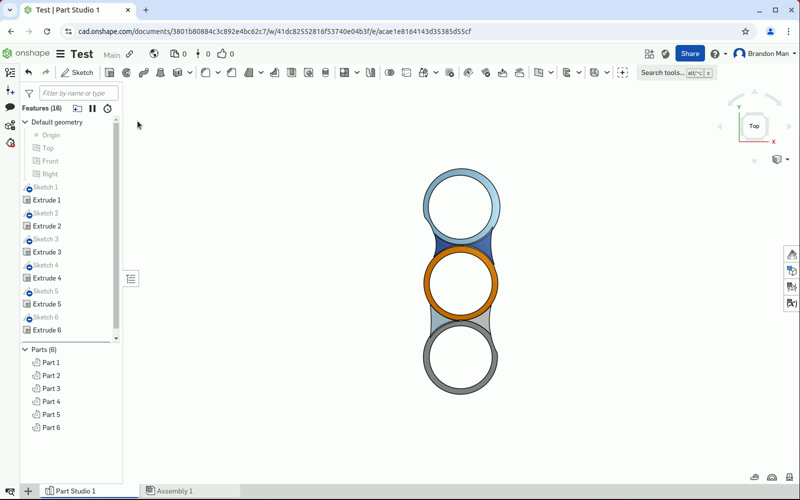
key(shift+h)
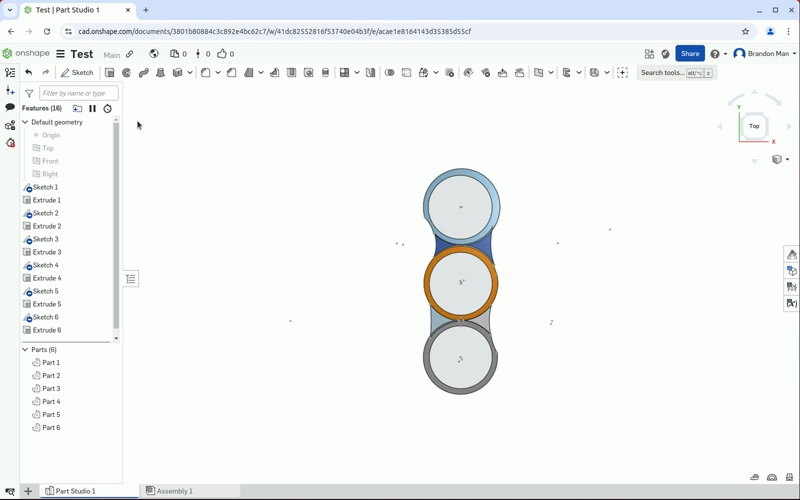
key(shift+7)
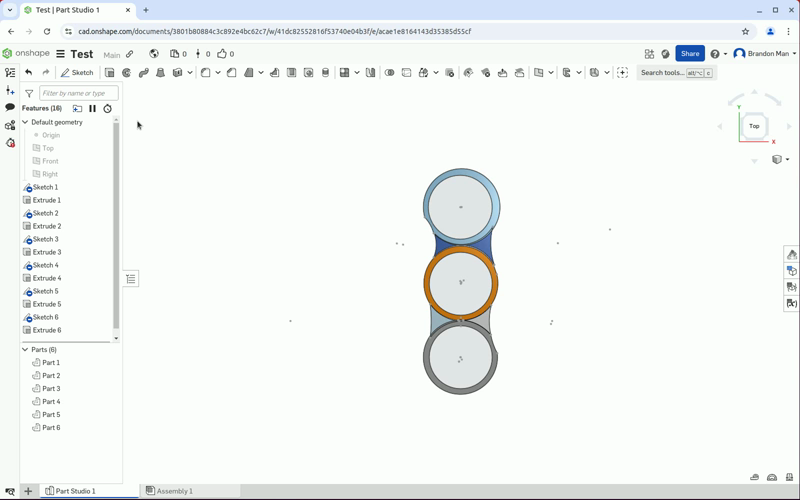
key(up, 3)
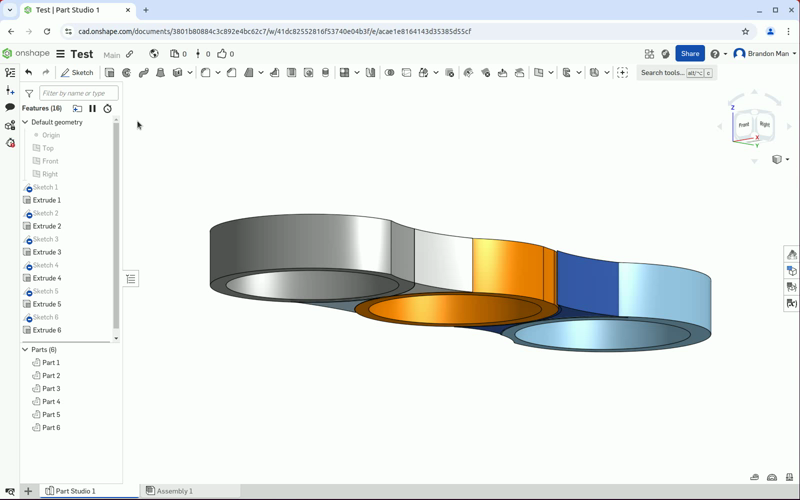
key(left, 3)
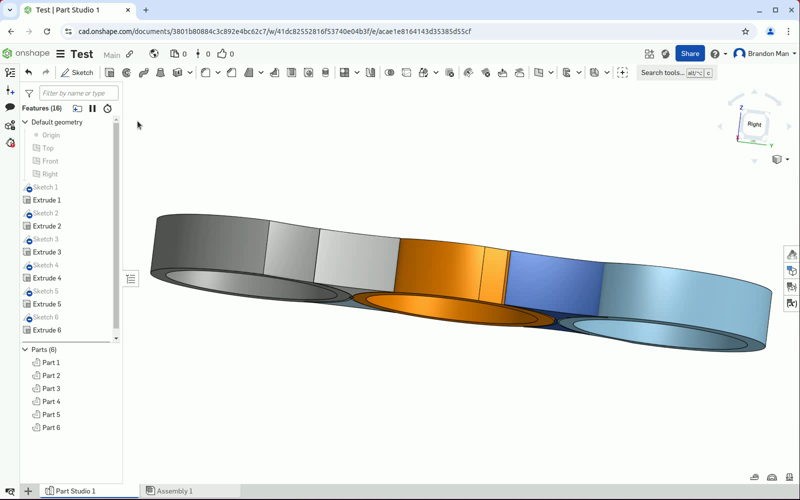
key(right, 3)
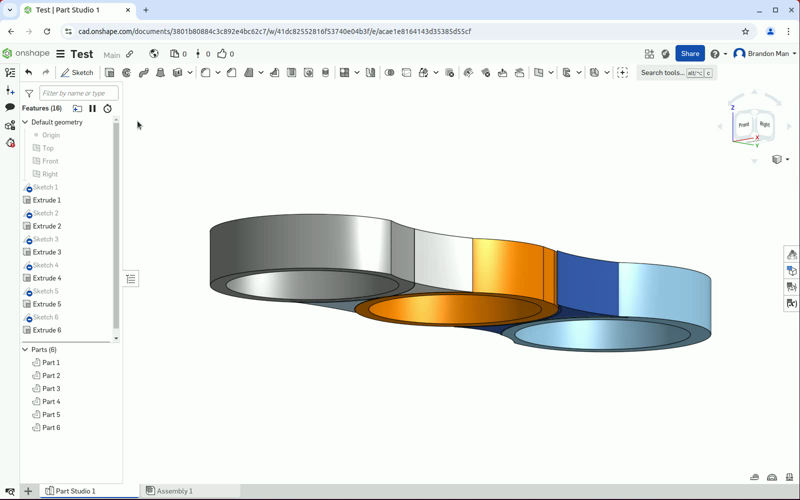
key(down, 3)
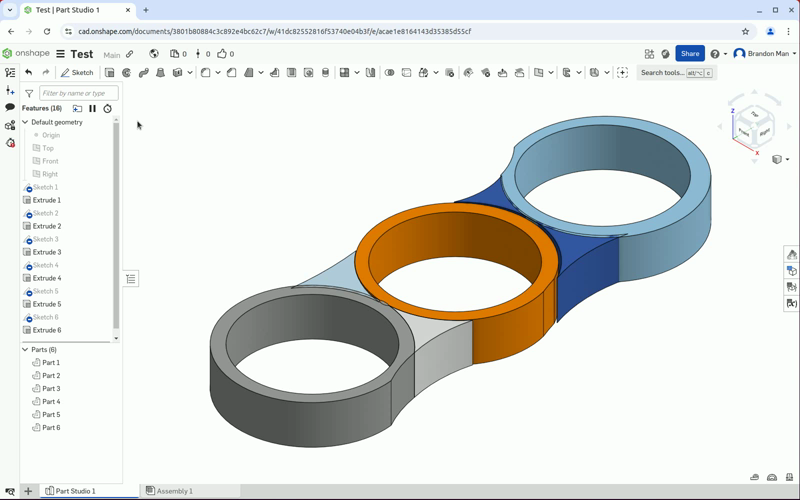
mouse_move(69, 189)
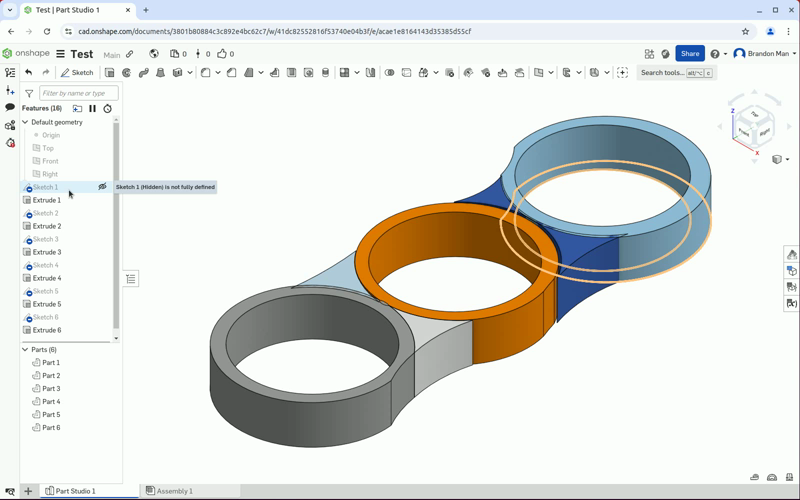
click(69, 189)